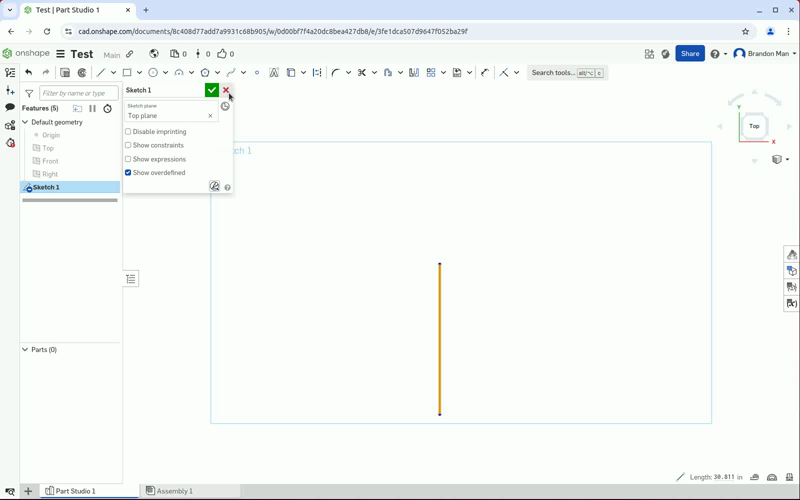
key(shift+h)
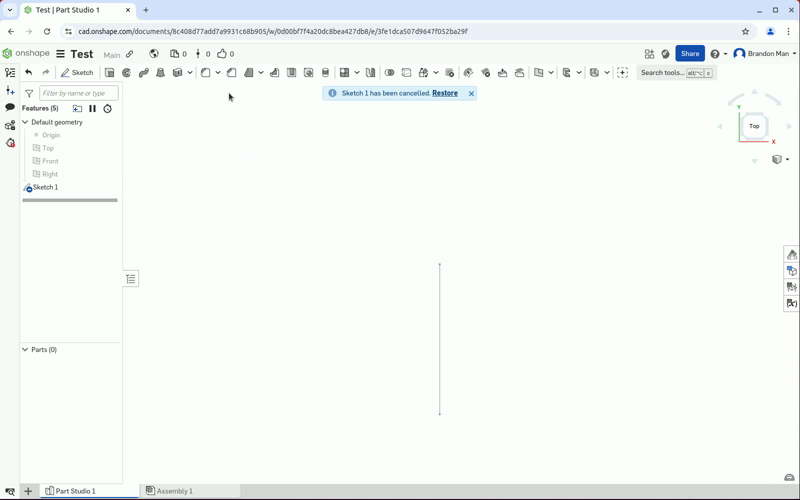
key(shift+s)
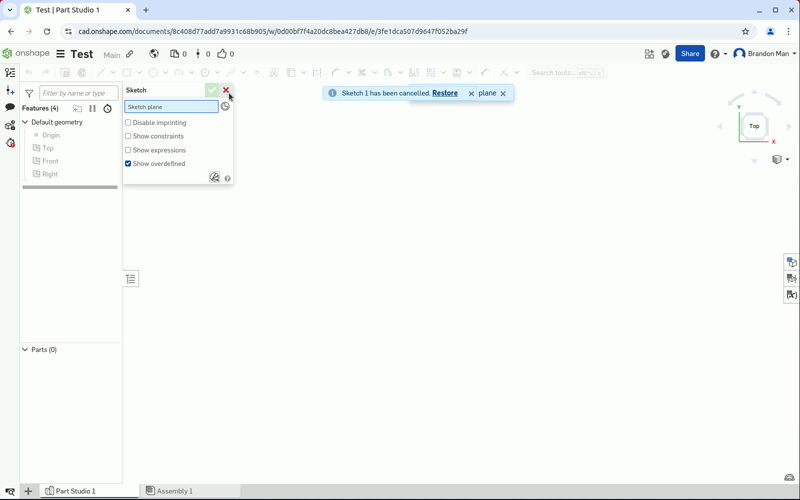
mouse_move(73, 150)
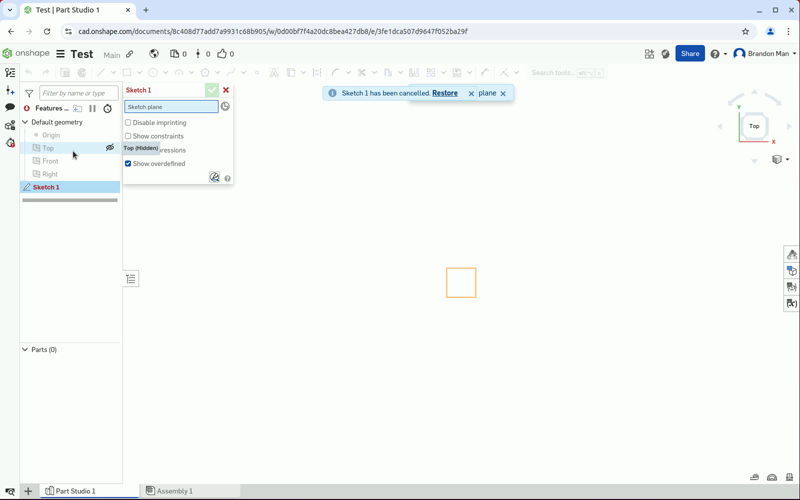
click(73, 150)
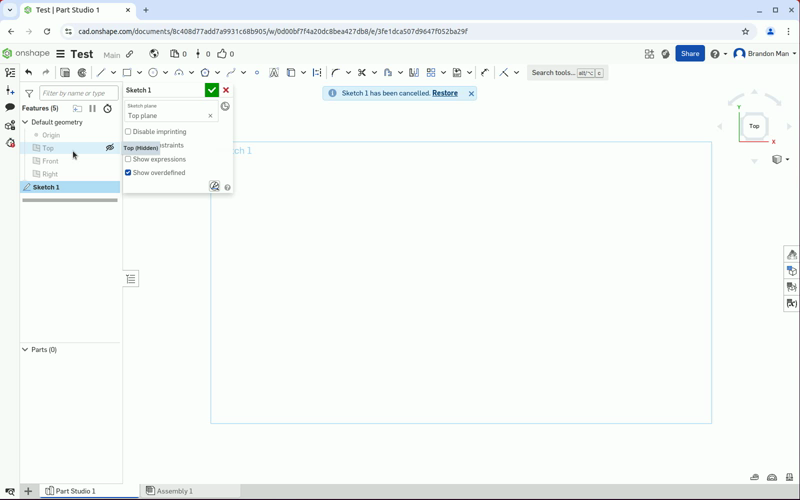
mouse_move(73, 352)
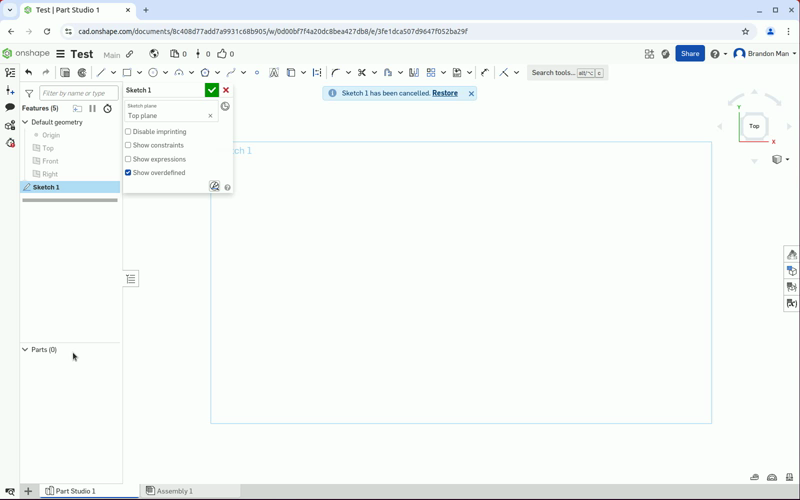
key(y)
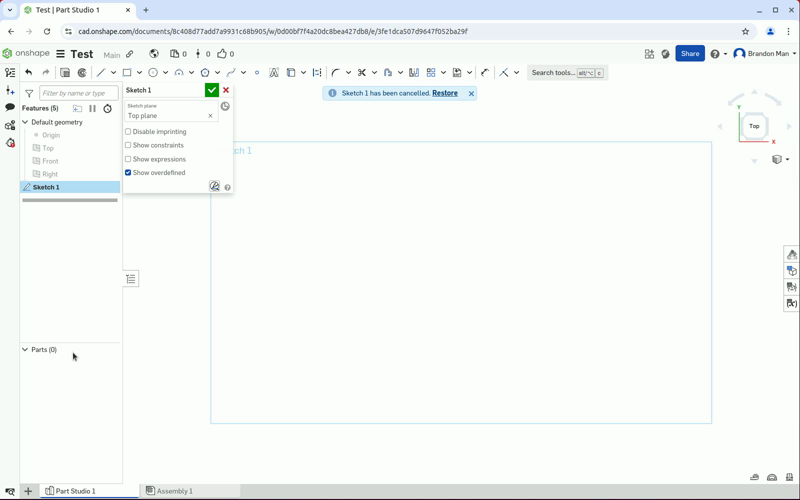
key(a)
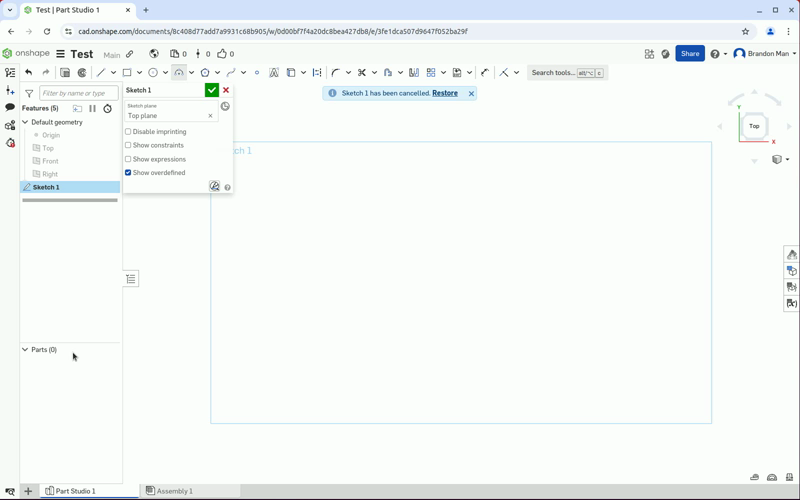
key_down(shift)
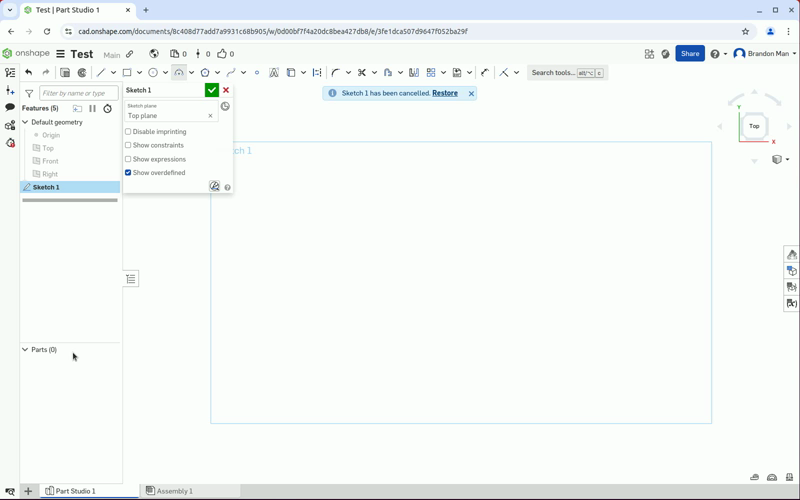
mouse_move(385, 384)
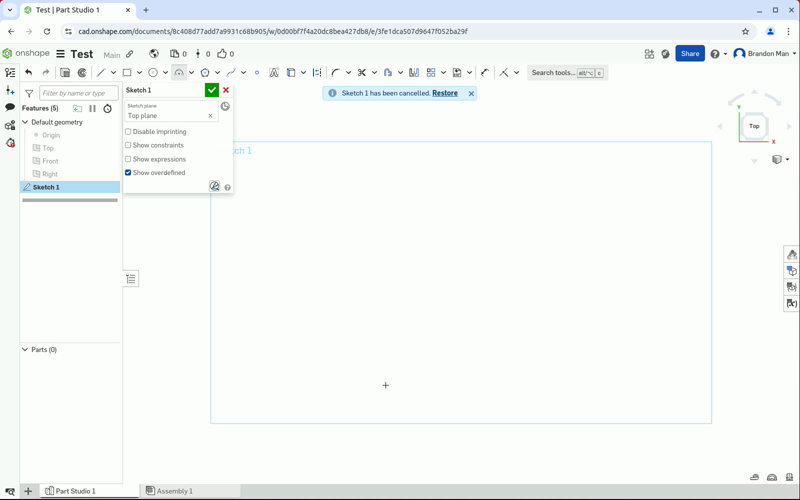
click(385, 384)
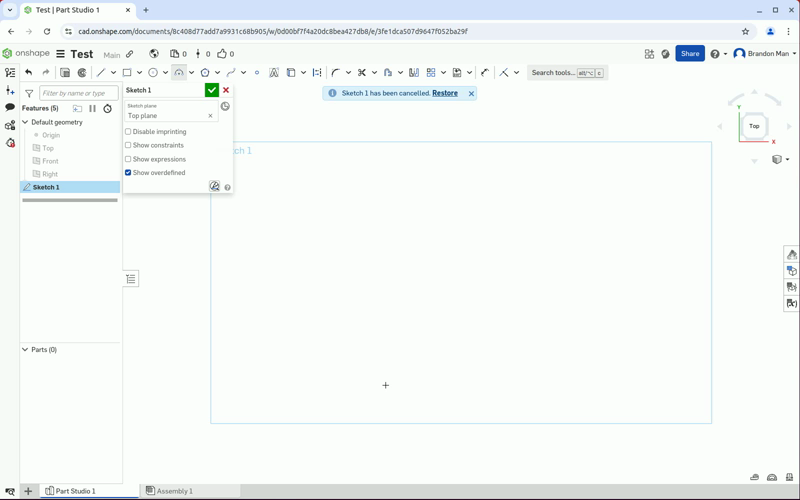
key_up(shift)
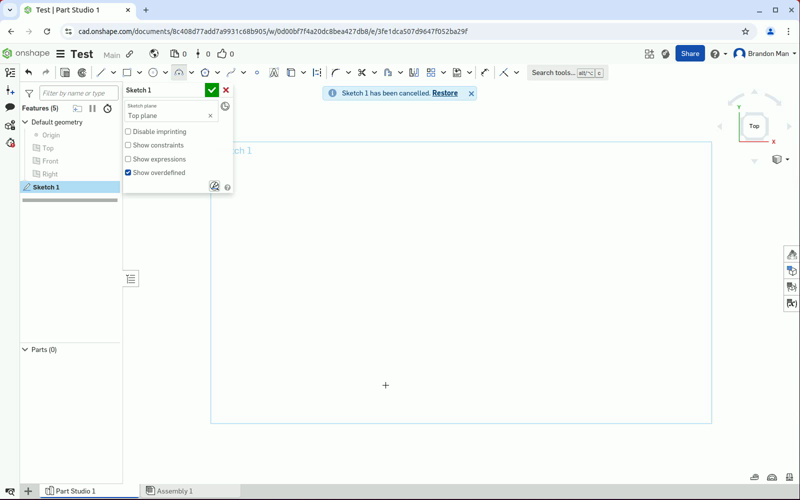
key_down(shift)
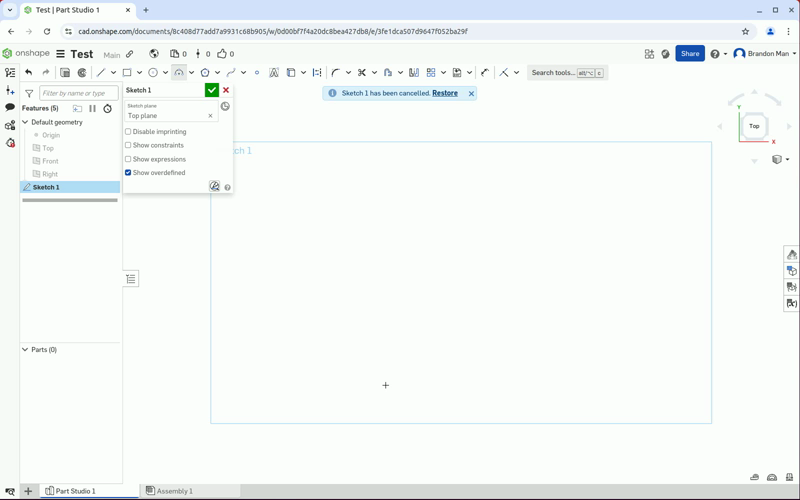
mouse_move(394, 393)
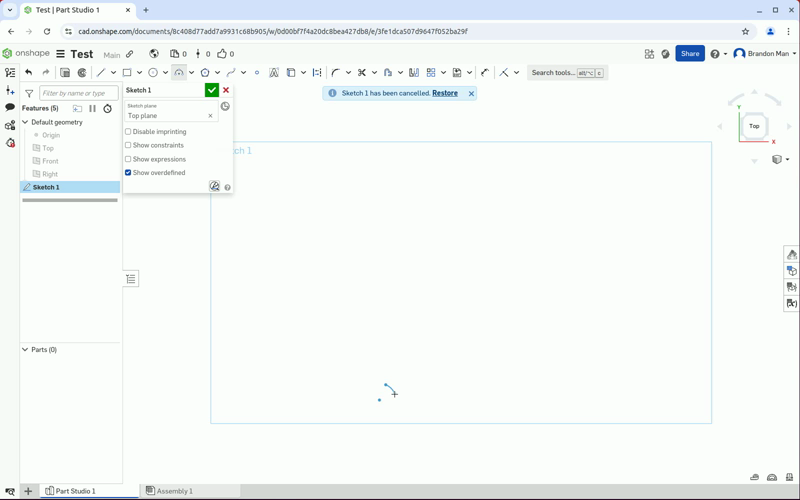
click(394, 393)
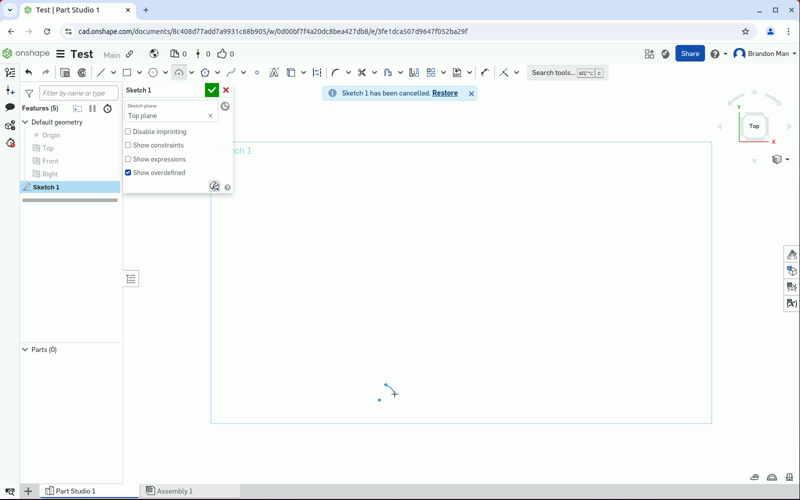
mouse_move(388, 391)
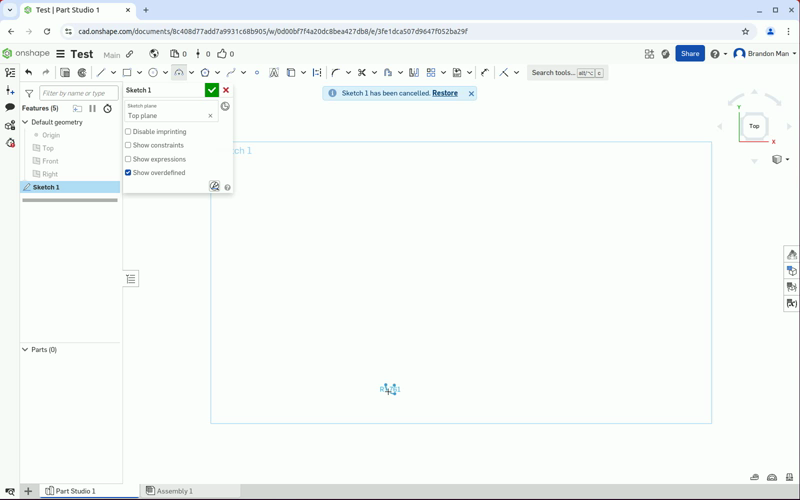
click(388, 391)
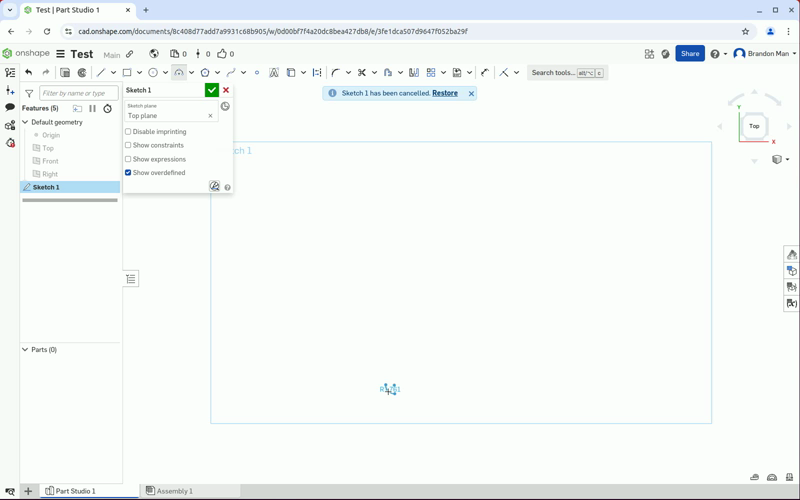
key_up(shift)
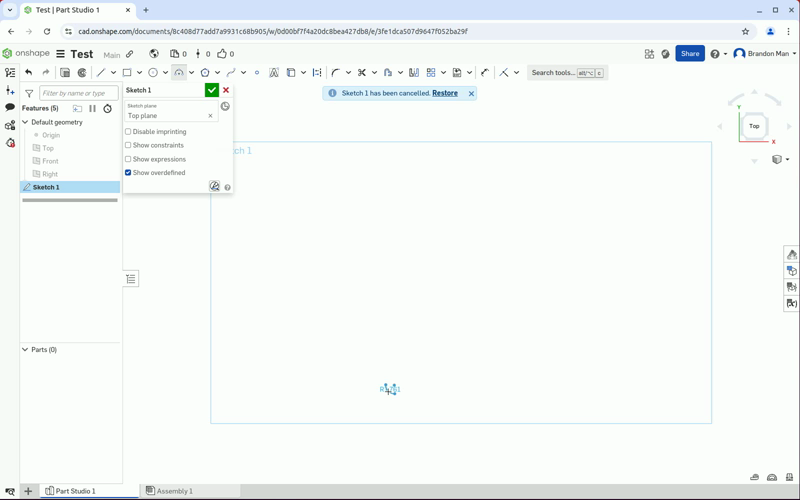
key(esc)
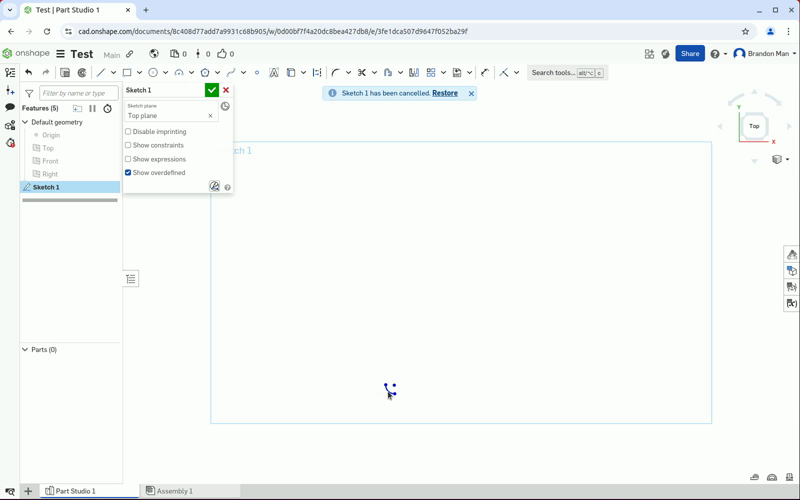
key(l)
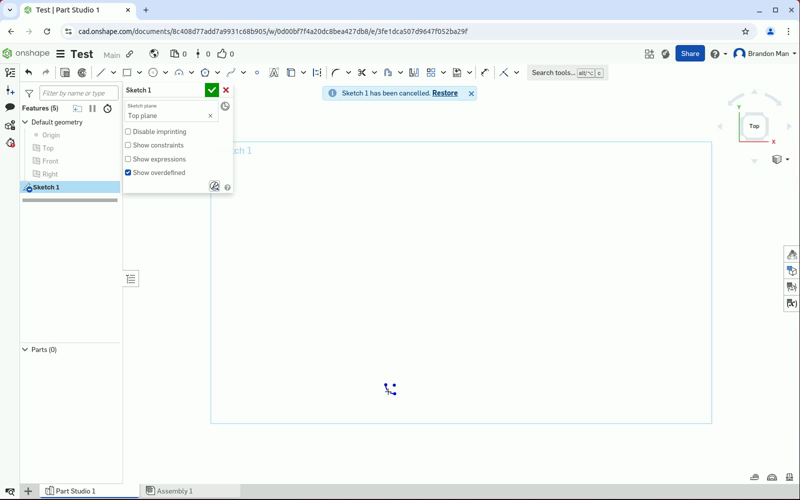
mouse_move(394, 393)
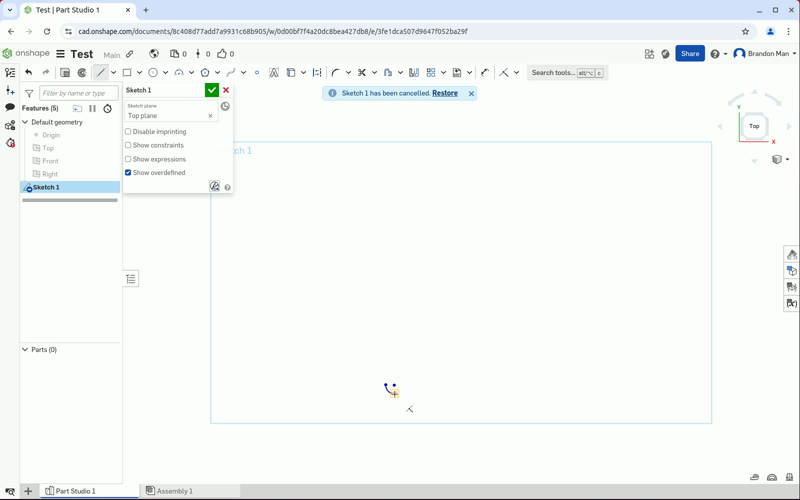
click(394, 393)
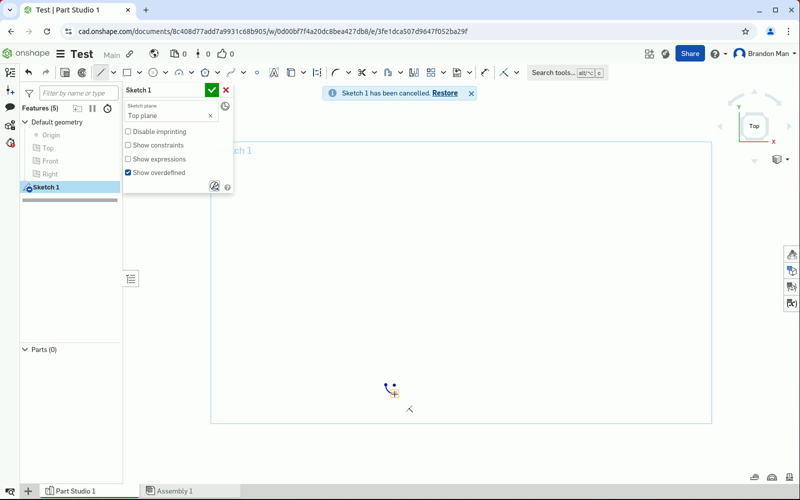
key_down(shift)
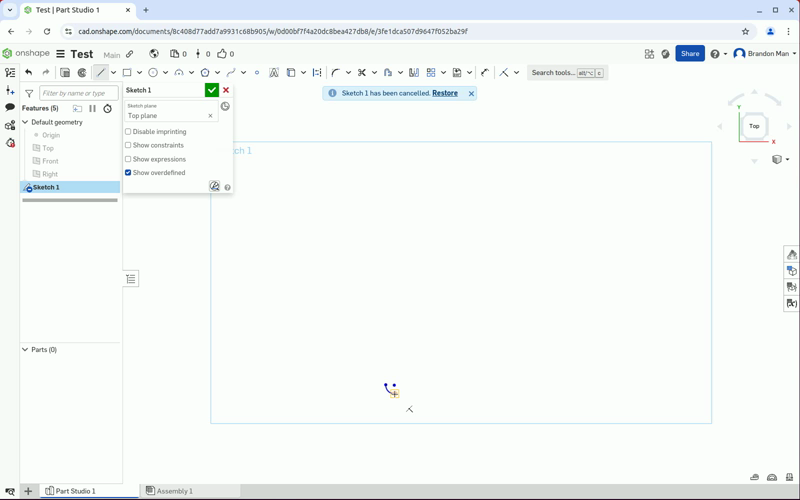
mouse_move(525, 393)
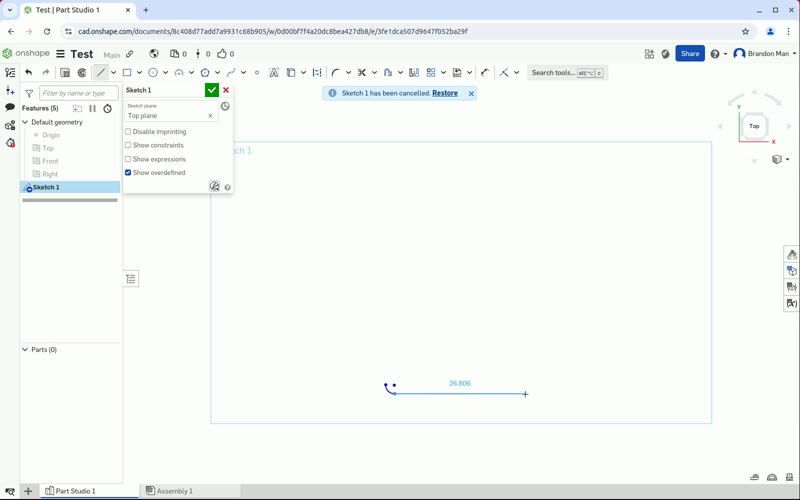
click(525, 393)
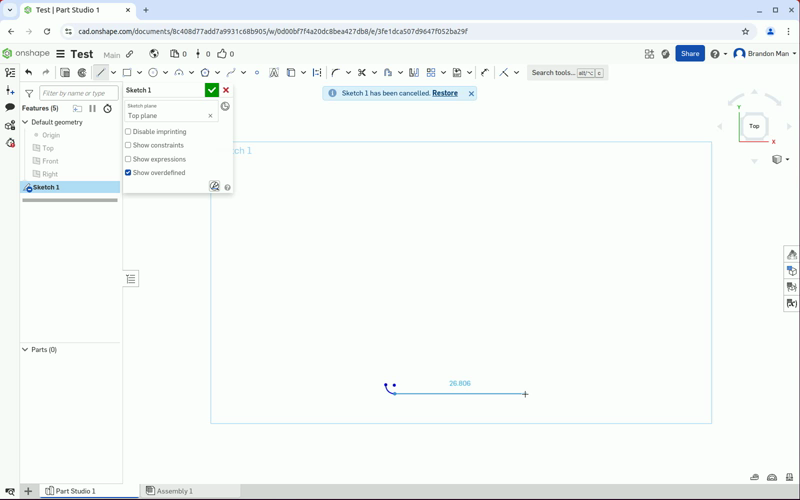
key_up(shift)
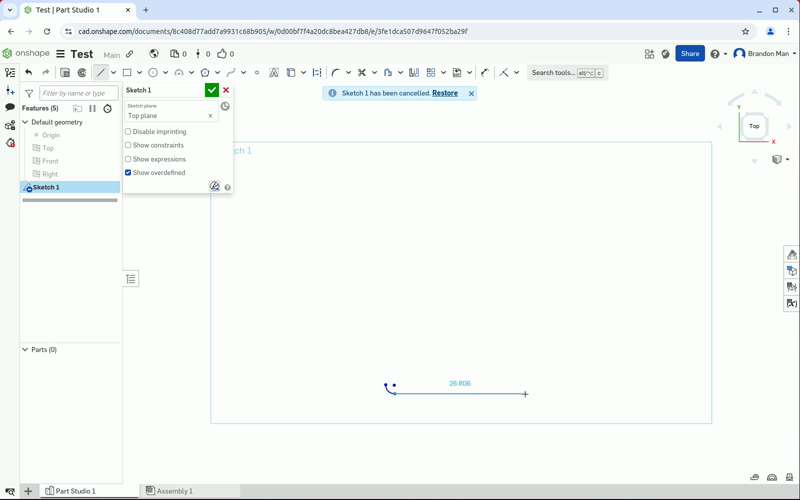
key(esc)
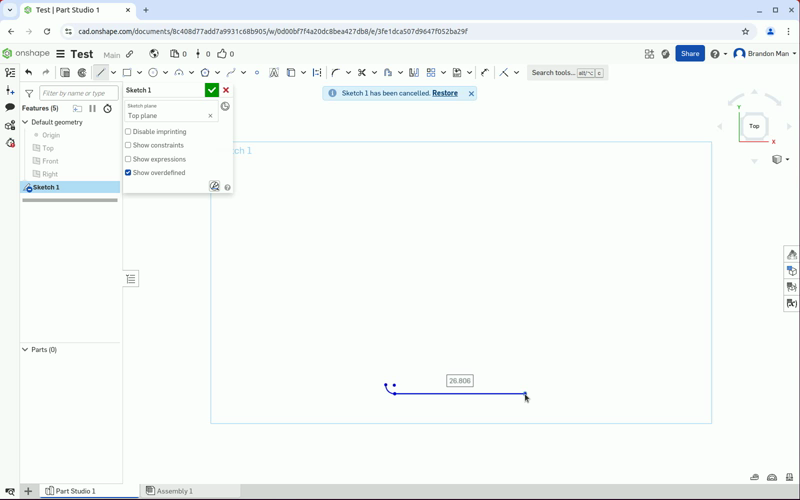
key(a)
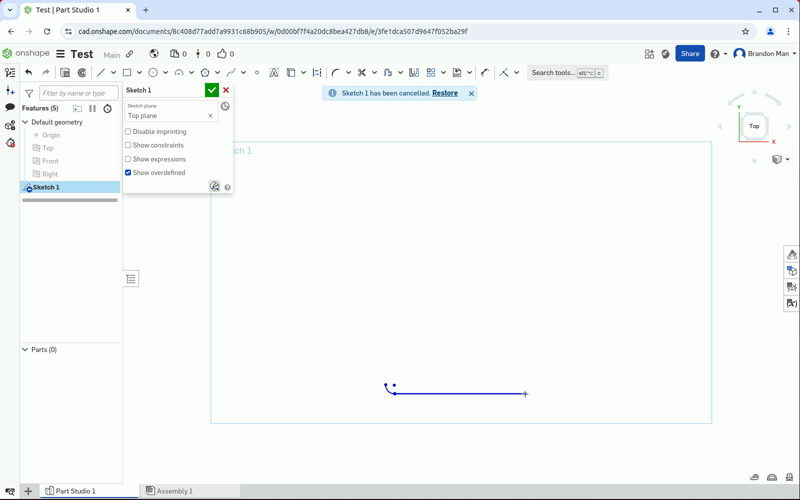
mouse_move(525, 393)
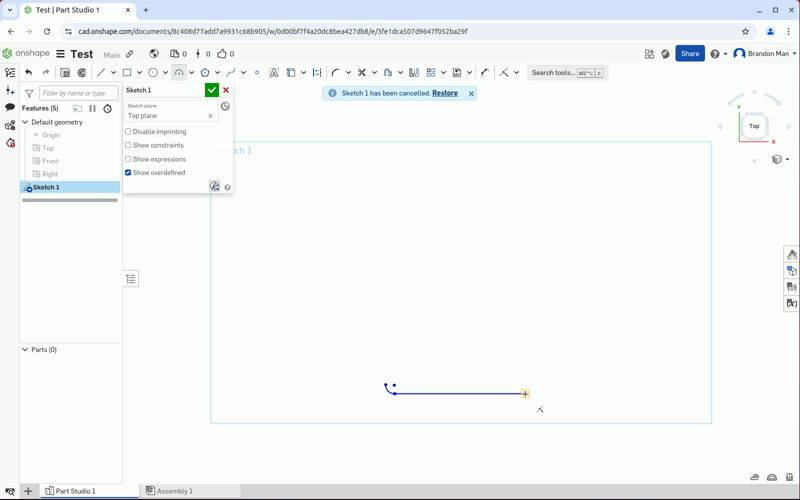
click(525, 393)
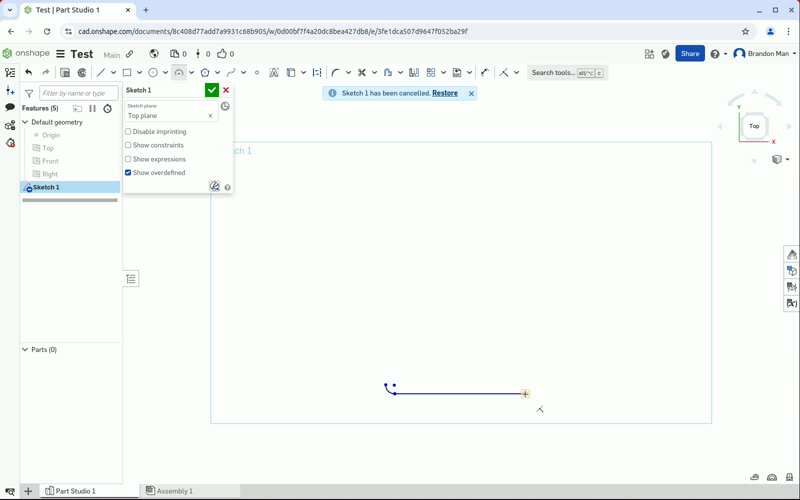
key_down(shift)
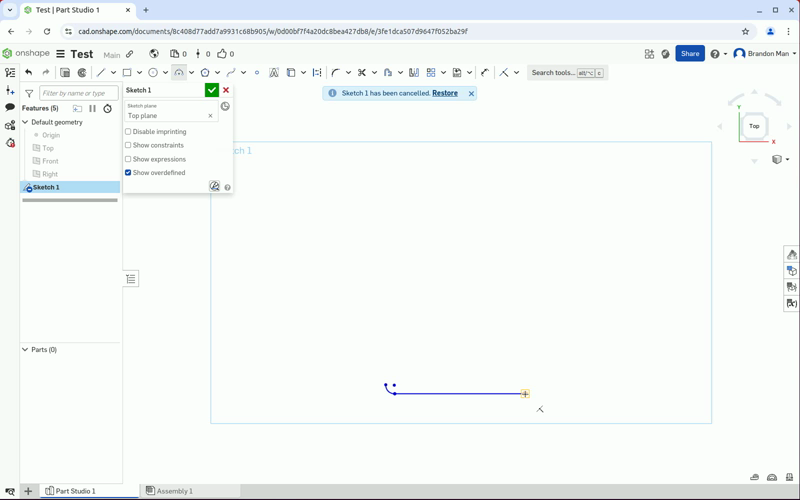
mouse_move(536, 384)
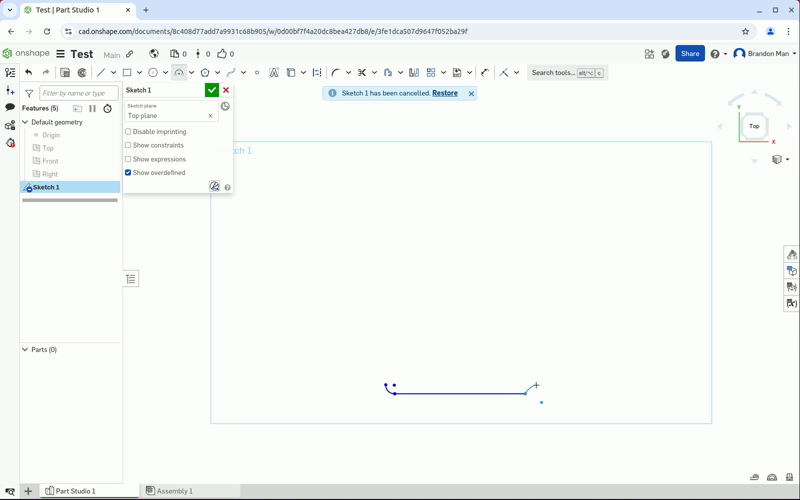
click(536, 384)
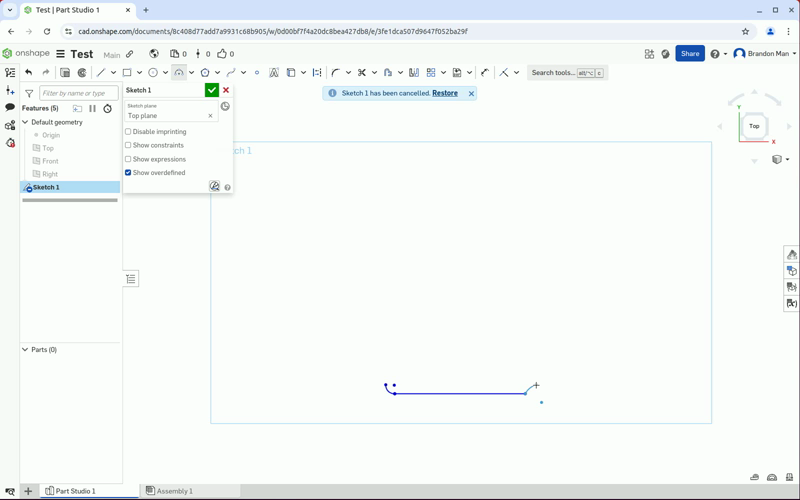
mouse_move(532, 391)
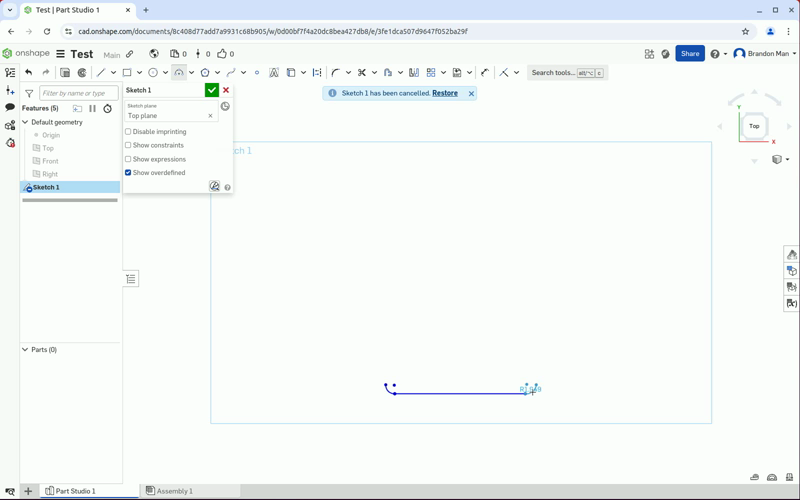
click(532, 391)
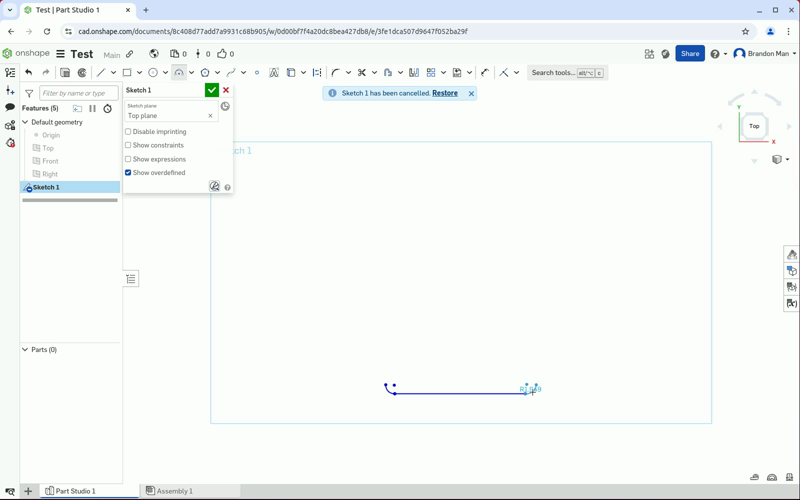
key_up(shift)
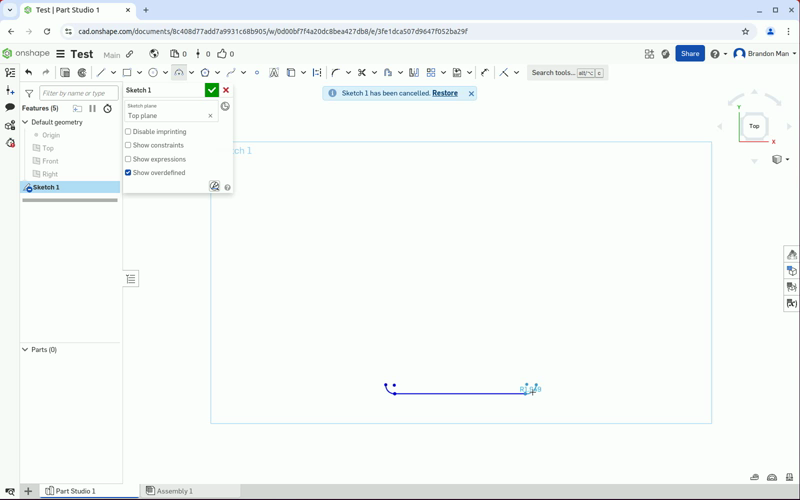
key(esc)
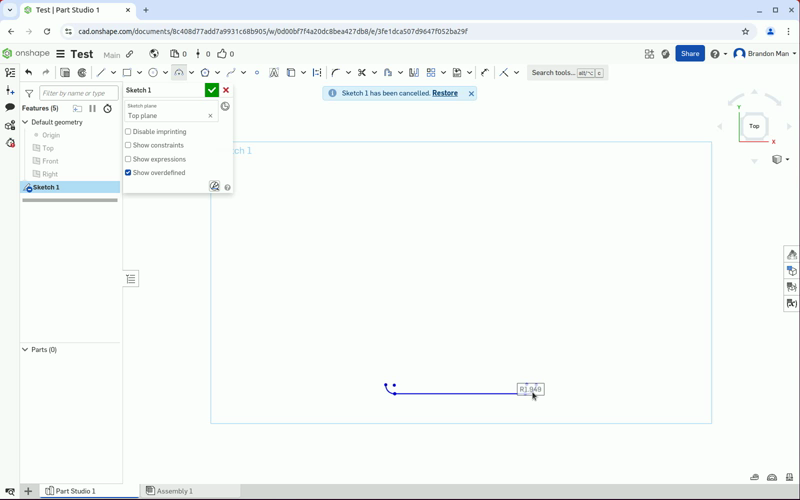
key(l)
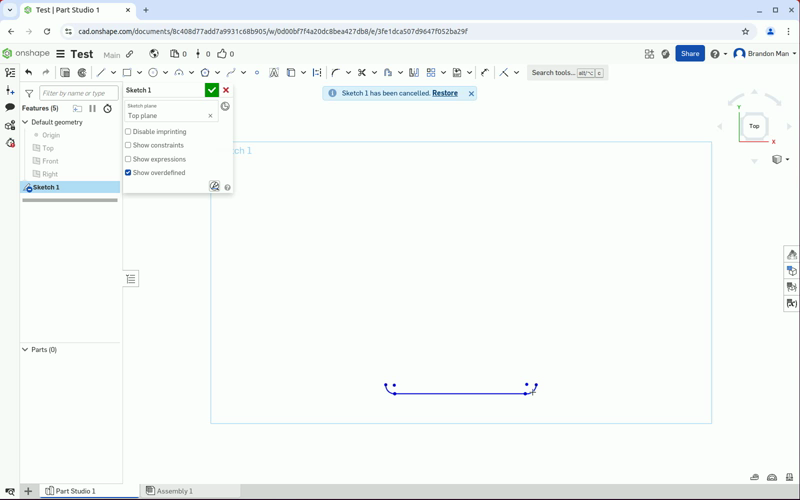
mouse_move(536, 384)
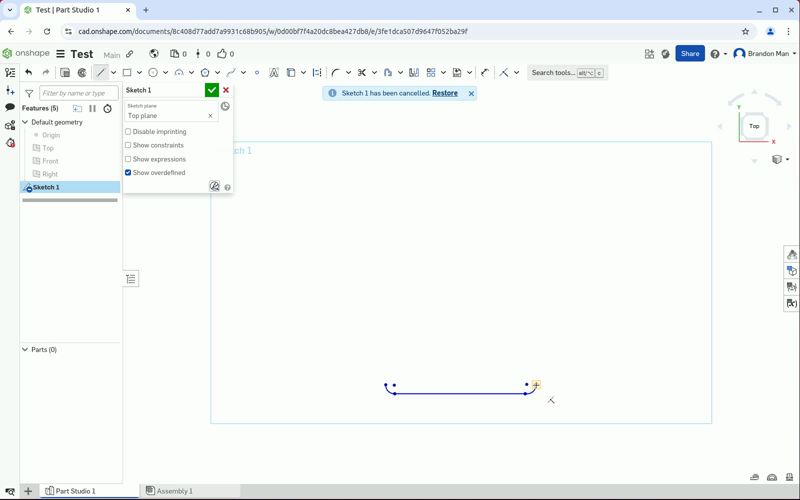
click(536, 384)
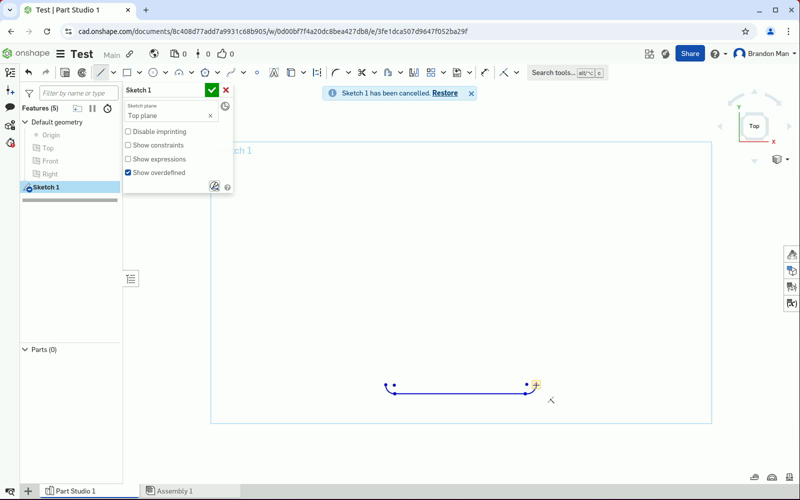
key_down(shift)
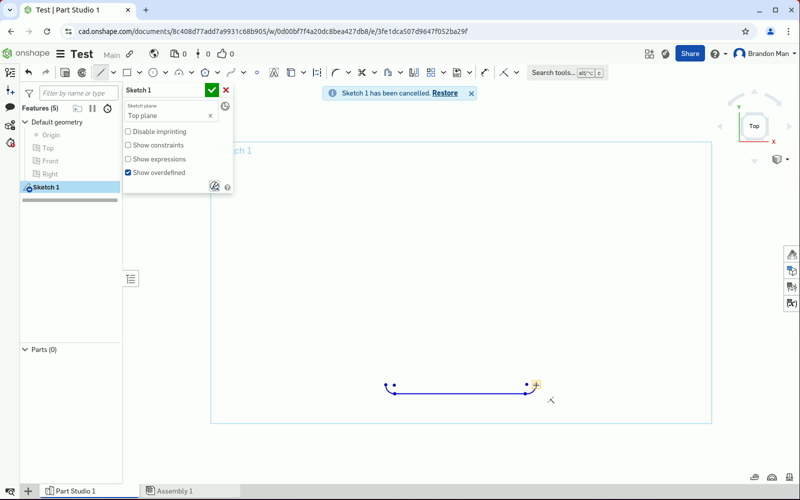
mouse_move(536, 180)
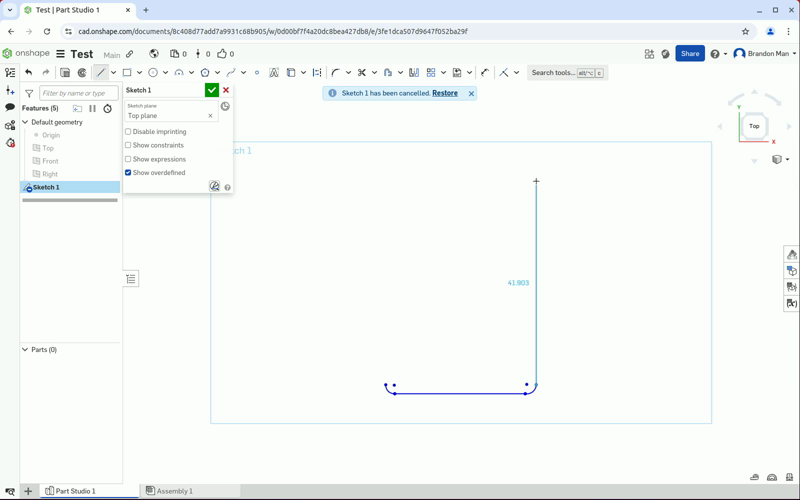
click(536, 180)
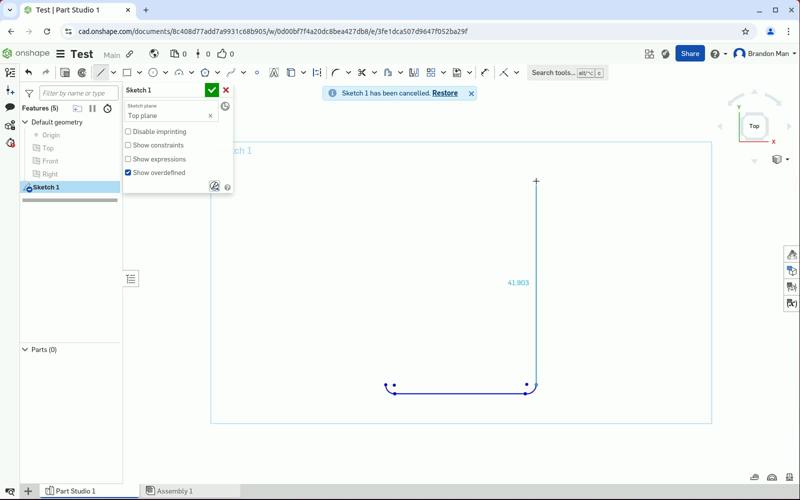
key_up(shift)
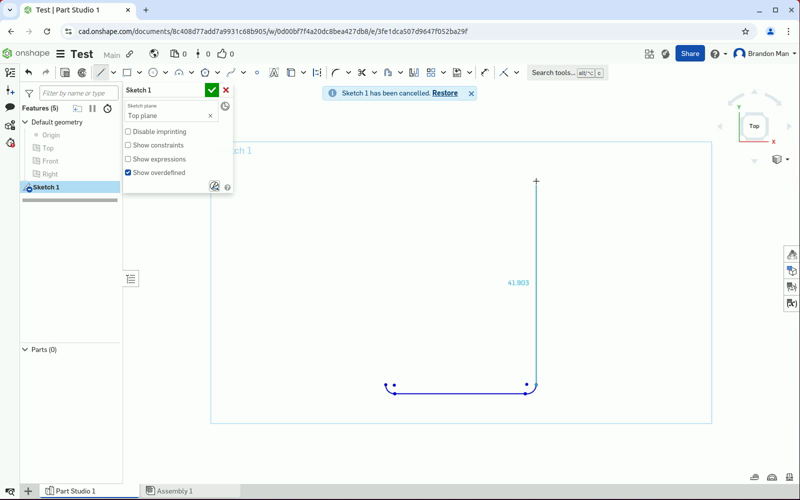
key(esc)
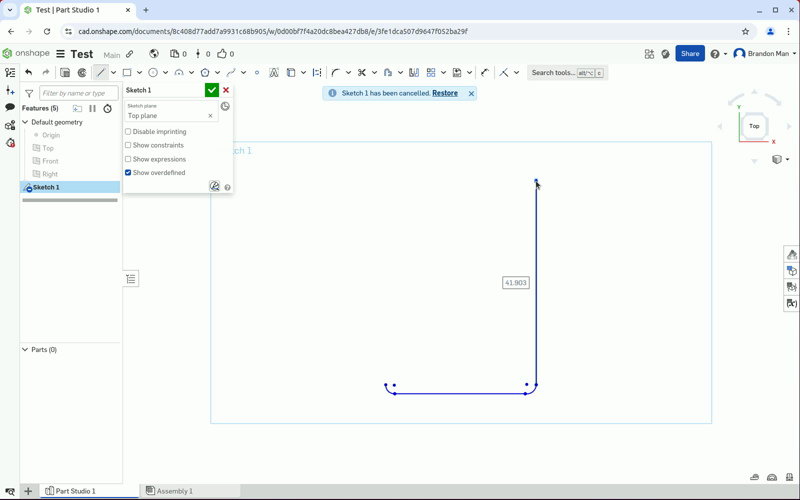
key(a)
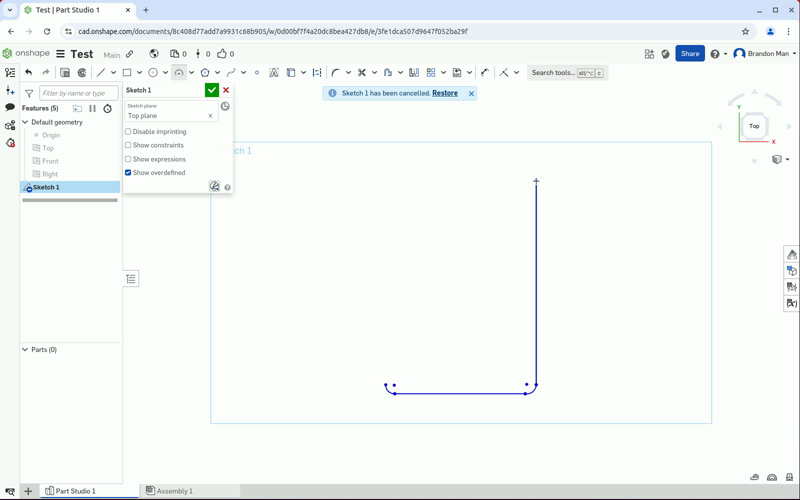
mouse_move(536, 180)
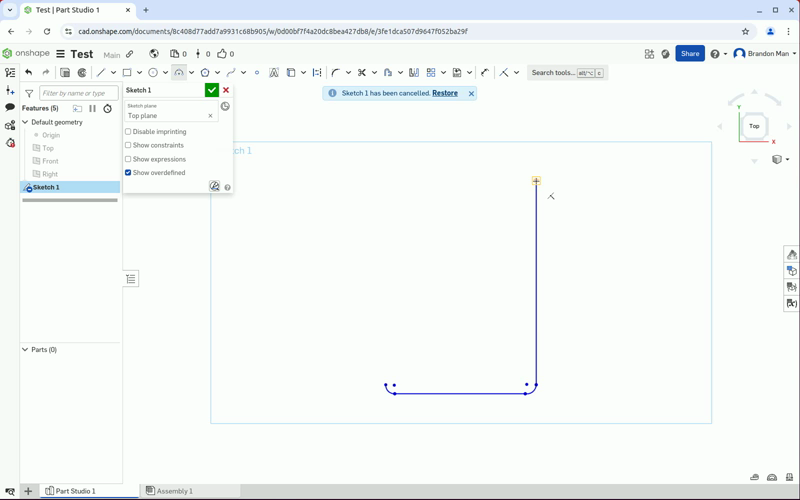
click(536, 180)
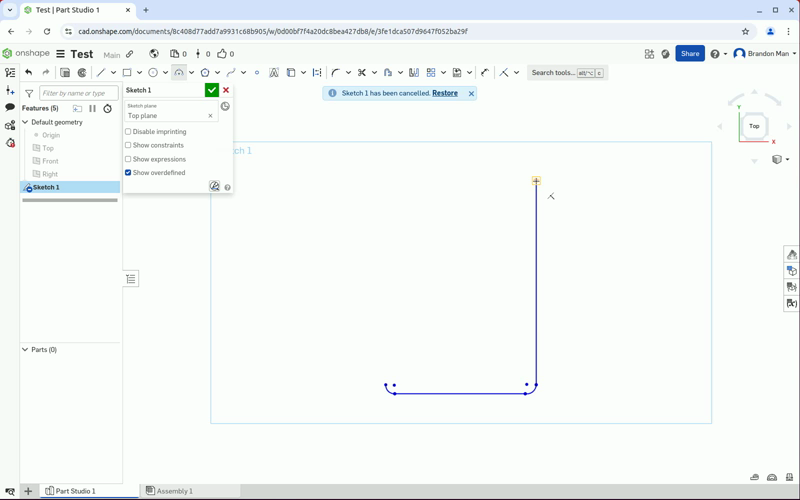
key_down(shift)
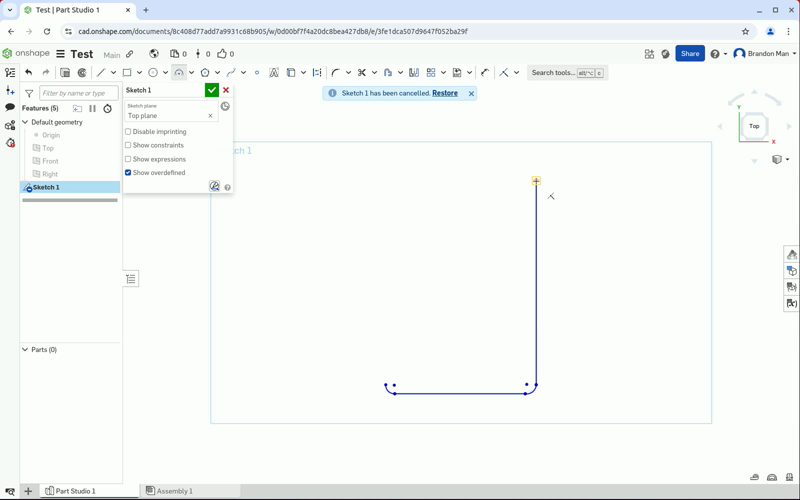
mouse_move(525, 171)
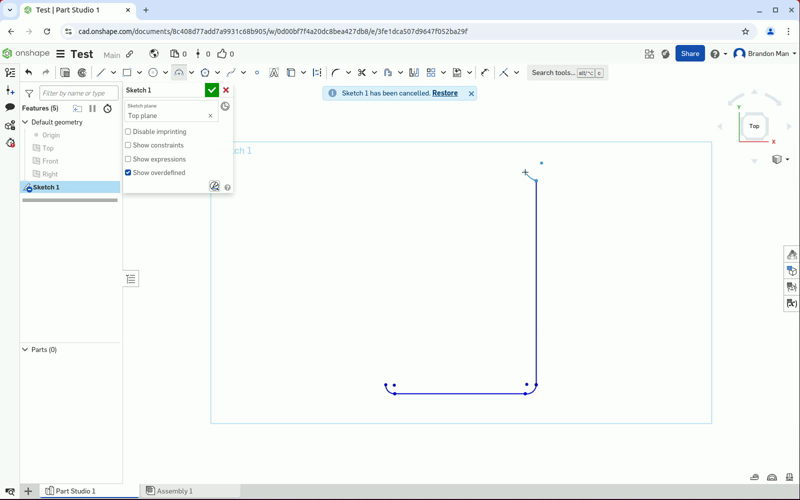
click(525, 171)
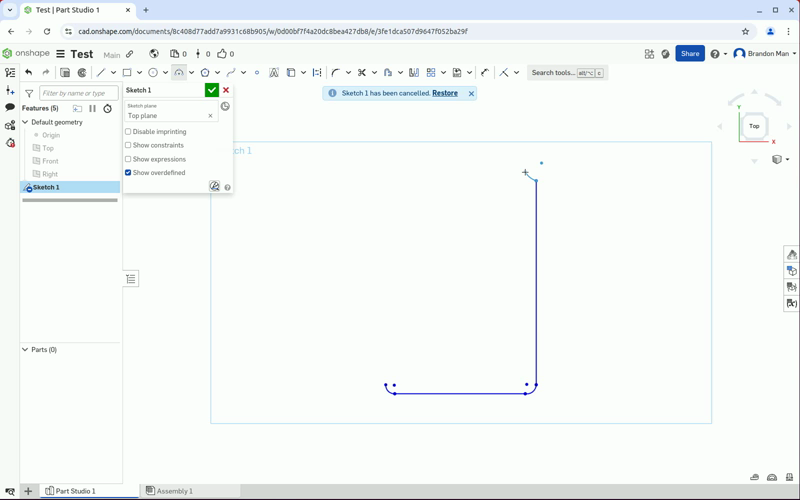
mouse_move(532, 173)
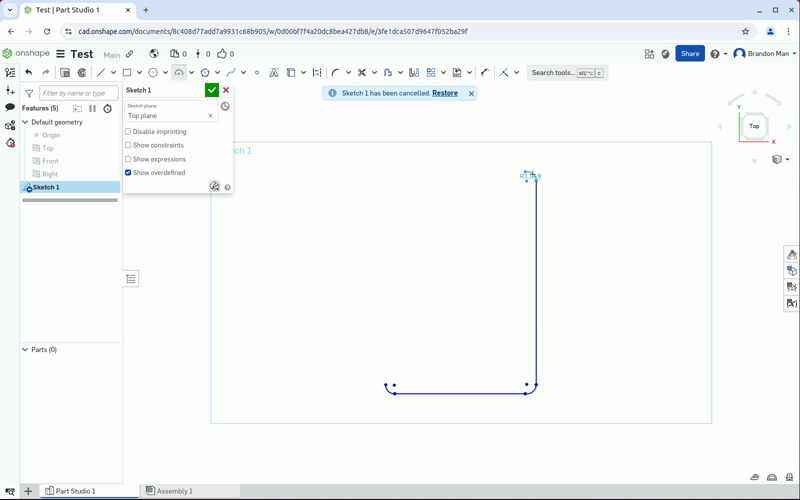
click(532, 173)
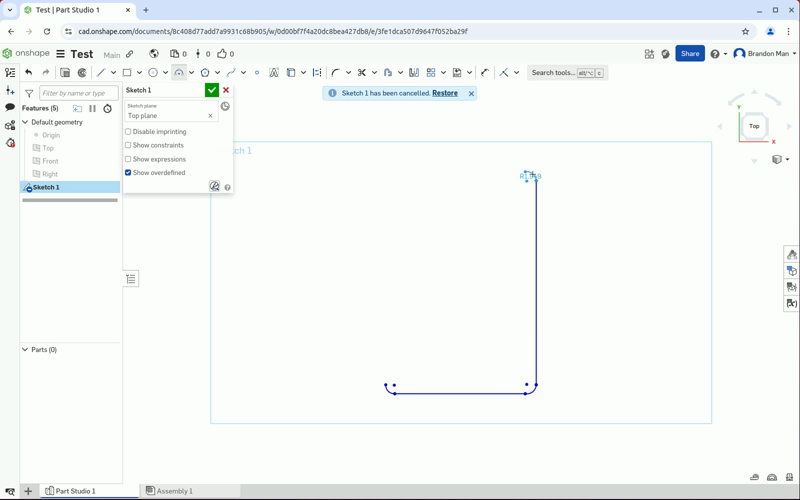
key_up(shift)
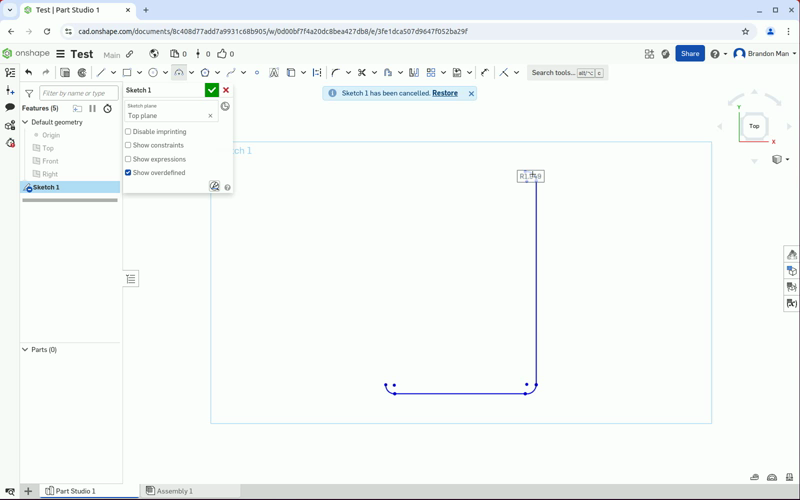
key(esc)
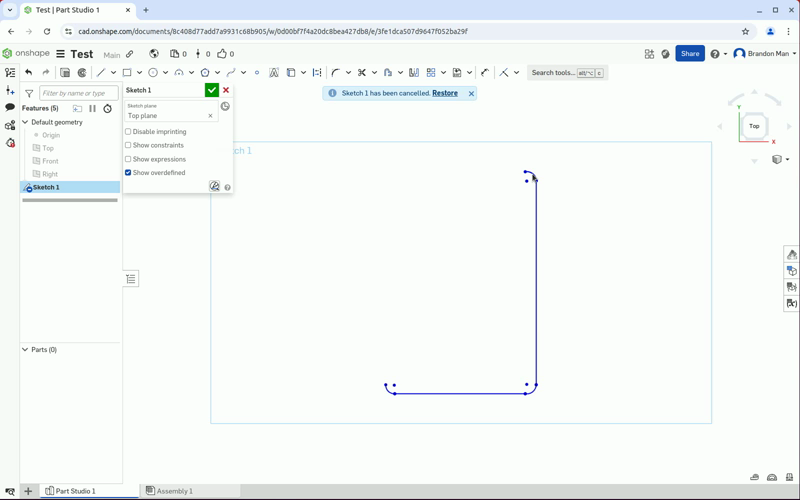
key(l)
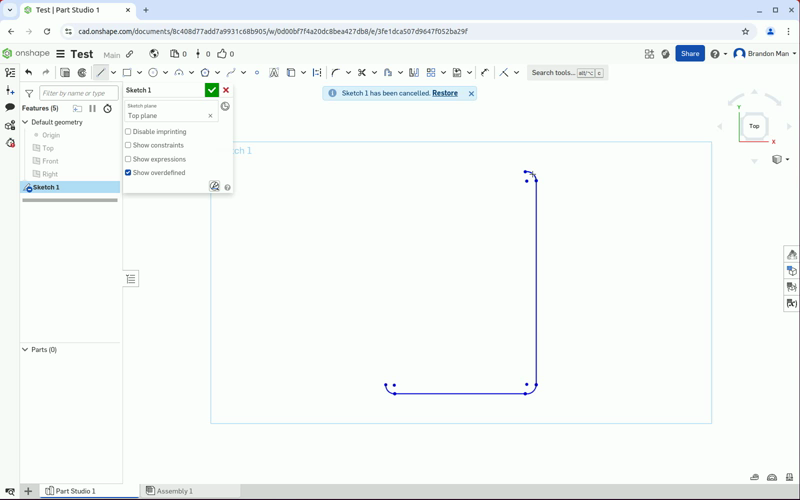
mouse_move(525, 171)
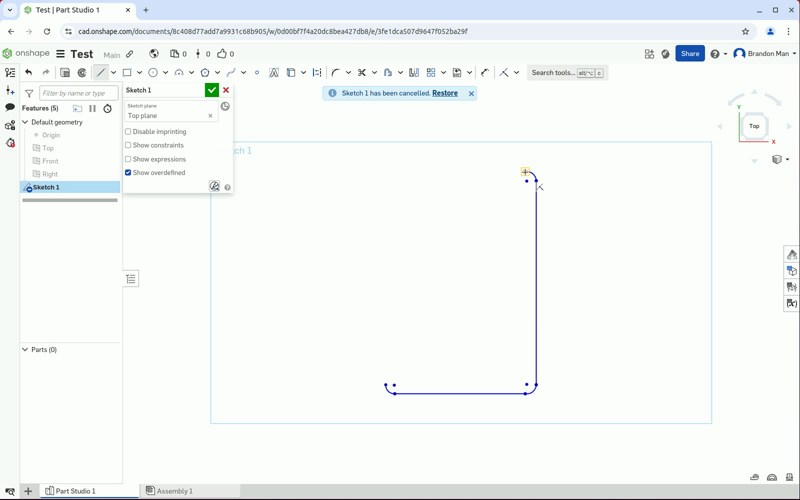
click(525, 171)
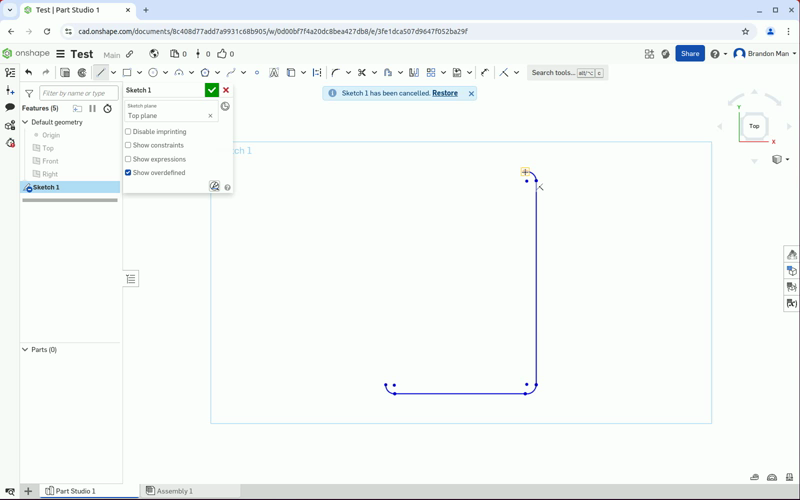
key_down(shift)
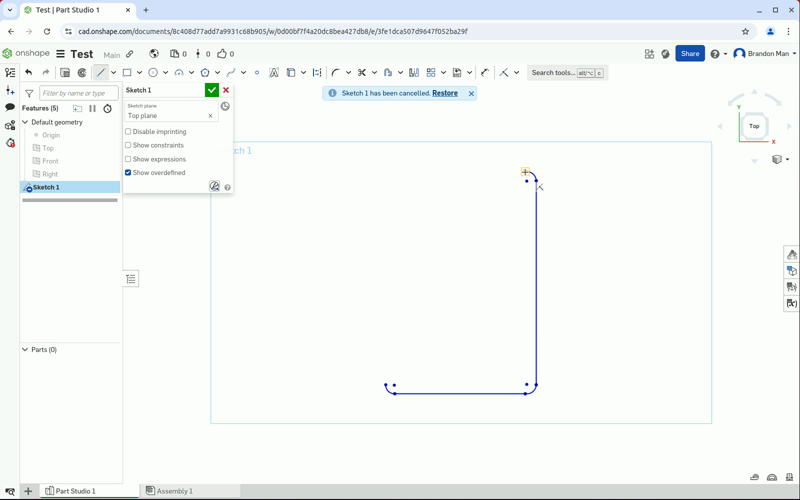
mouse_move(394, 171)
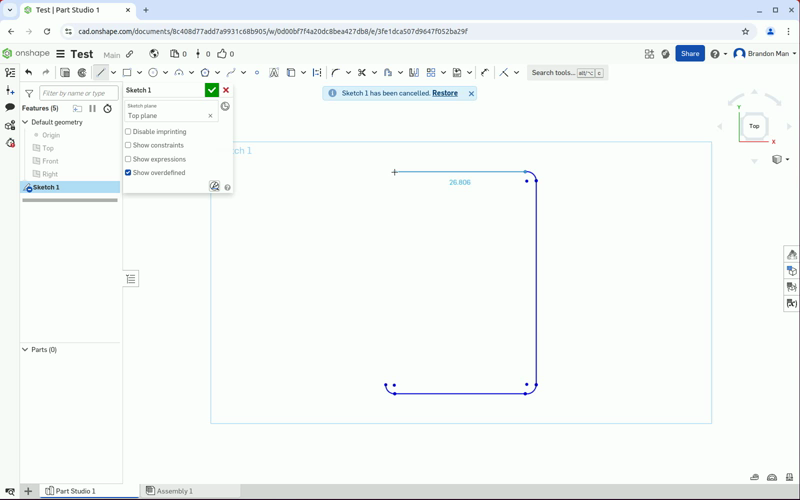
click(394, 171)
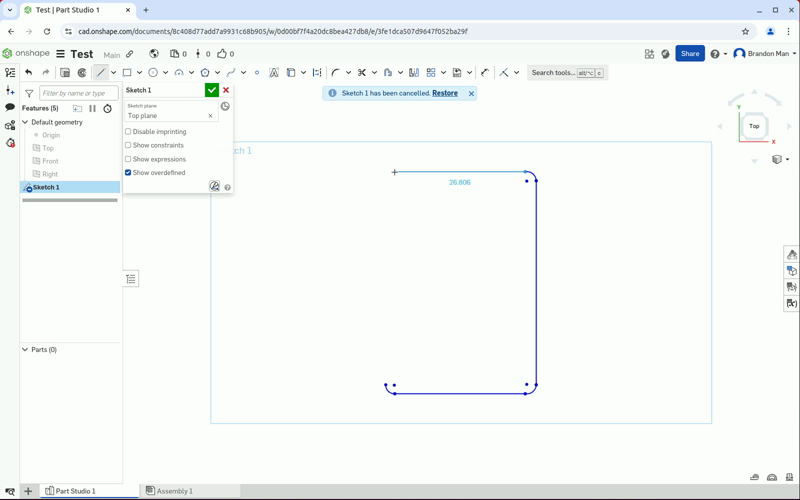
key_up(shift)
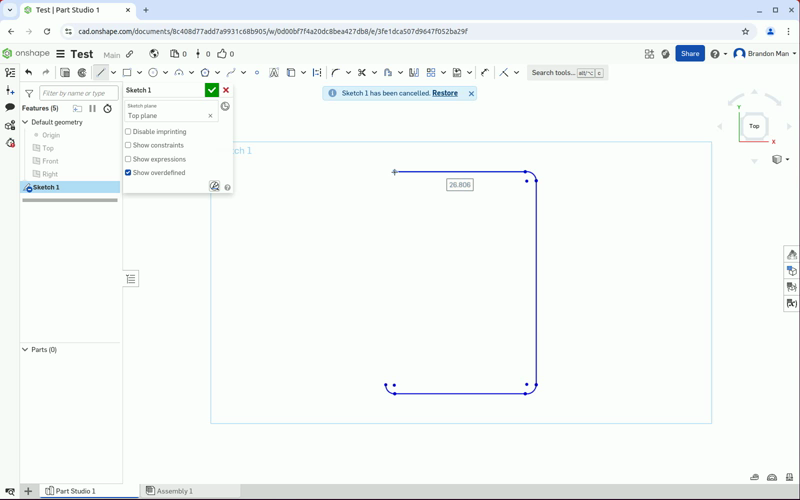
key(esc)
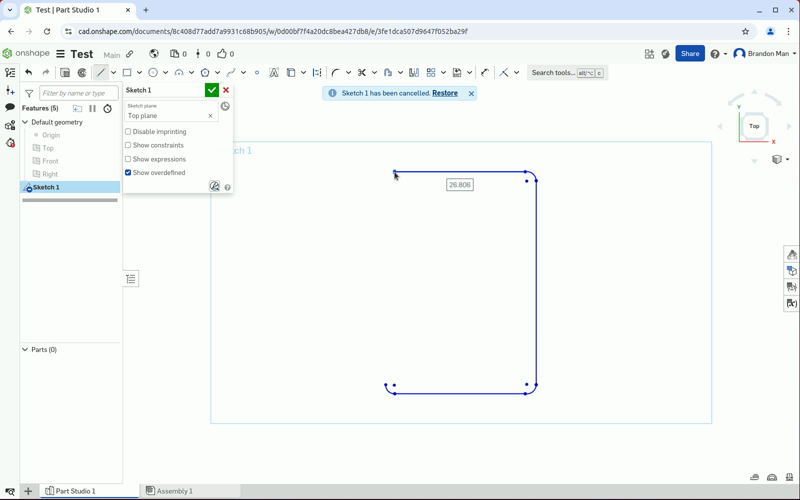
key(a)
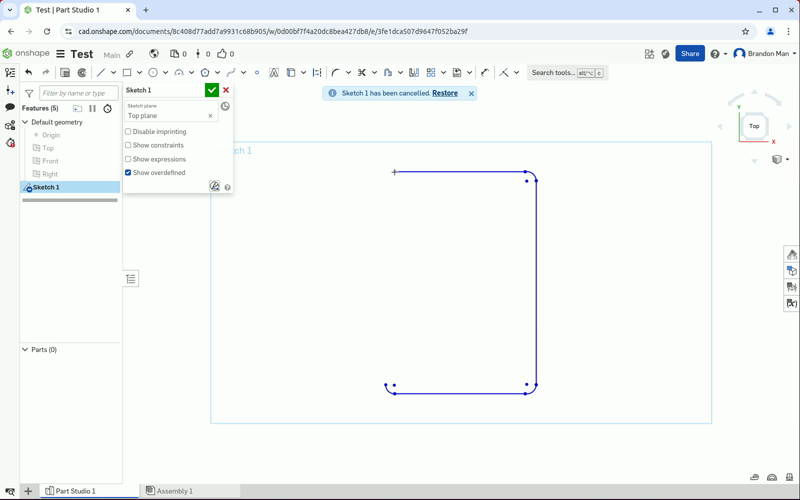
mouse_move(394, 171)
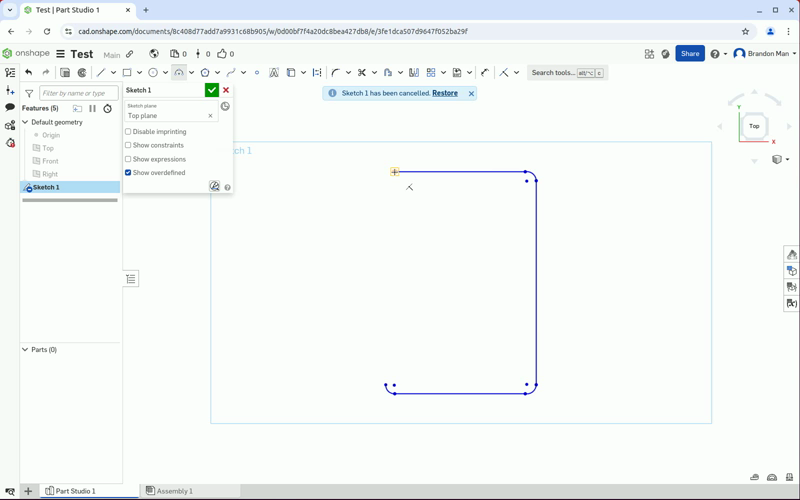
click(394, 171)
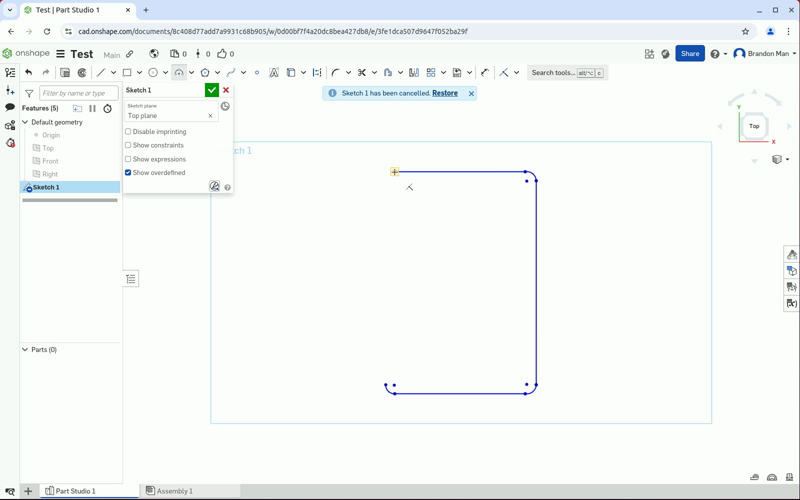
key_down(shift)
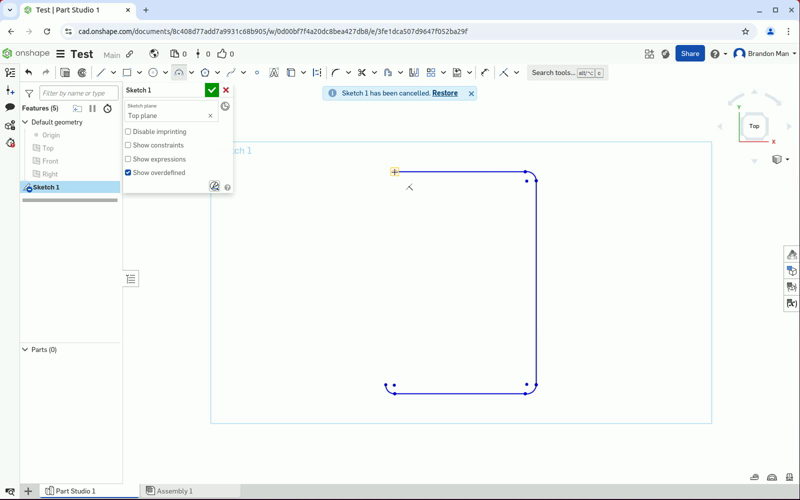
mouse_move(385, 180)
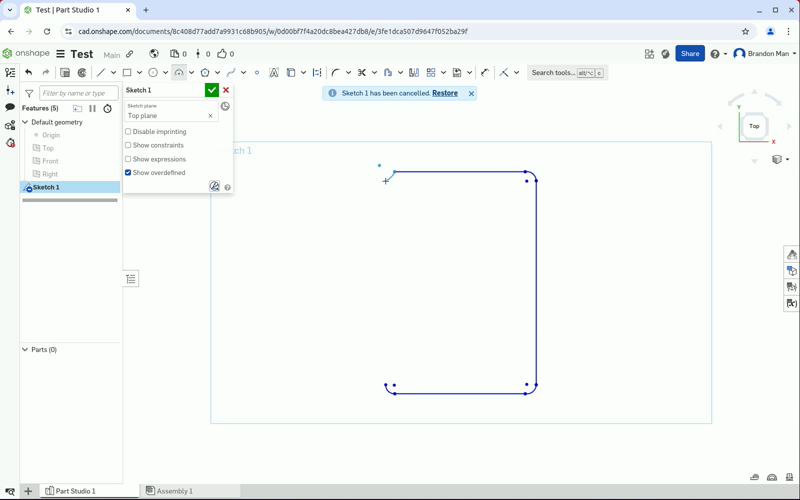
click(385, 180)
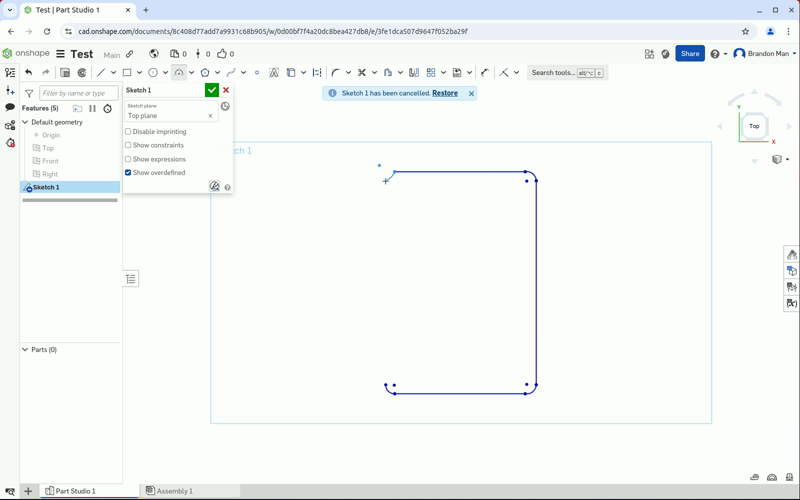
mouse_move(388, 174)
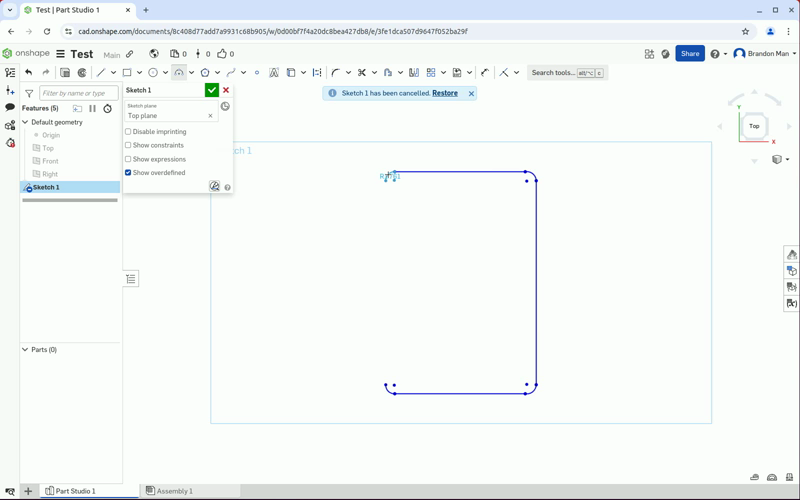
click(388, 174)
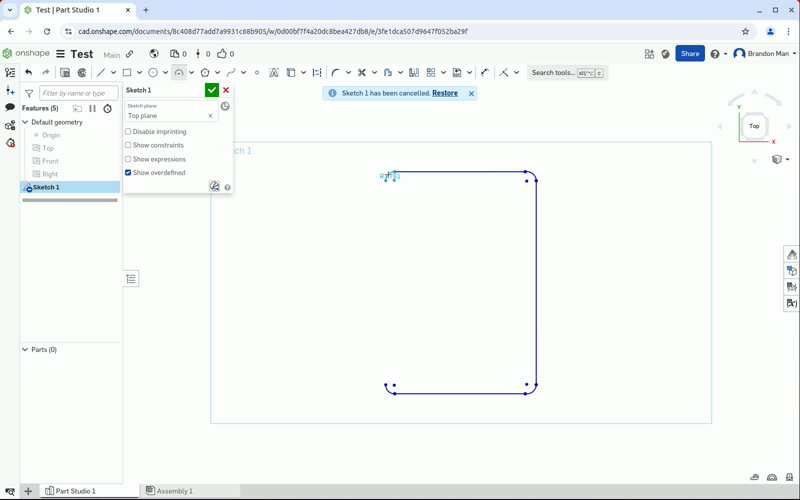
key_up(shift)
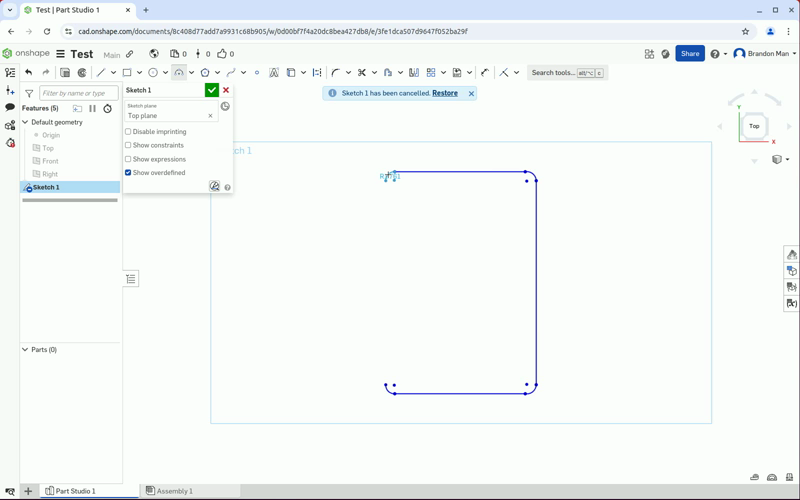
key(esc)
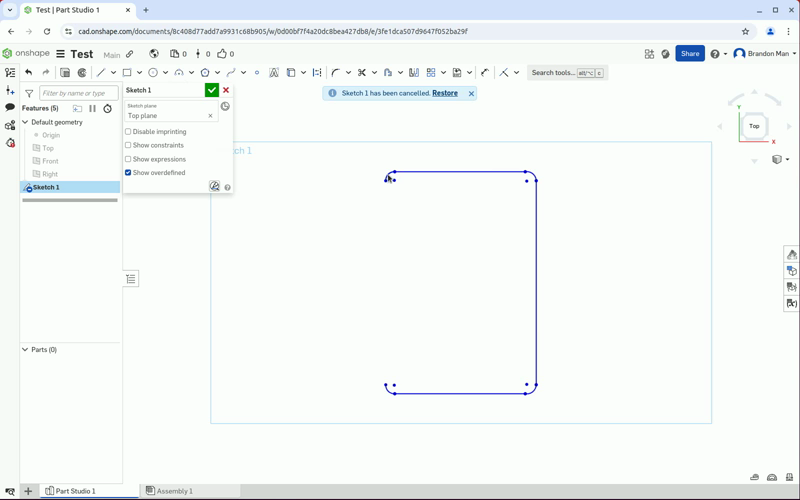
key(l)
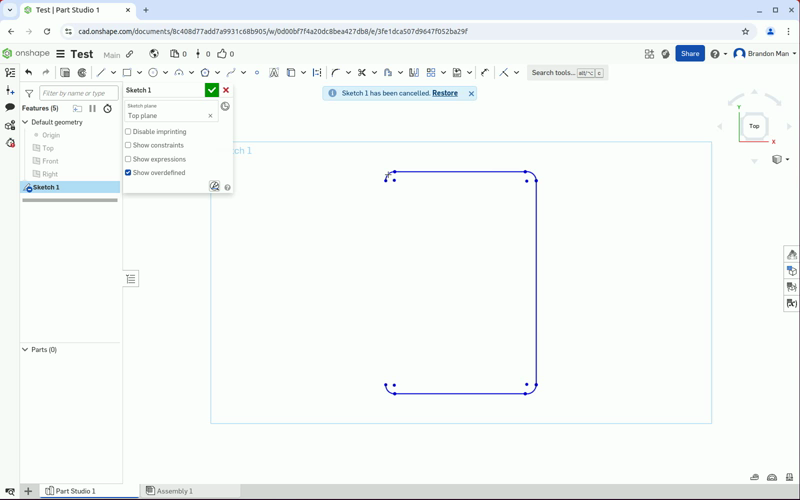
mouse_move(385, 180)
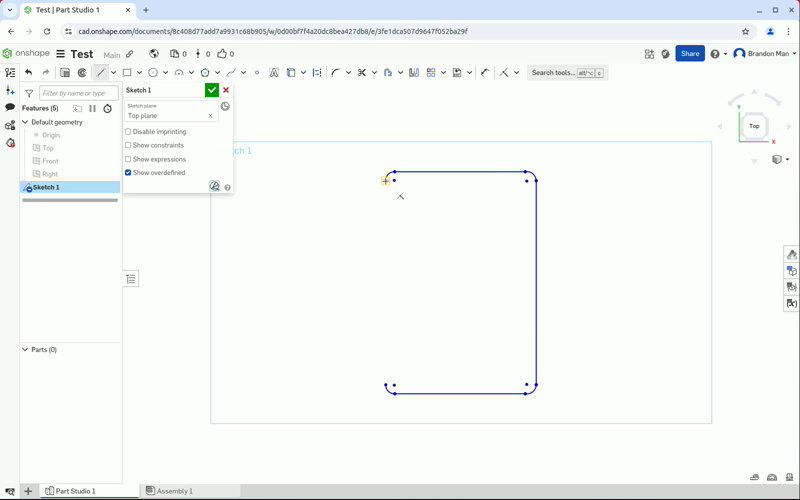
click(385, 180)
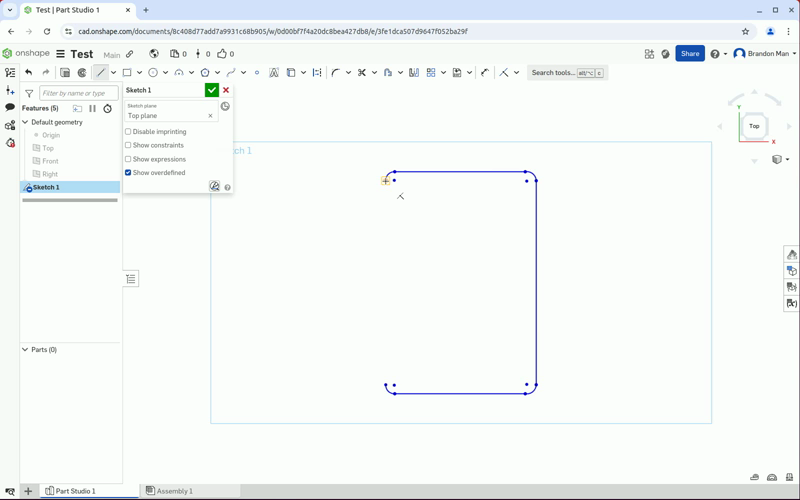
key_down(shift)
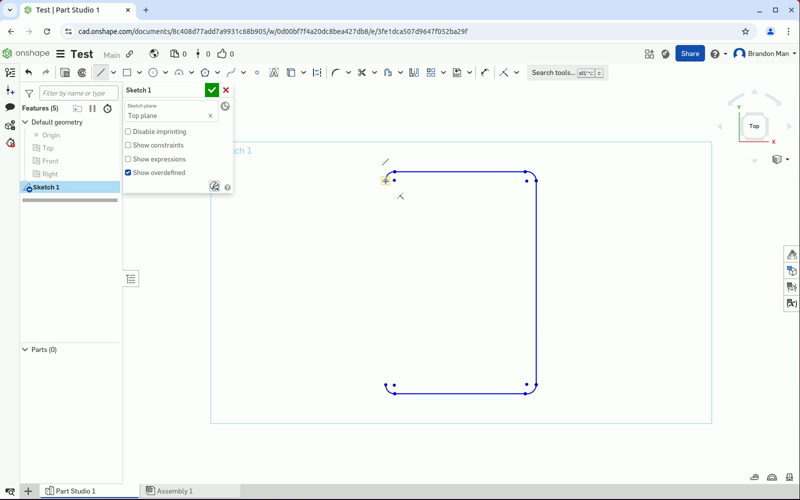
mouse_move(385, 384)
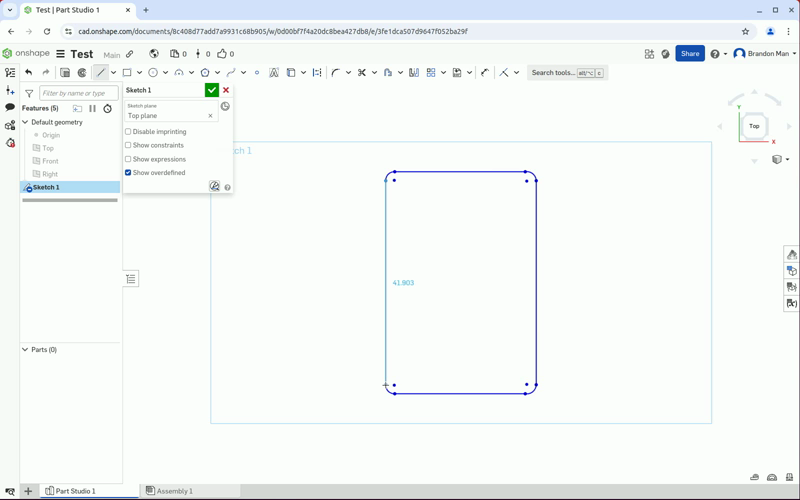
key_up(shift)
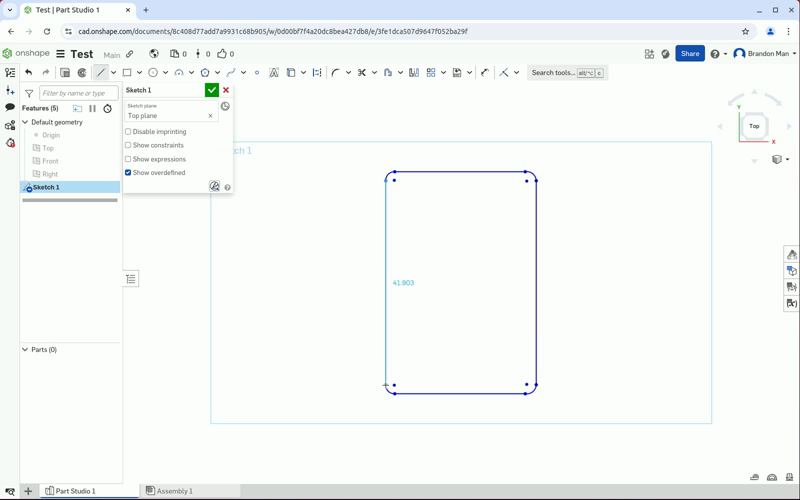
click(385, 384)
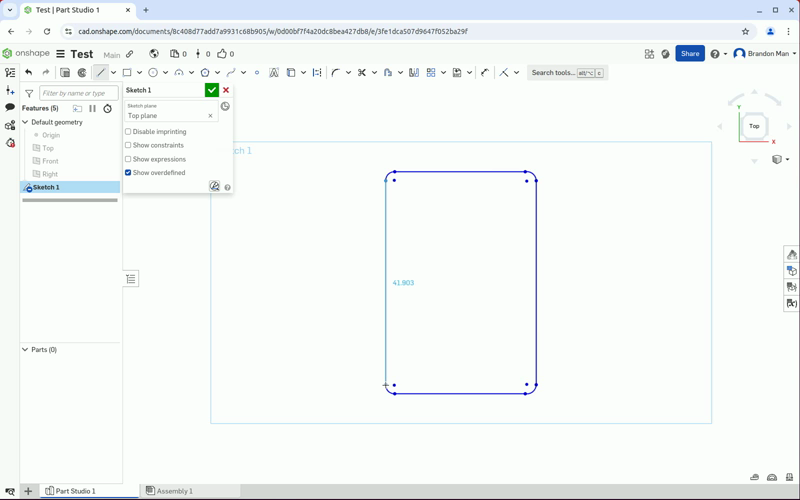
key(esc)
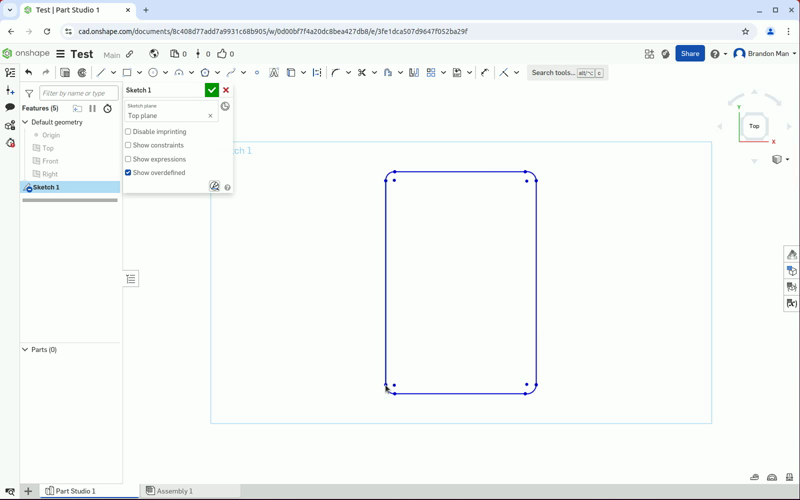
mouse_move(441, 364)
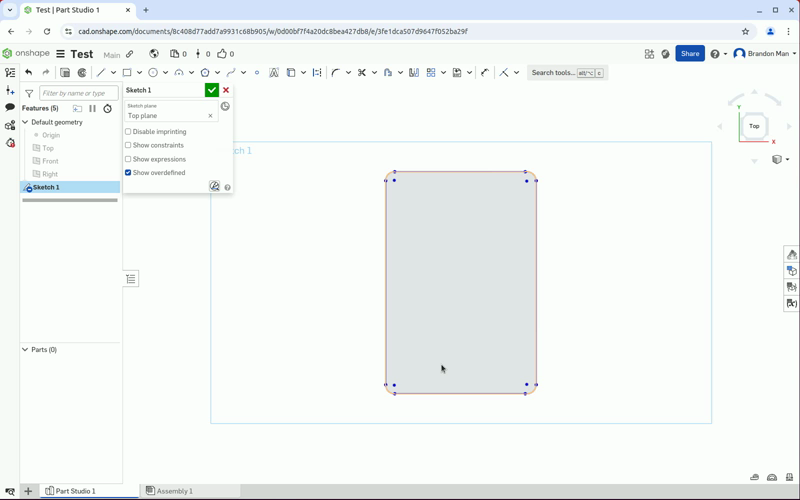
click(441, 364)
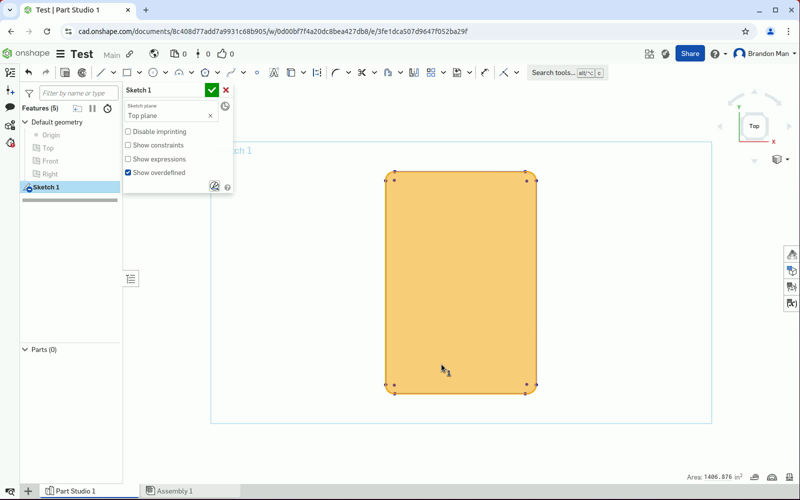
mouse_move(73, 352)
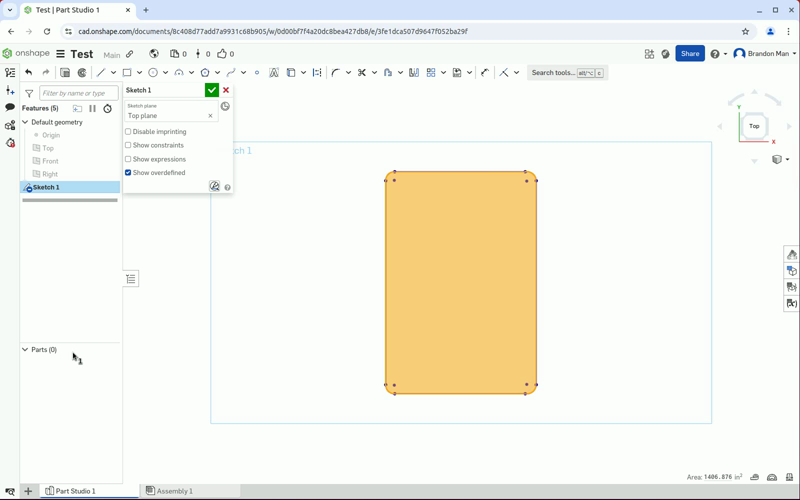
key(shift+y)
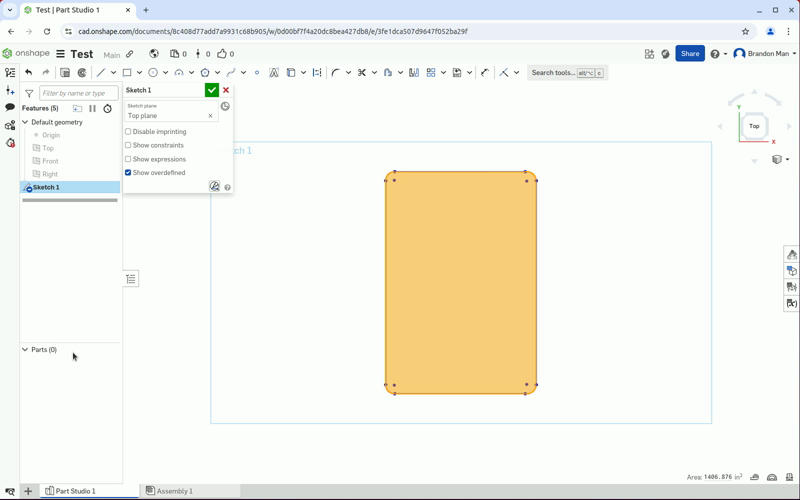
key(shift+e)
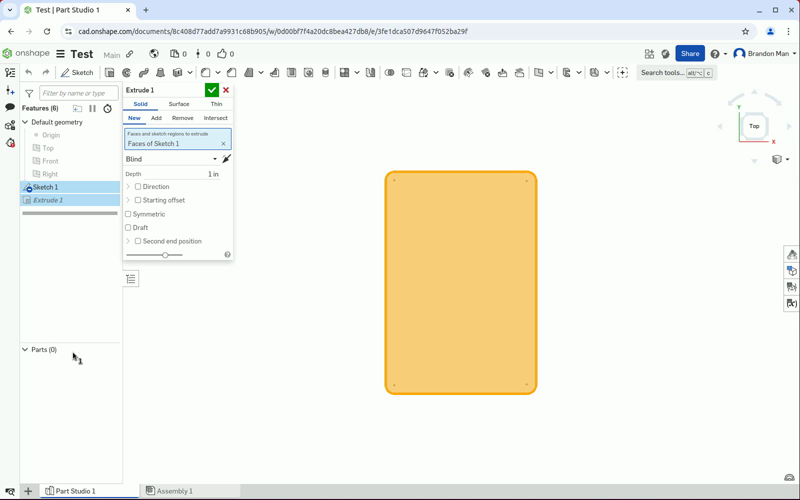
mouse_move(143, 106)
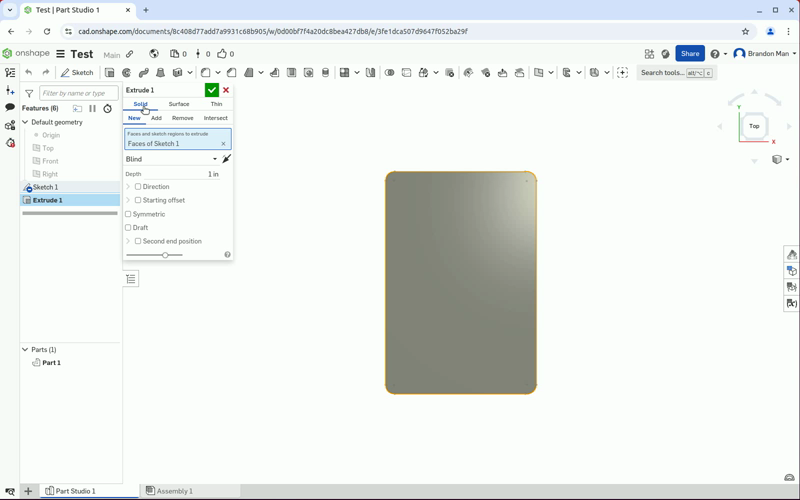
click(143, 106)
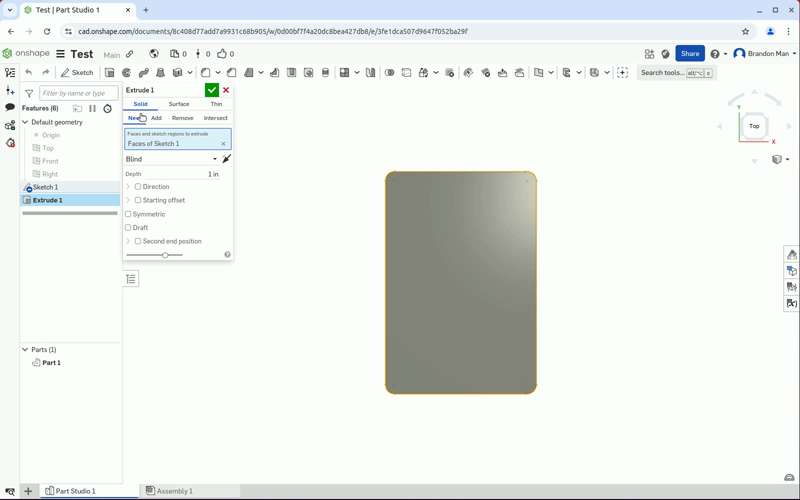
mouse_move(137, 120)
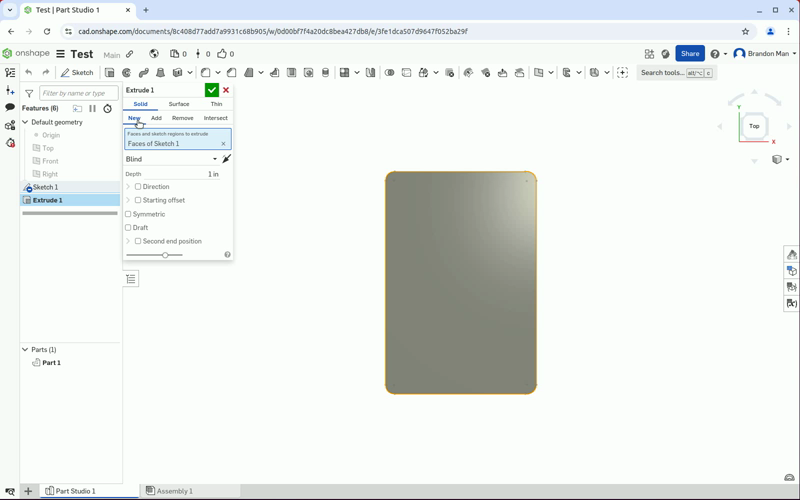
click(137, 120)
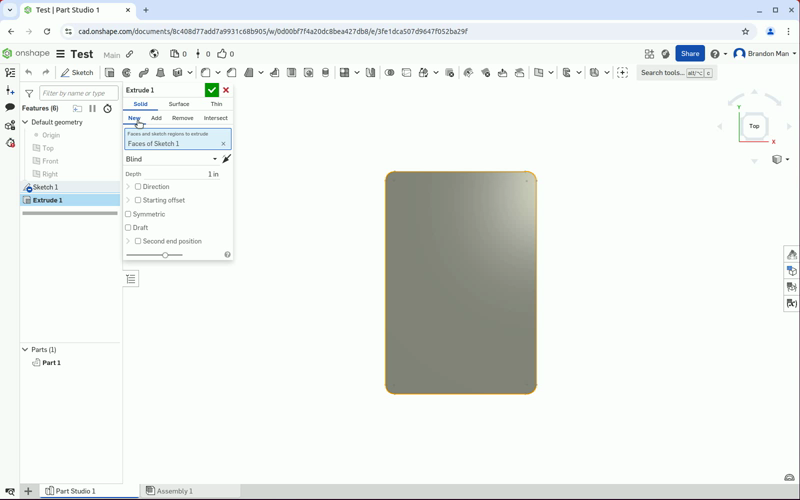
key(tab, 4)
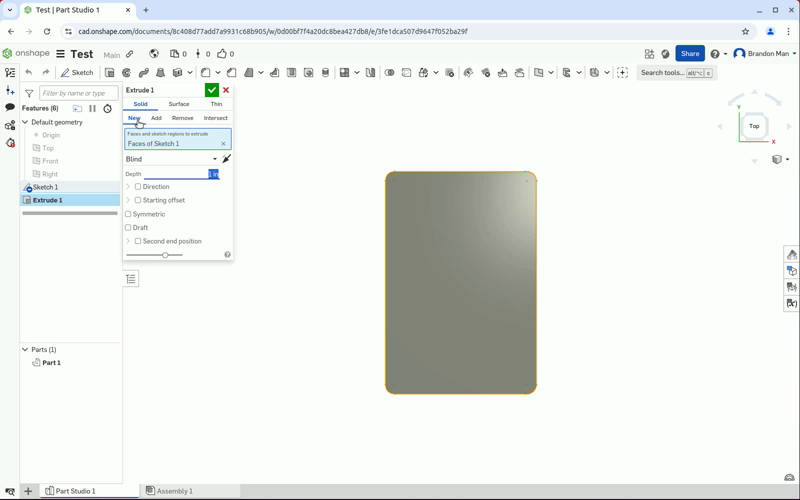
text(0.963)
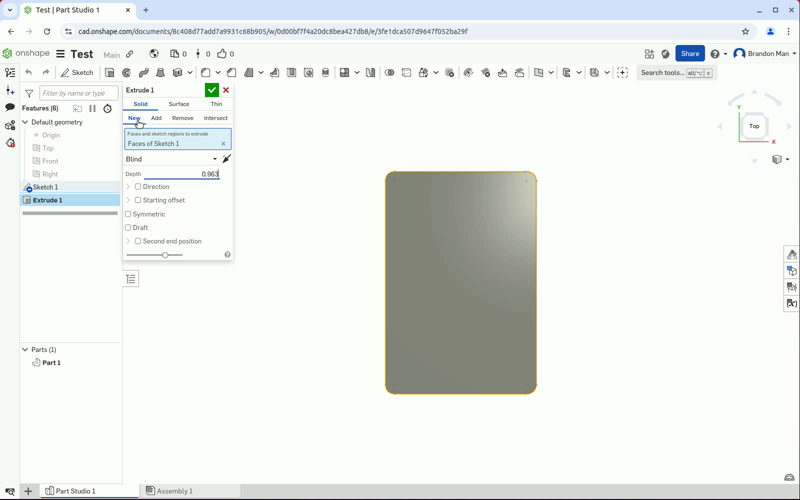
key(enter)
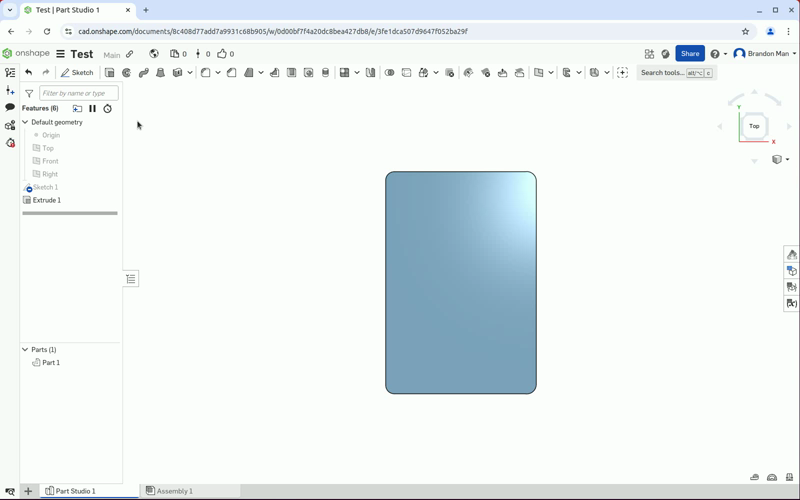
key(shift+h)
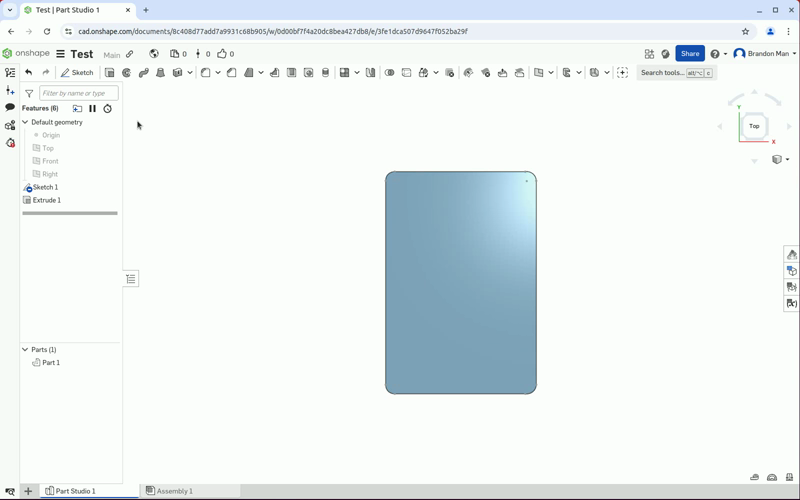
key(shift+h)
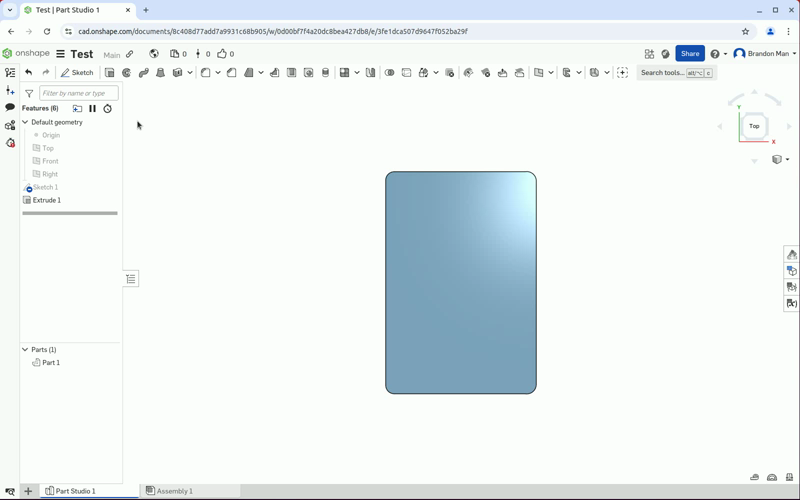
mouse_move(73, 189)
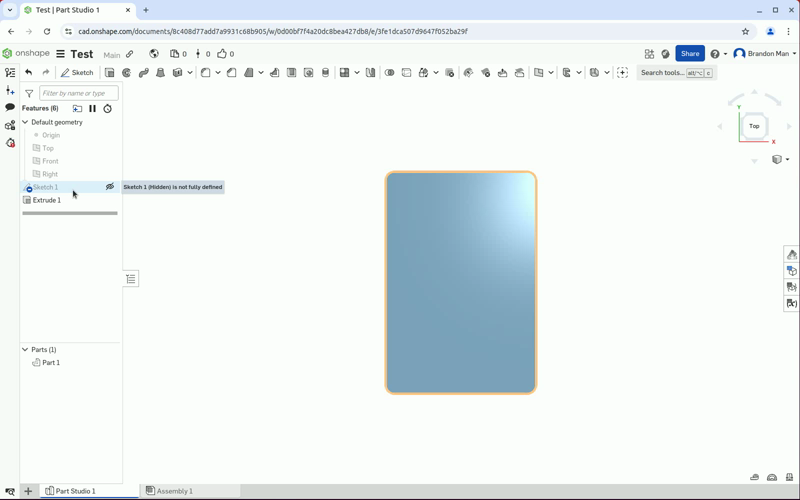
click(73, 189)
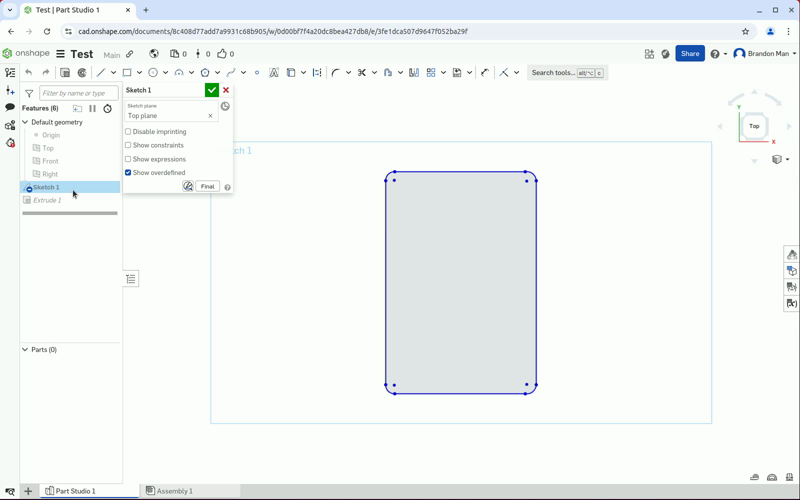
mouse_move(229, 92)
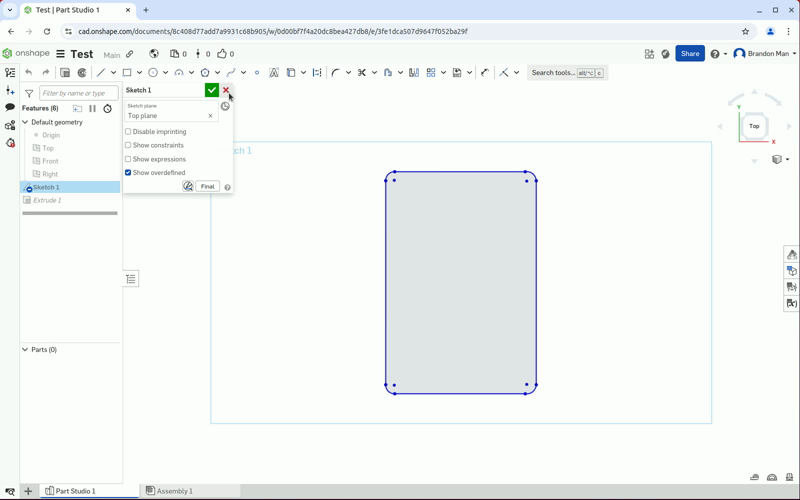
click(229, 92)
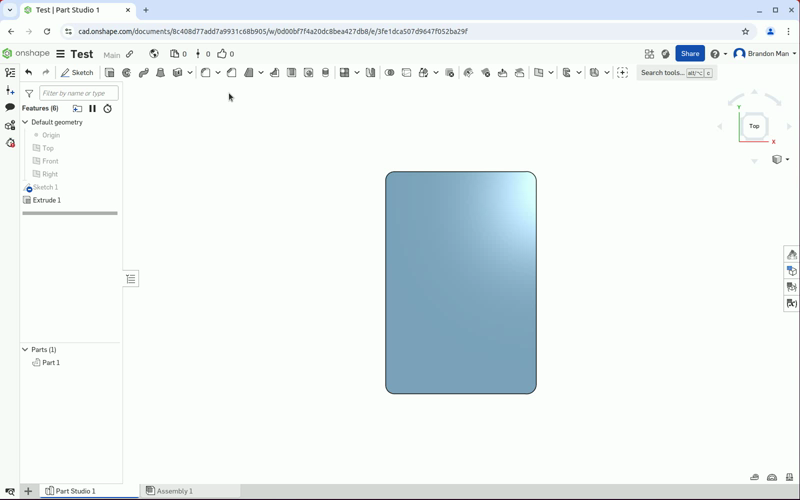
mouse_move(541, 75)
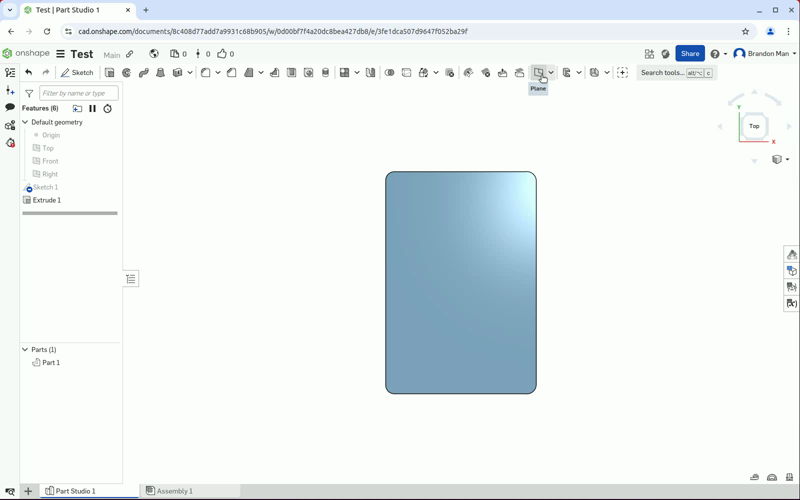
click(541, 75)
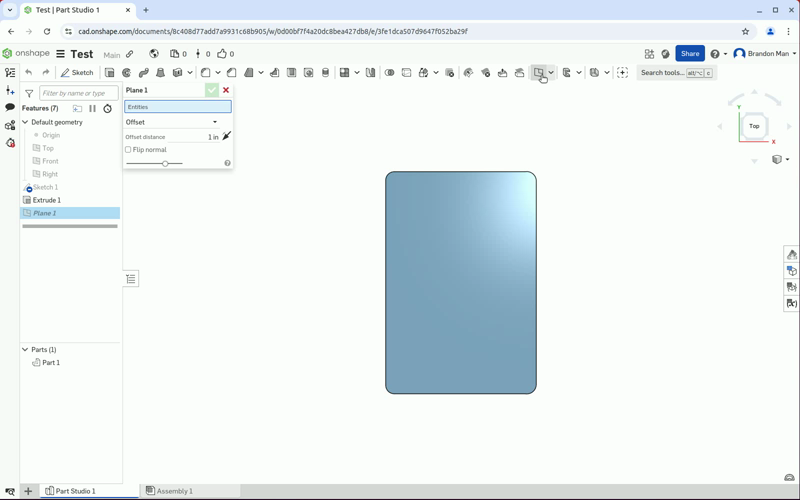
mouse_move(73, 150)
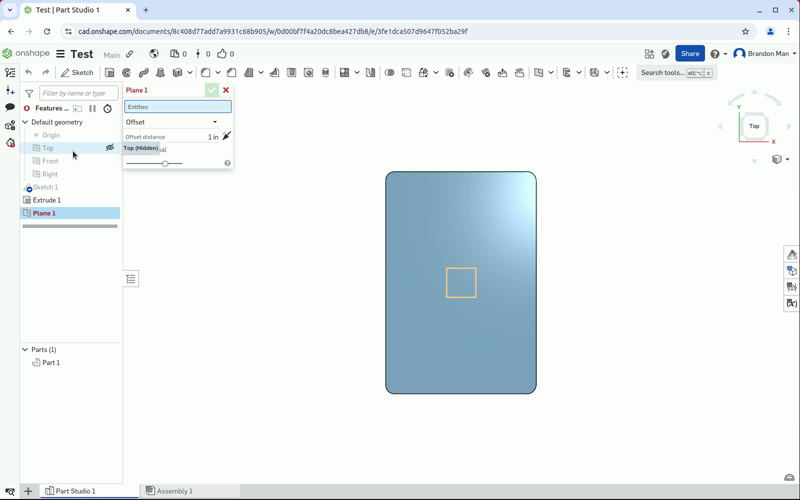
click(73, 150)
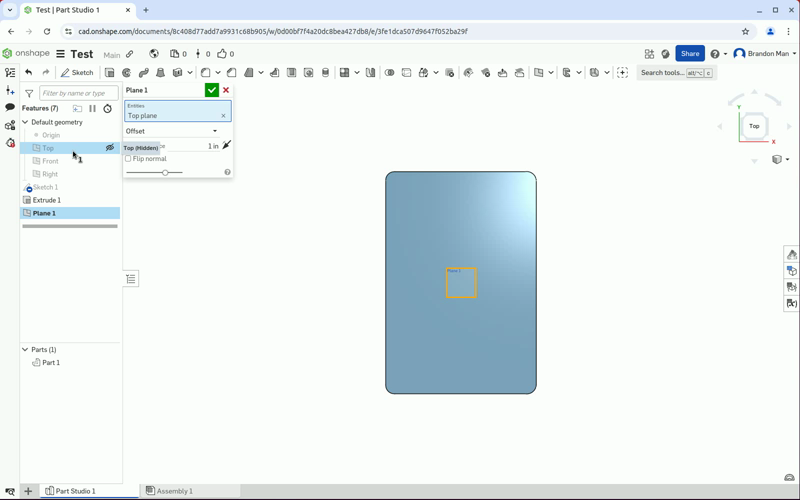
key(tab, 2)
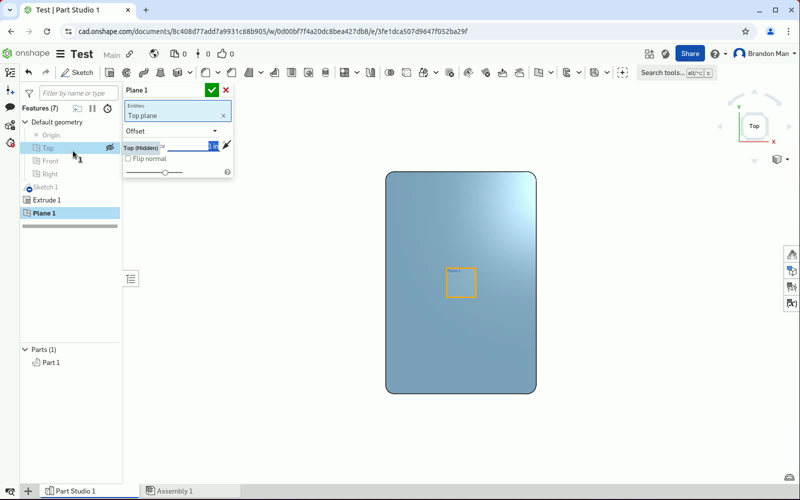
text(0.955)
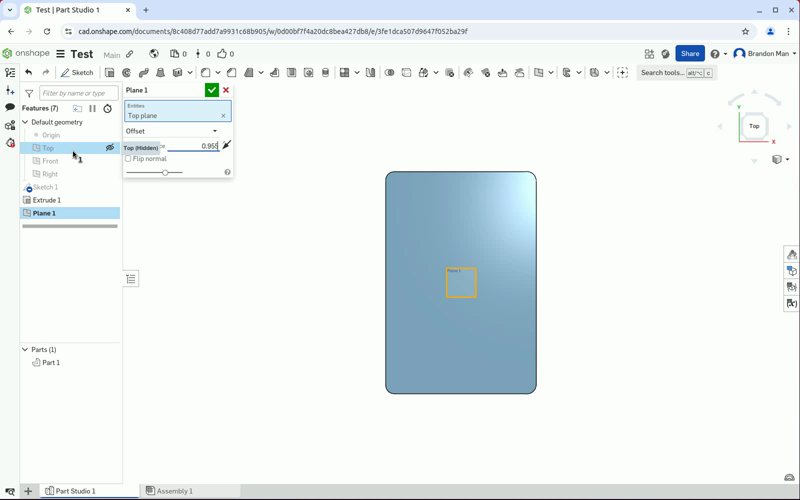
key(enter, 2)
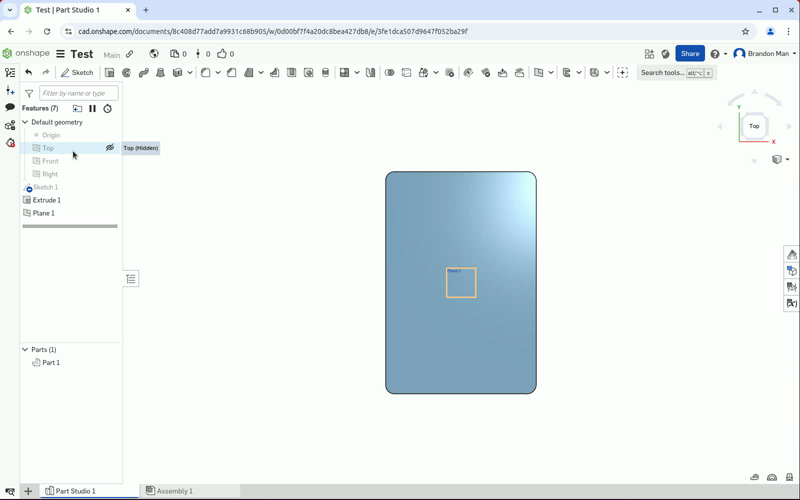
key(shift+s)
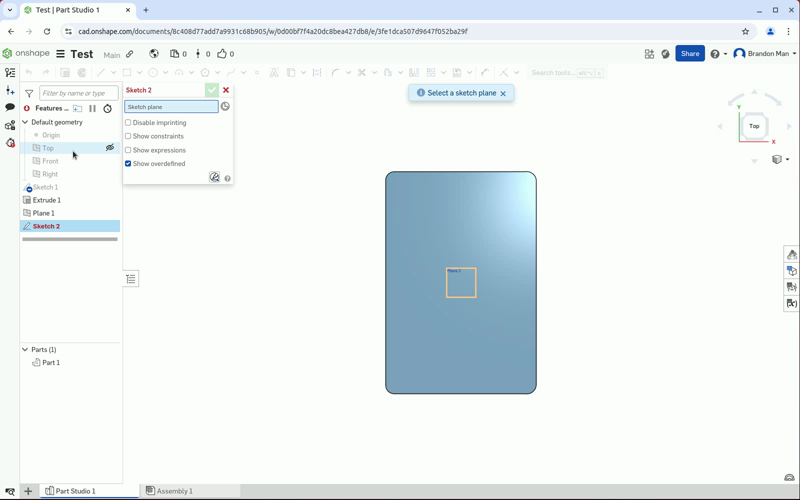
mouse_move(73, 215)
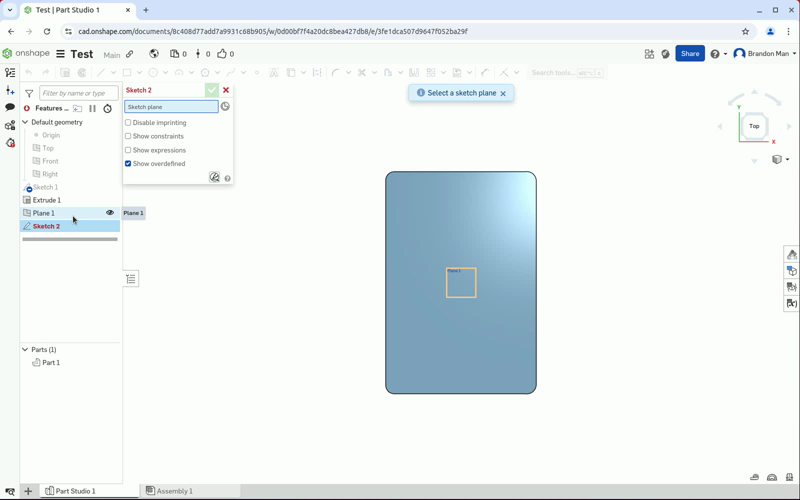
click(73, 215)
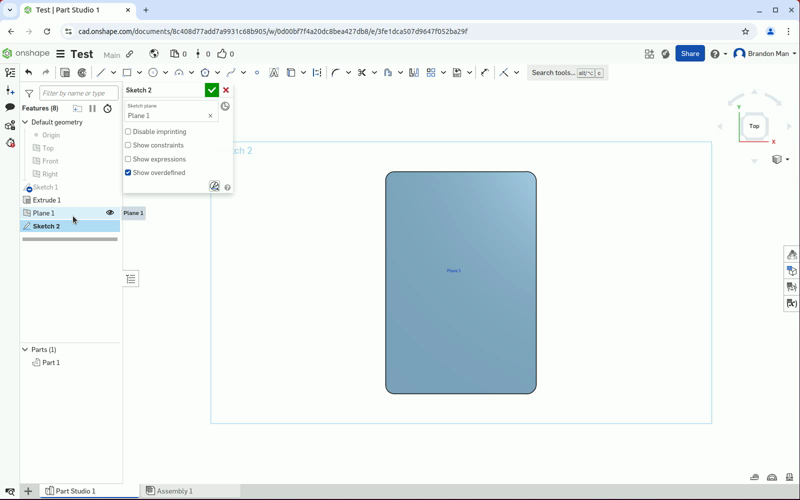
mouse_move(73, 352)
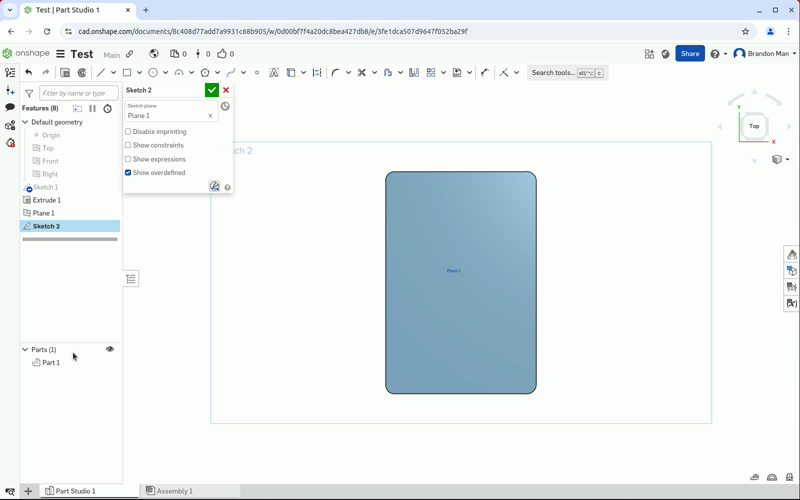
key(y)
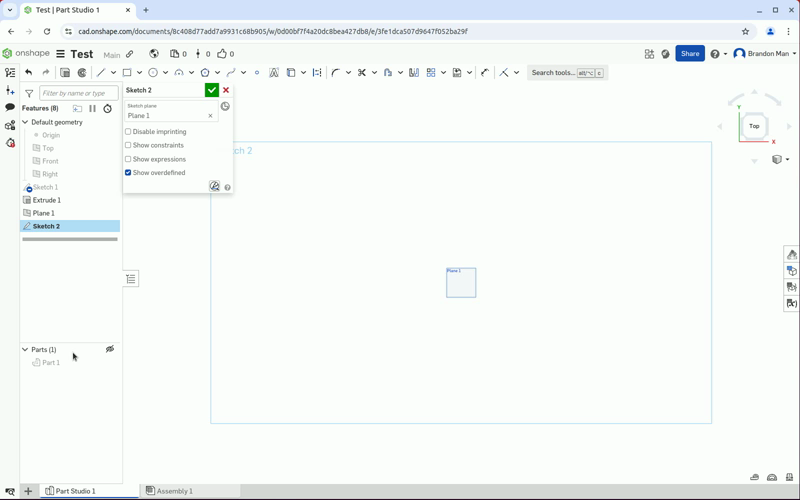
key(a)
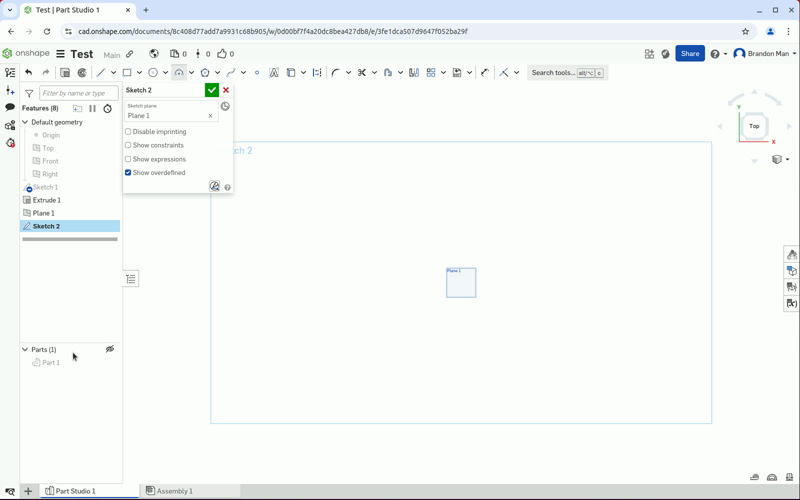
key_down(shift)
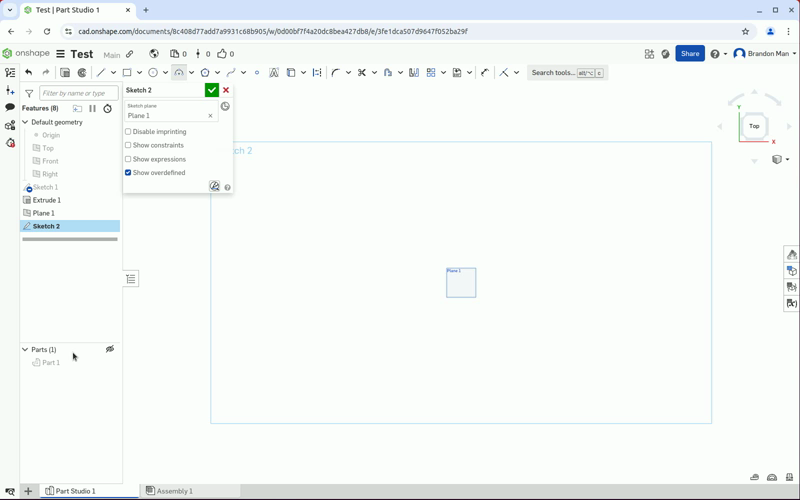
mouse_move(391, 381)
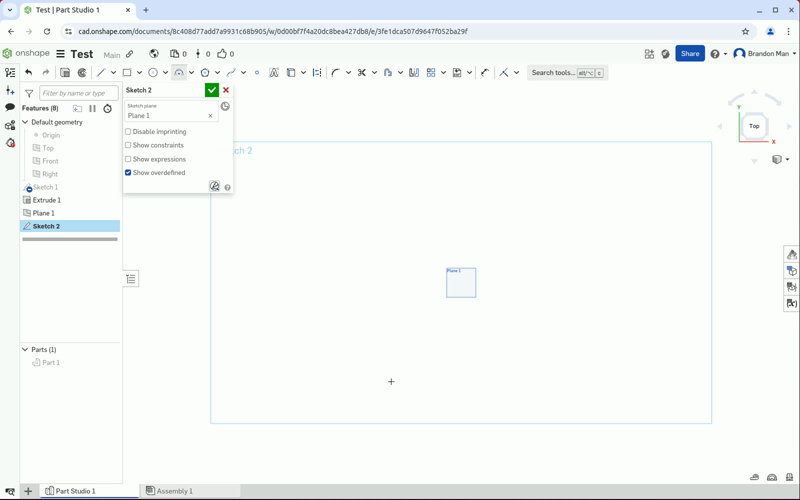
click(391, 381)
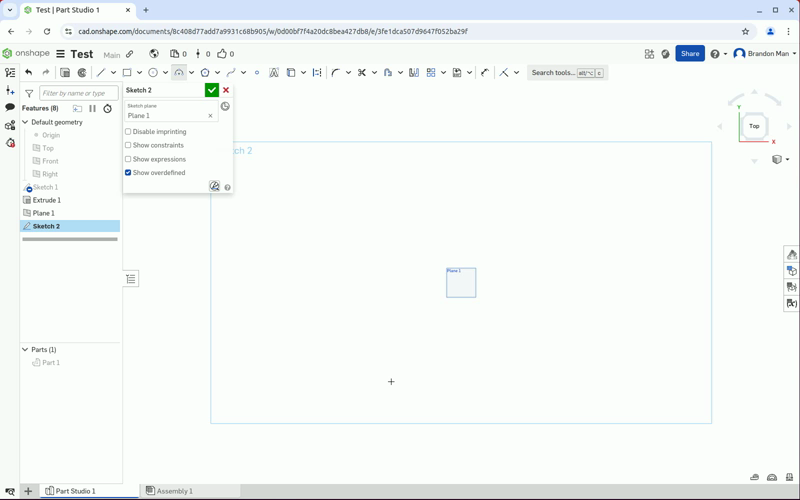
key_up(shift)
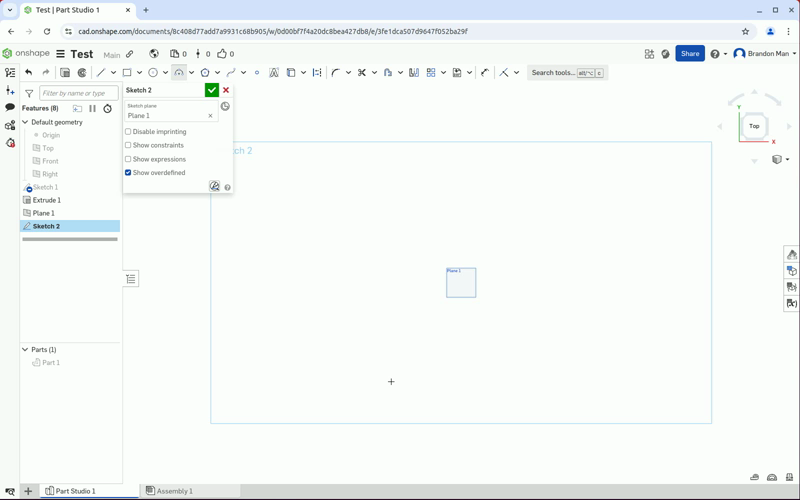
key_down(shift)
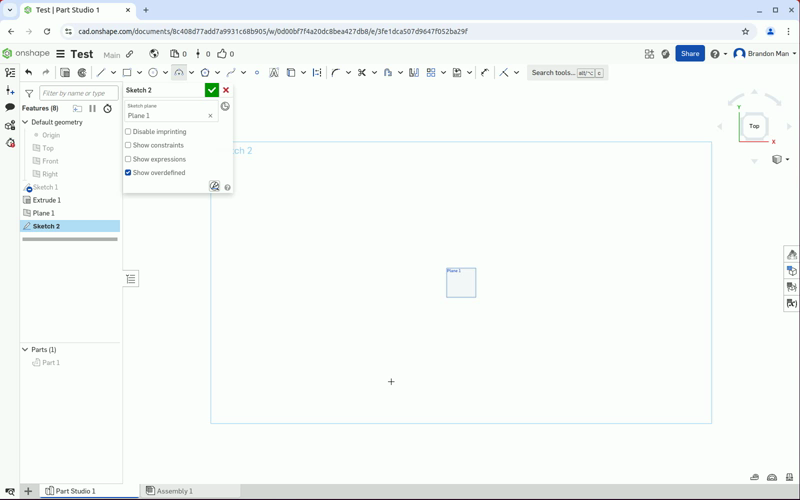
mouse_move(399, 389)
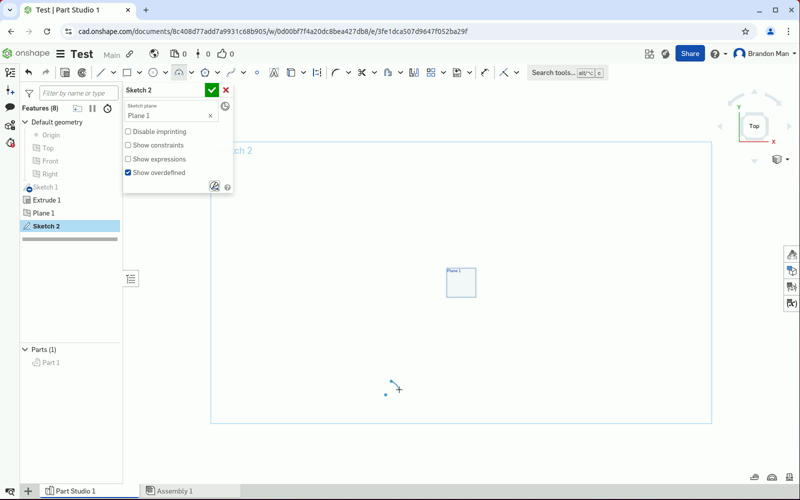
click(399, 389)
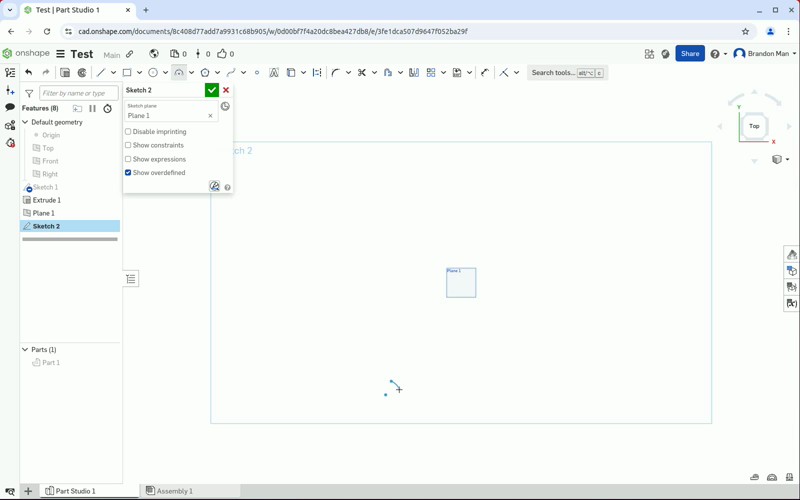
mouse_move(390, 389)
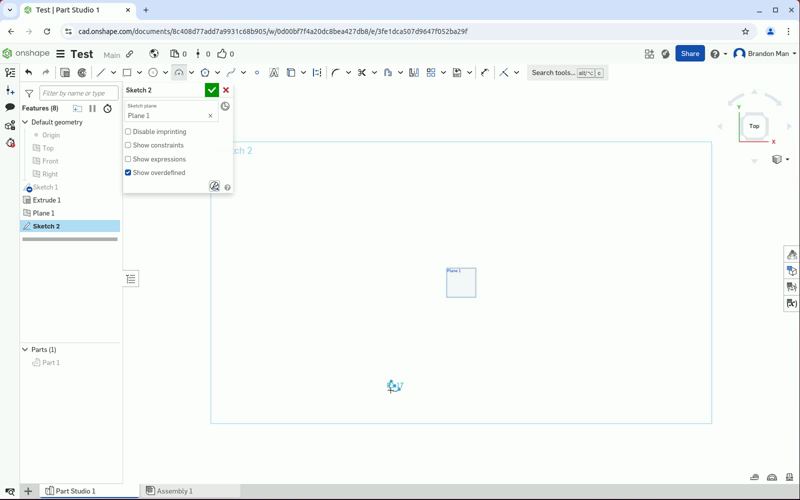
click(390, 389)
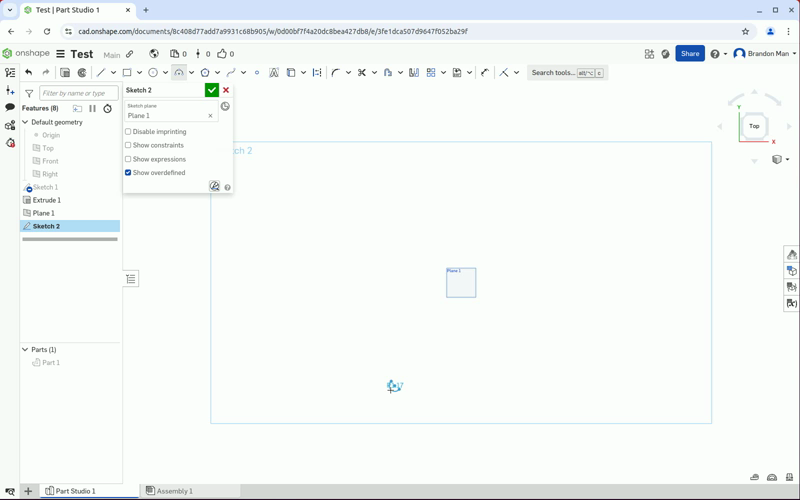
key_up(shift)
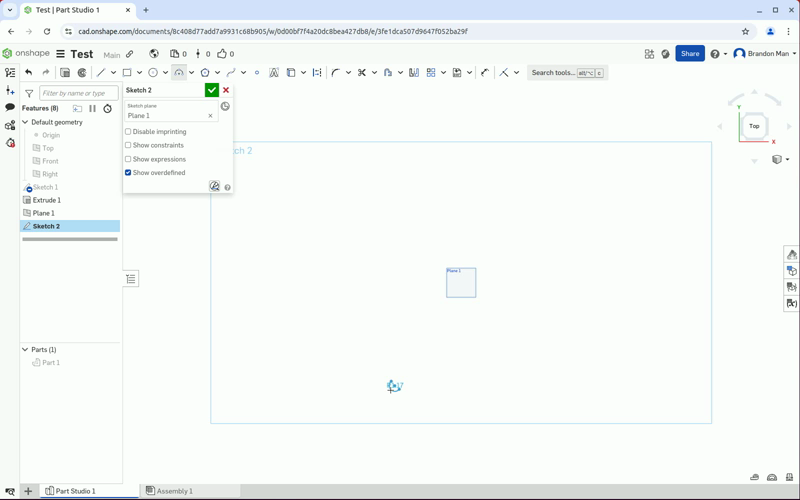
key(esc)
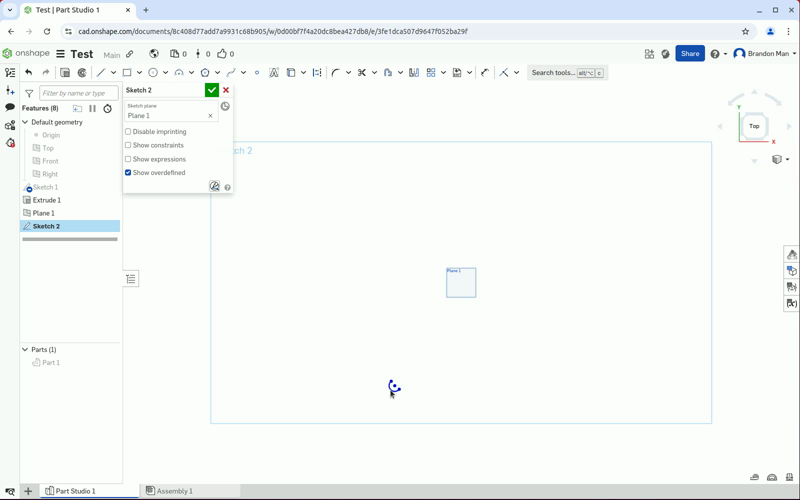
key(l)
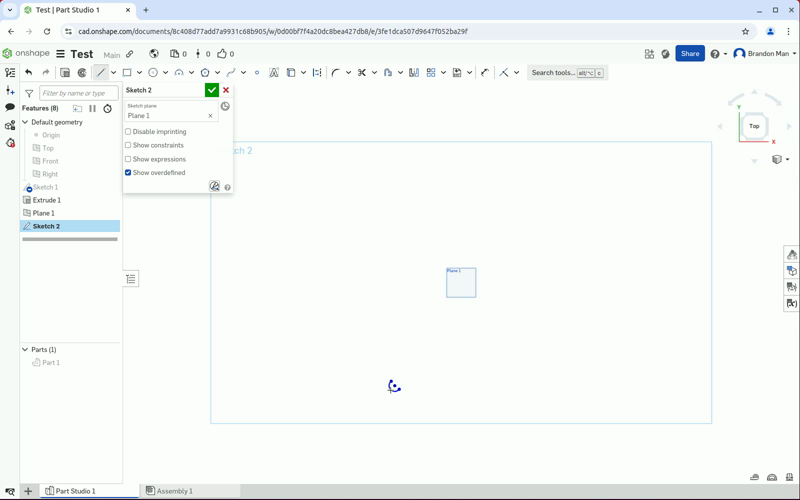
mouse_move(399, 389)
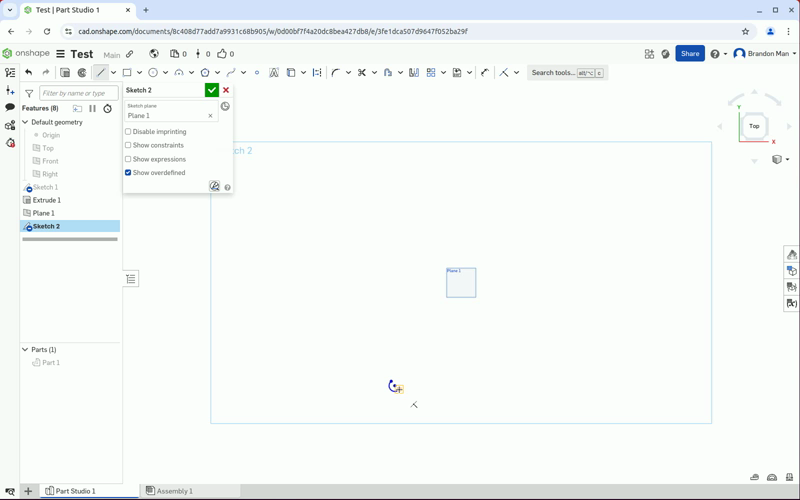
click(399, 389)
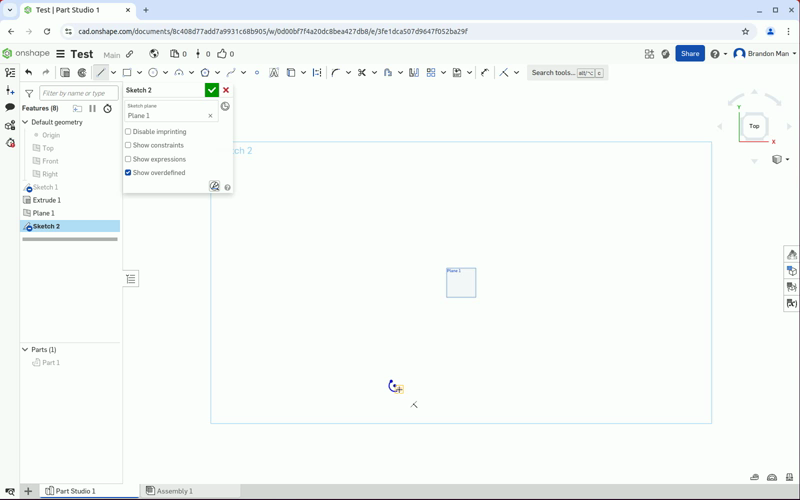
key_down(shift)
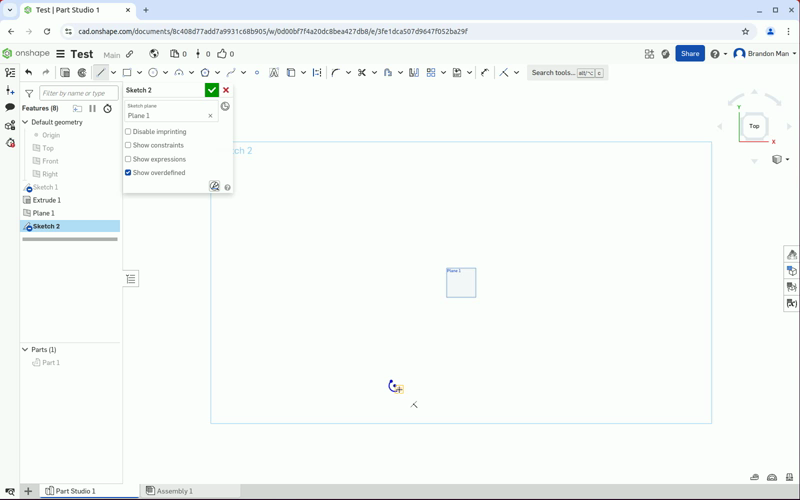
mouse_move(429, 389)
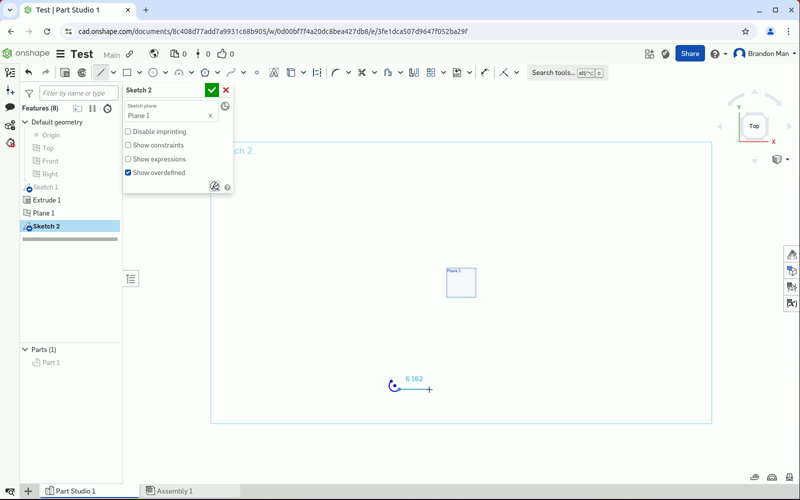
mouse_move(412, 375)
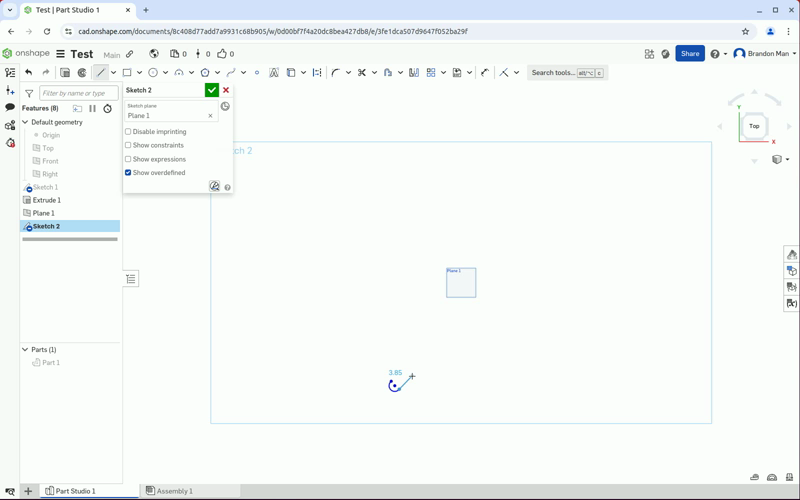
click(412, 375)
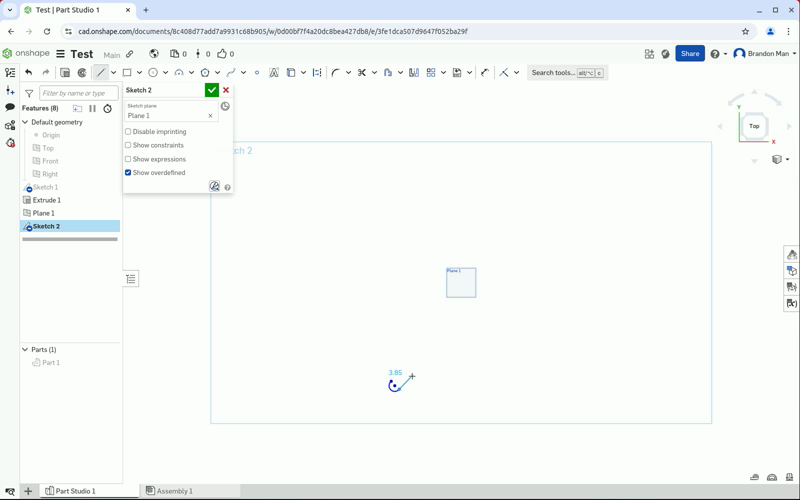
key_up(shift)
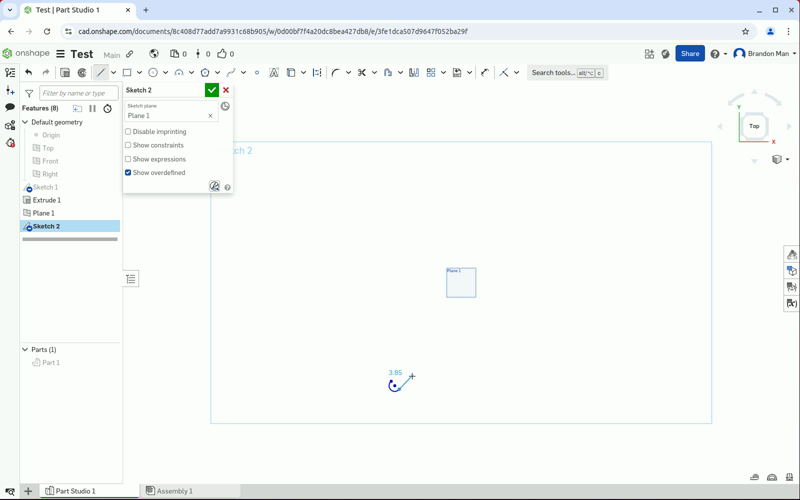
key(esc)
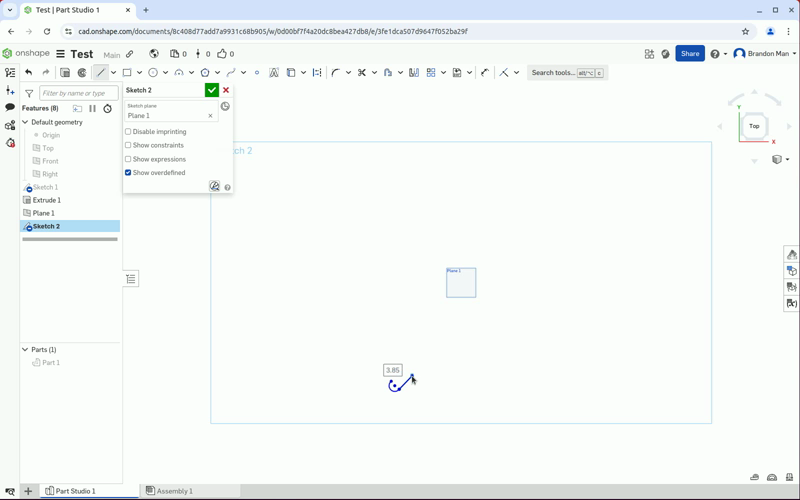
key(a)
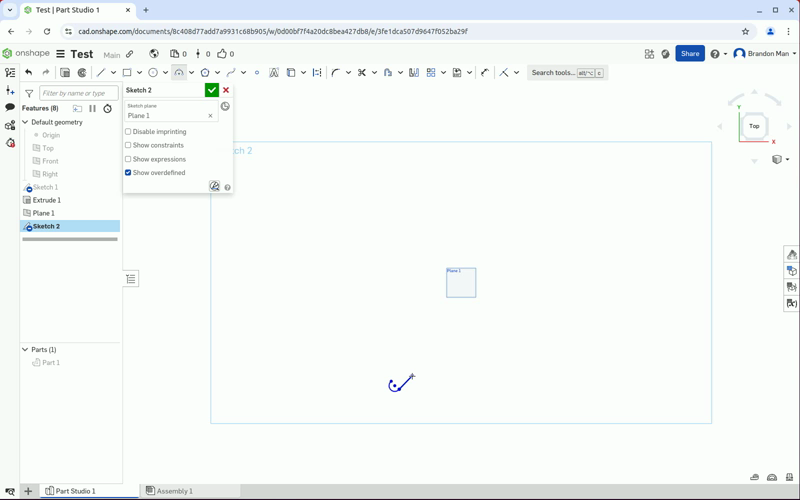
mouse_move(412, 375)
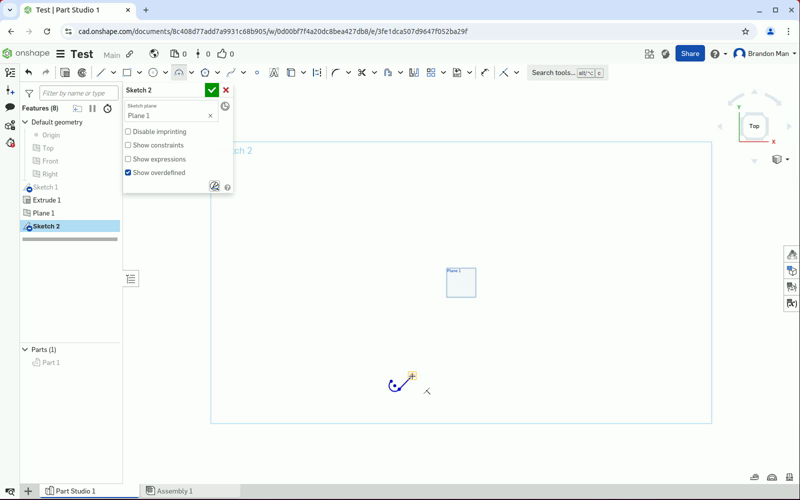
click(412, 375)
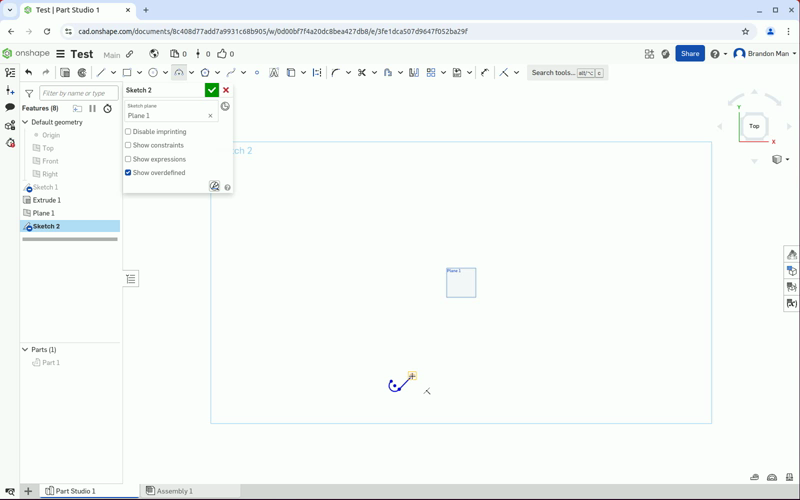
key_down(shift)
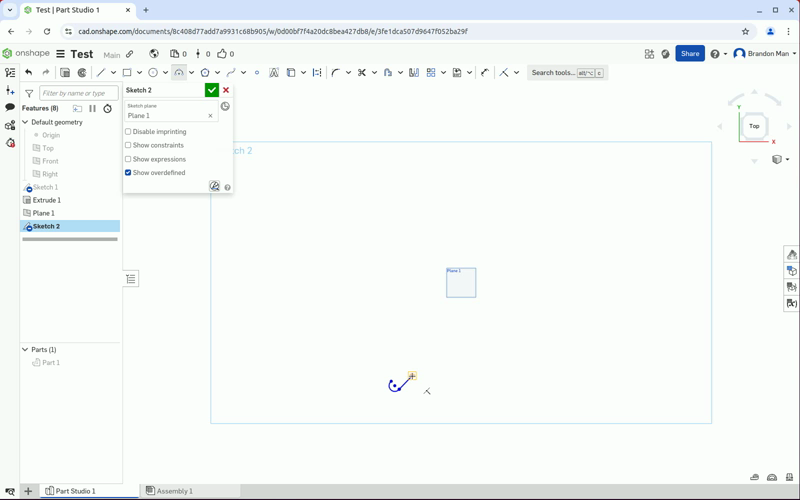
mouse_move(404, 368)
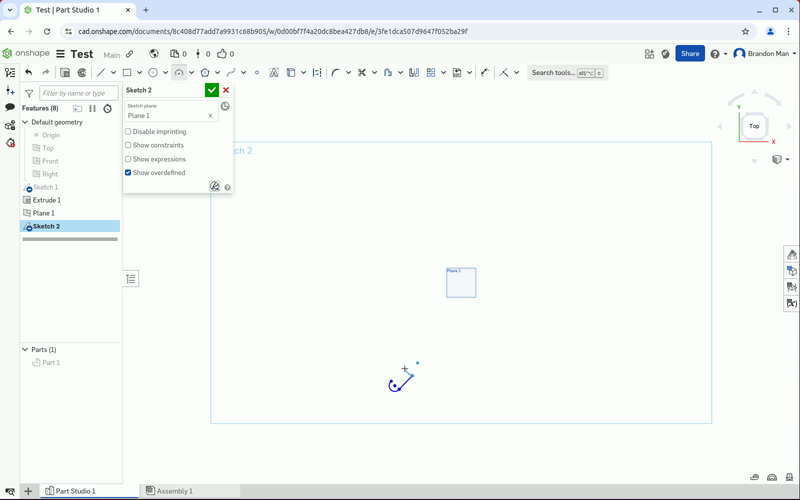
click(404, 368)
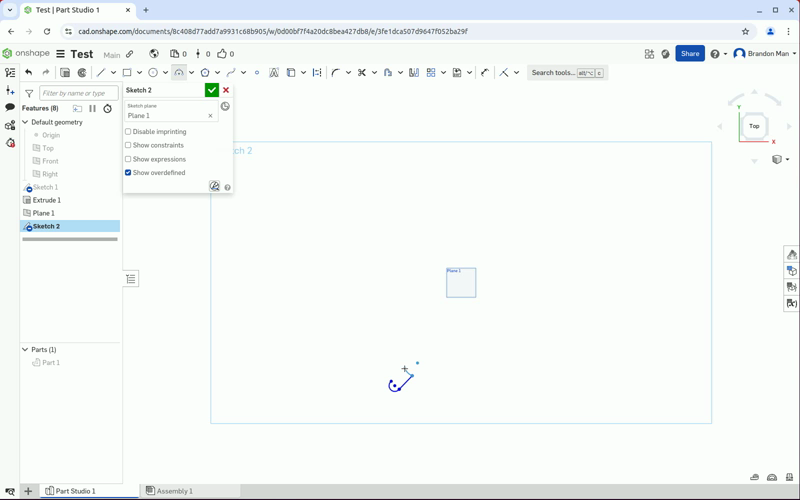
mouse_move(412, 367)
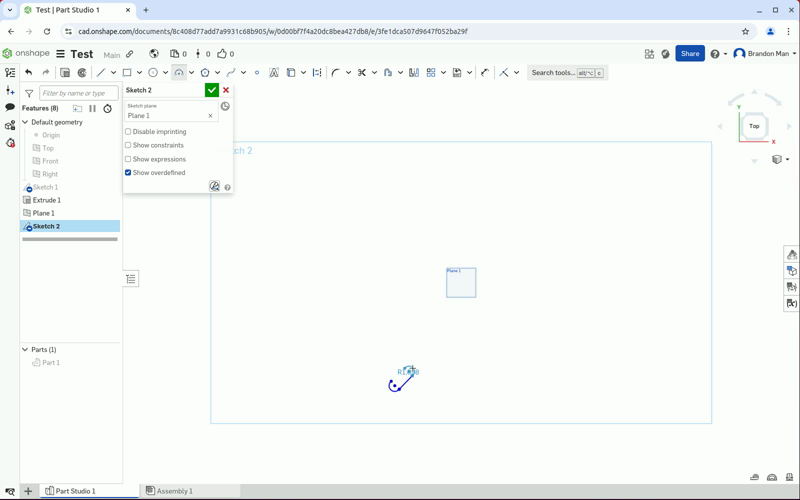
click(412, 367)
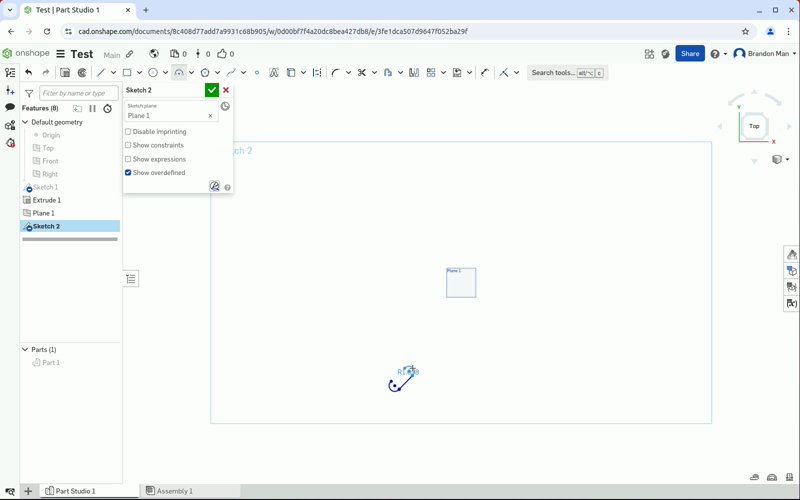
key_up(shift)
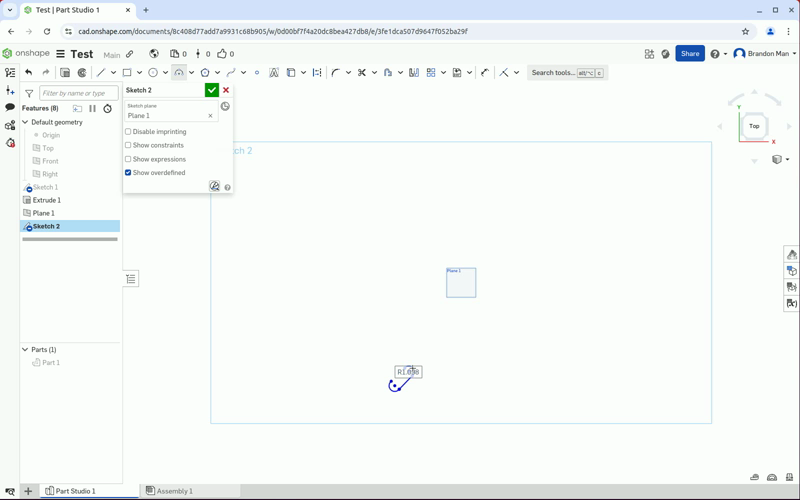
key(esc)
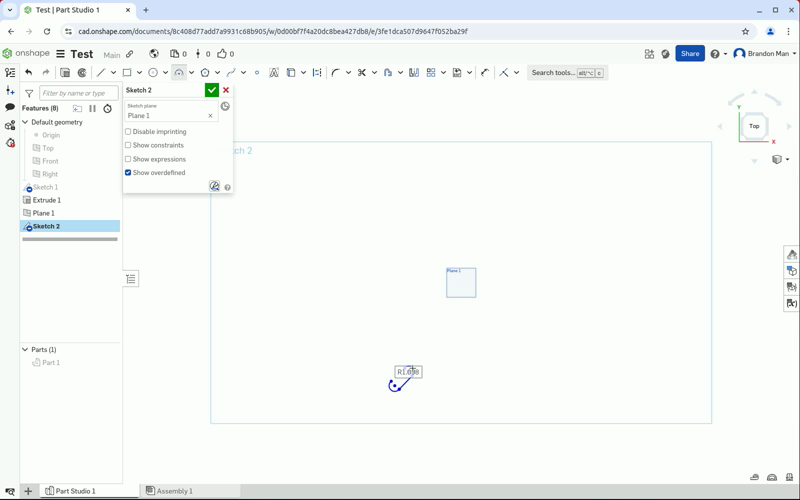
key(l)
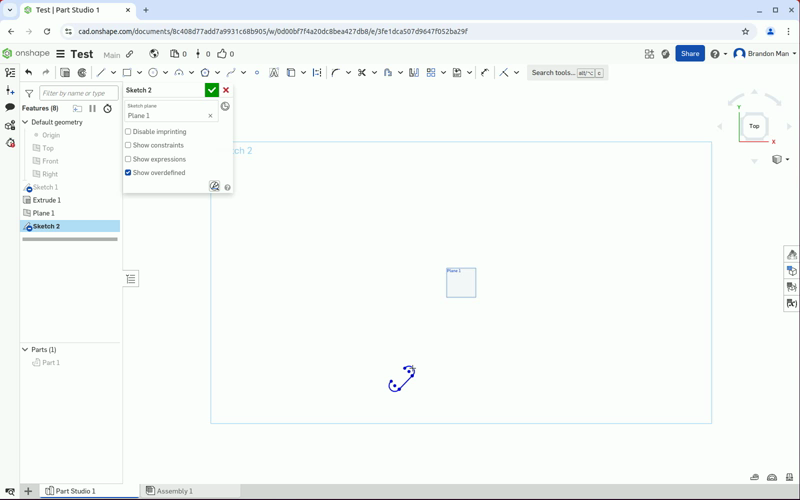
mouse_move(404, 368)
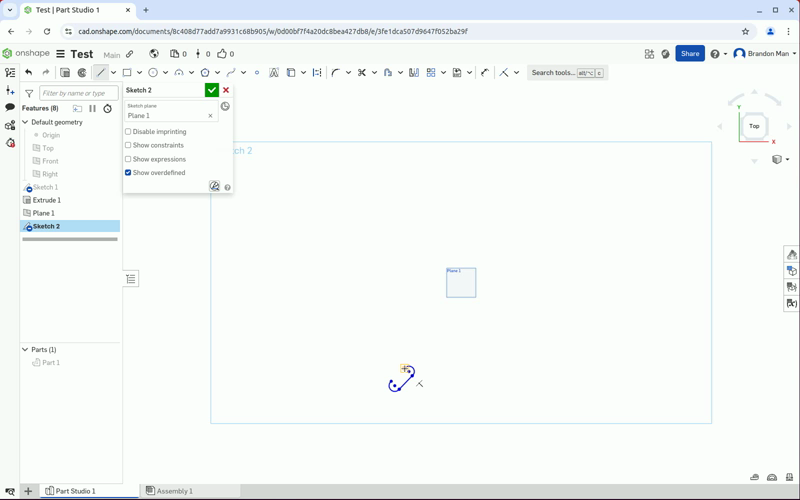
click(404, 368)
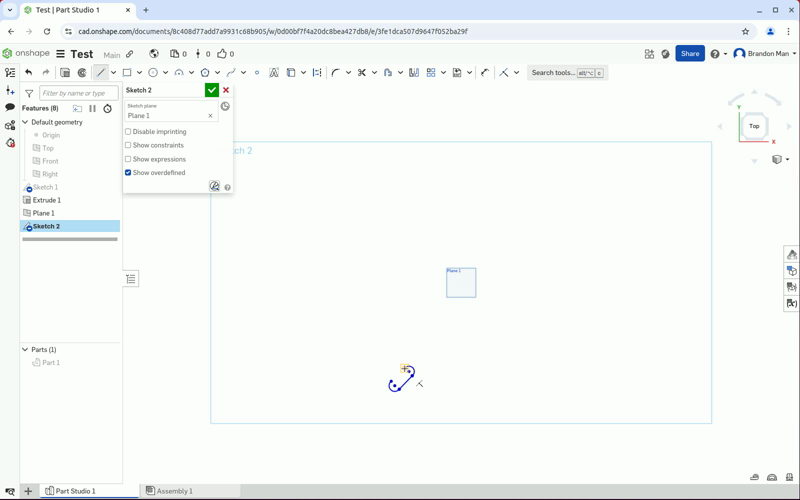
mouse_move(434, 368)
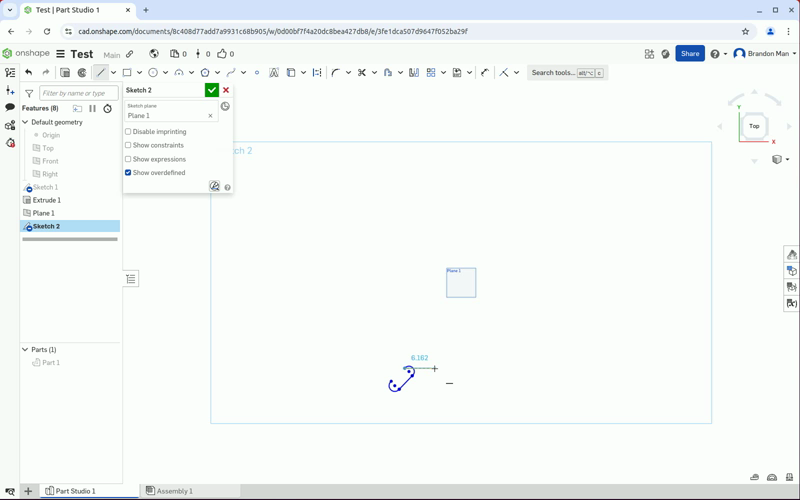
key_down(shift)
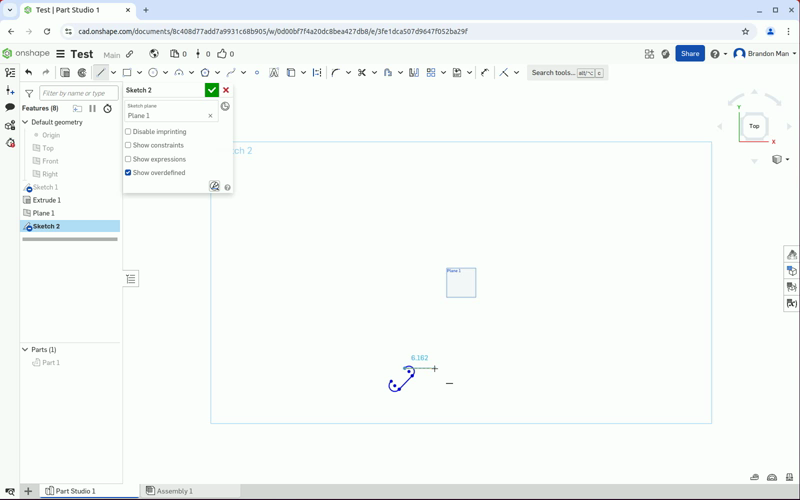
mouse_move(391, 381)
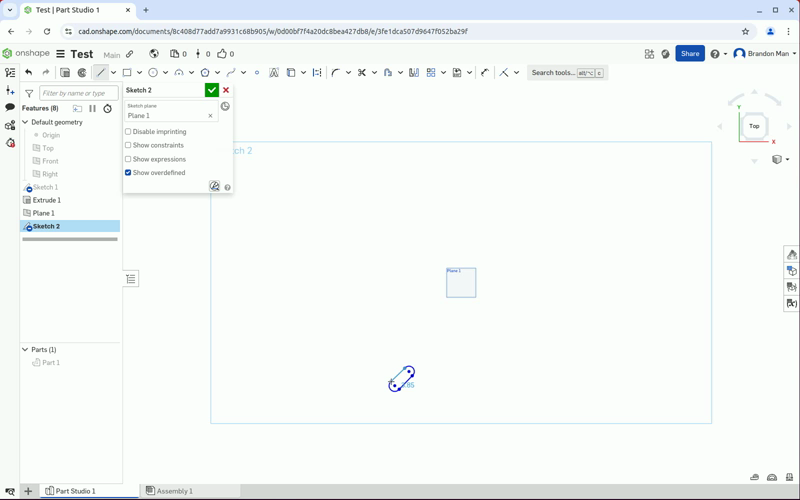
key_up(shift)
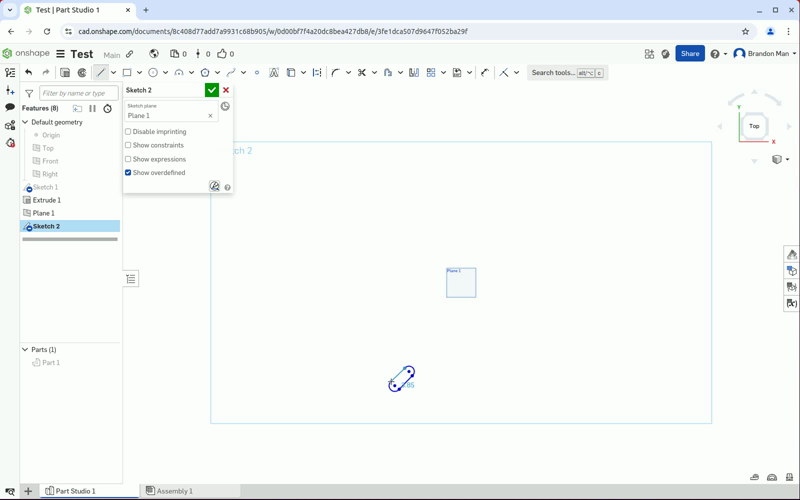
click(391, 381)
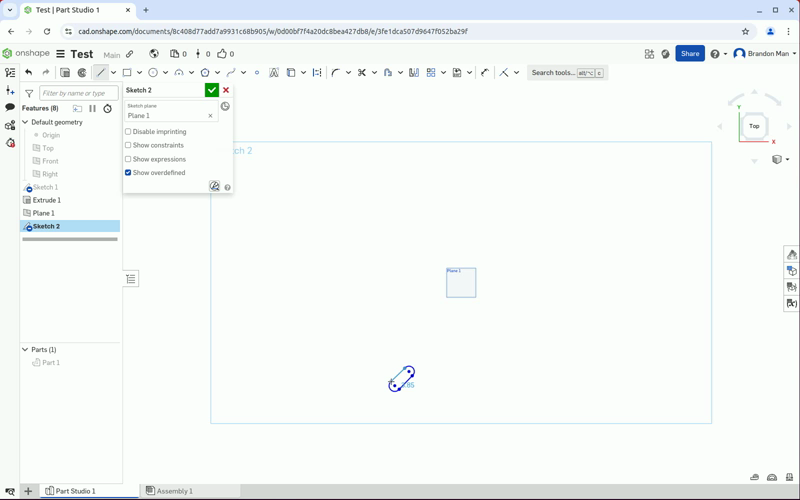
key(esc)
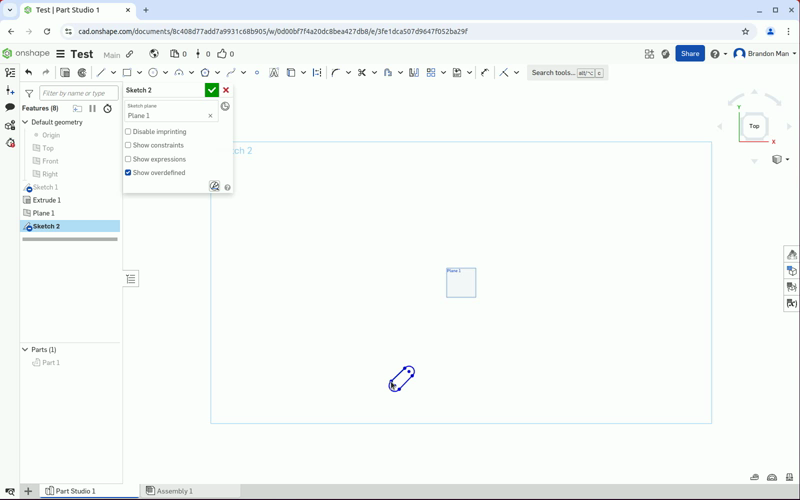
mouse_move(401, 384)
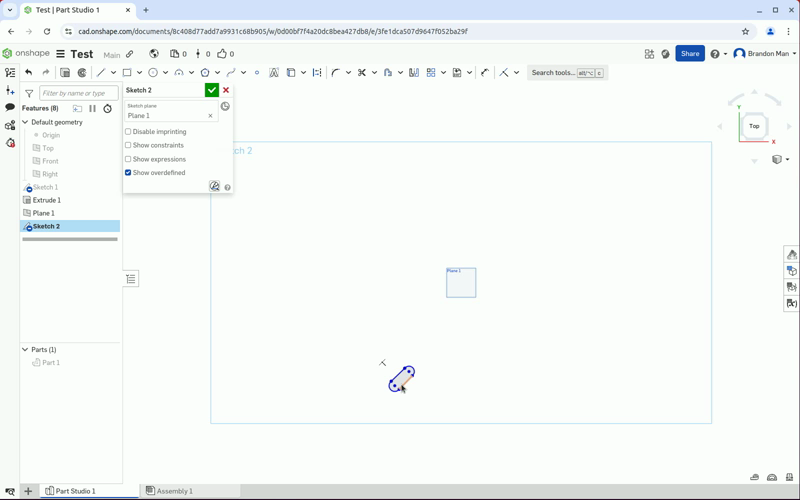
scroll(6)
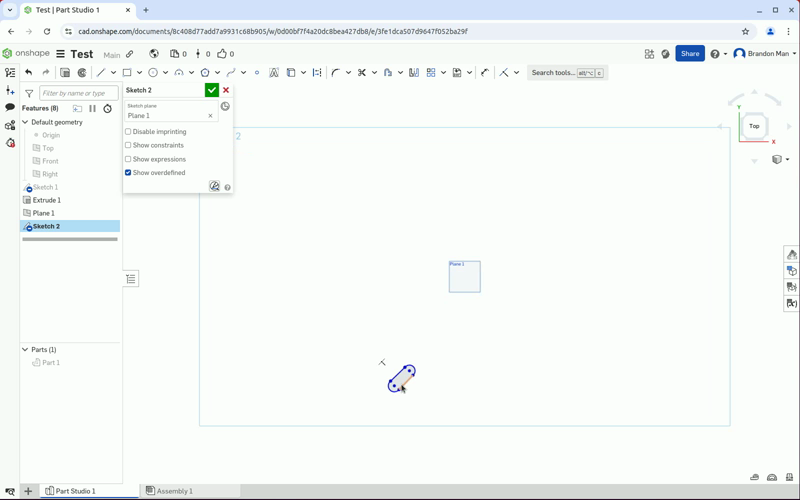
scroll(6)
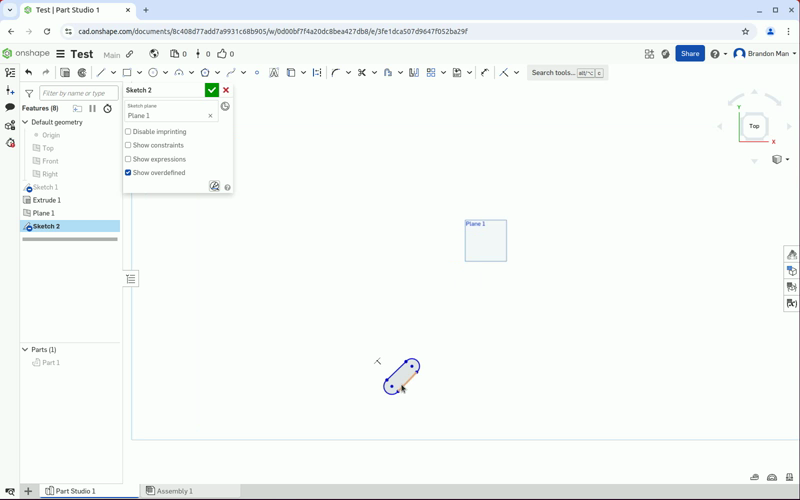
scroll(6)
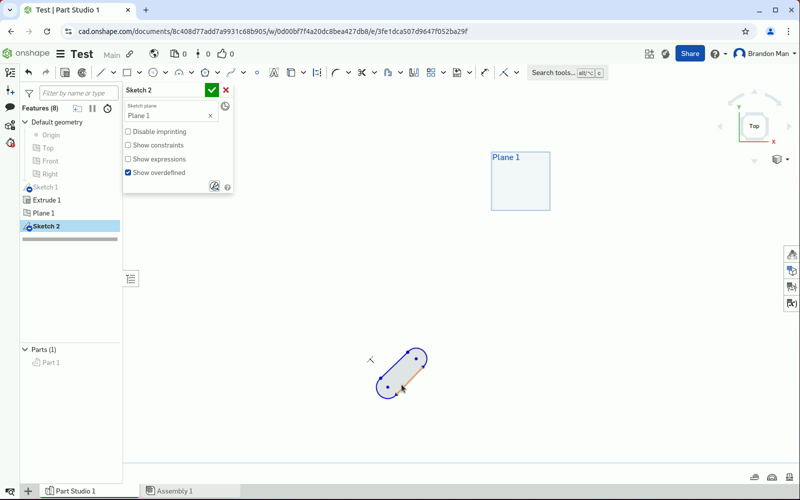
scroll(6)
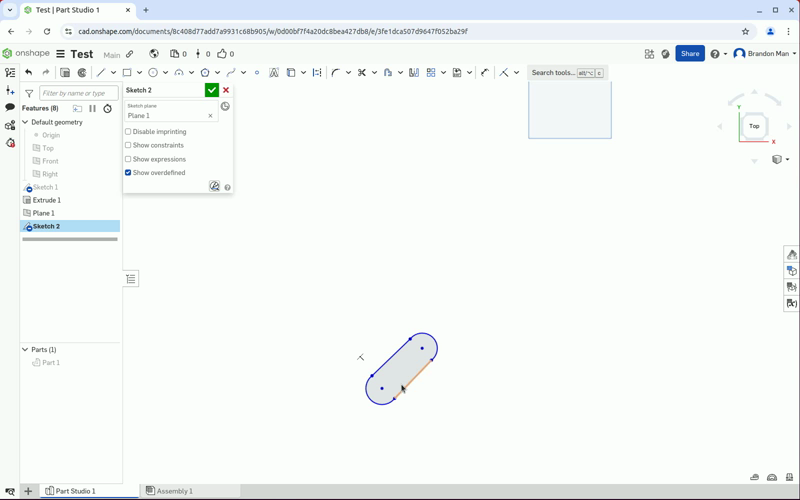
scroll(6)
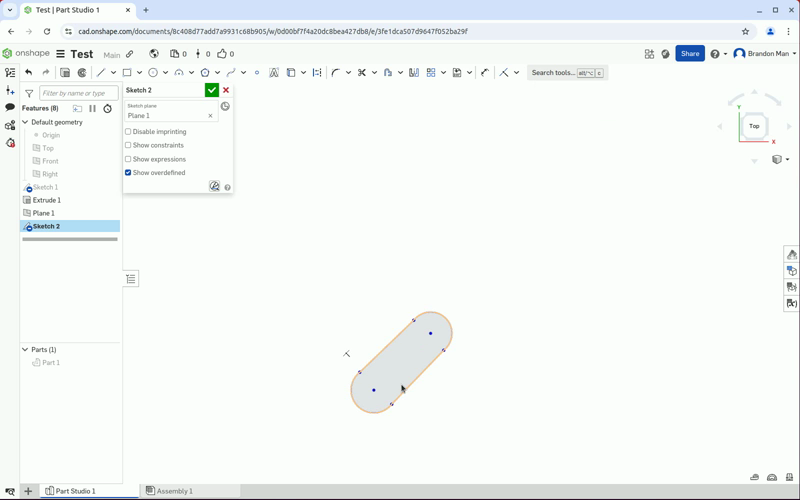
scroll(6)
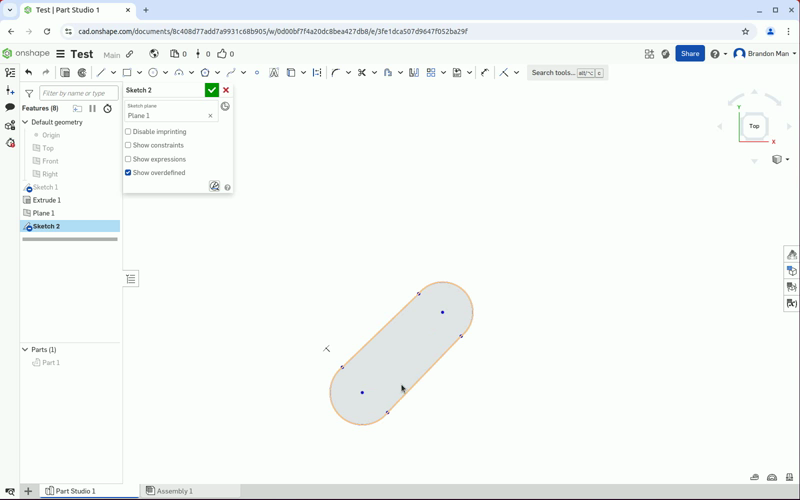
scroll(6)
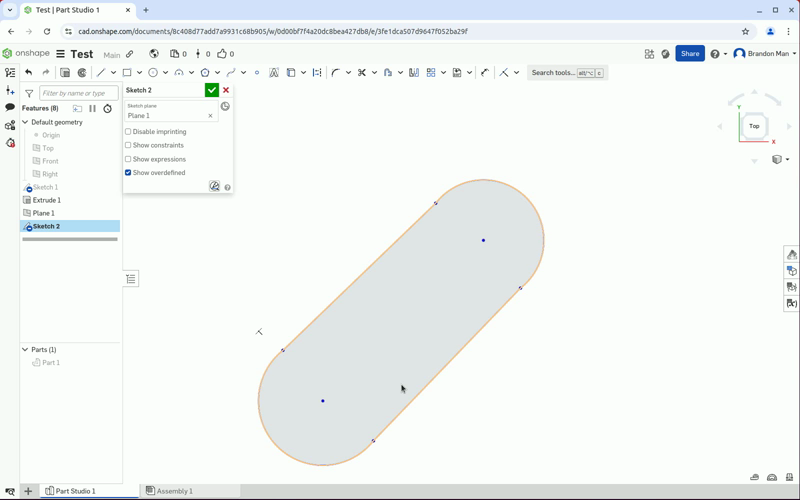
click(401, 384)
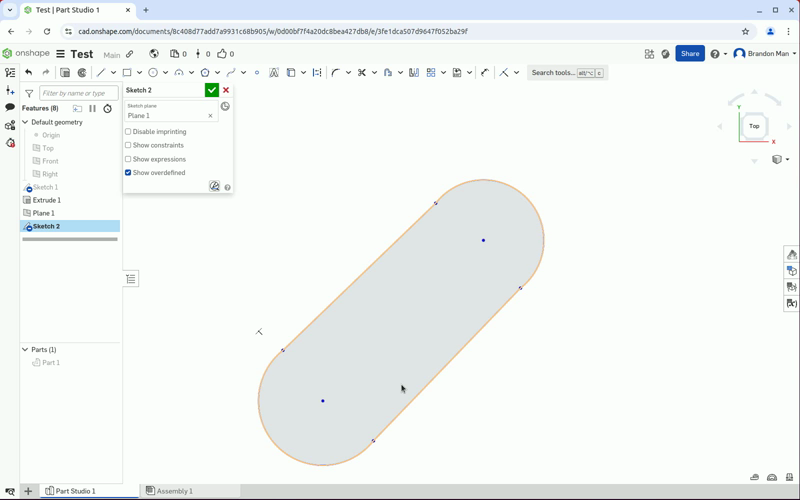
scroll(-6)
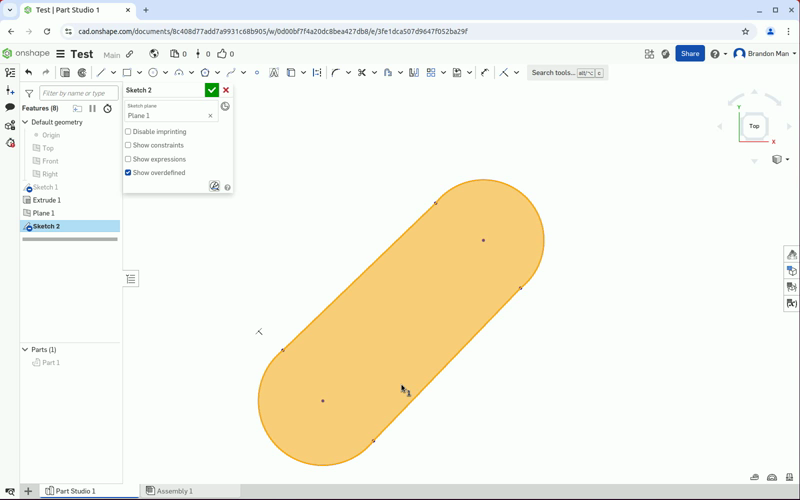
scroll(-6)
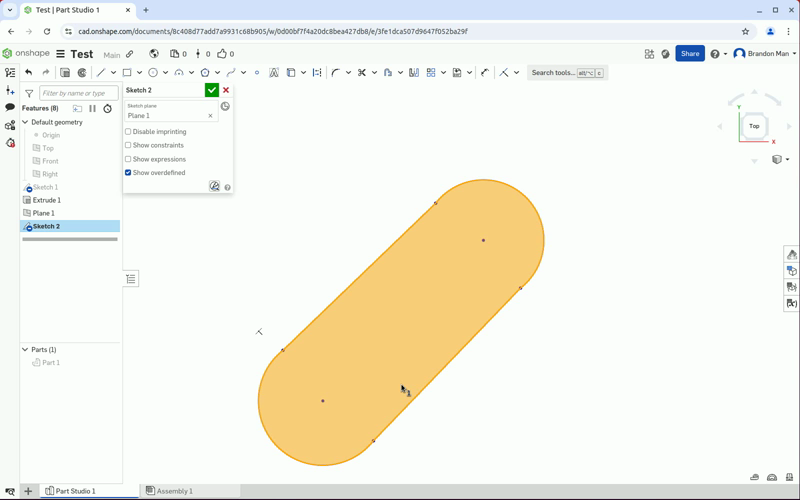
scroll(-6)
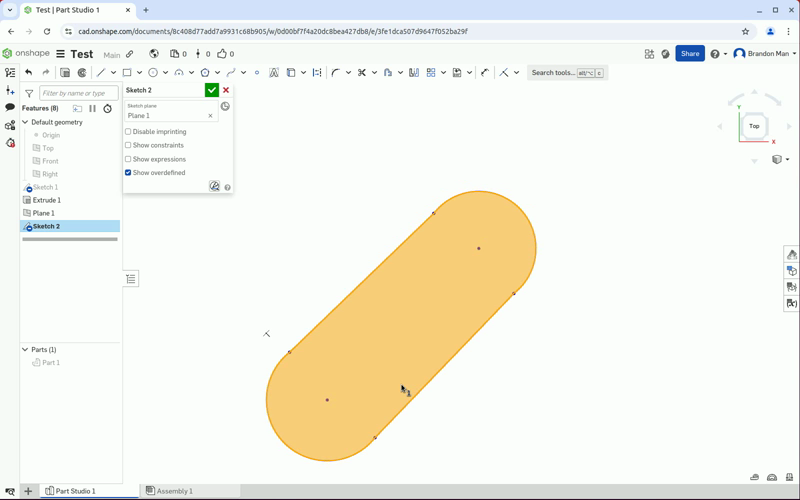
scroll(-6)
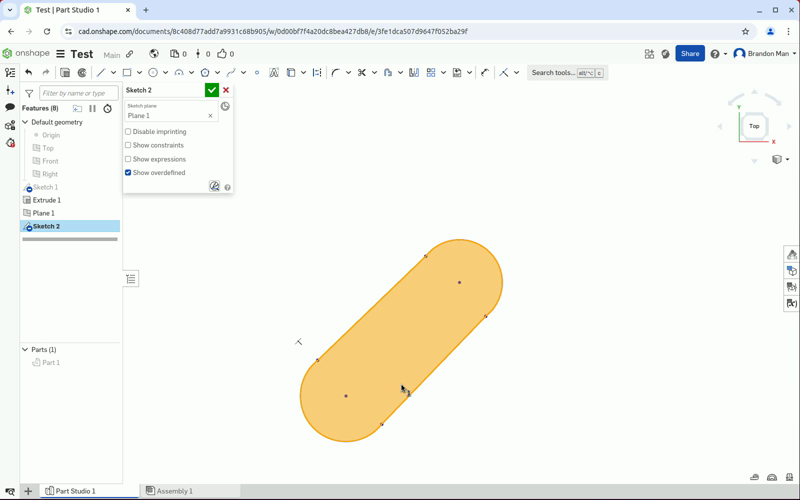
scroll(-6)
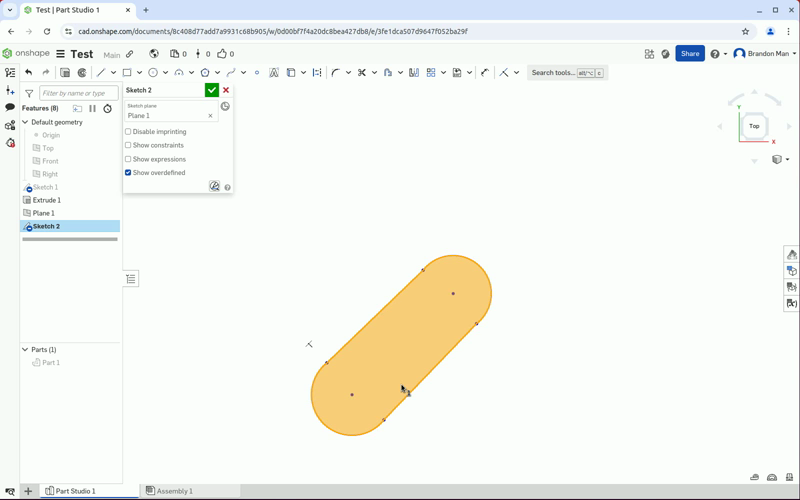
scroll(-6)
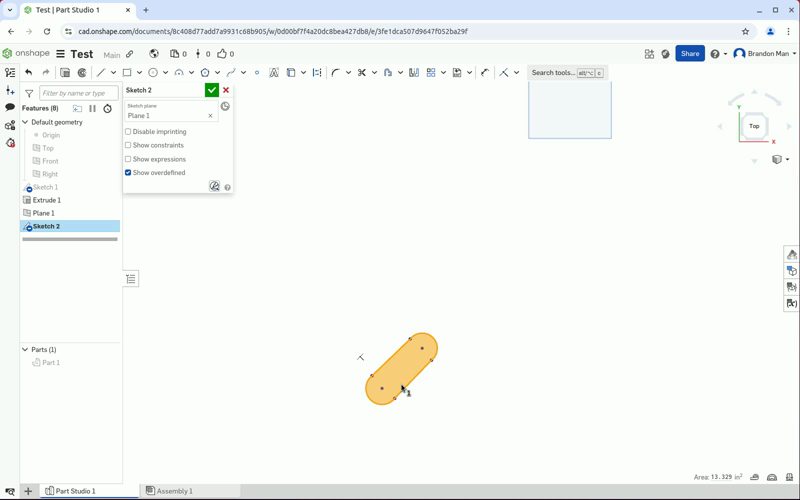
scroll(-6)
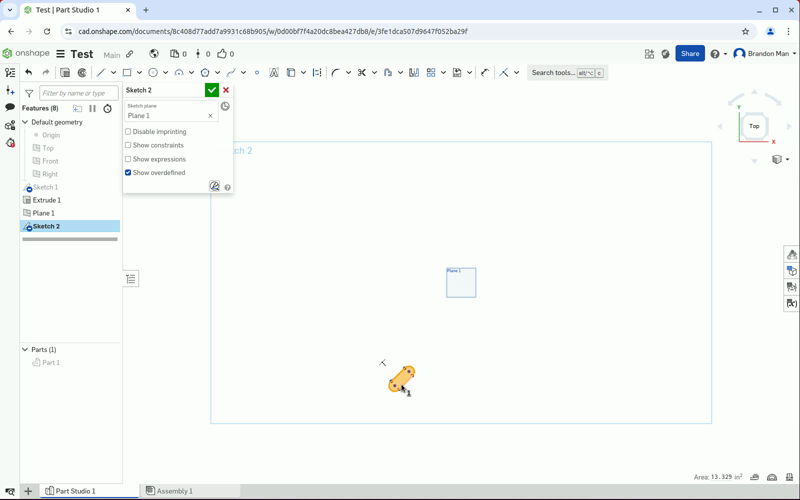
mouse_move(73, 352)
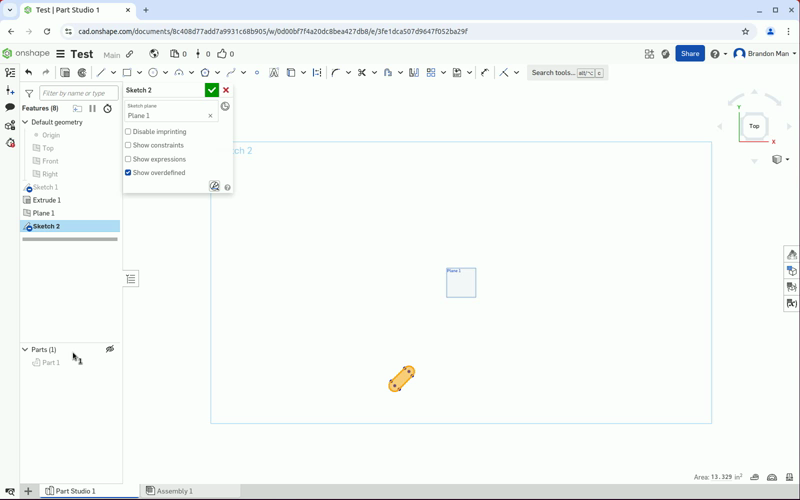
key(shift+y)
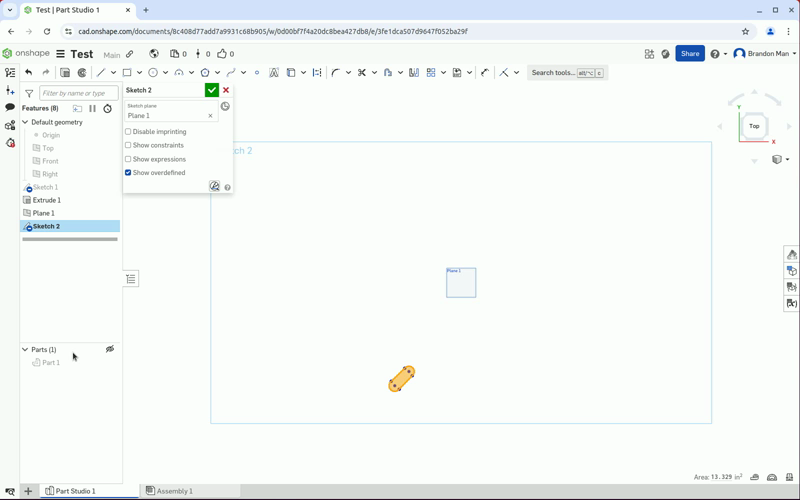
key(shift+e)
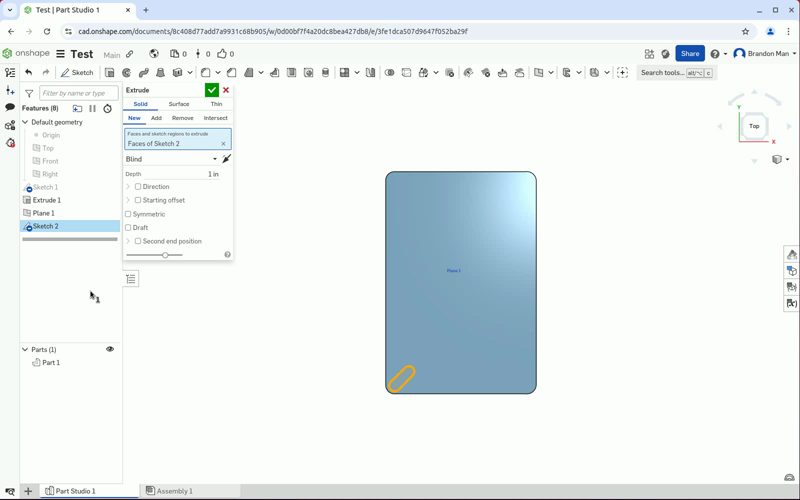
mouse_move(143, 106)
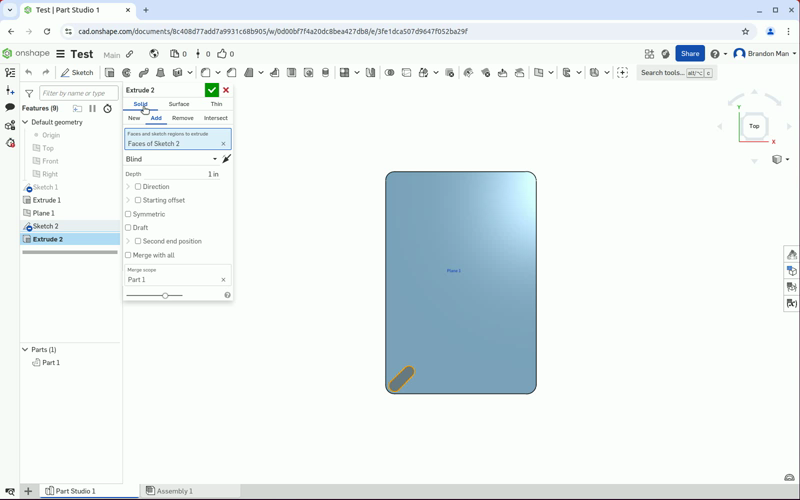
click(143, 106)
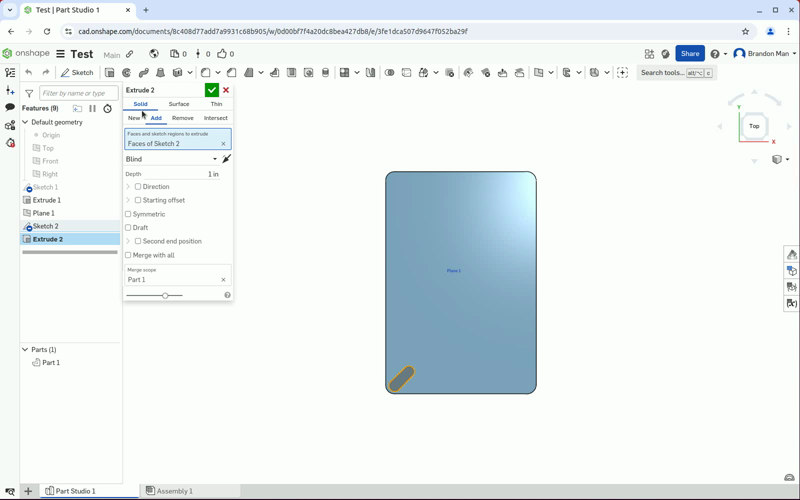
mouse_move(137, 120)
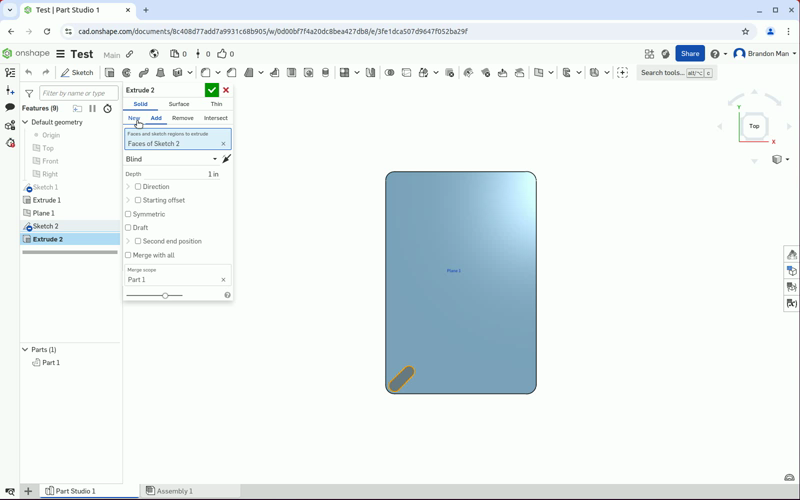
click(137, 120)
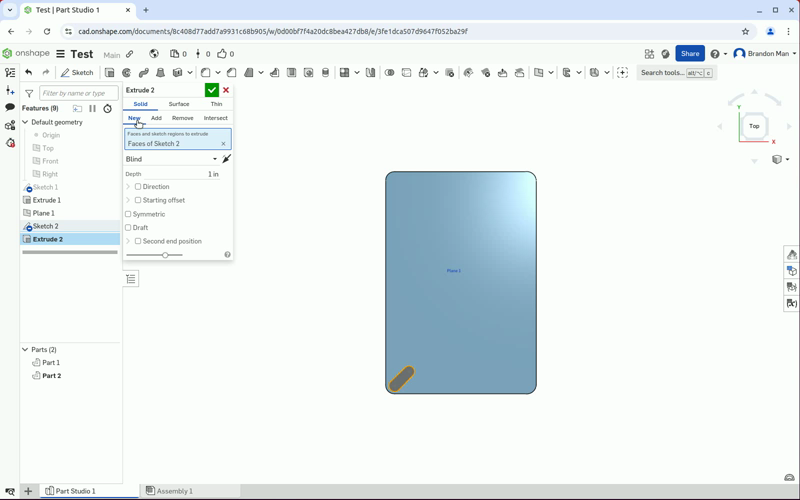
key(tab, 4)
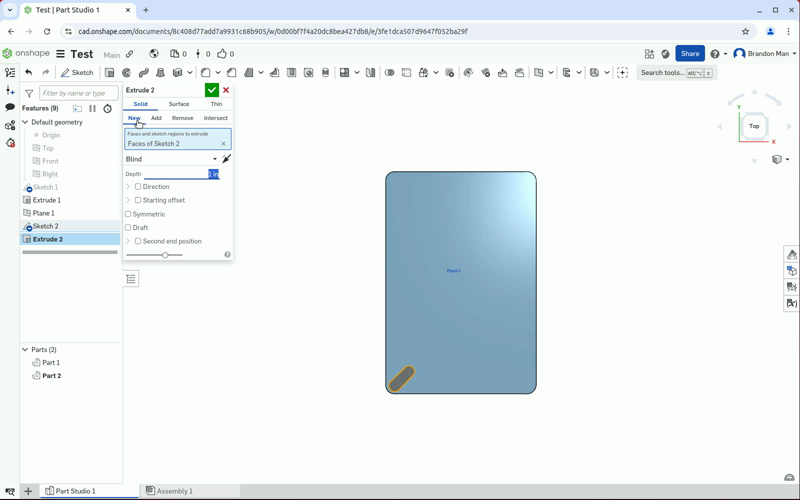
text(14.924)
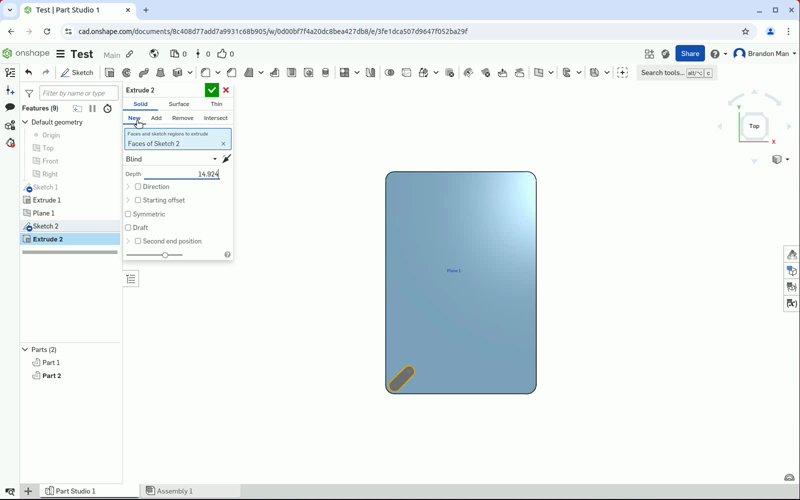
key(enter)
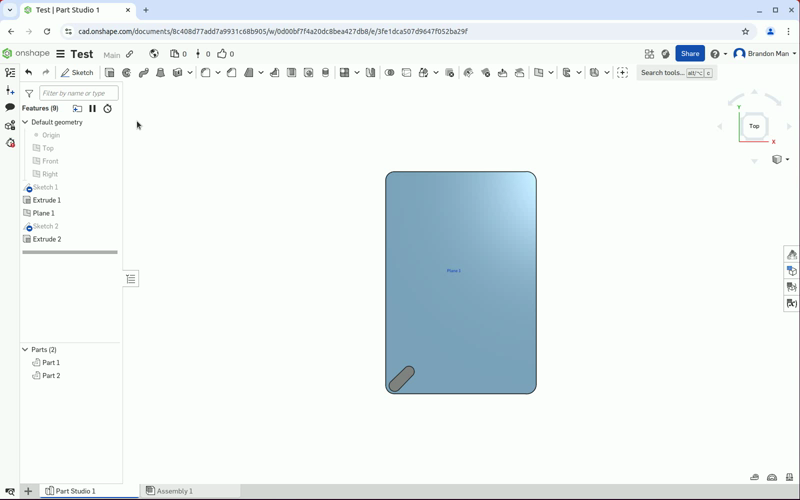
key(shift+h)
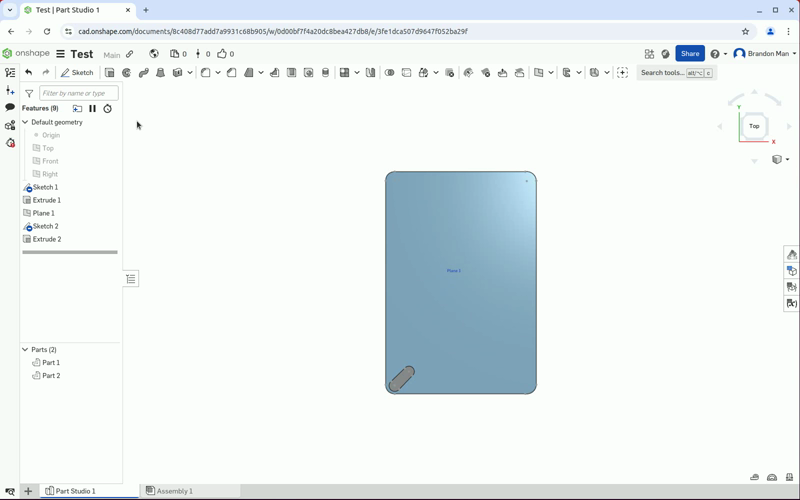
key(shift+h)
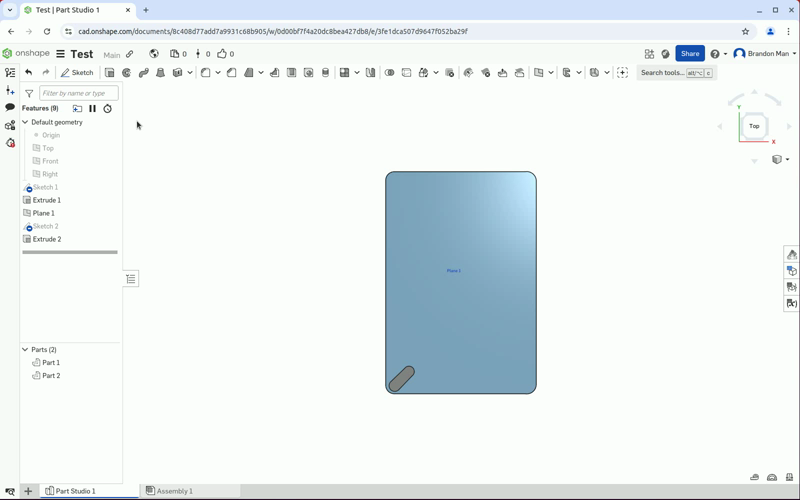
mouse_move(73, 189)
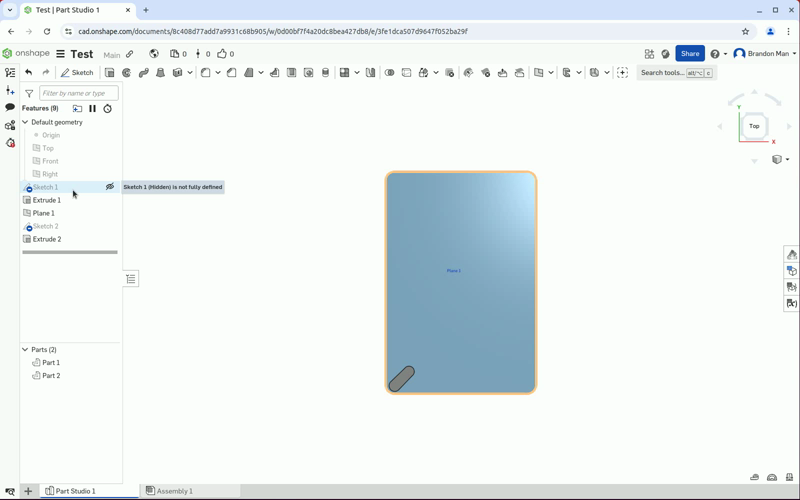
click(73, 189)
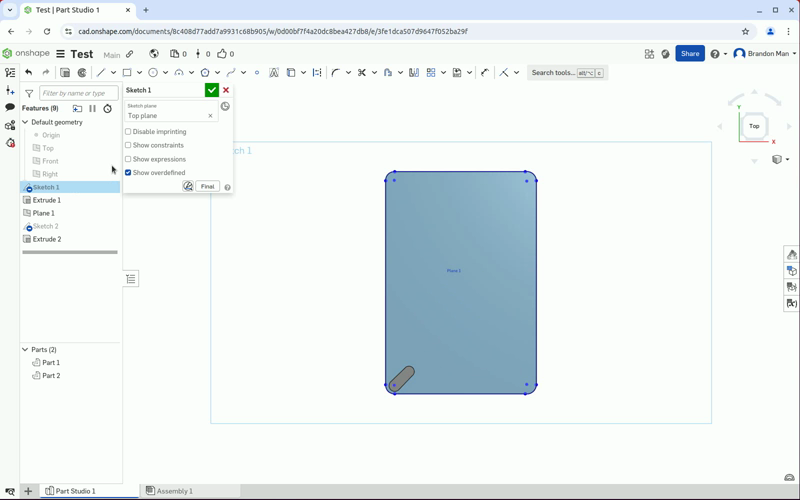
mouse_move(229, 92)
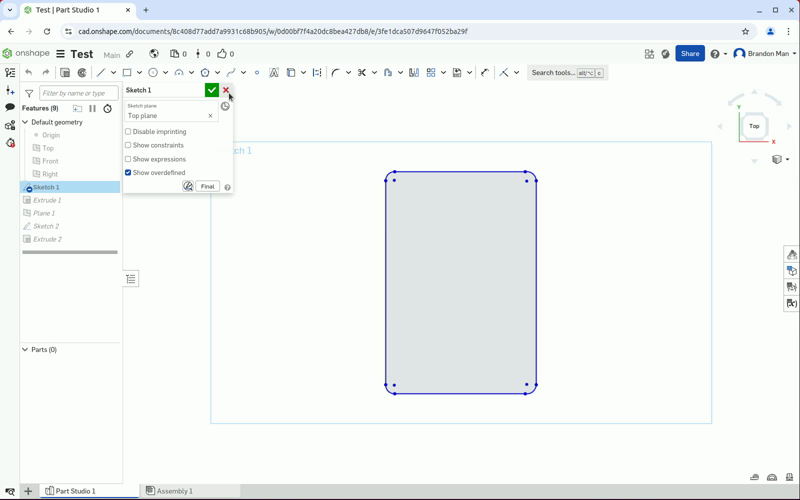
click(229, 92)
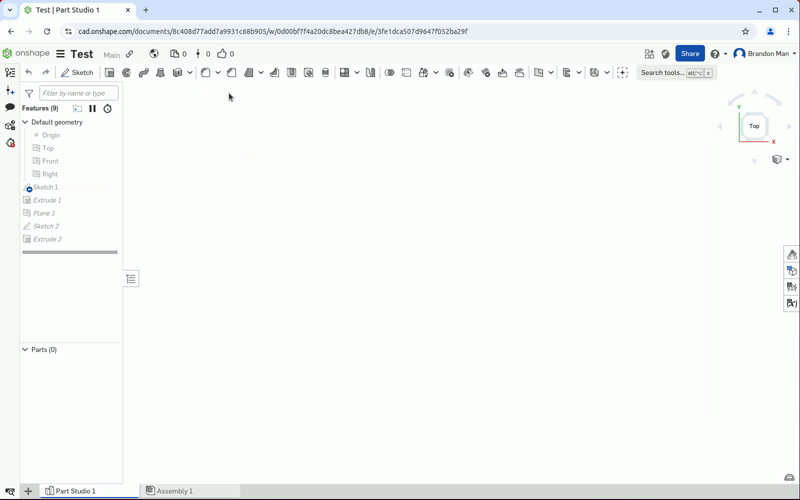
key(shift+s)
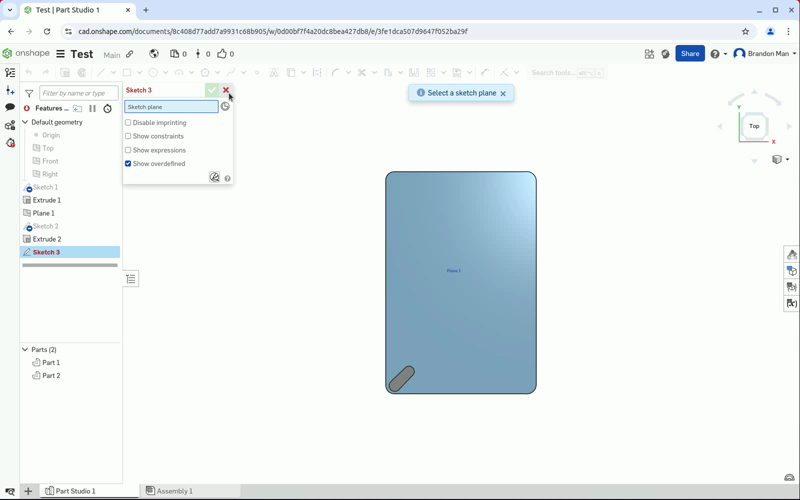
mouse_move(73, 215)
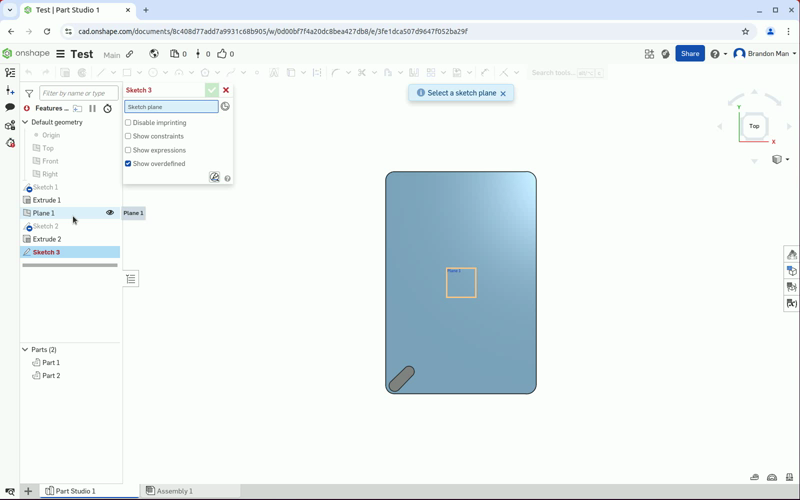
click(73, 215)
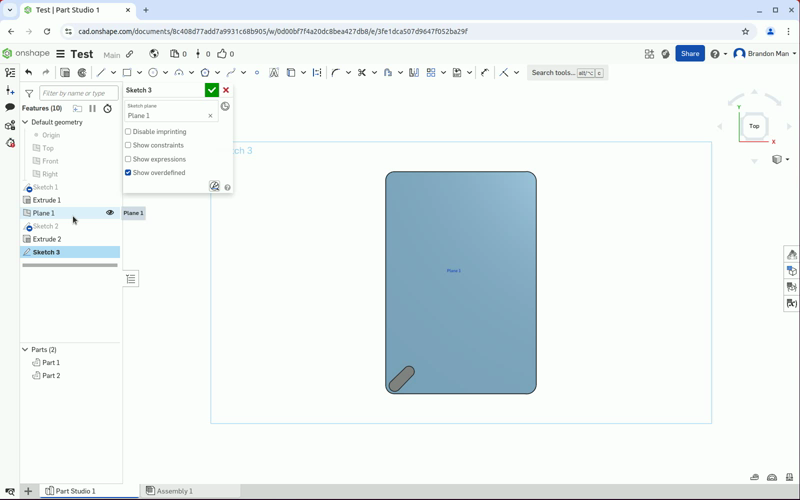
mouse_move(73, 352)
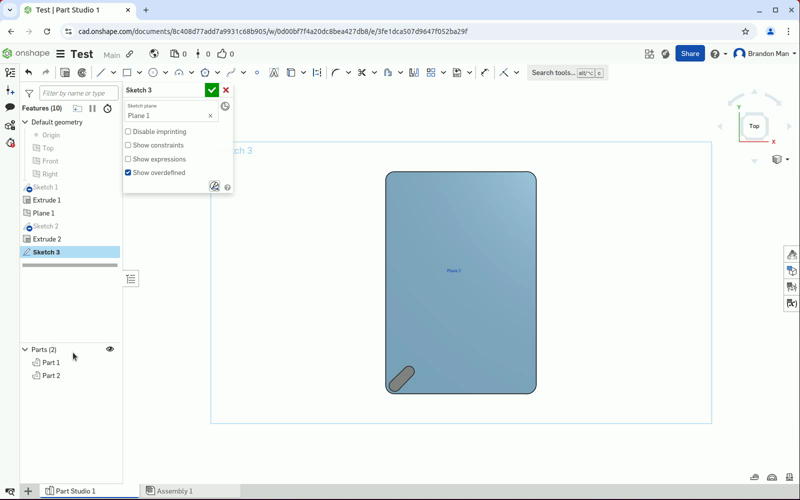
key(y)
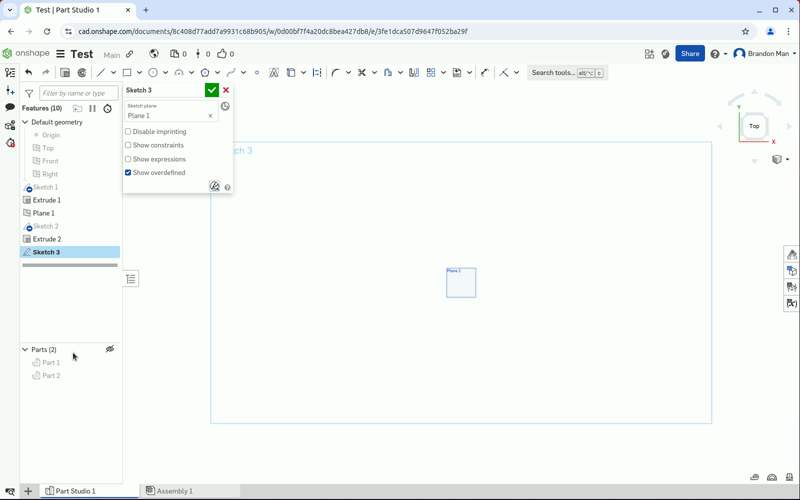
key(l)
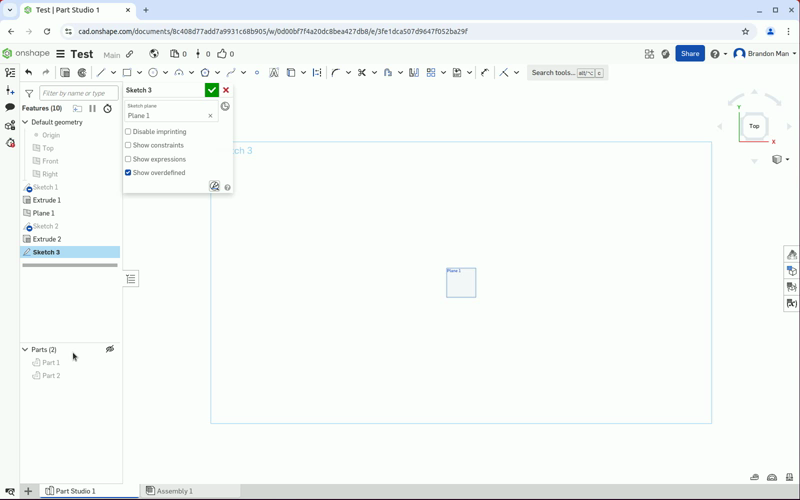
key_down(shift)
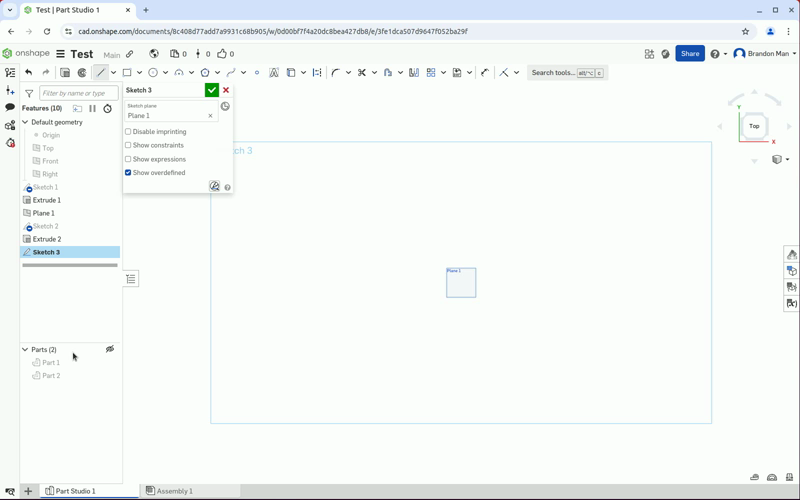
mouse_move(510, 376)
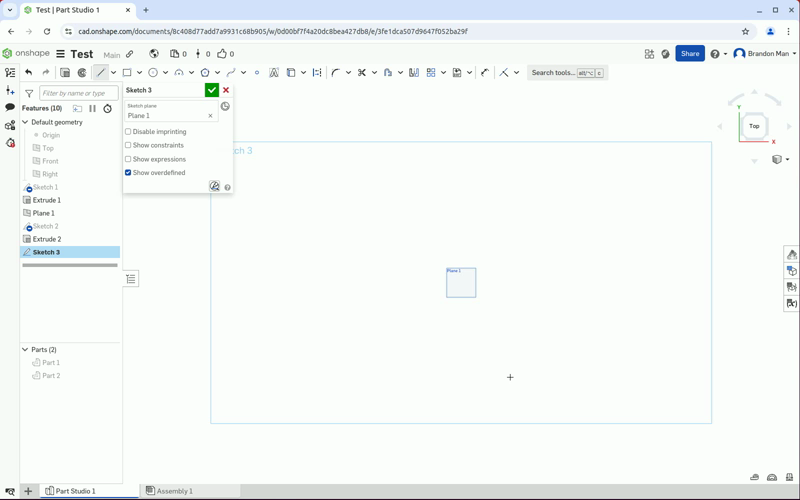
click(510, 376)
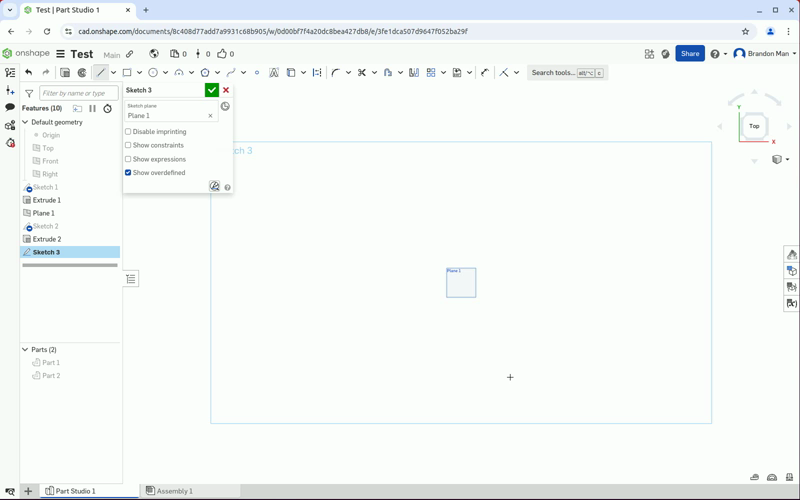
key_up(shift)
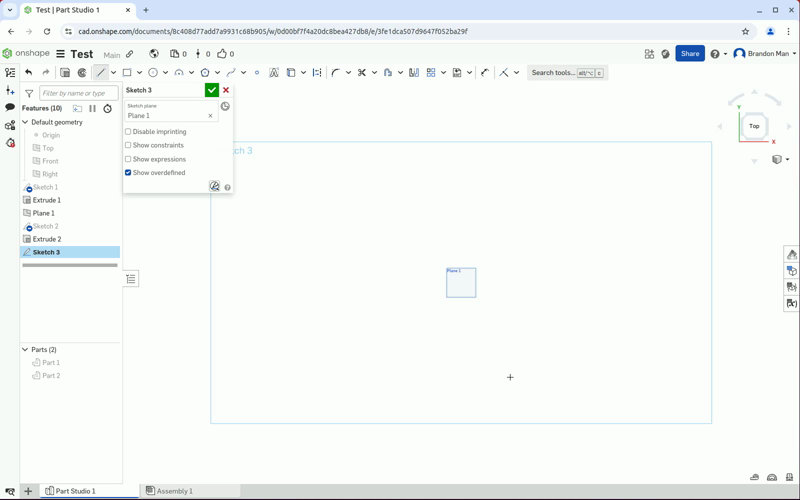
key_down(shift)
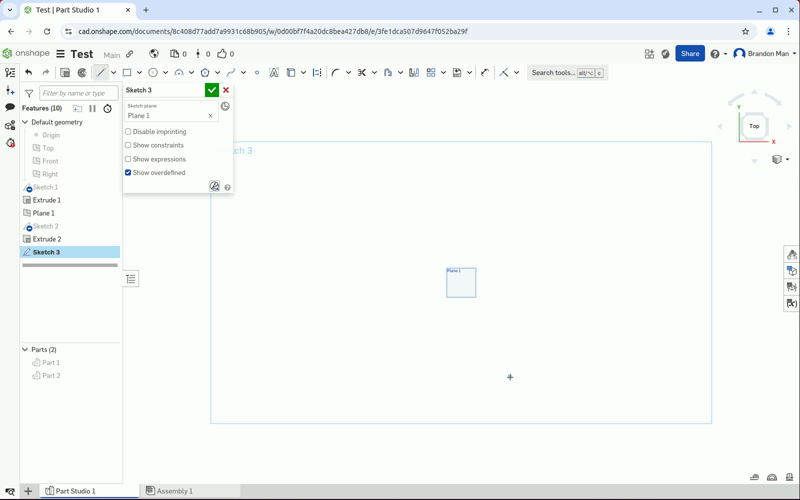
mouse_move(540, 376)
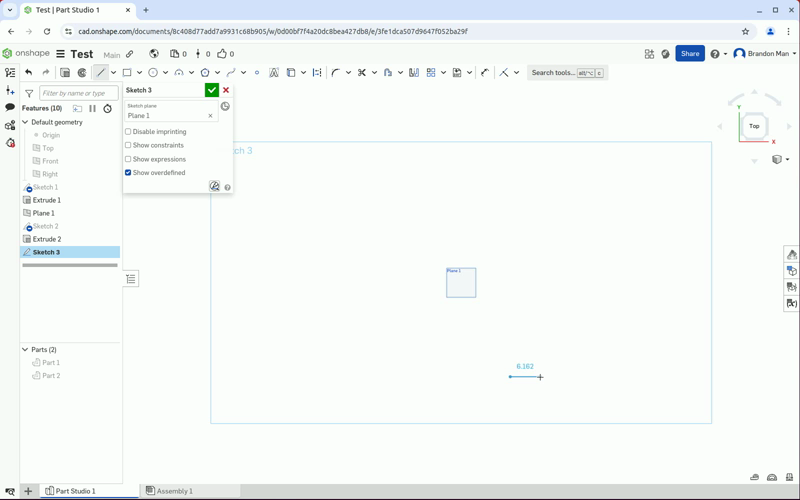
mouse_move(522, 389)
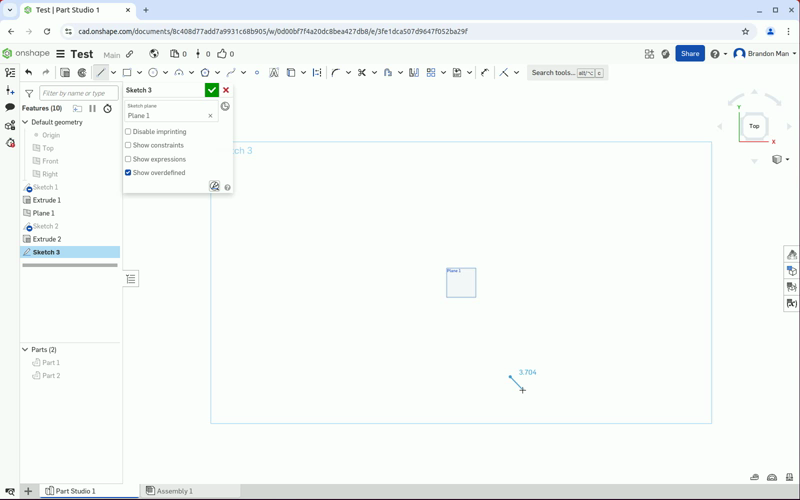
click(522, 389)
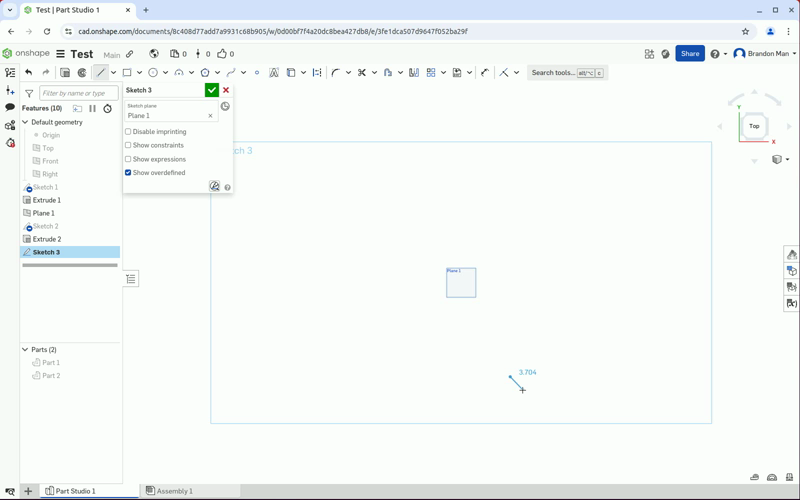
key_up(shift)
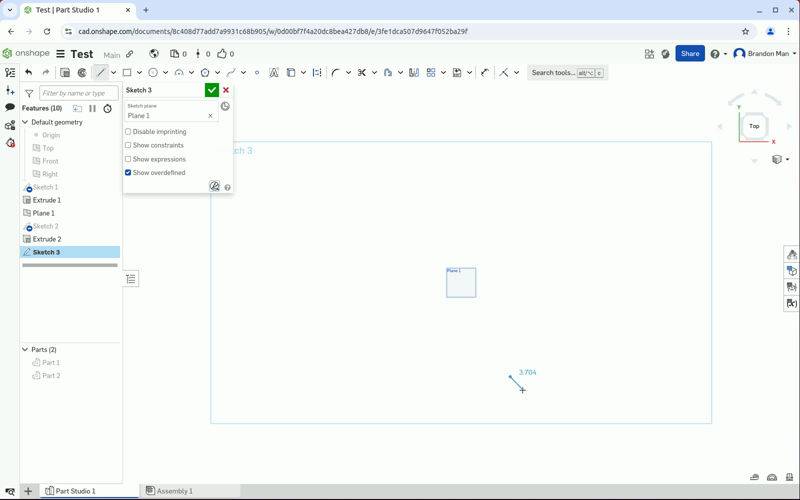
key(esc)
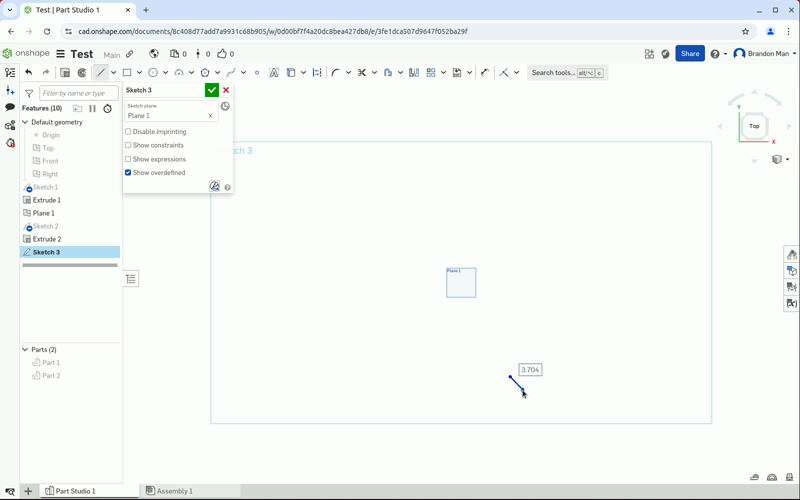
key(a)
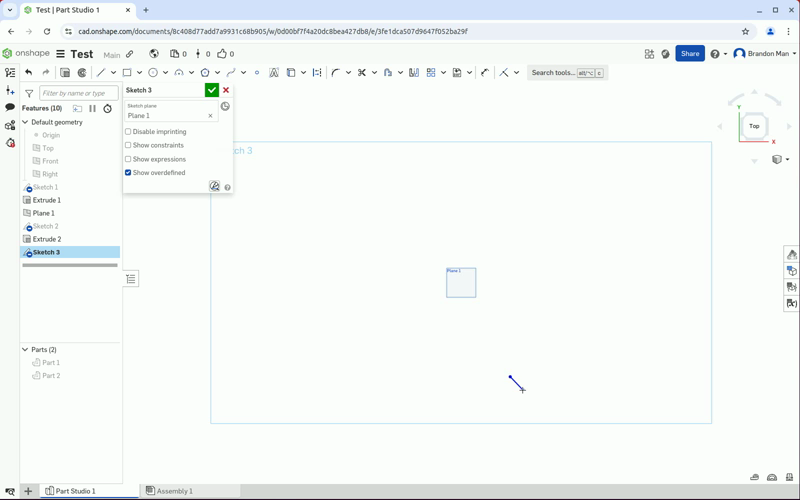
mouse_move(522, 389)
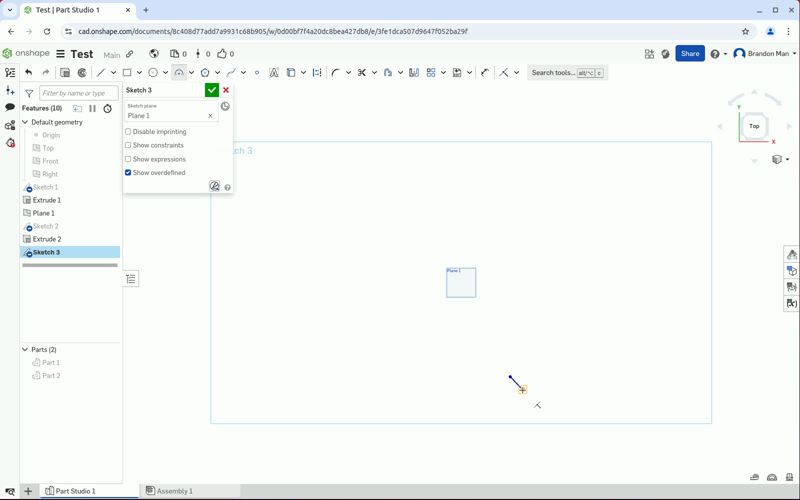
click(522, 389)
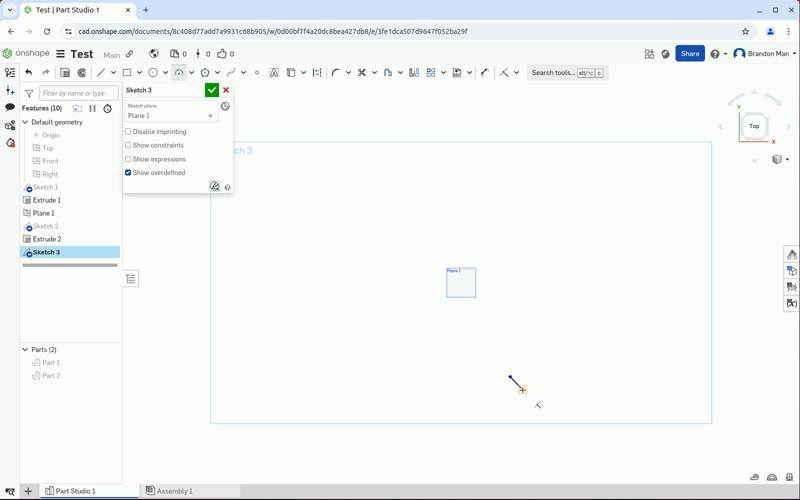
key_down(shift)
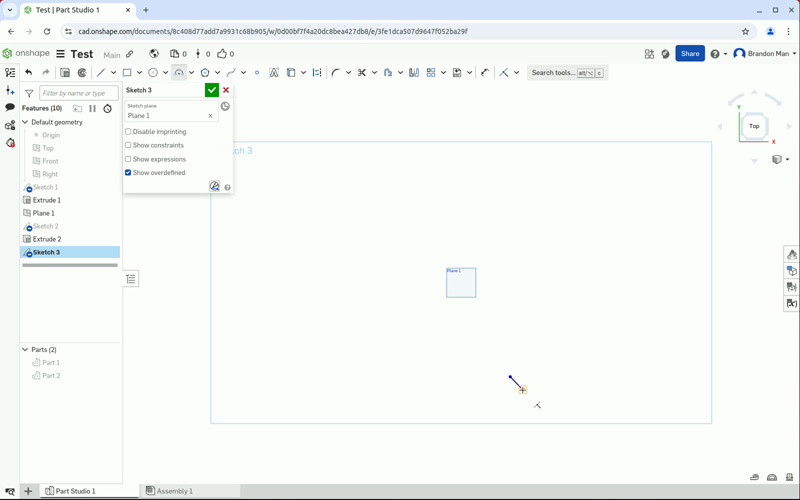
mouse_move(530, 381)
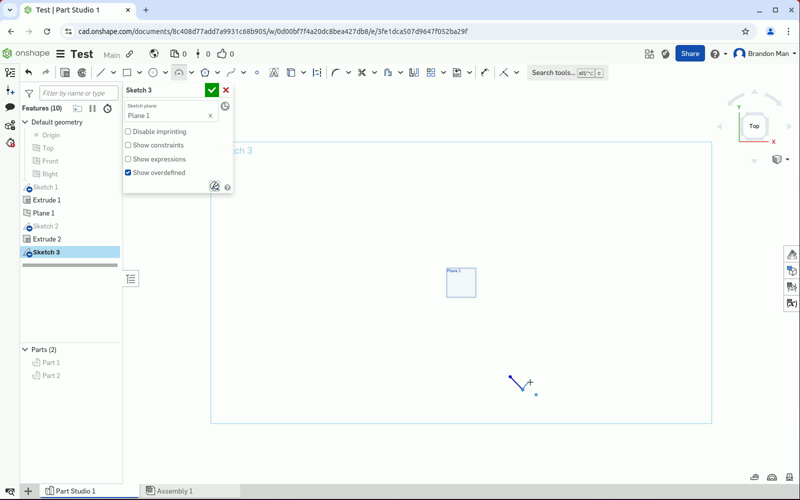
click(530, 381)
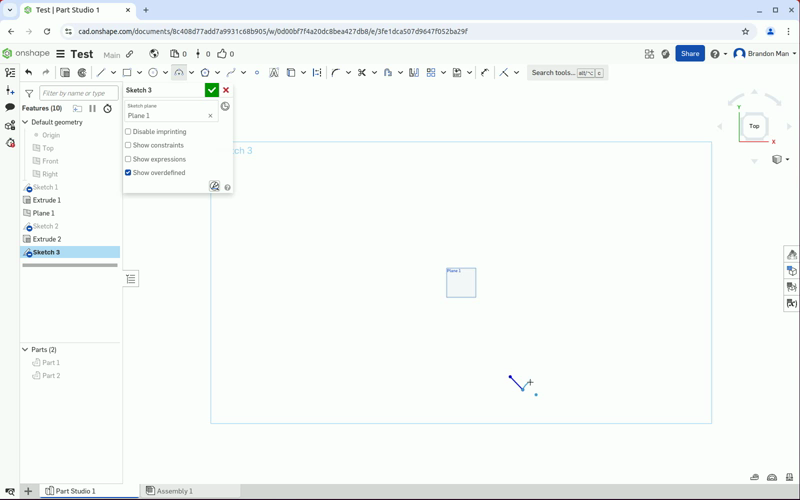
mouse_move(531, 390)
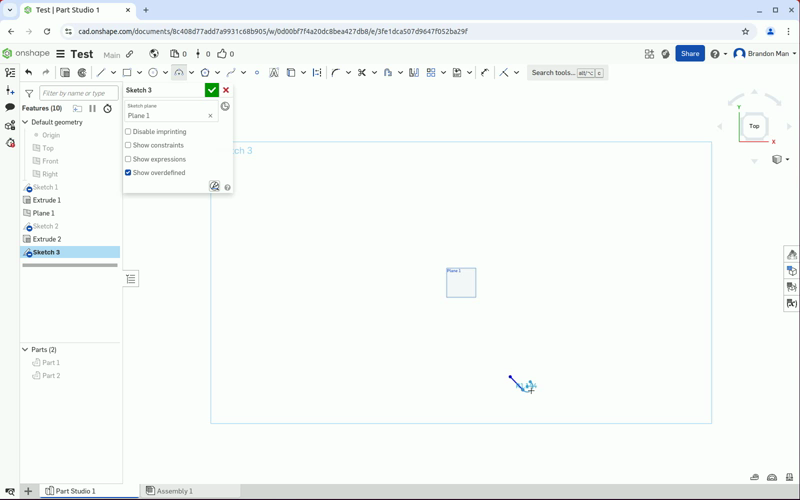
click(531, 390)
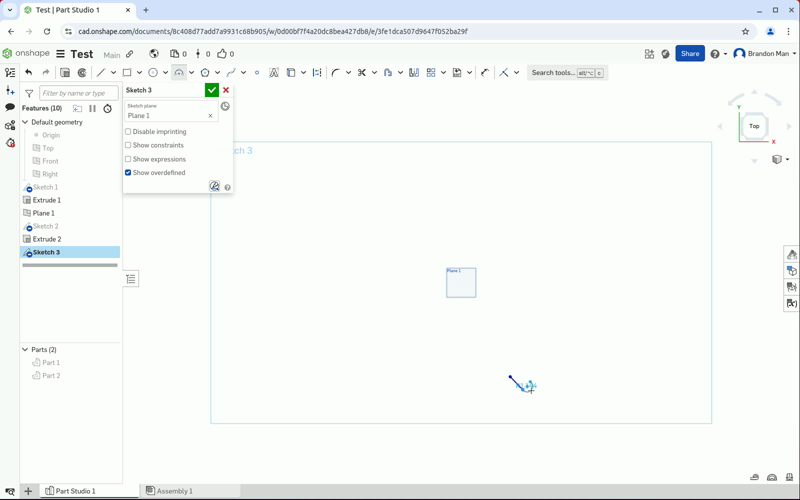
key_up(shift)
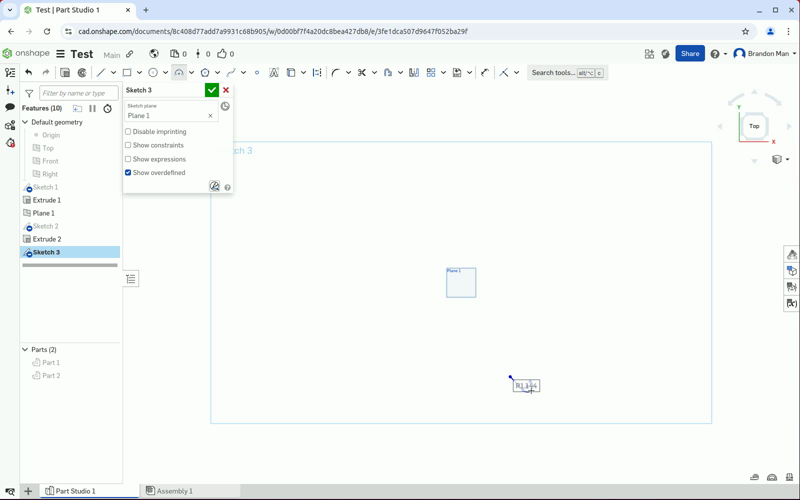
key(esc)
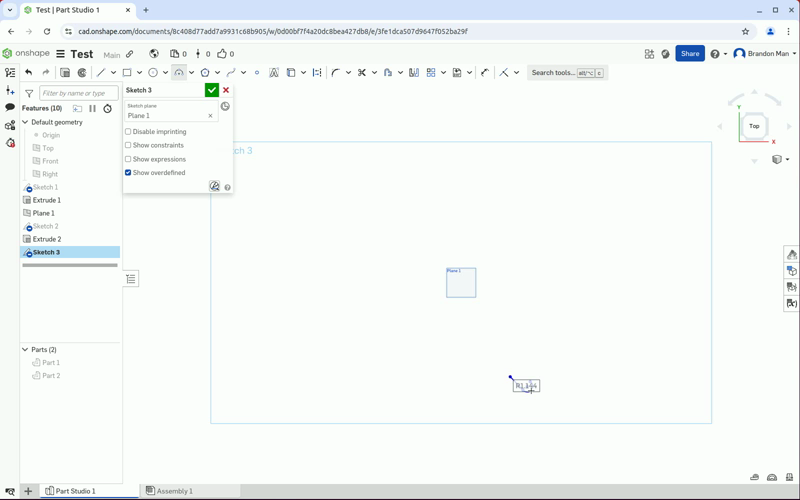
key(l)
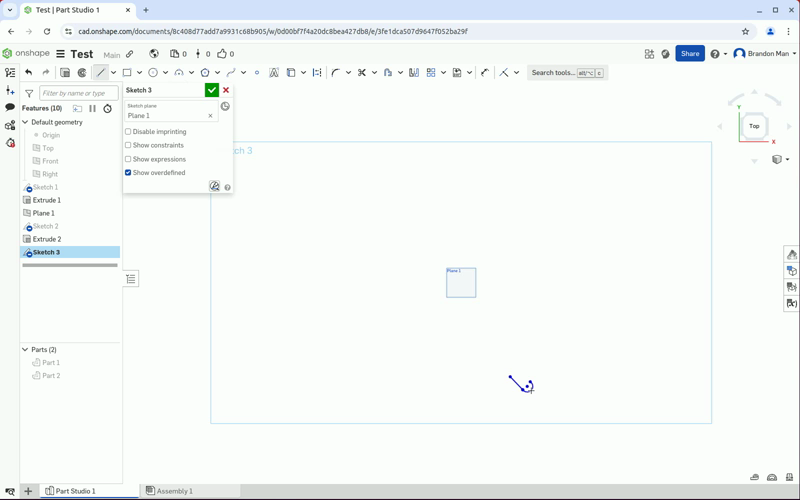
mouse_move(530, 381)
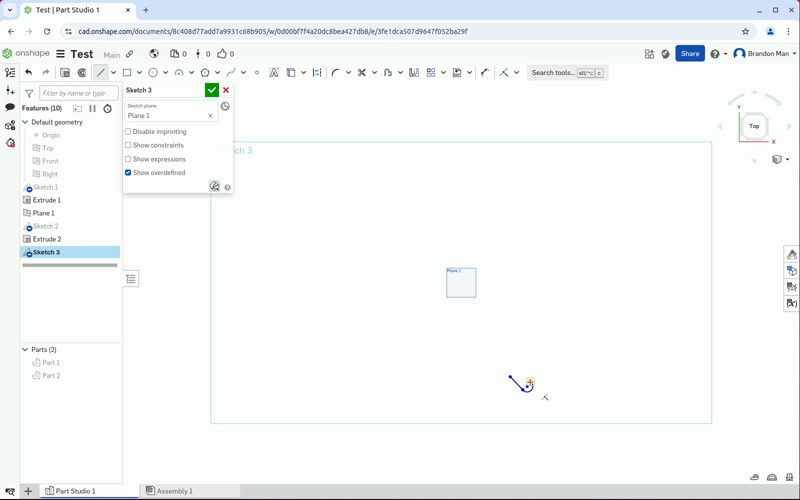
click(530, 381)
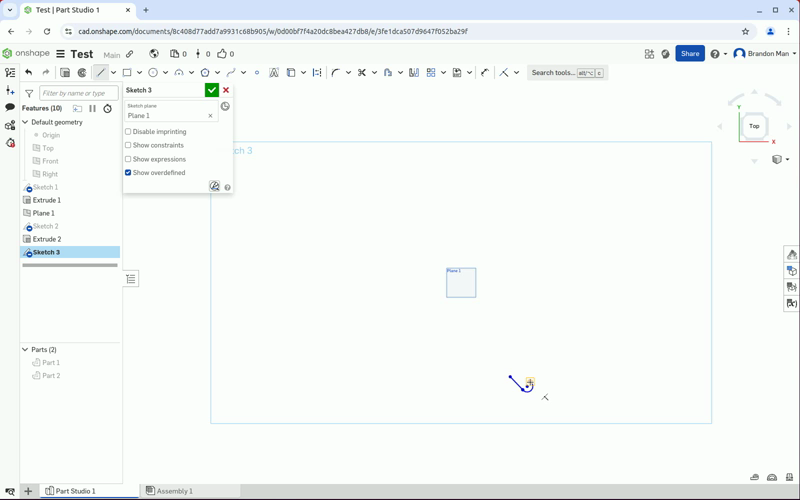
key_down(shift)
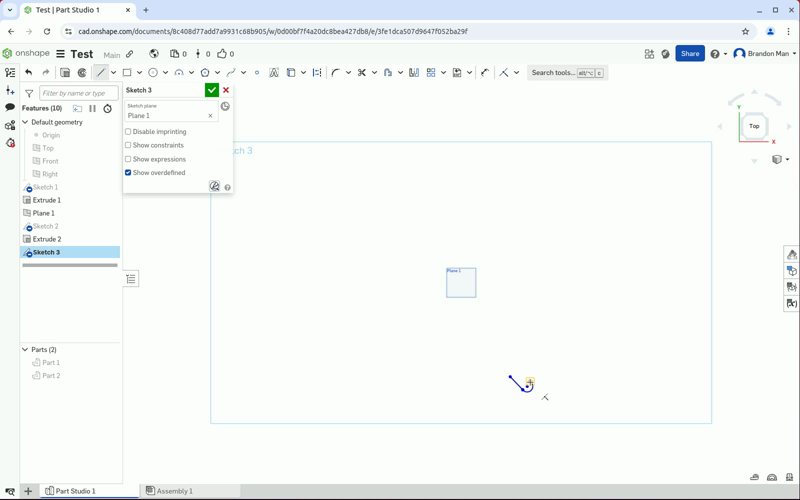
mouse_move(560, 381)
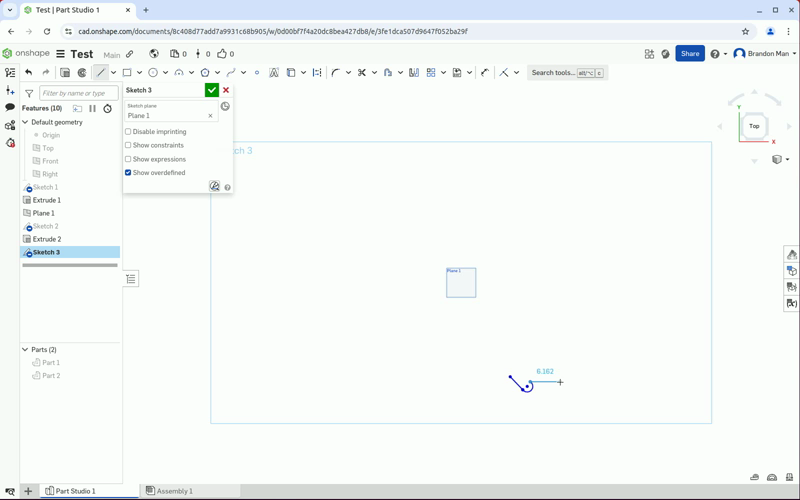
mouse_move(517, 369)
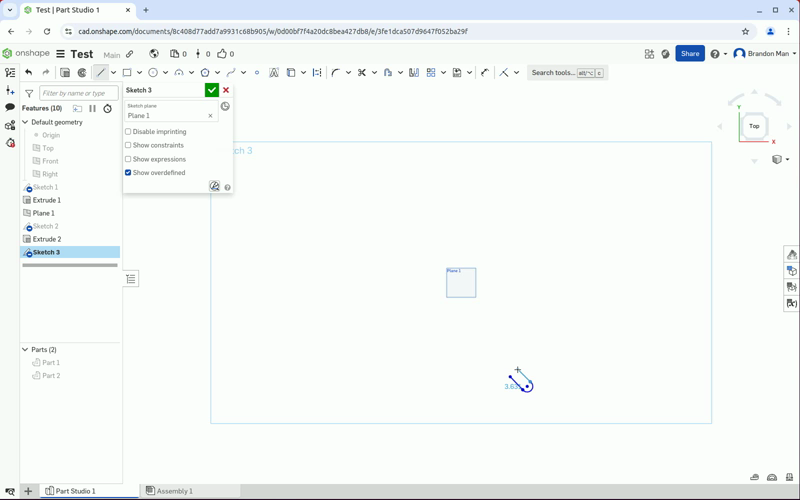
click(517, 369)
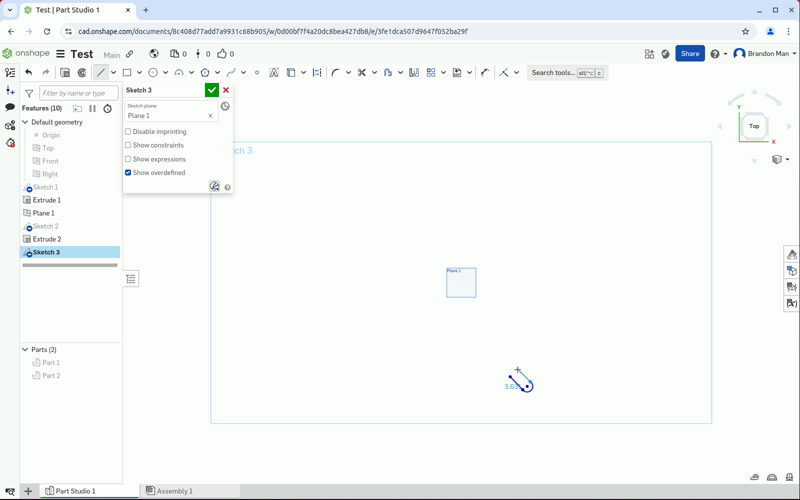
key_up(shift)
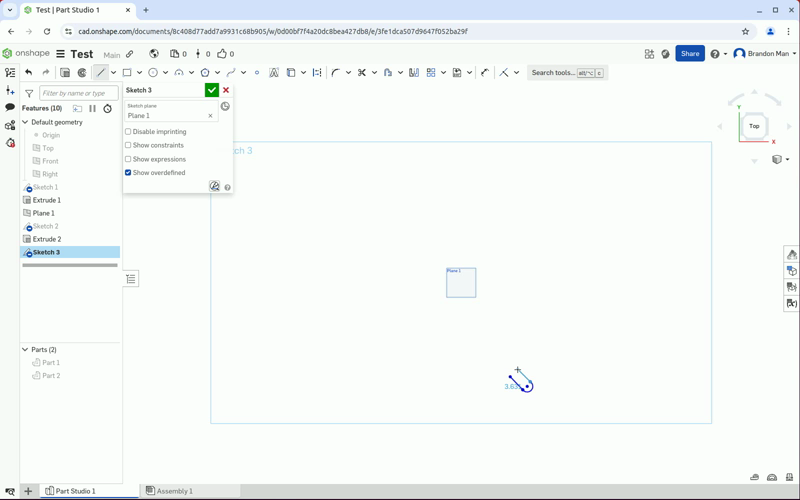
key(esc)
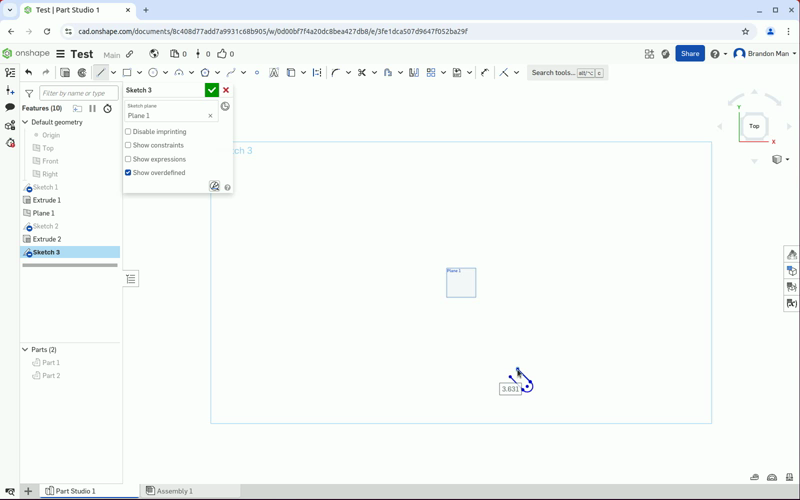
key(a)
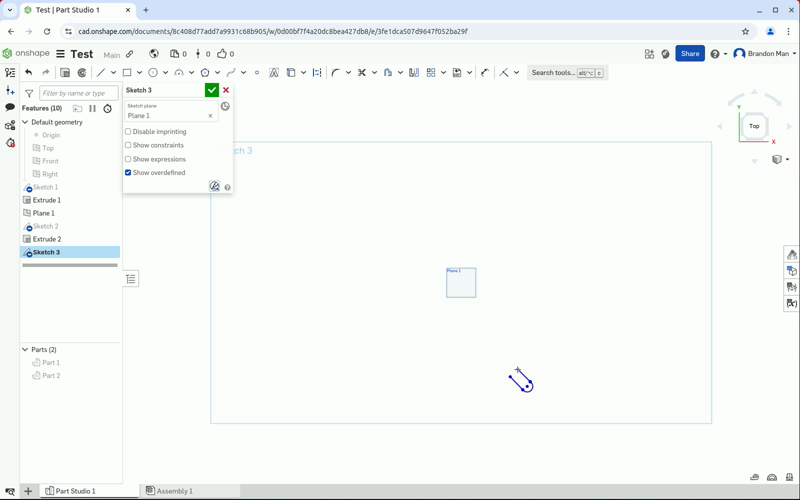
mouse_move(517, 369)
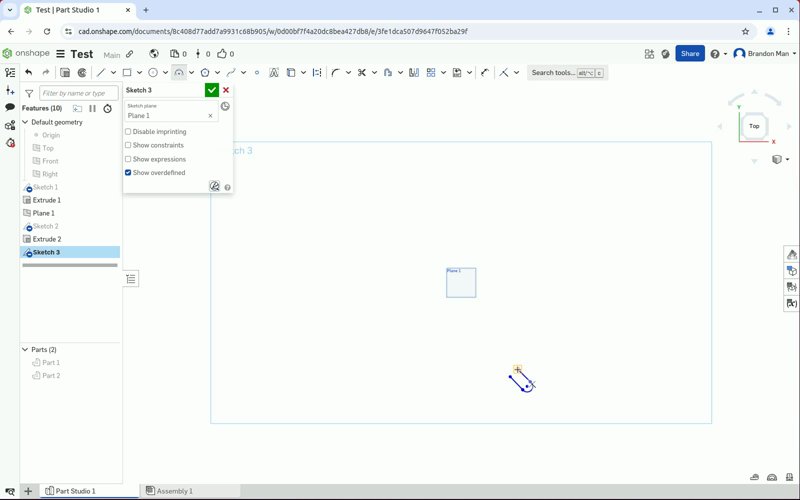
click(517, 369)
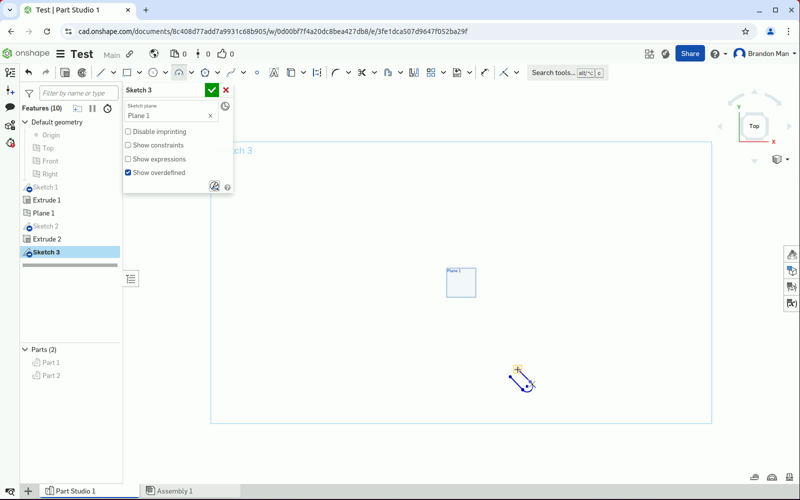
mouse_move(510, 376)
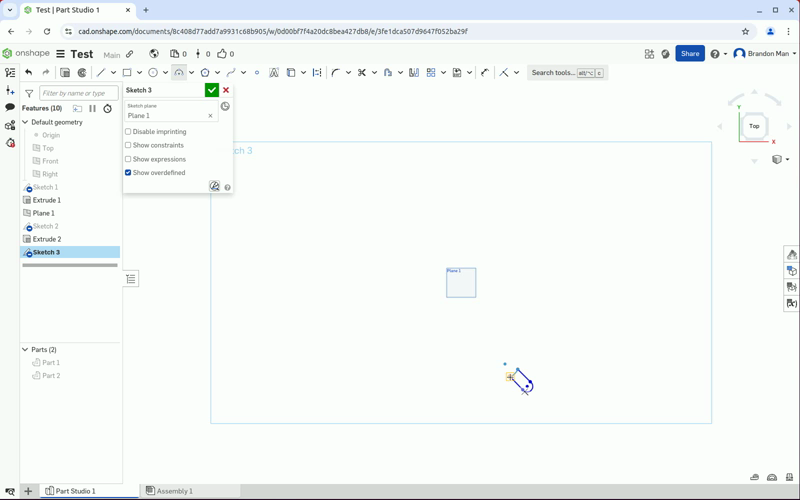
click(510, 376)
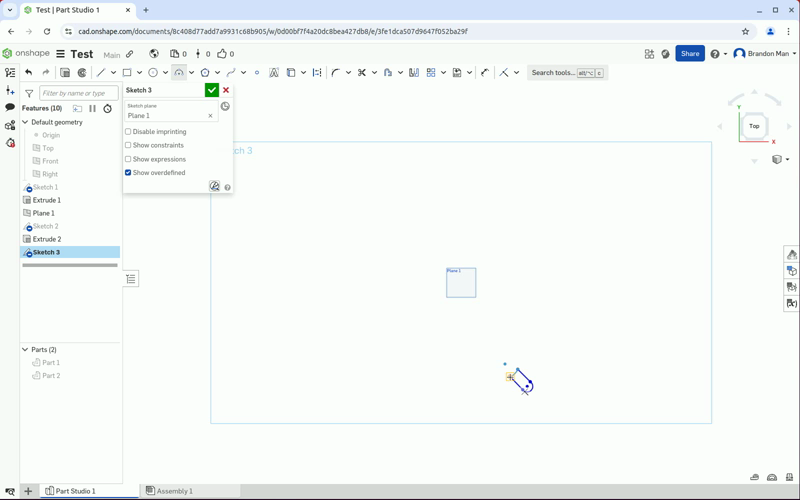
key_down(shift)
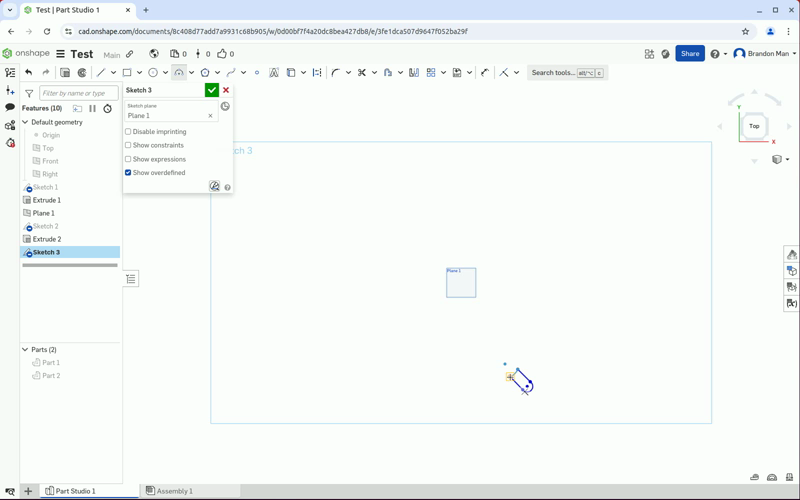
mouse_move(509, 368)
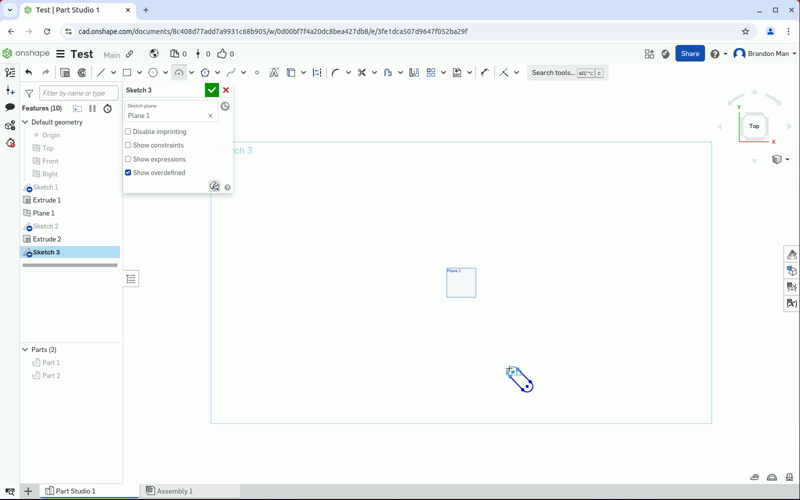
click(509, 368)
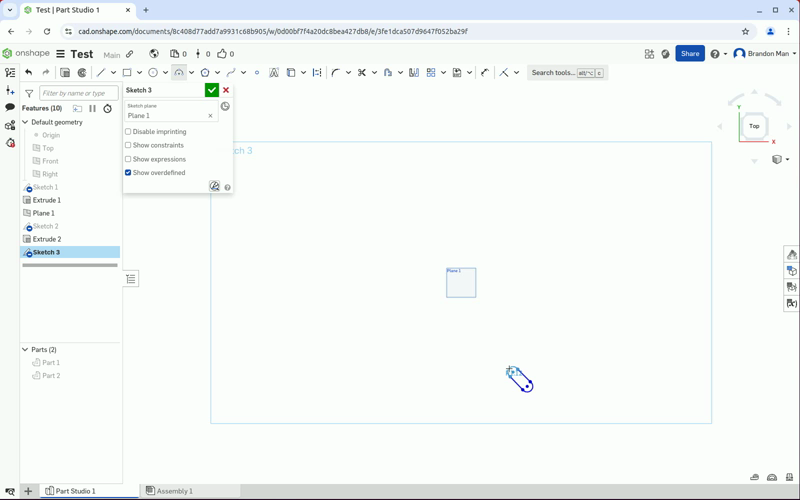
key_up(shift)
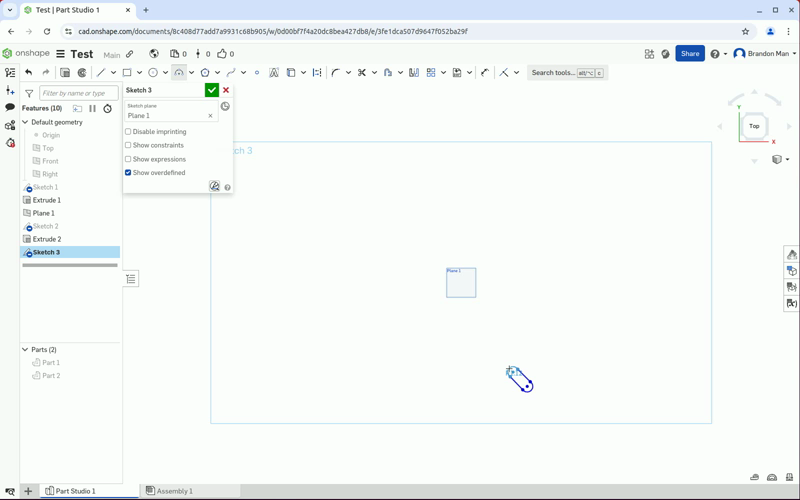
key(esc)
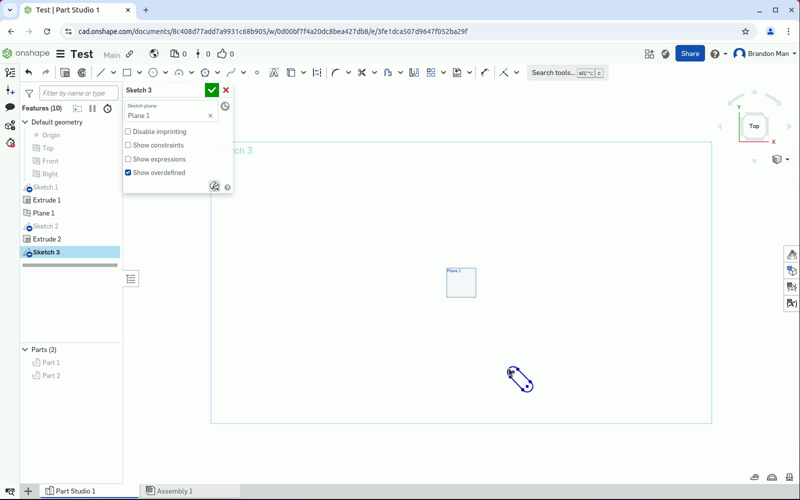
mouse_move(528, 383)
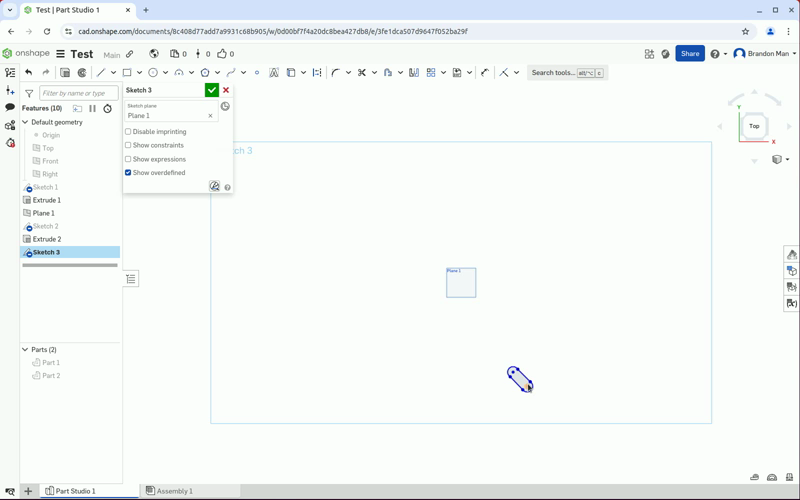
scroll(6)
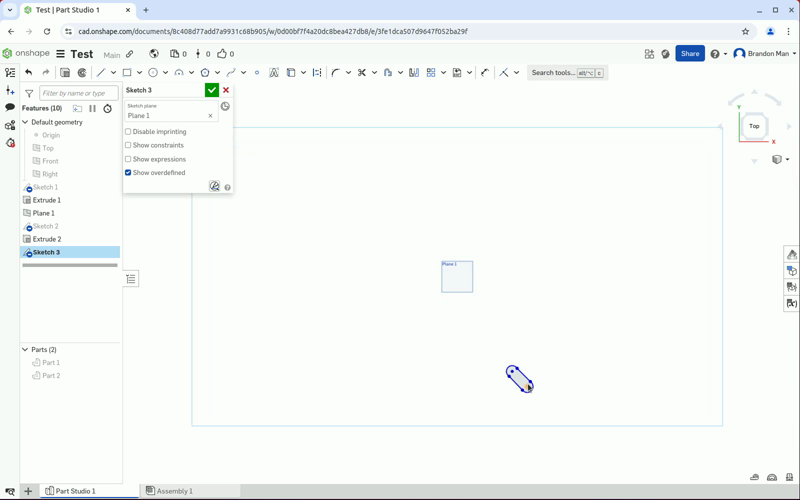
scroll(6)
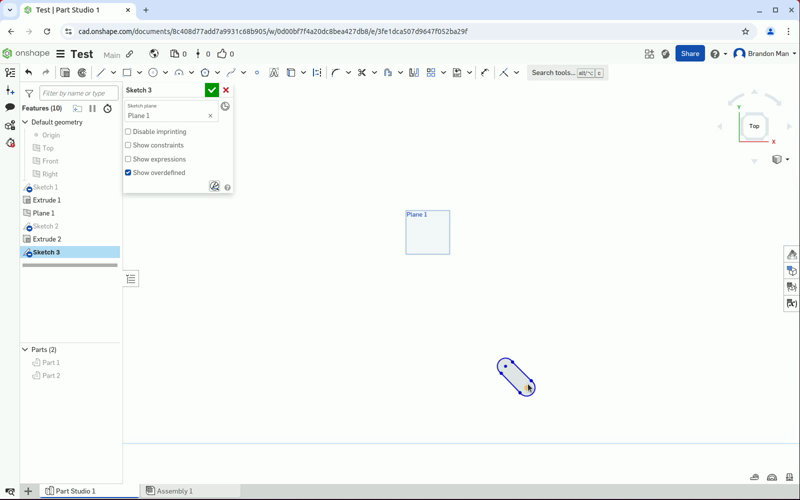
scroll(6)
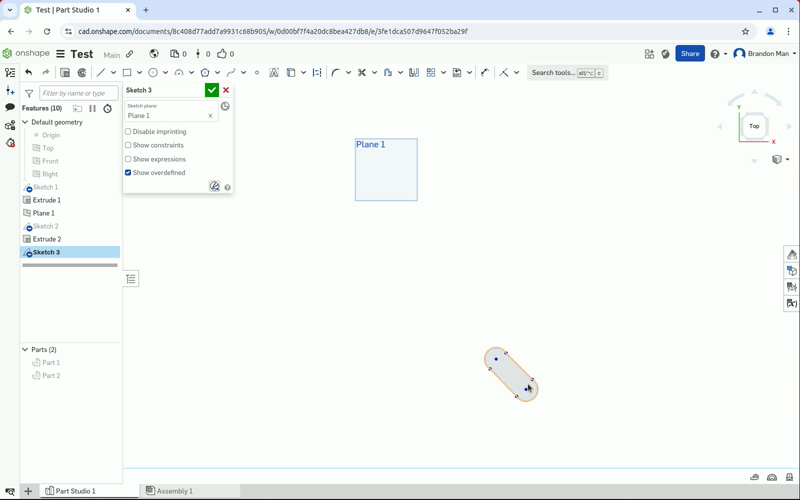
scroll(6)
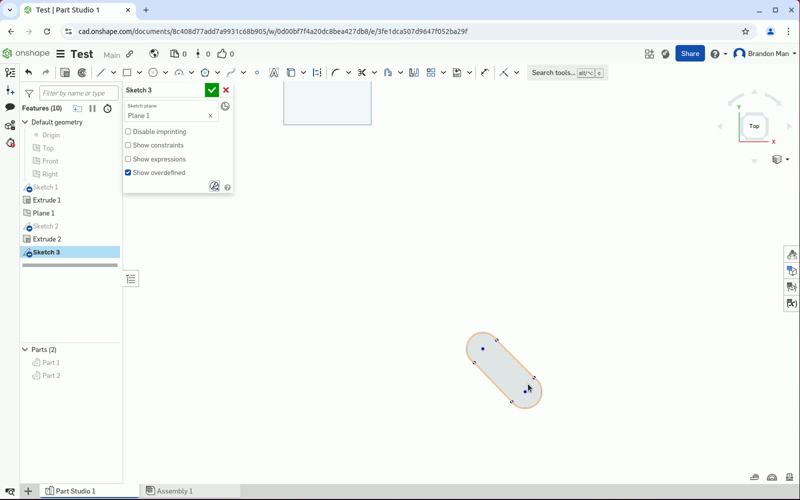
scroll(6)
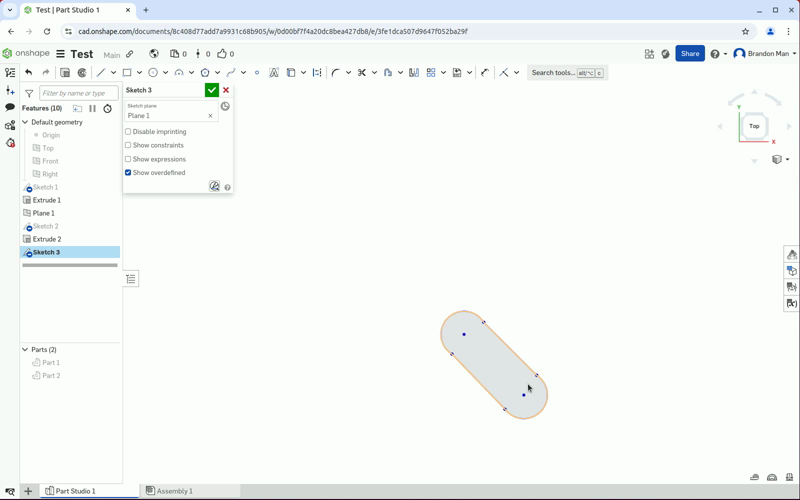
scroll(6)
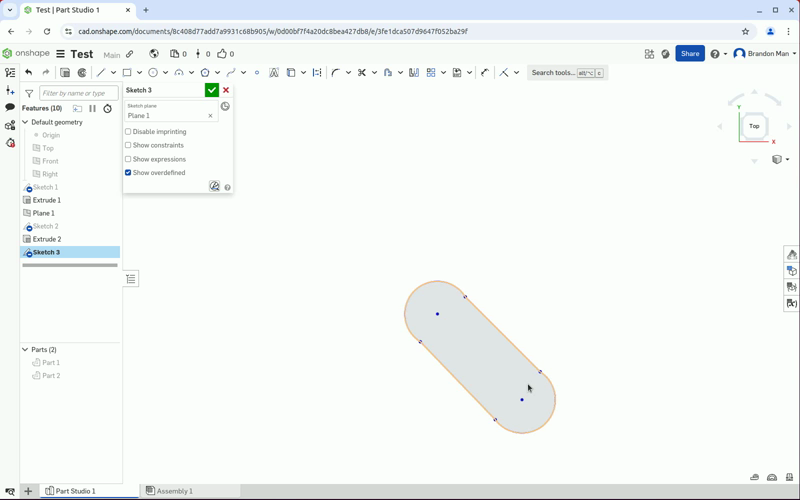
scroll(6)
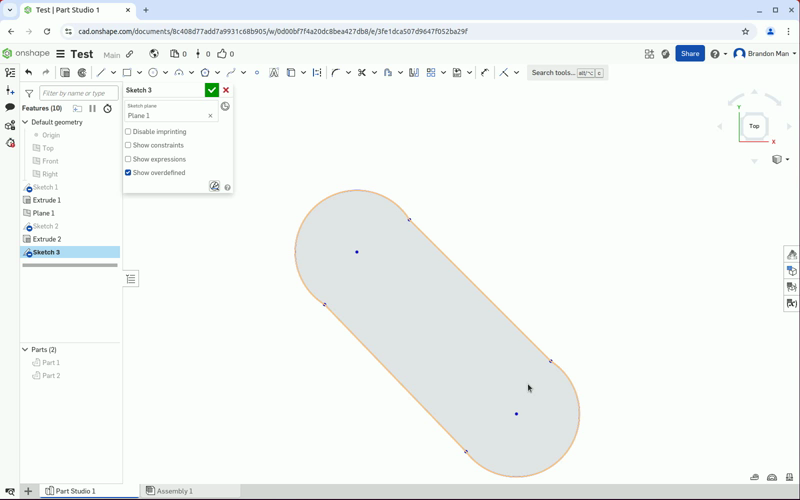
click(528, 383)
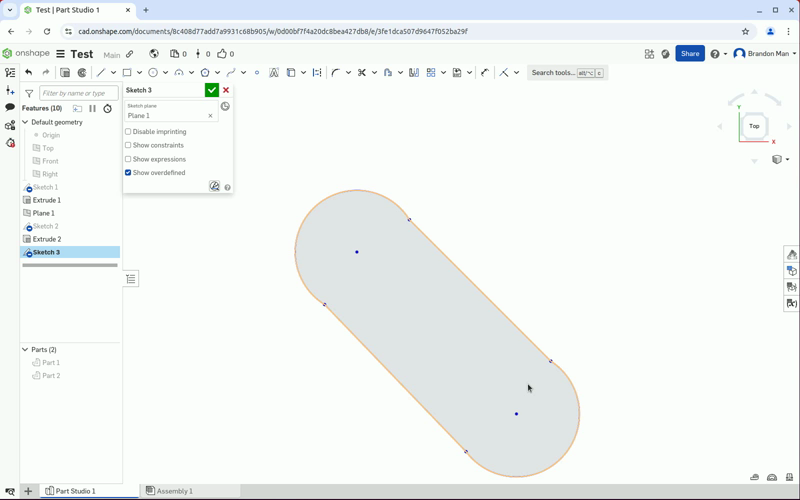
scroll(-6)
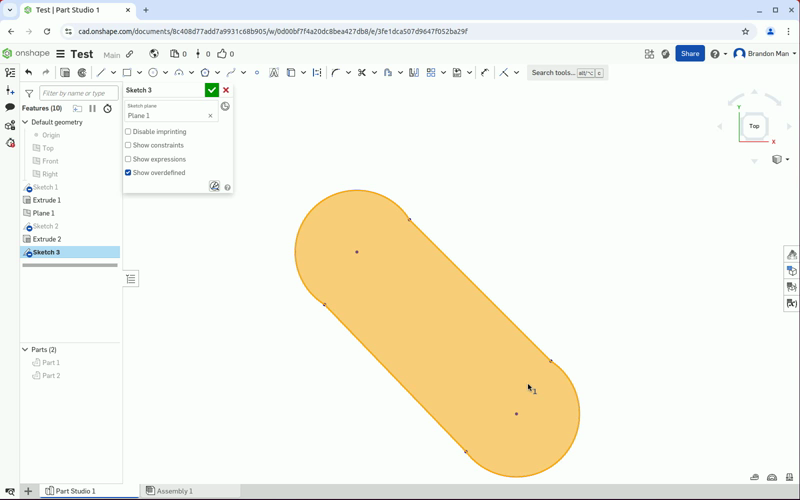
scroll(-6)
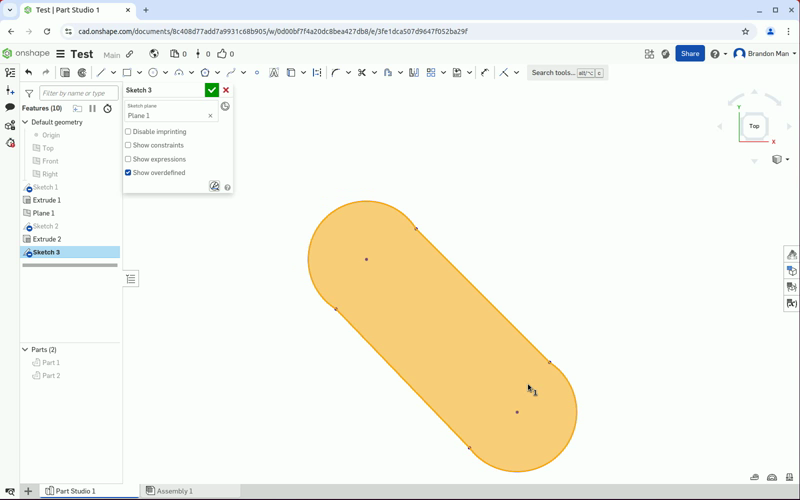
scroll(-6)
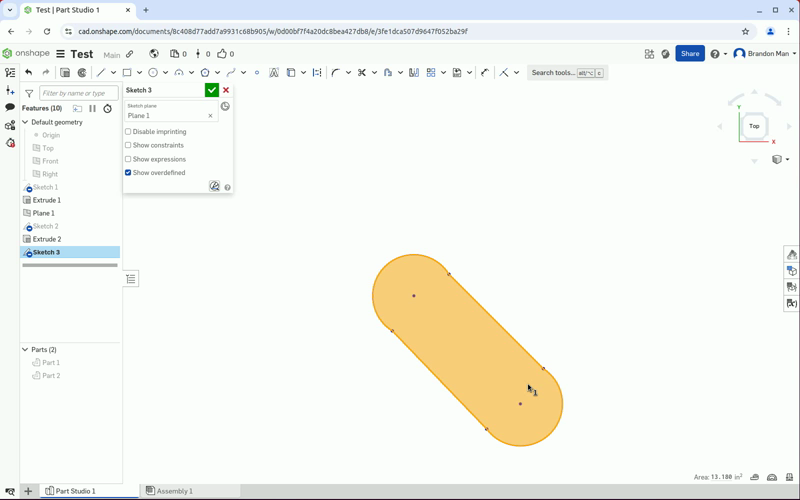
scroll(-6)
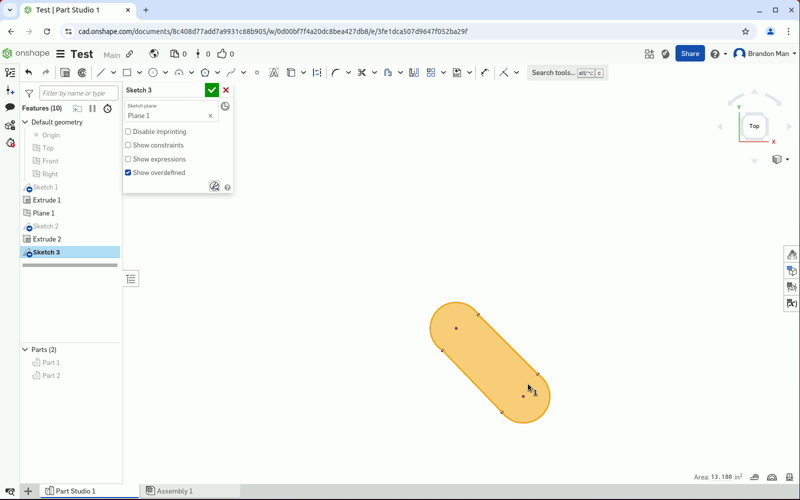
scroll(-6)
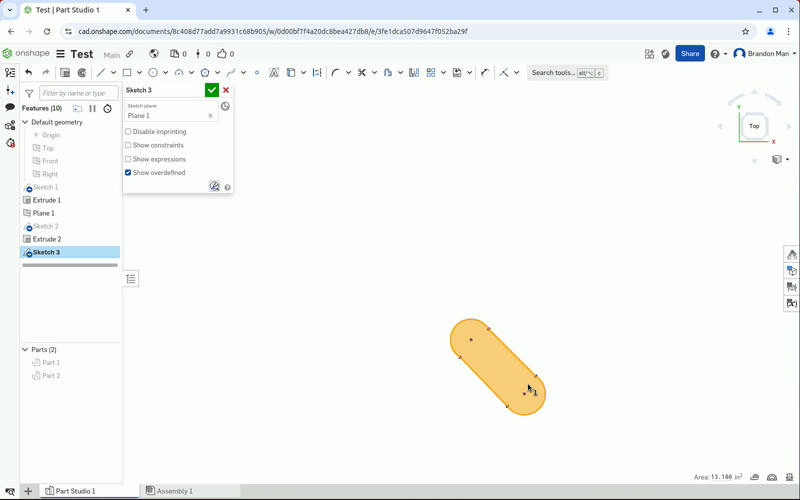
scroll(-6)
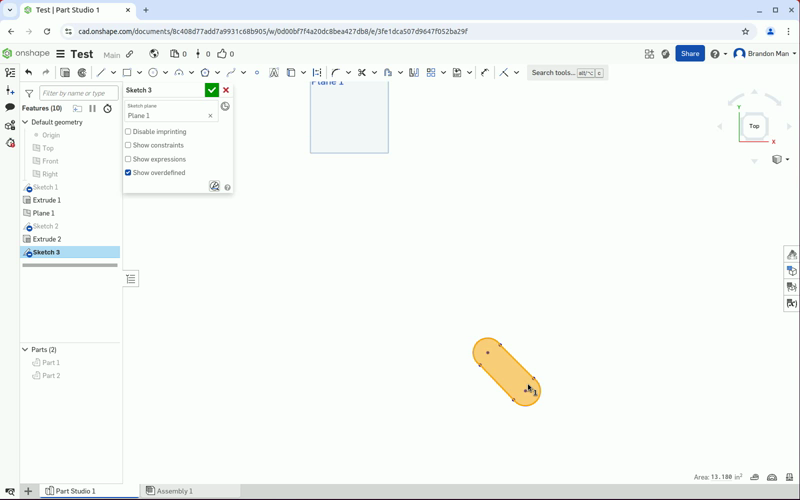
scroll(-6)
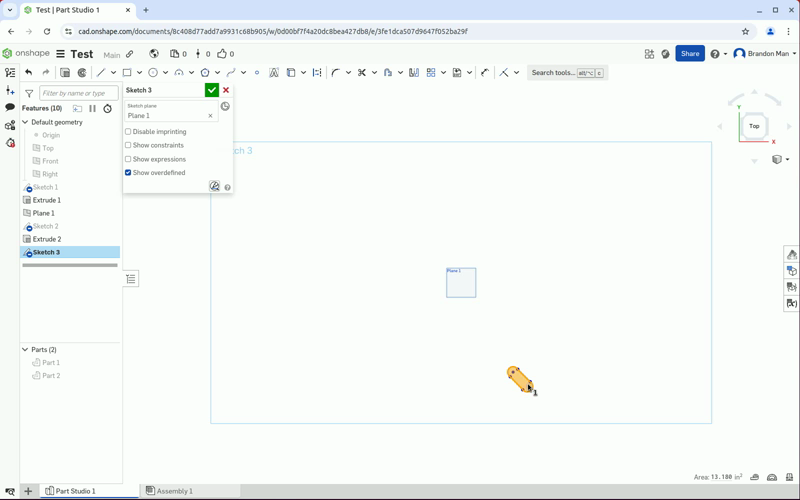
mouse_move(73, 352)
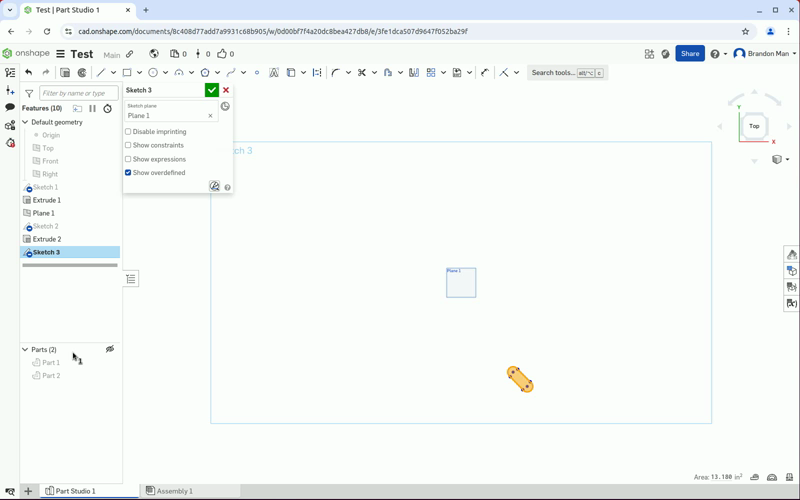
key(shift+y)
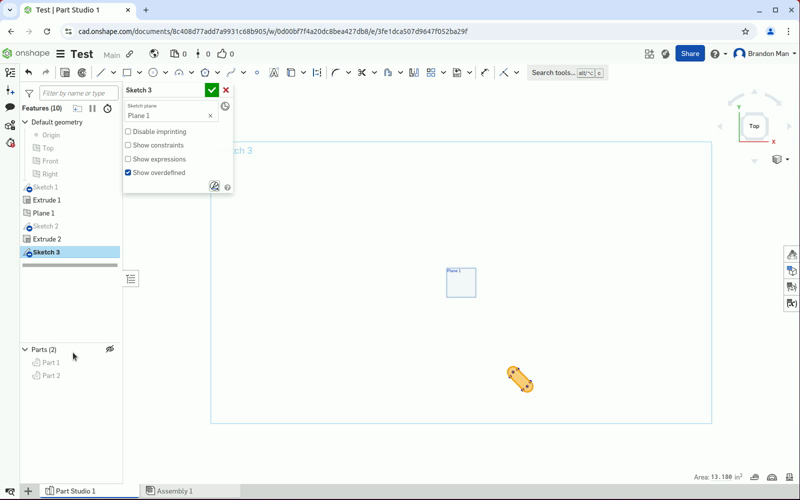
key(shift+e)
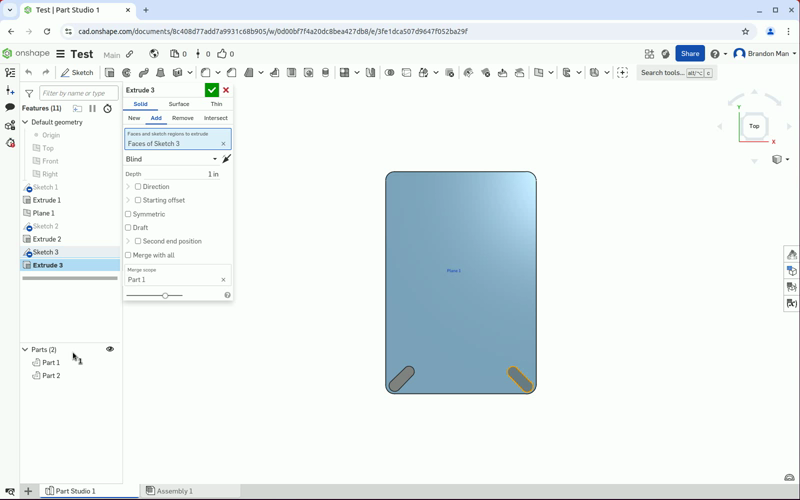
mouse_move(143, 106)
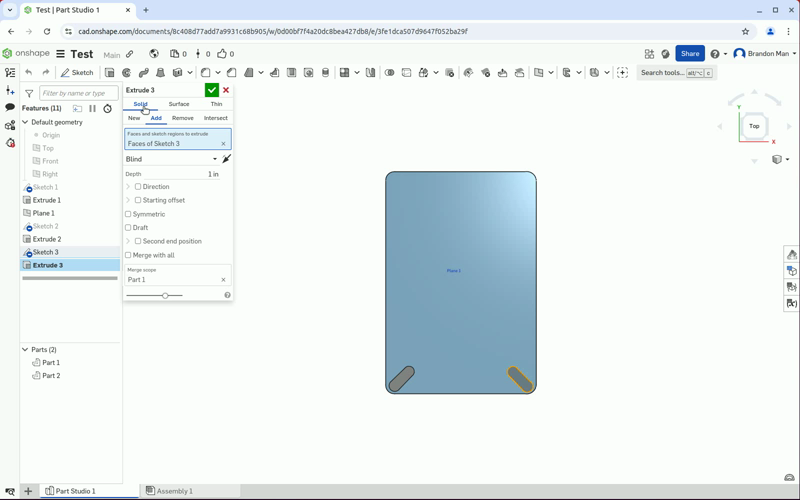
click(143, 106)
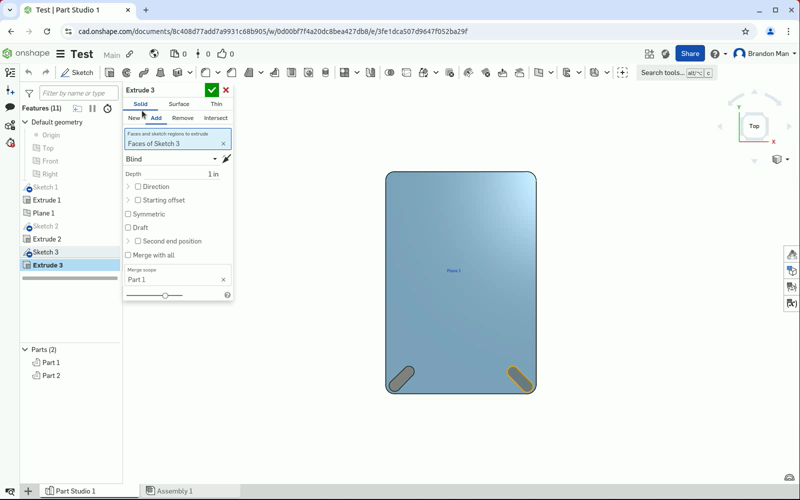
mouse_move(137, 120)
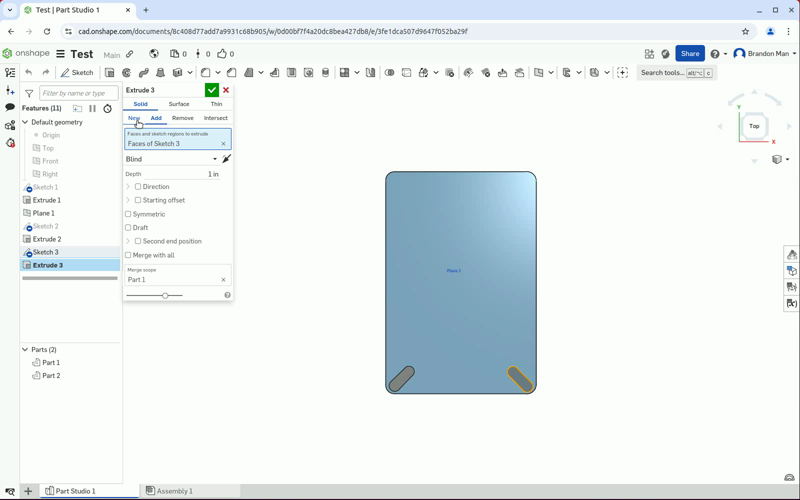
click(137, 120)
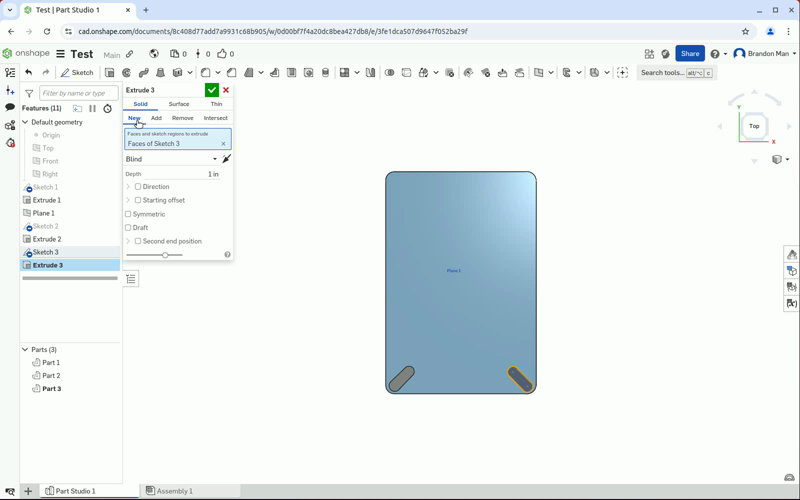
key(tab, 4)
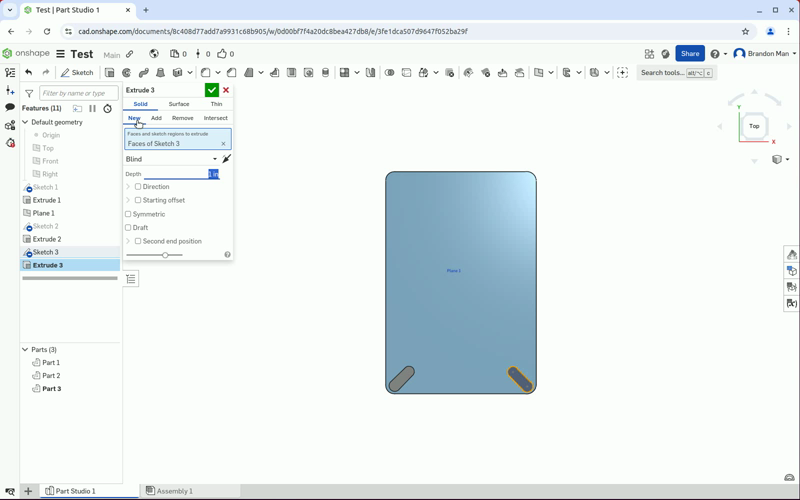
text(14.924)
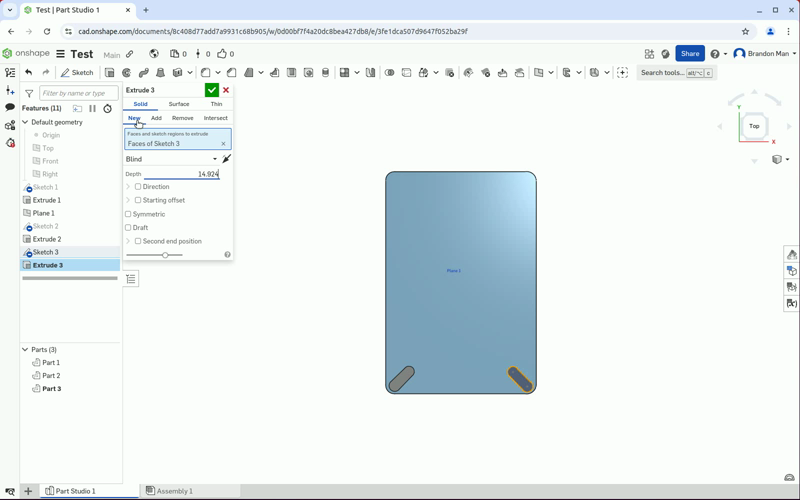
key(enter)
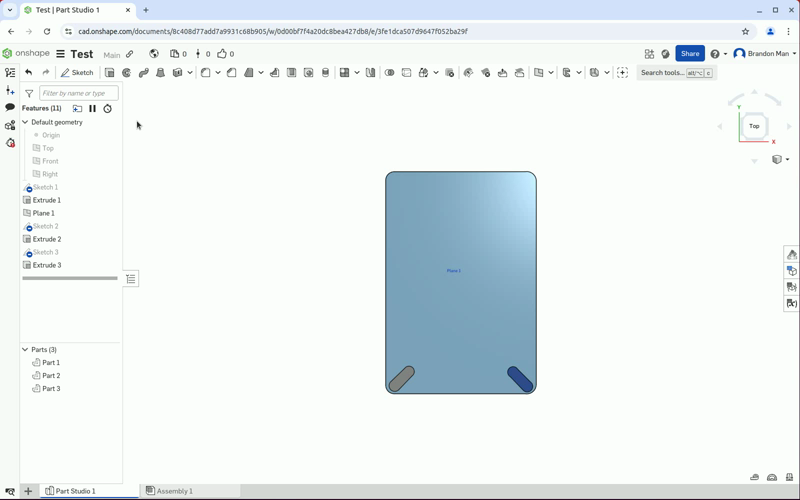
key(shift+h)
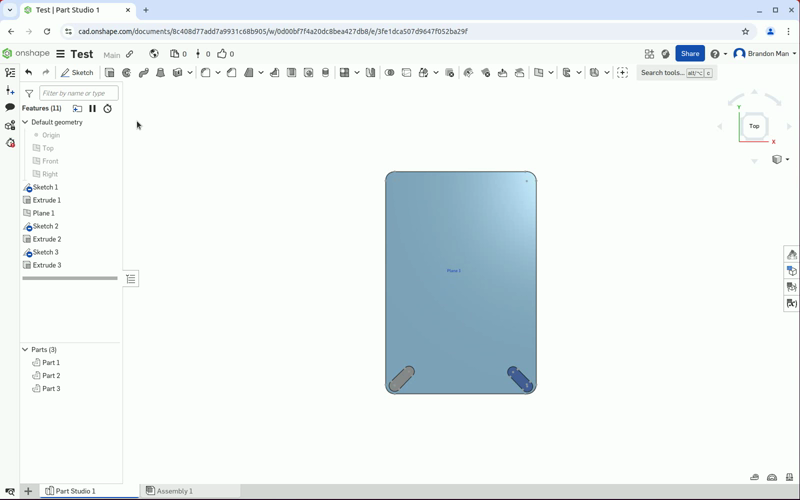
key(shift+h)
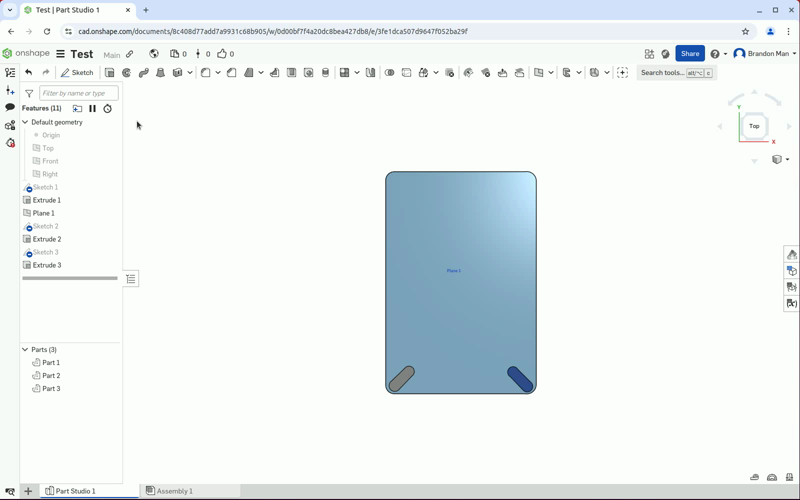
mouse_move(73, 189)
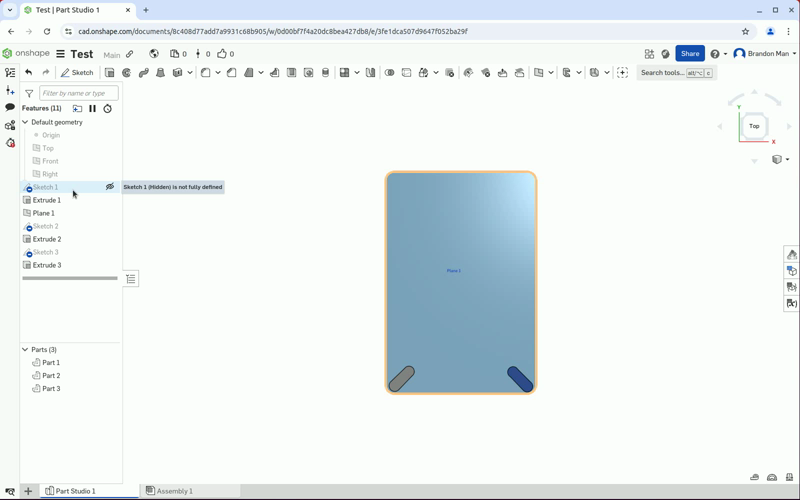
click(73, 189)
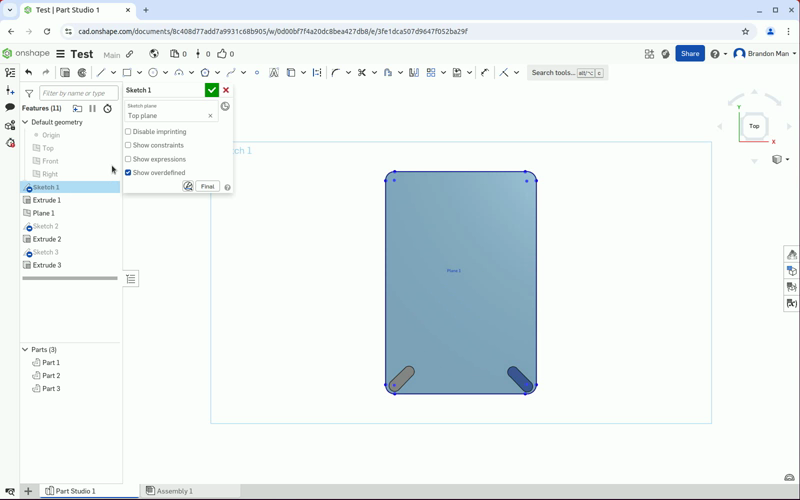
mouse_move(229, 92)
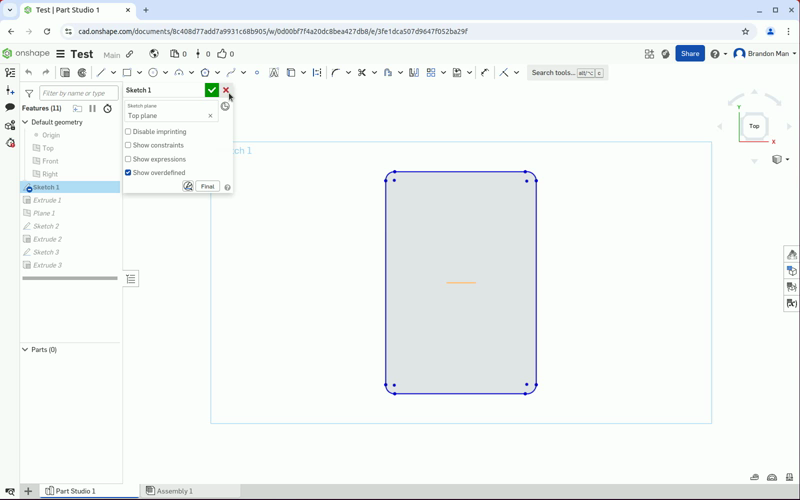
click(229, 92)
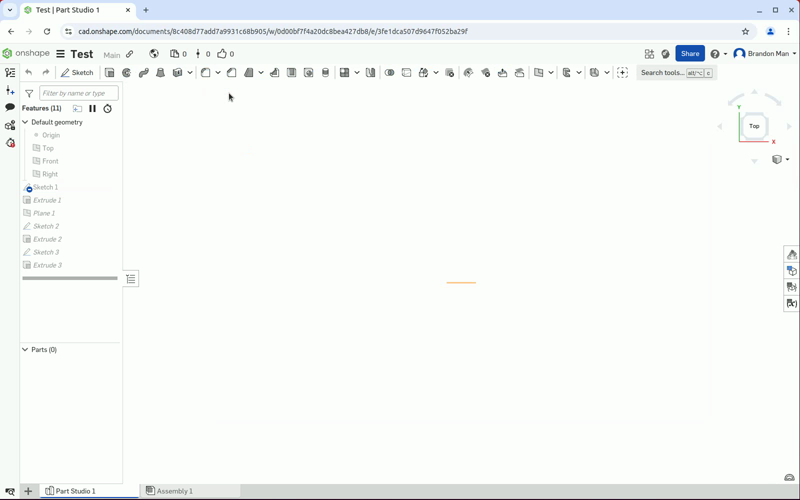
key(shift+s)
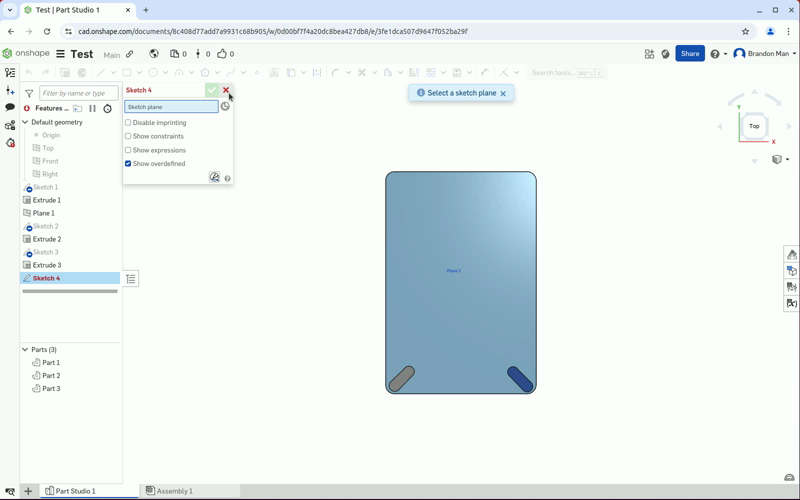
mouse_move(73, 215)
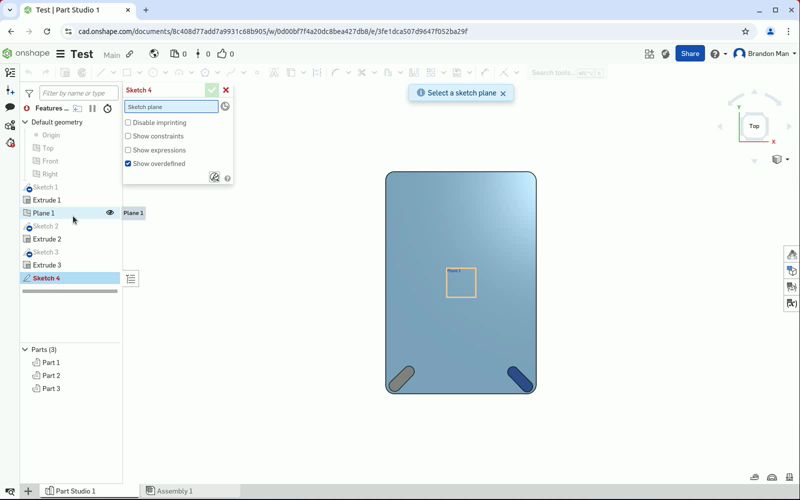
click(73, 215)
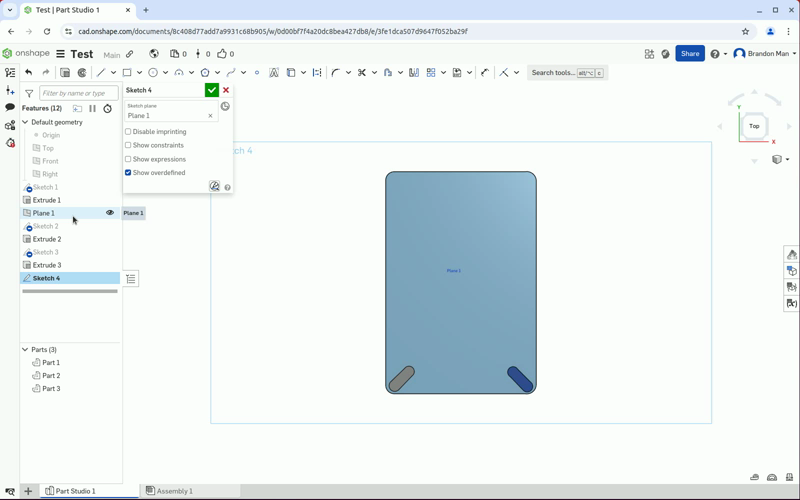
mouse_move(73, 352)
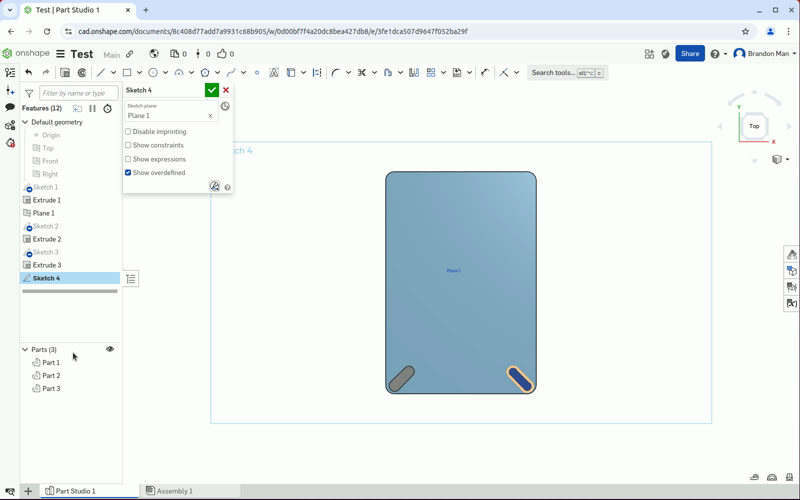
key(y)
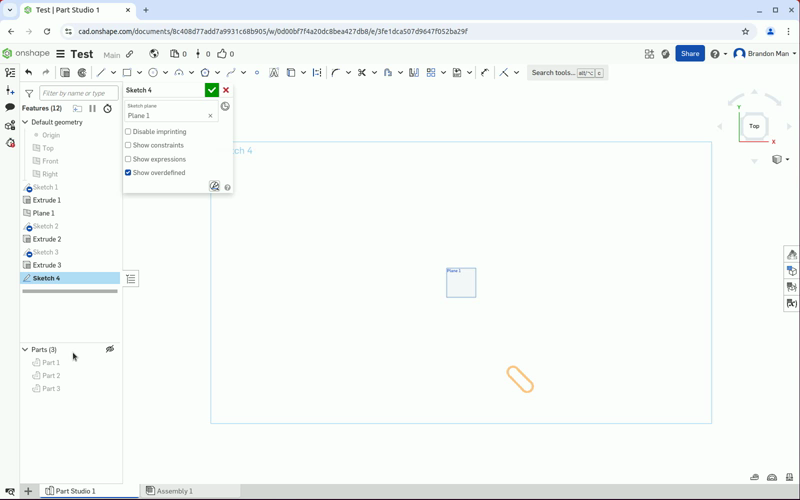
key(a)
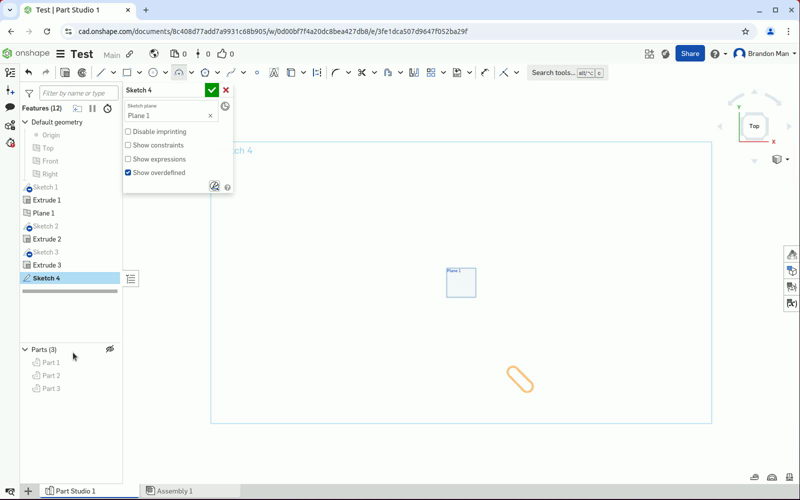
key_down(shift)
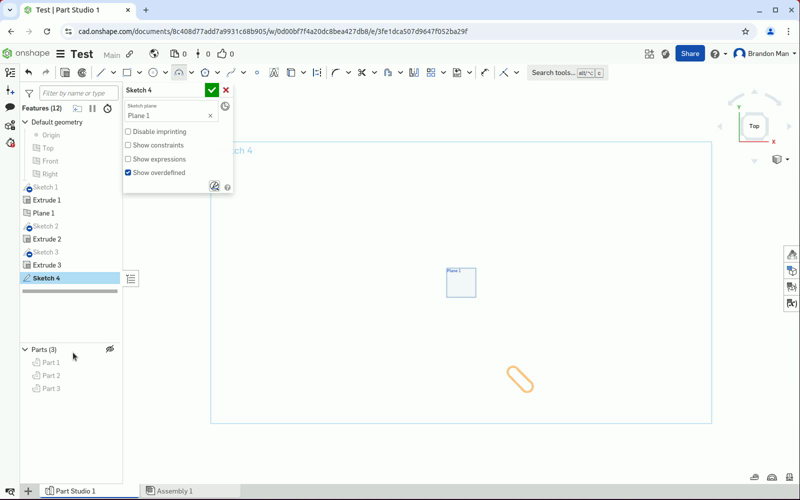
mouse_move(510, 189)
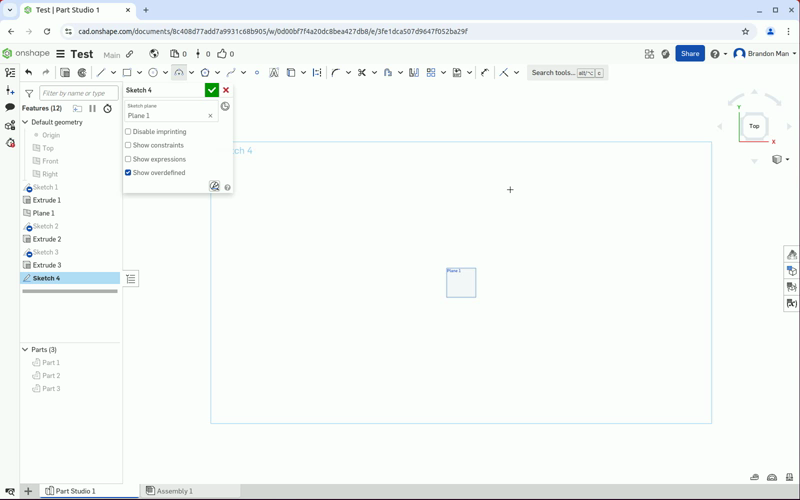
click(510, 189)
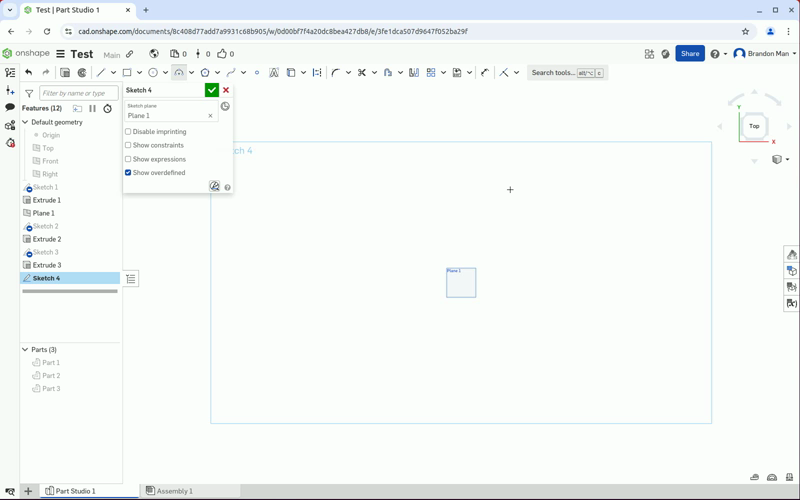
key_up(shift)
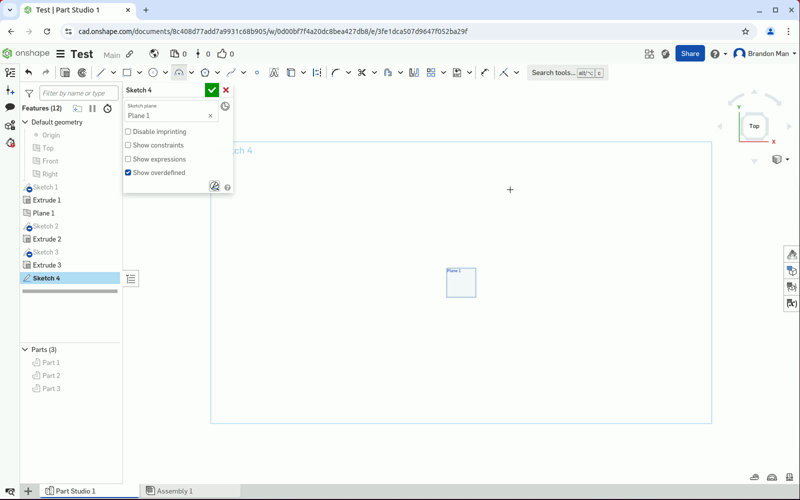
key_down(shift)
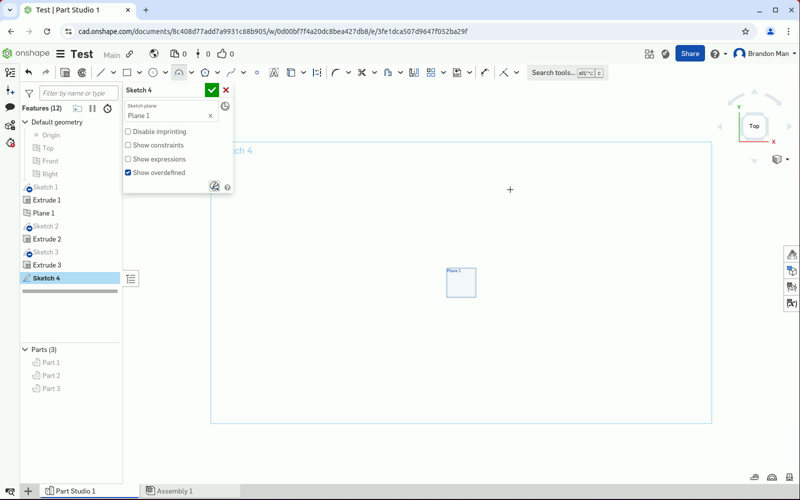
mouse_move(517, 196)
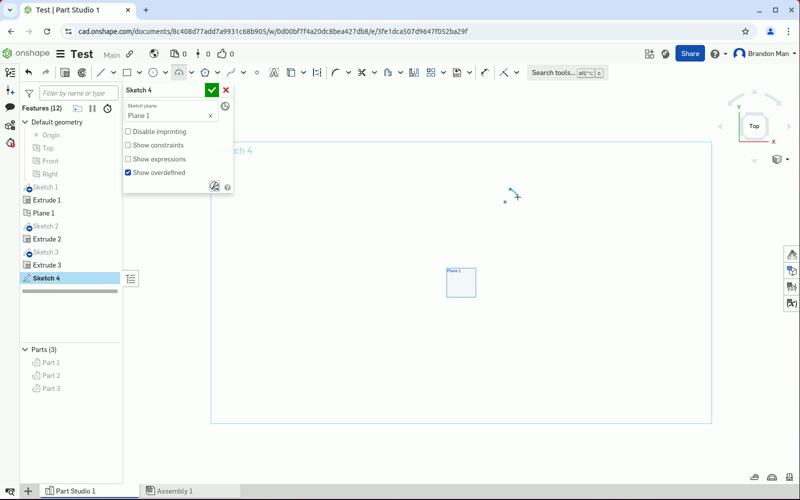
click(517, 196)
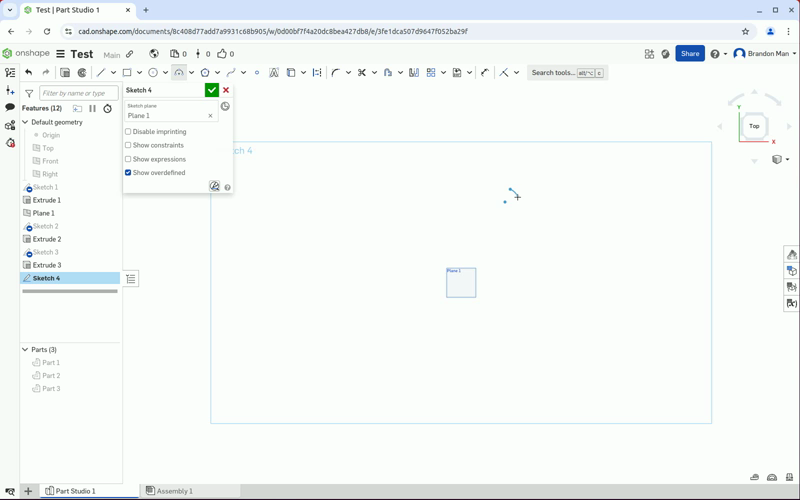
mouse_move(509, 197)
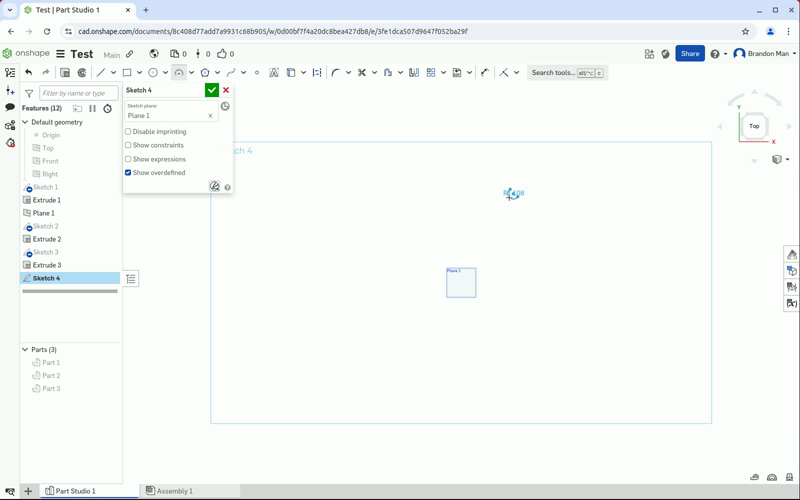
click(509, 197)
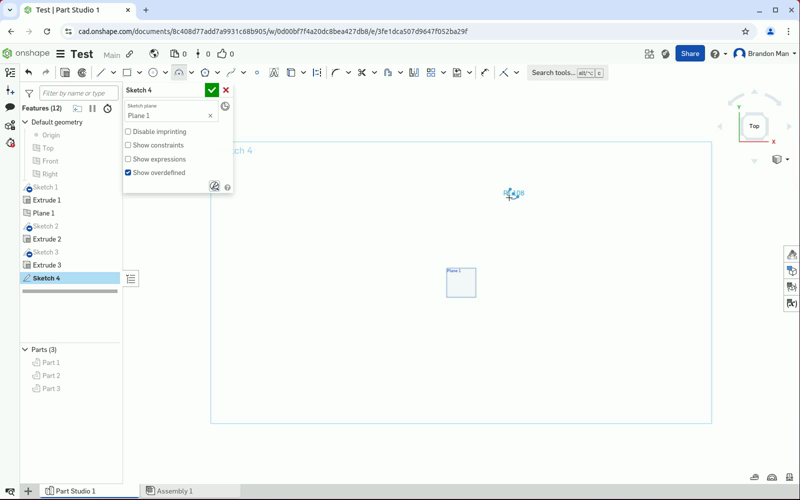
key_up(shift)
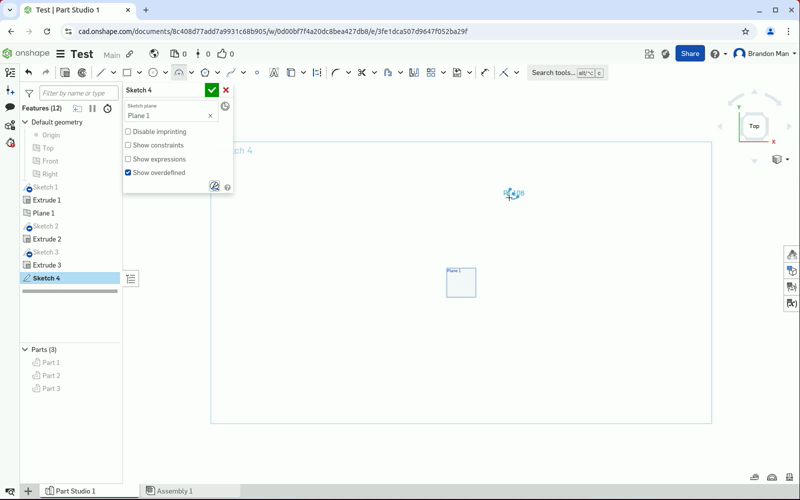
key(esc)
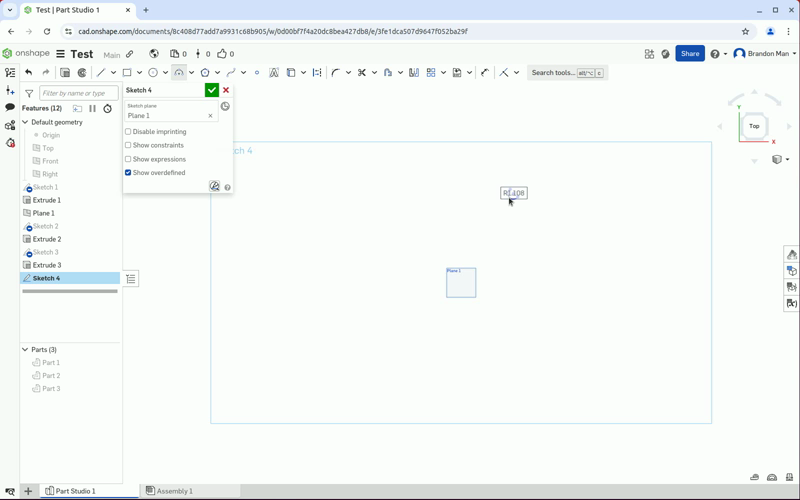
key(l)
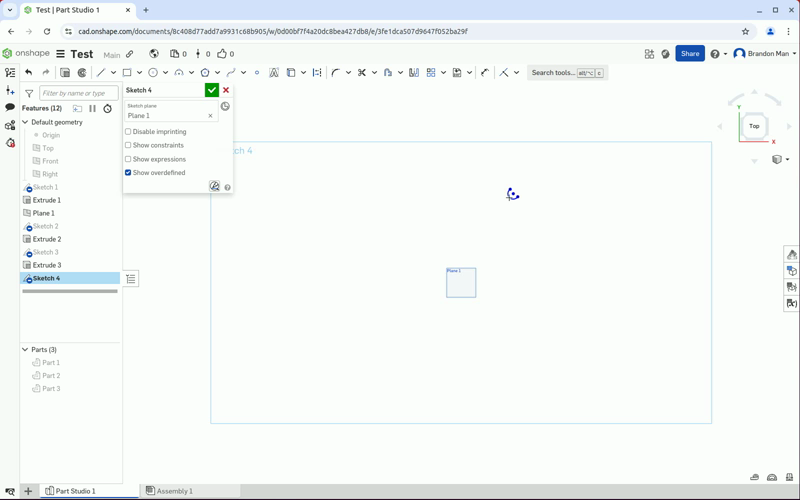
mouse_move(517, 196)
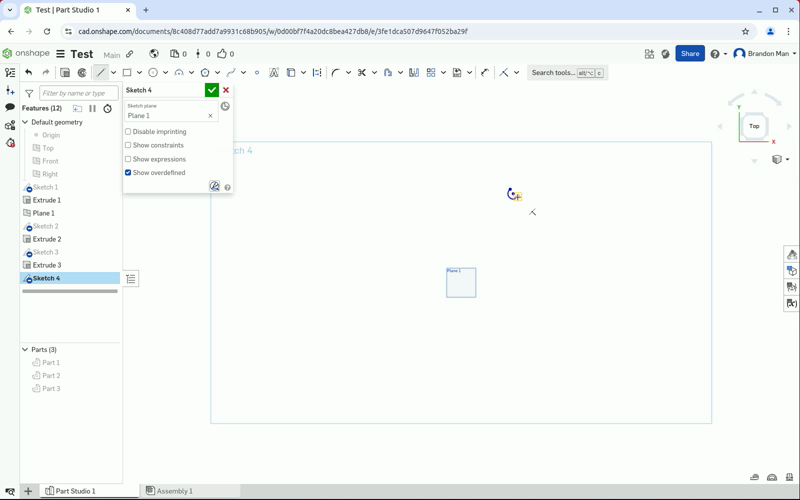
click(517, 196)
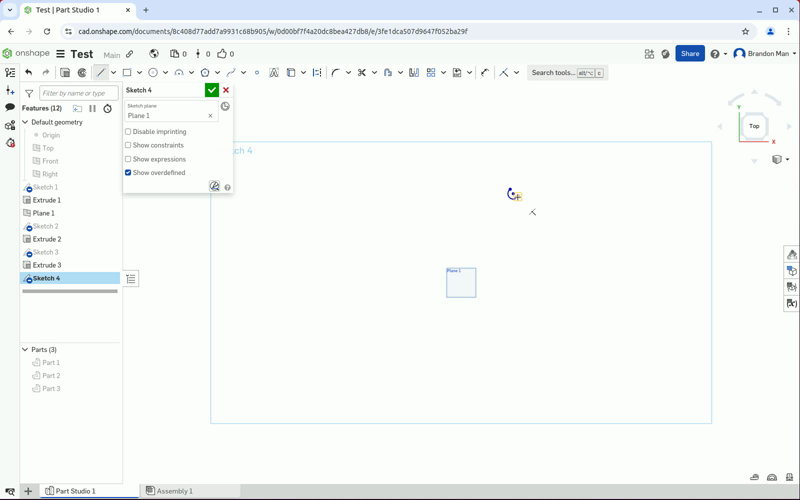
key_down(shift)
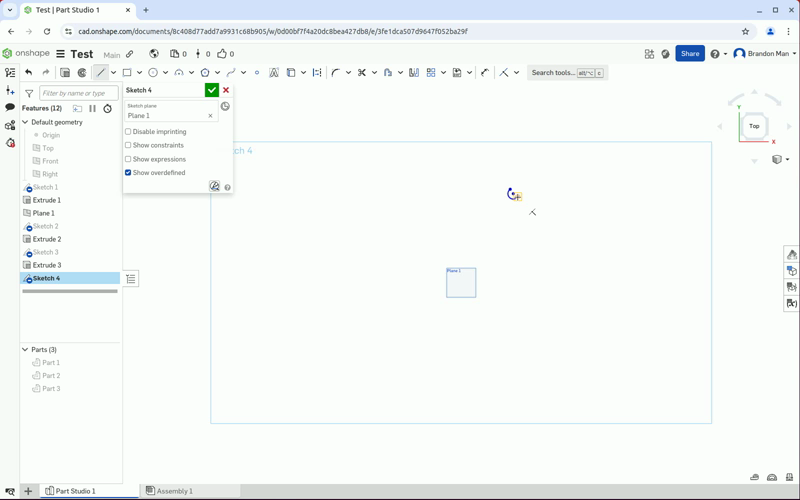
mouse_move(547, 196)
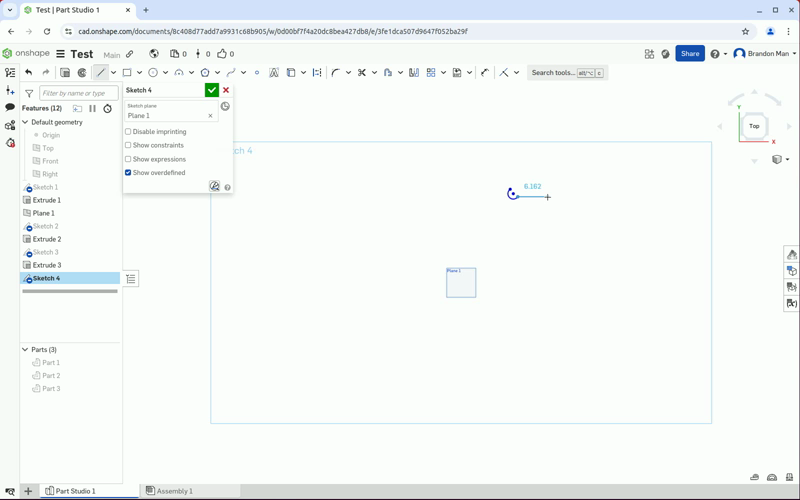
mouse_move(530, 183)
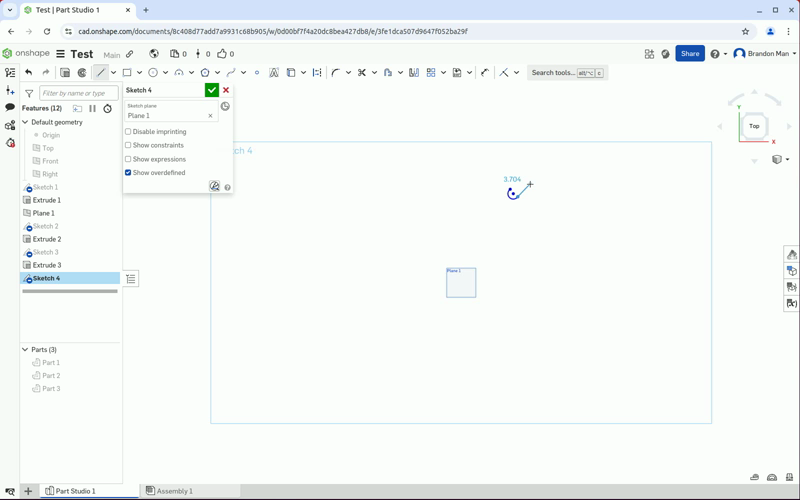
click(530, 183)
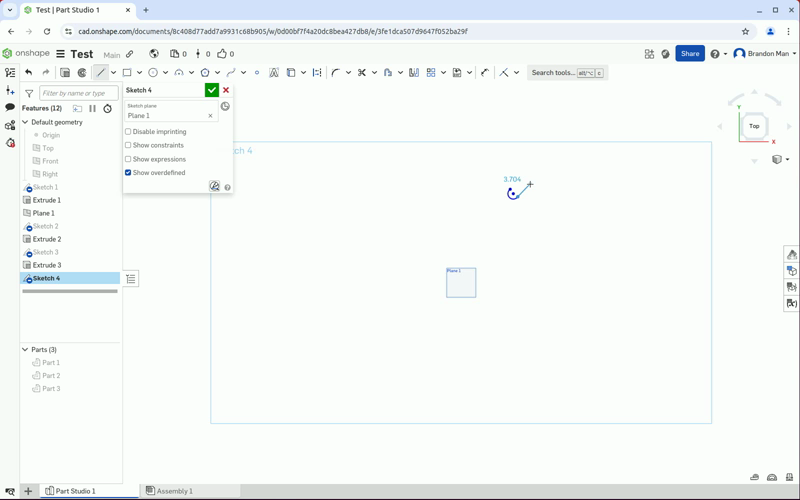
key_up(shift)
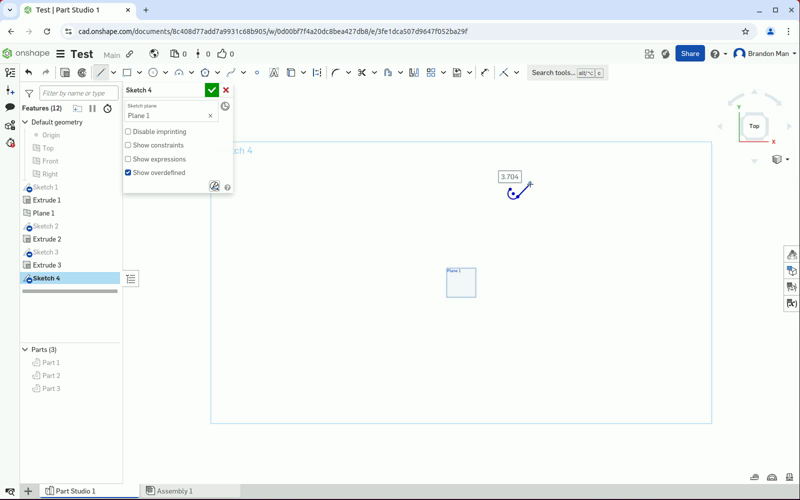
key(esc)
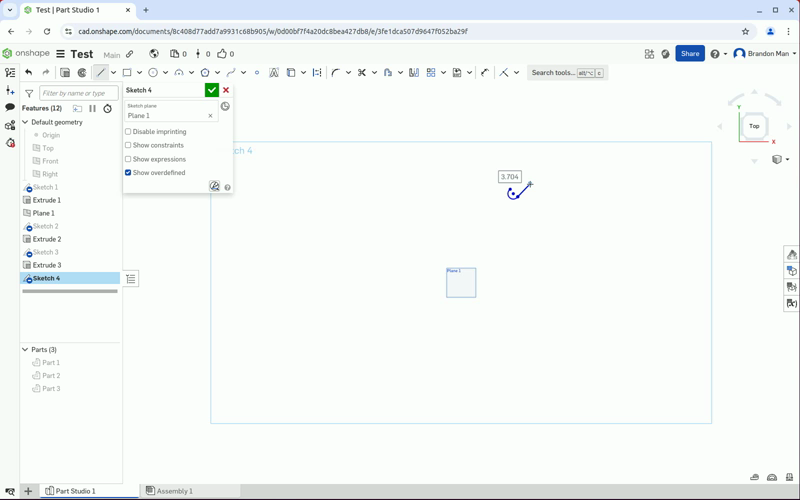
key(a)
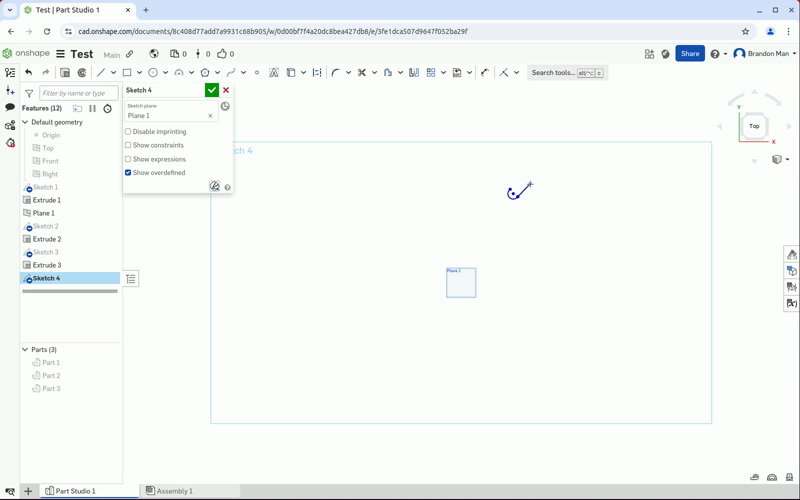
mouse_move(530, 183)
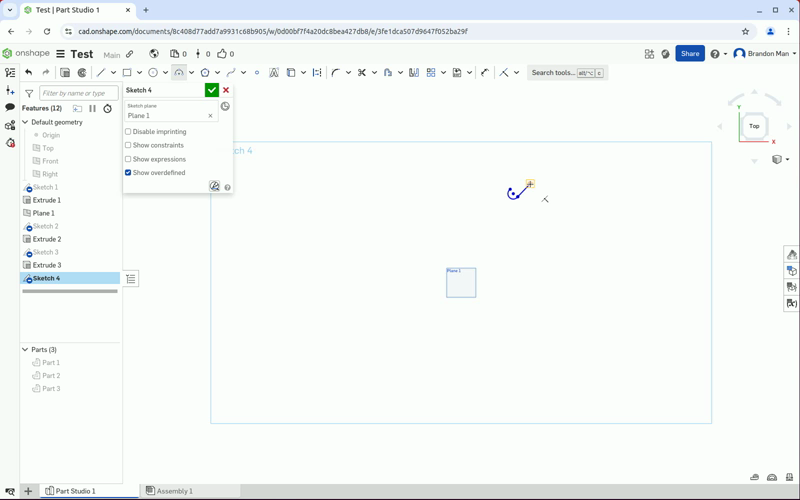
click(530, 183)
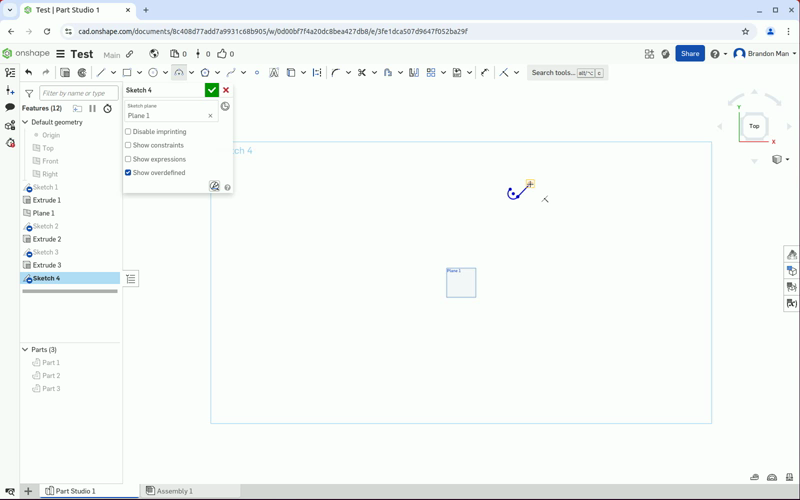
key_down(shift)
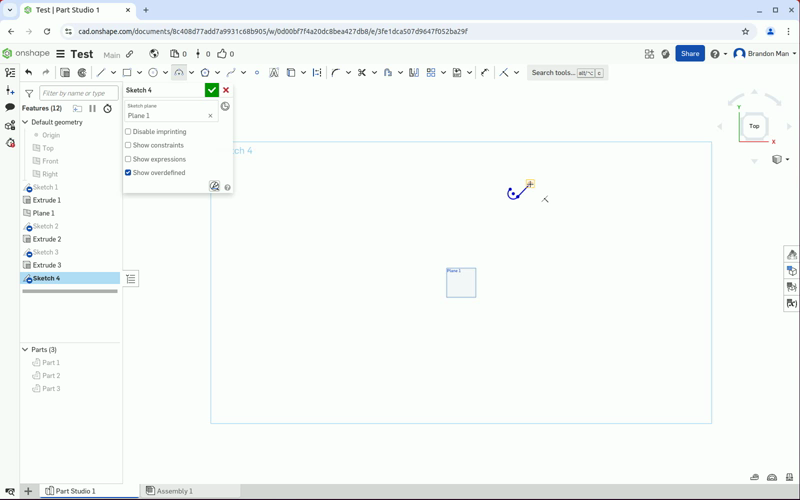
mouse_move(522, 176)
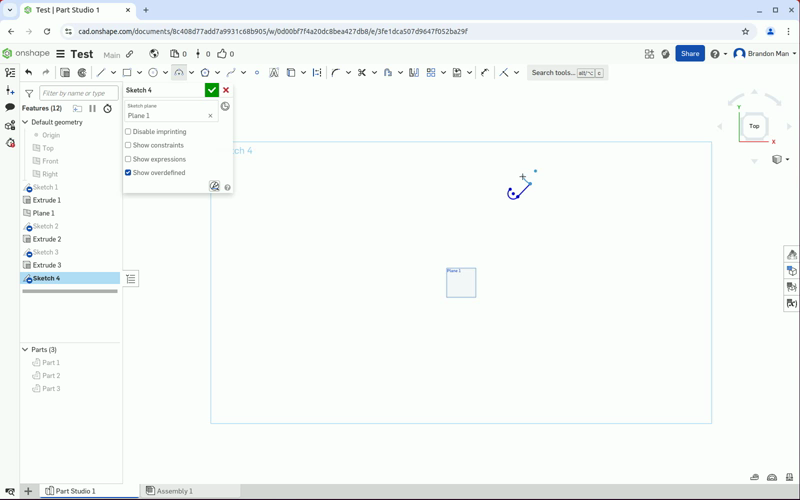
click(522, 176)
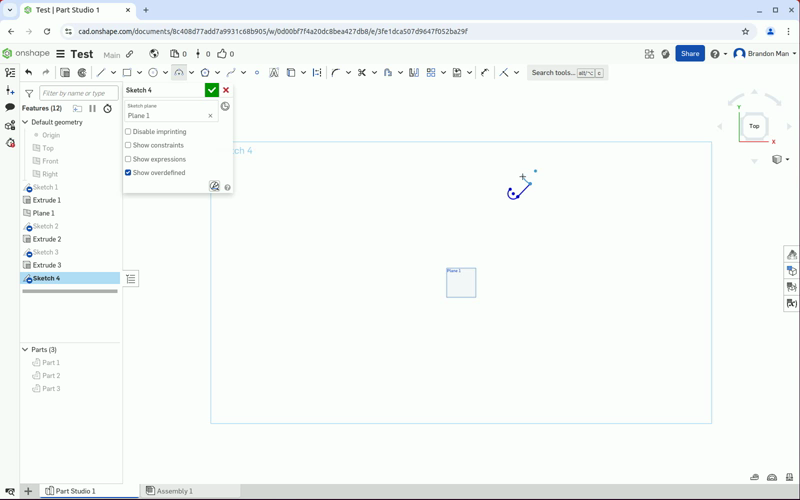
mouse_move(531, 175)
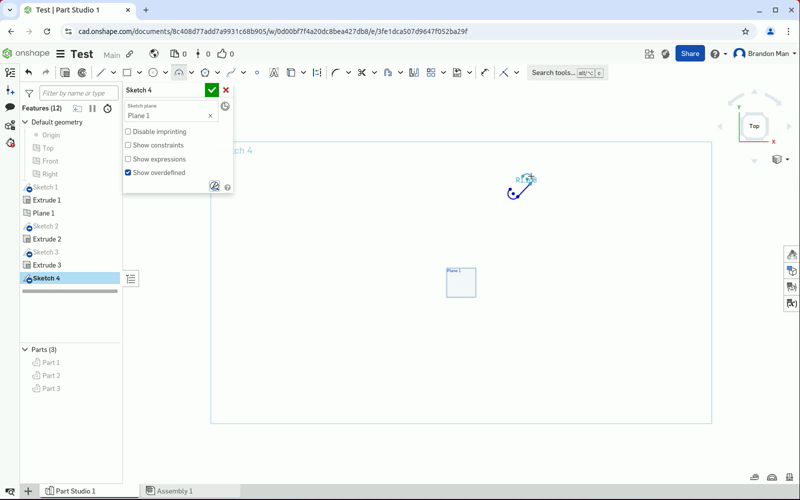
click(531, 175)
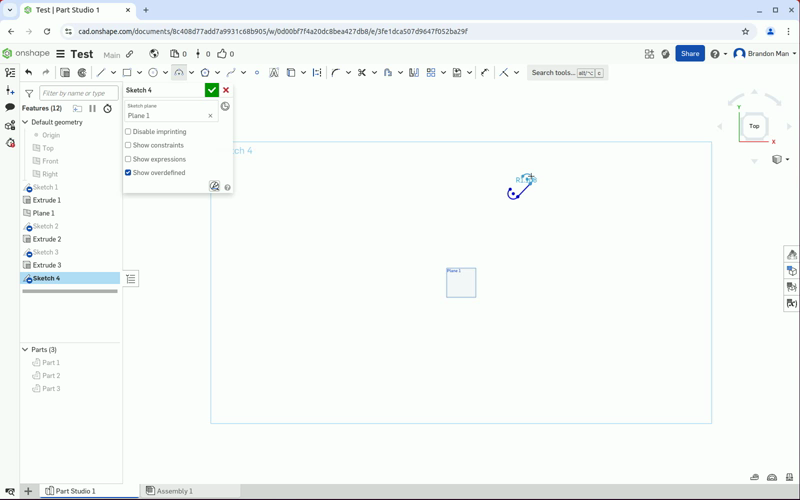
key_up(shift)
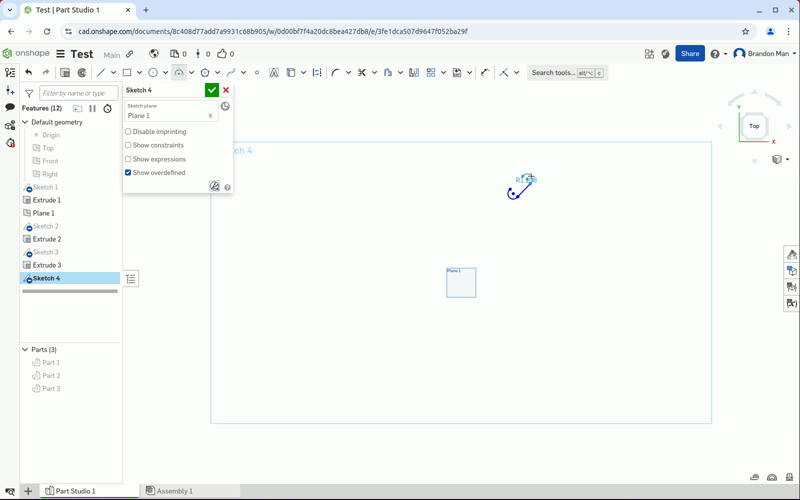
key(esc)
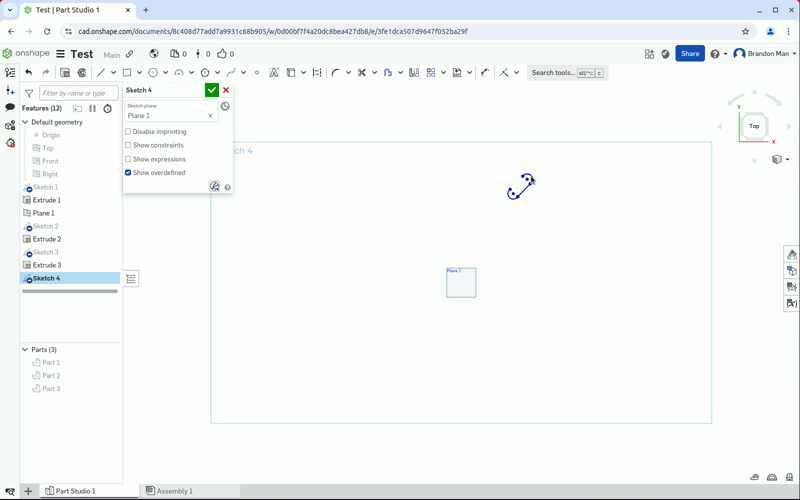
key(l)
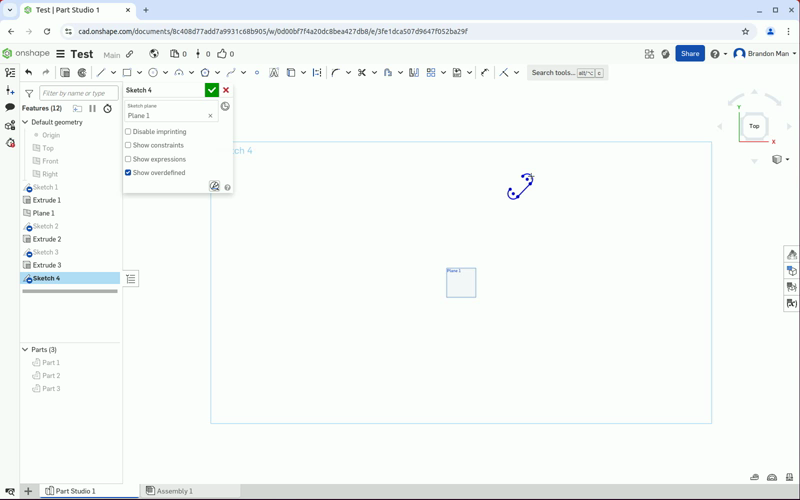
mouse_move(522, 176)
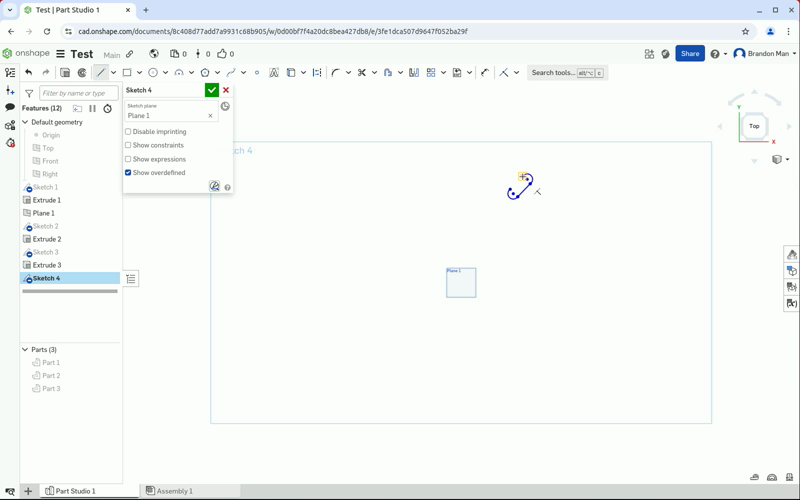
click(522, 176)
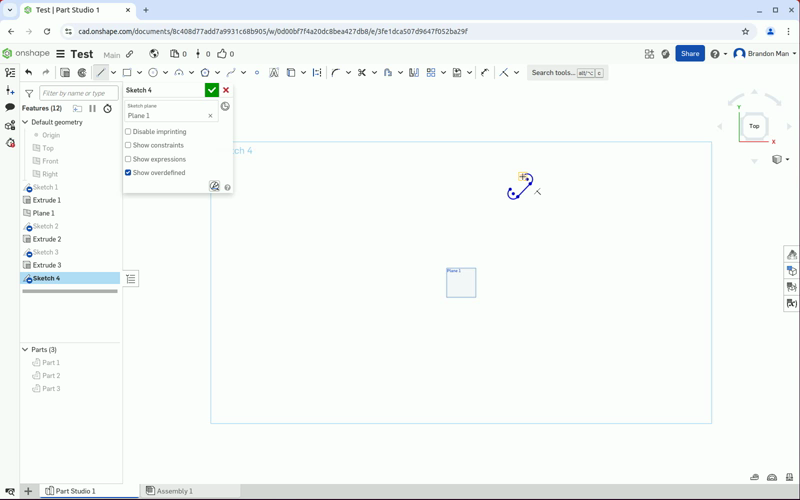
mouse_move(552, 176)
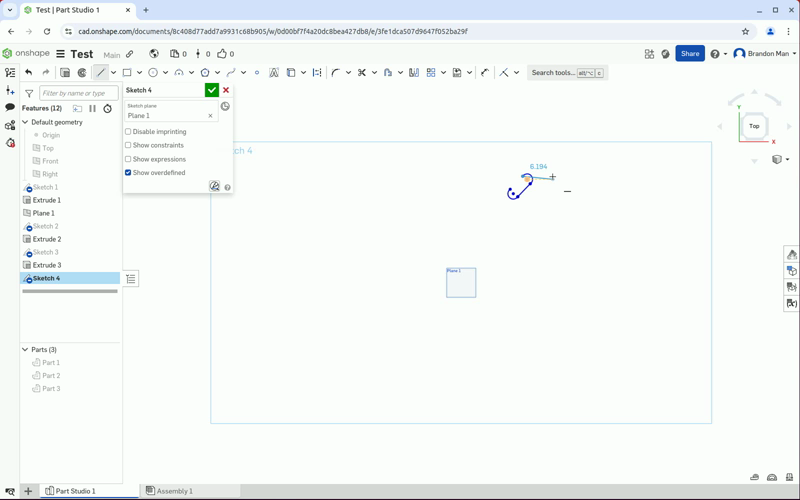
key_down(shift)
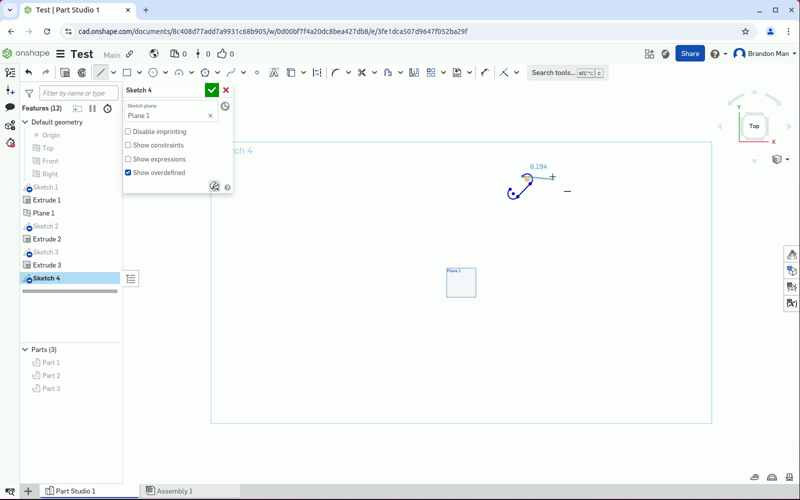
mouse_move(510, 189)
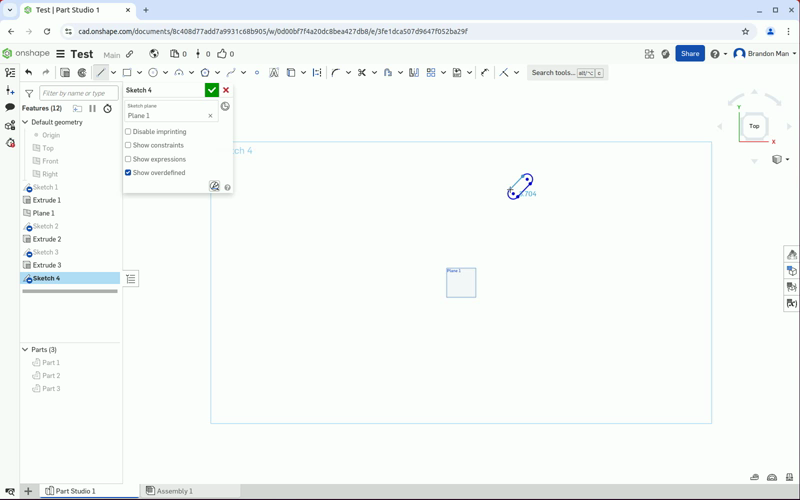
key_up(shift)
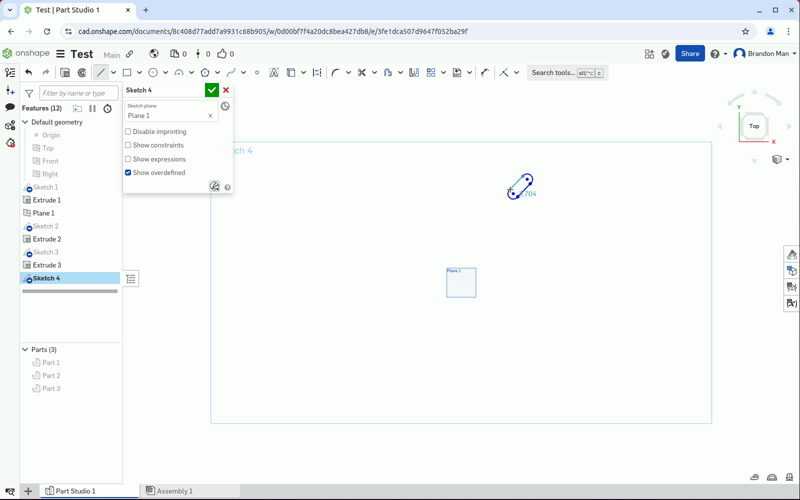
click(510, 189)
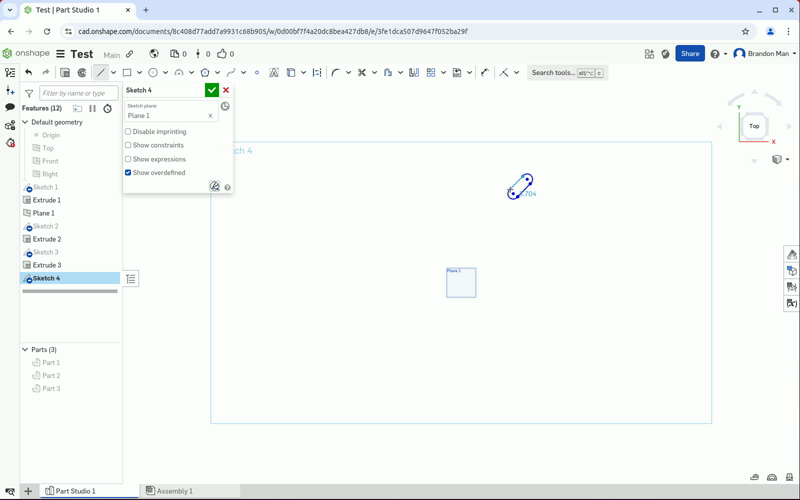
key(esc)
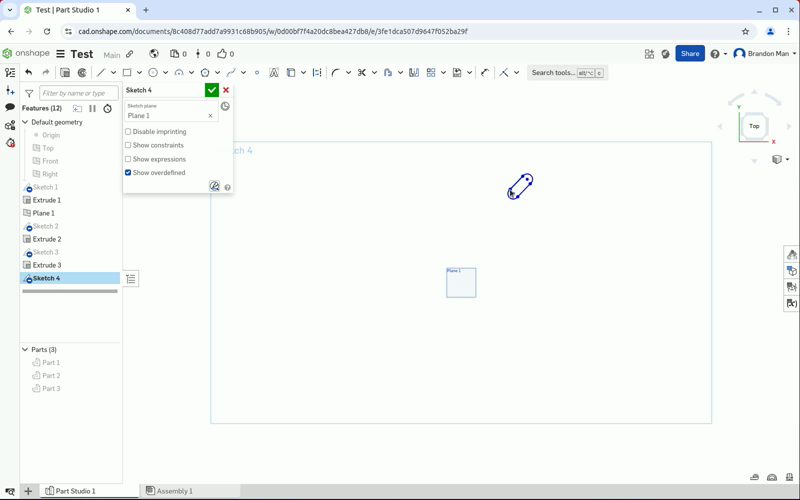
mouse_move(519, 190)
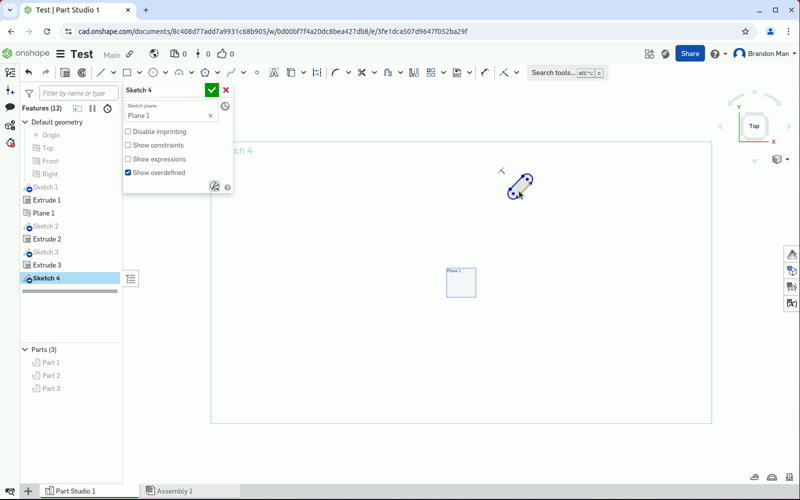
scroll(6)
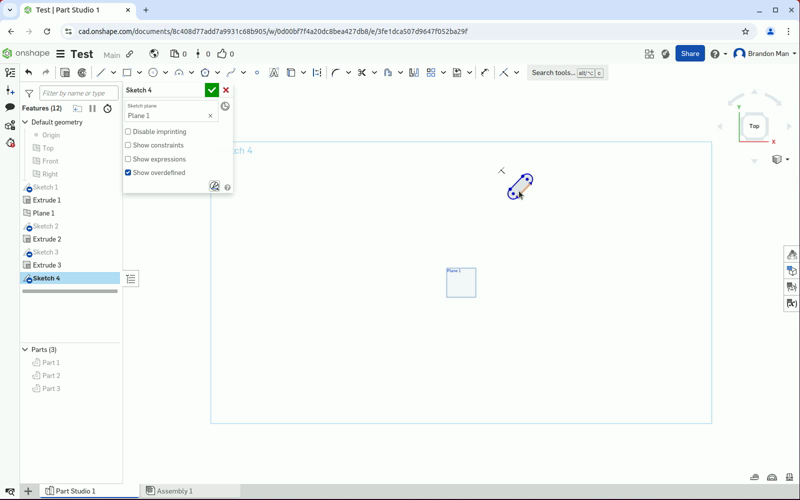
scroll(6)
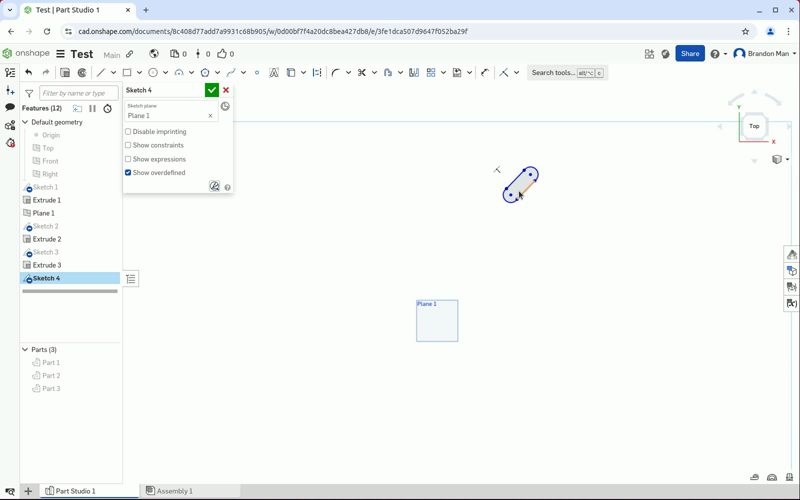
scroll(6)
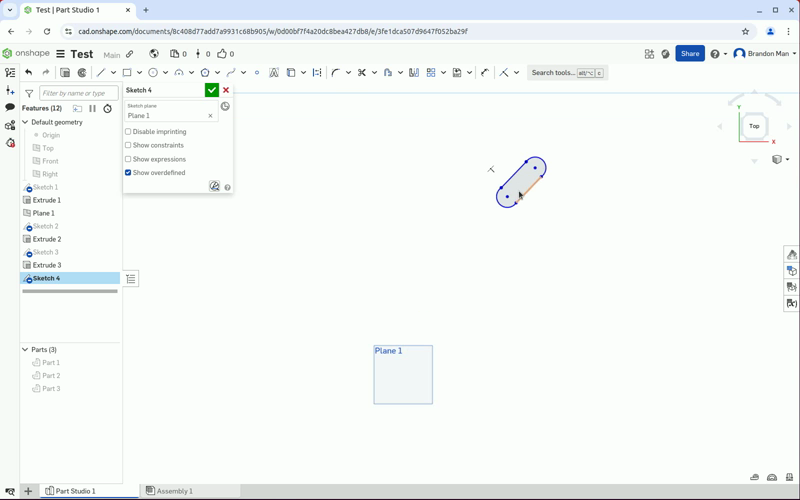
scroll(6)
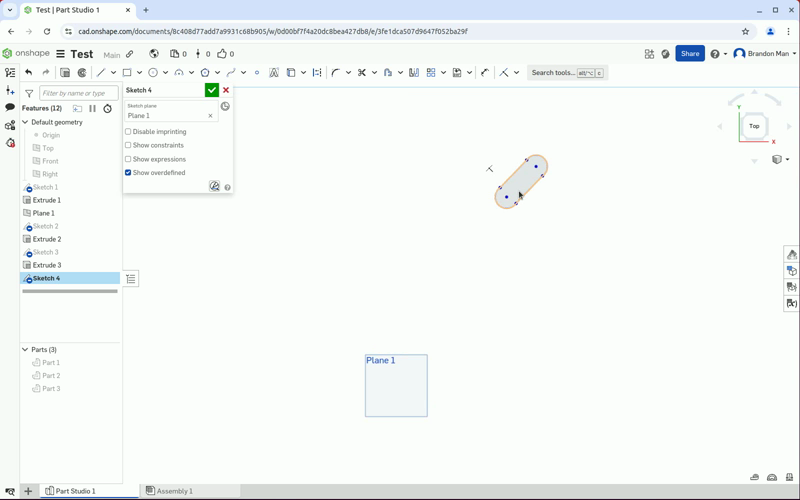
scroll(6)
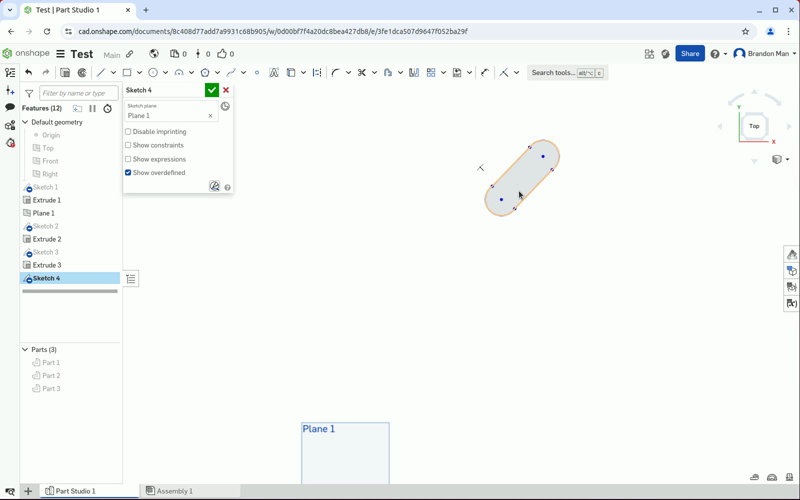
scroll(6)
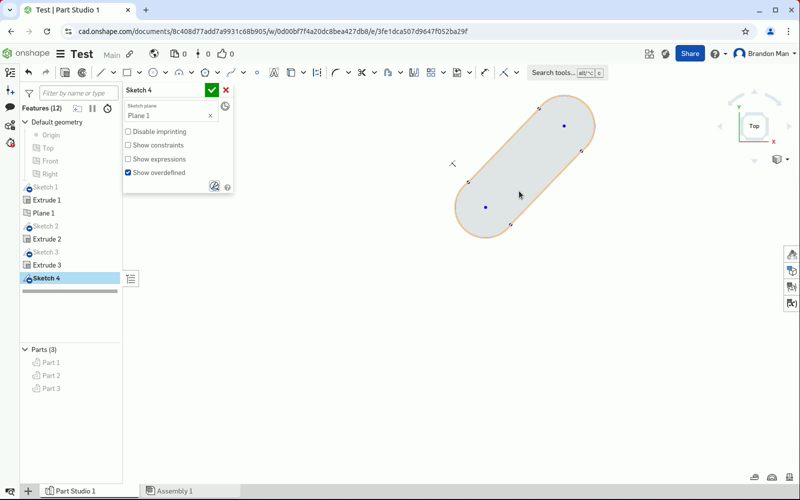
scroll(6)
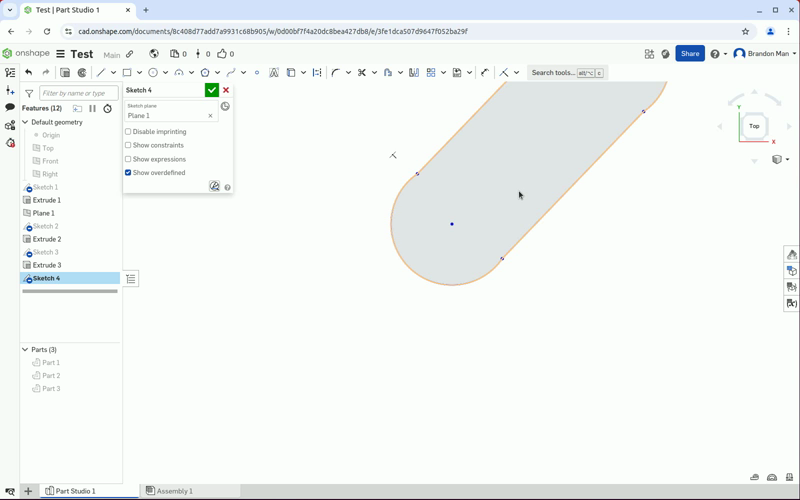
click(519, 190)
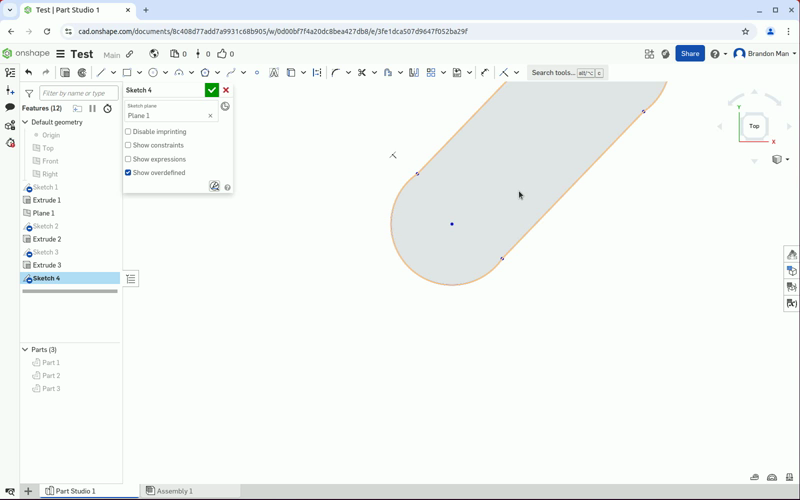
scroll(-6)
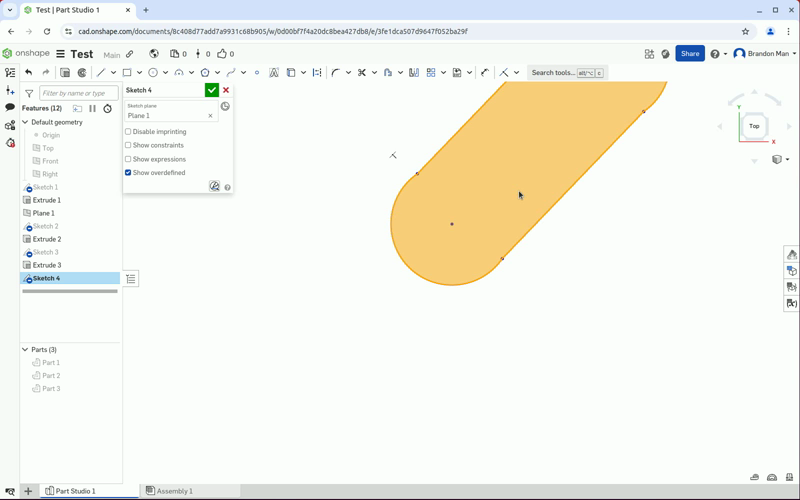
scroll(-6)
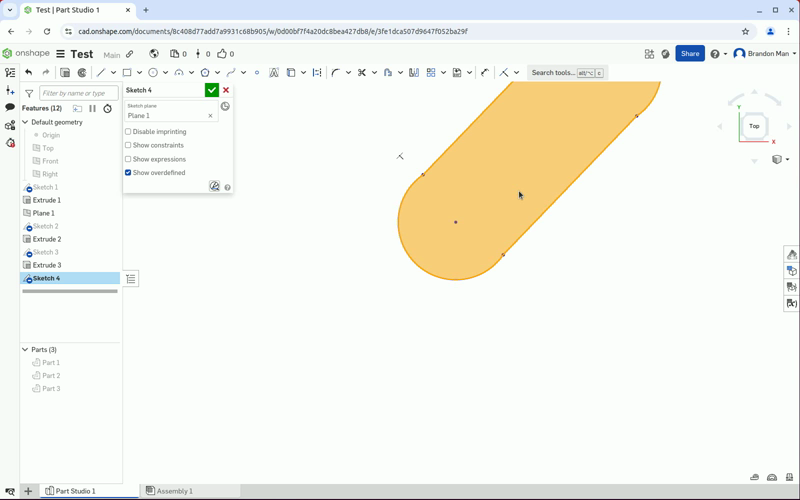
scroll(-6)
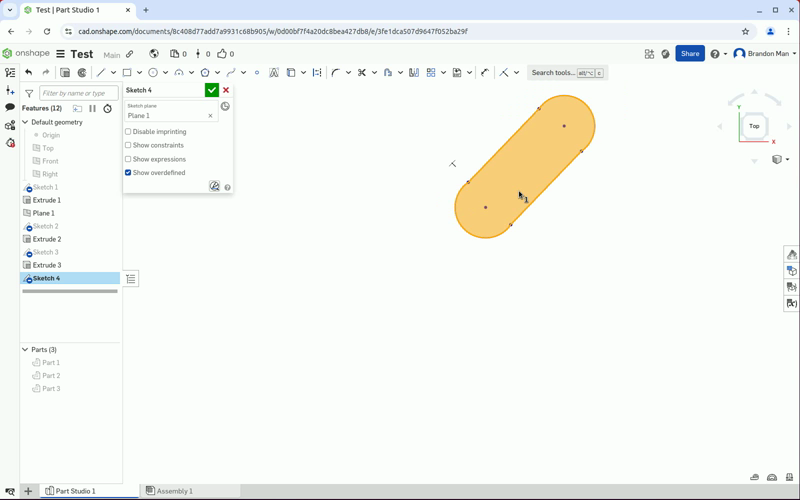
scroll(-6)
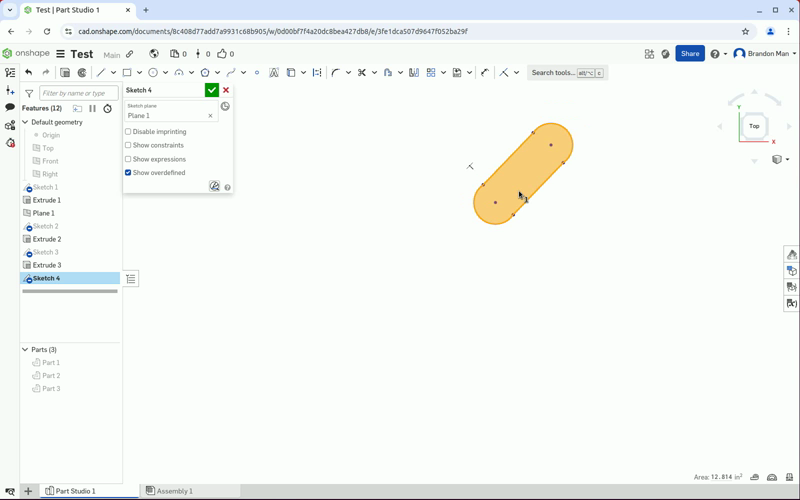
scroll(-6)
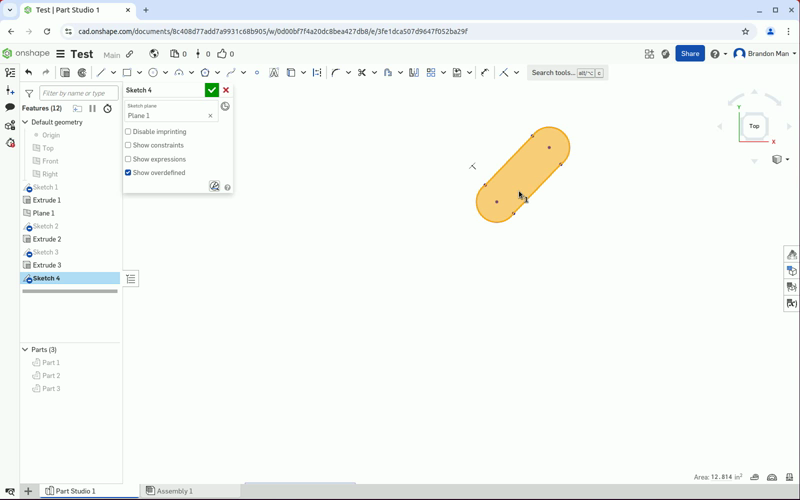
scroll(-6)
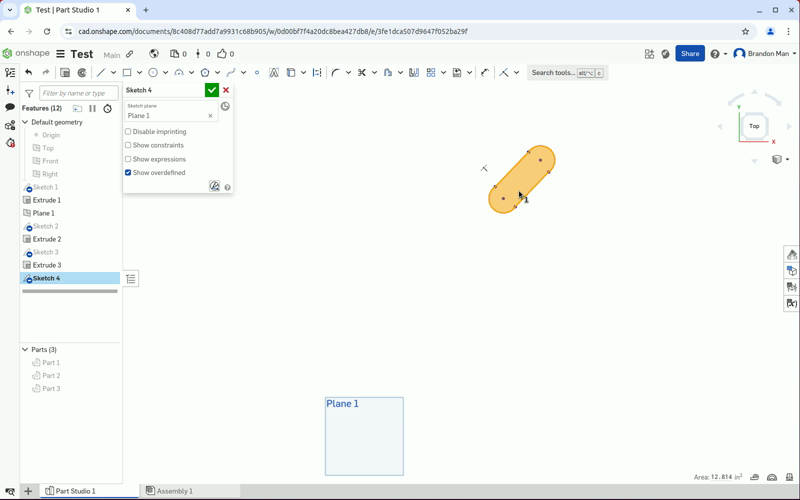
scroll(-6)
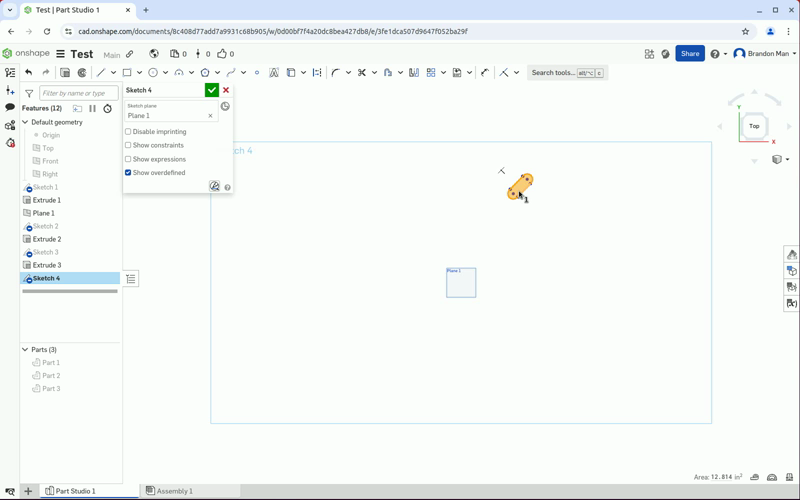
mouse_move(73, 352)
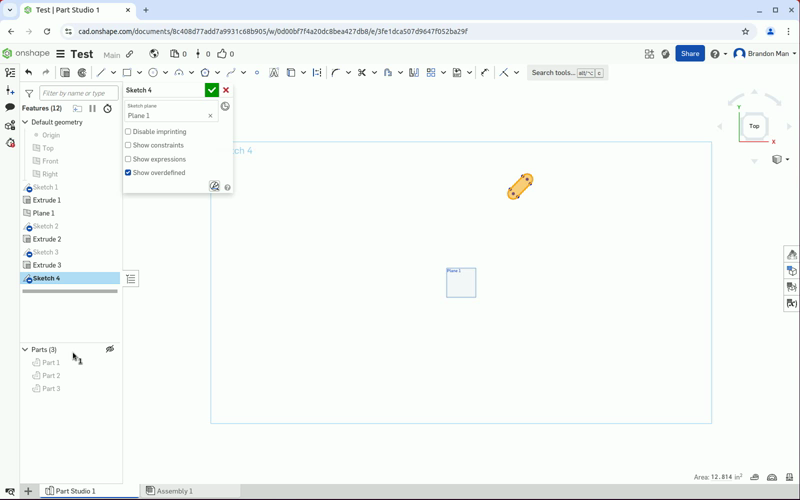
key(shift+y)
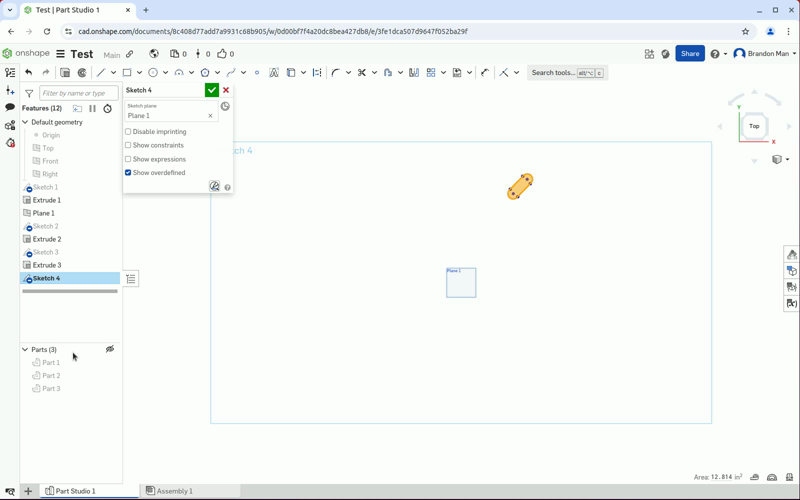
key(shift+e)
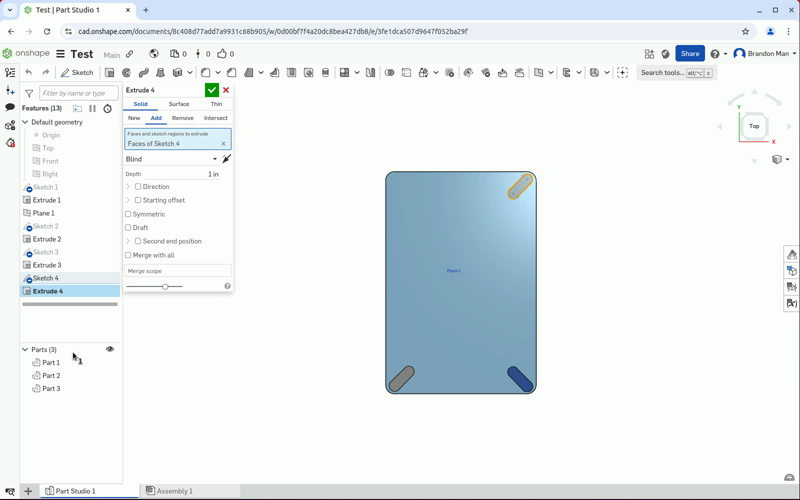
mouse_move(143, 106)
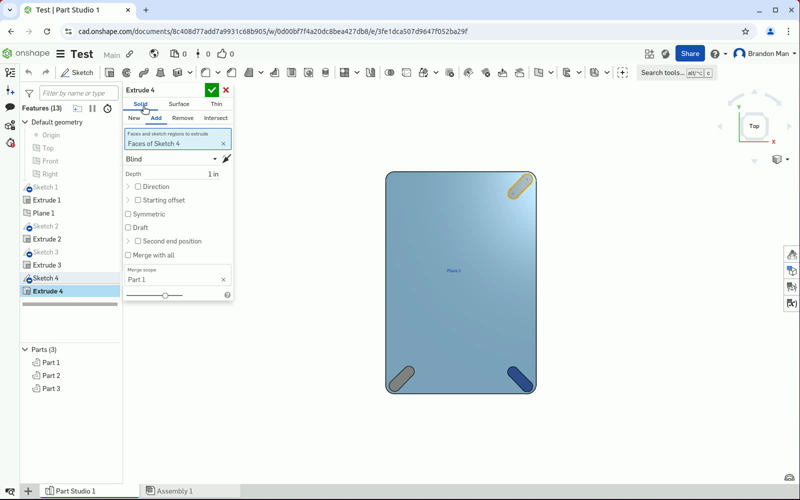
click(143, 106)
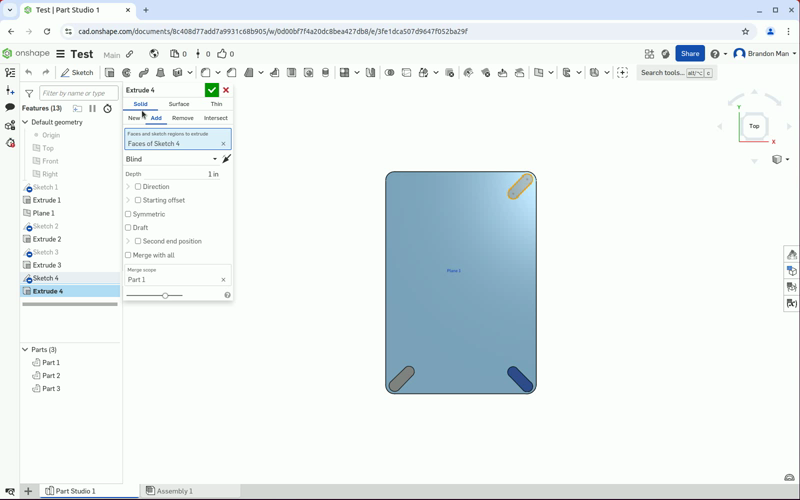
mouse_move(137, 120)
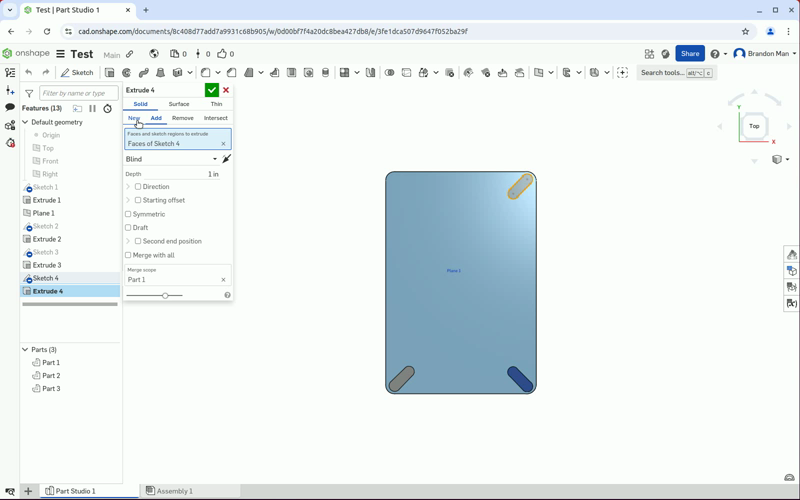
click(137, 120)
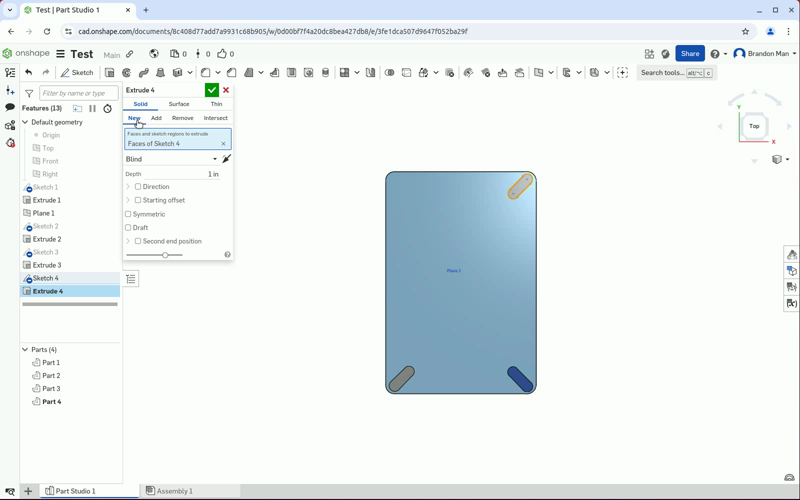
key(tab, 4)
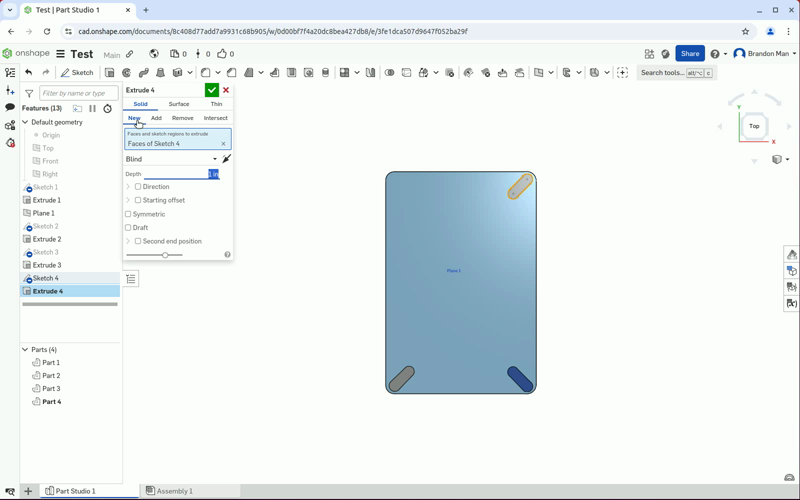
text(14.924)
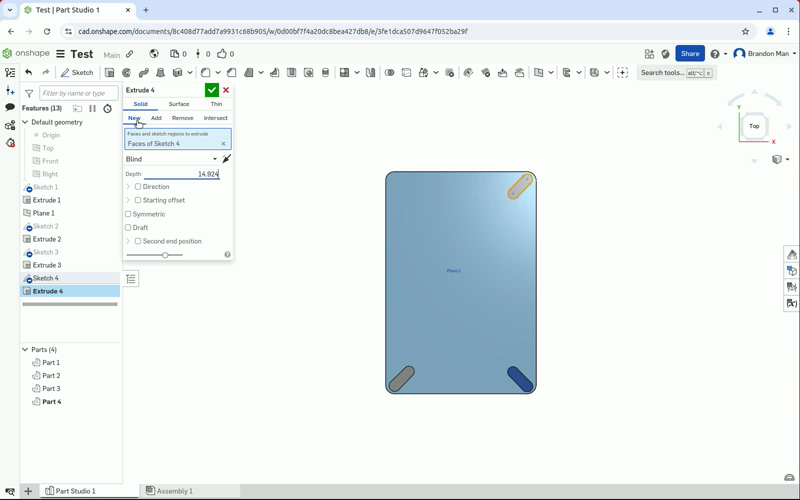
key(enter)
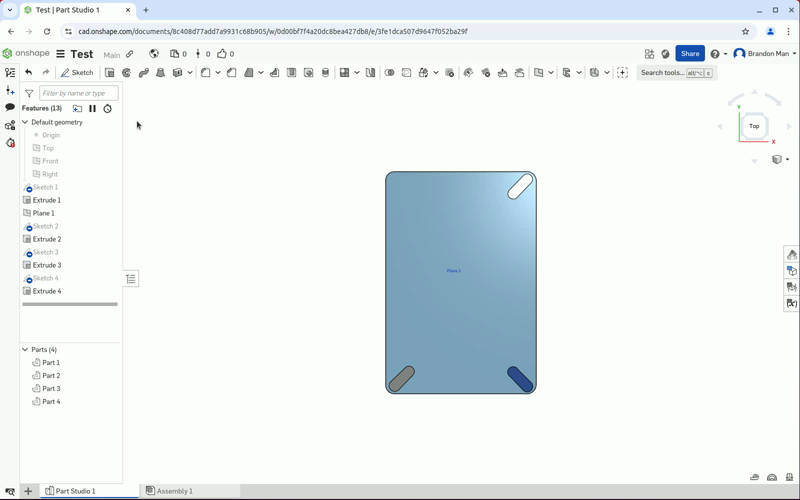
key(shift+h)
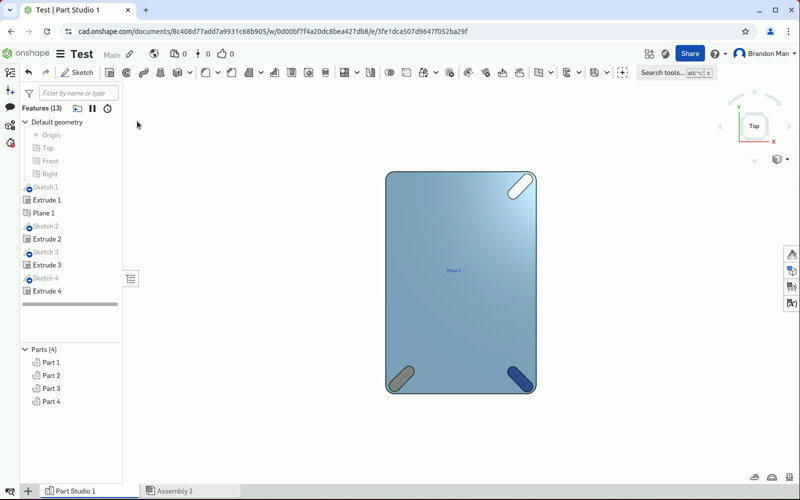
key(shift+h)
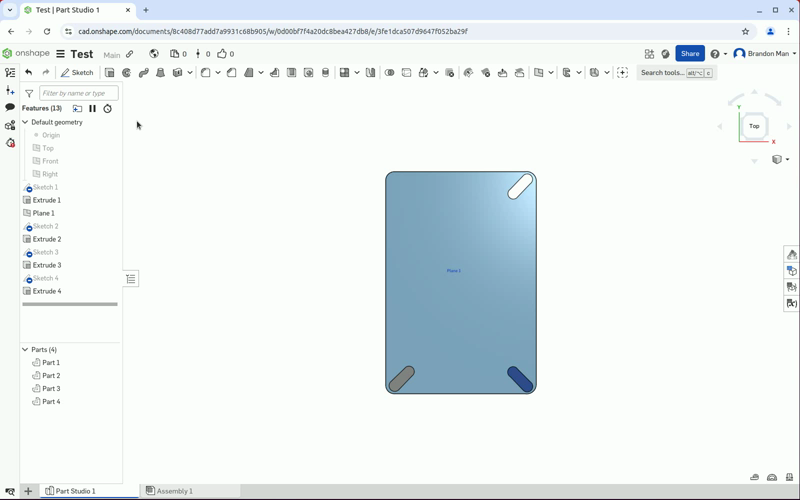
mouse_move(73, 189)
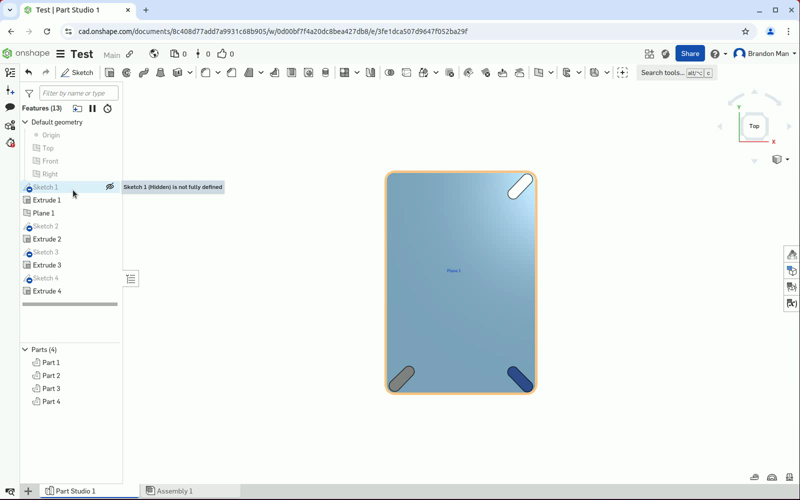
click(73, 189)
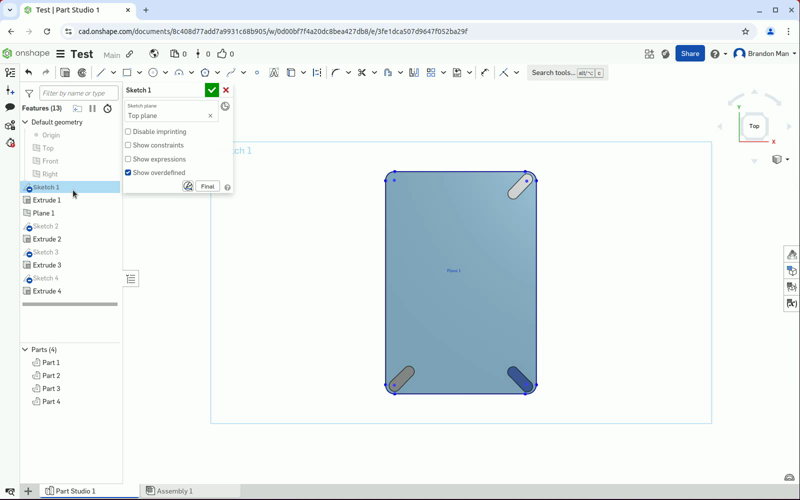
mouse_move(229, 92)
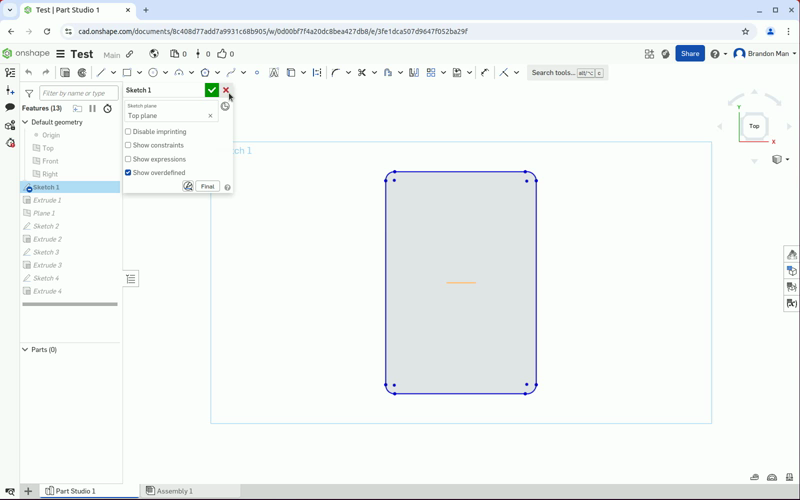
click(229, 92)
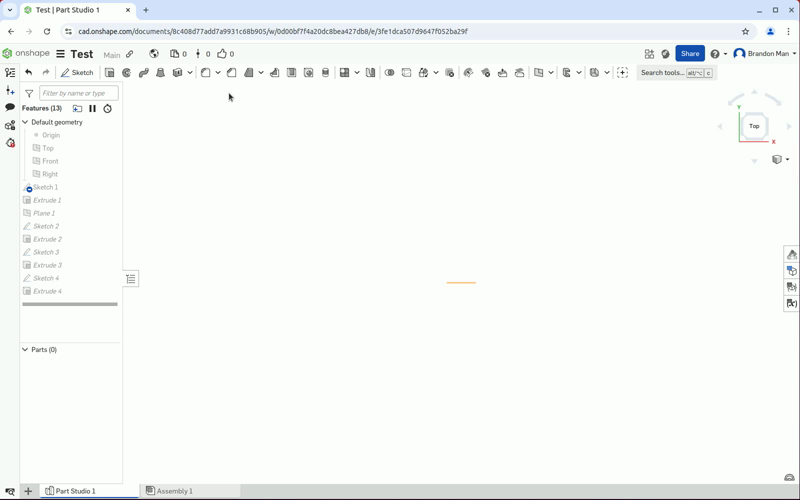
key(shift+s)
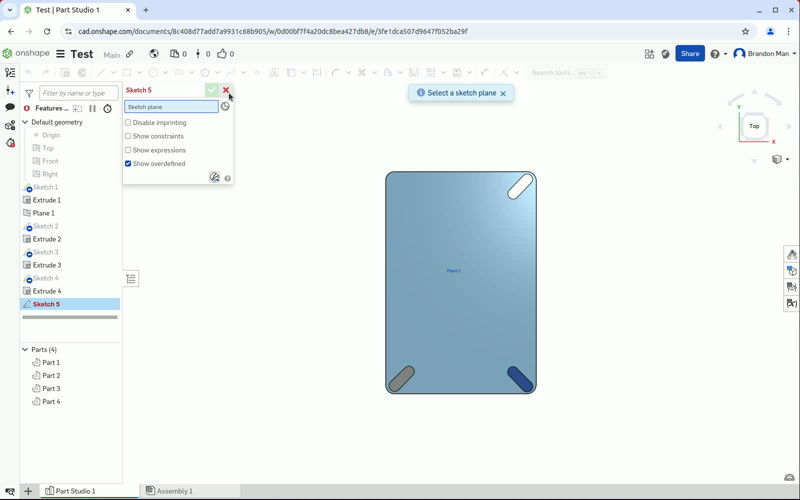
mouse_move(73, 215)
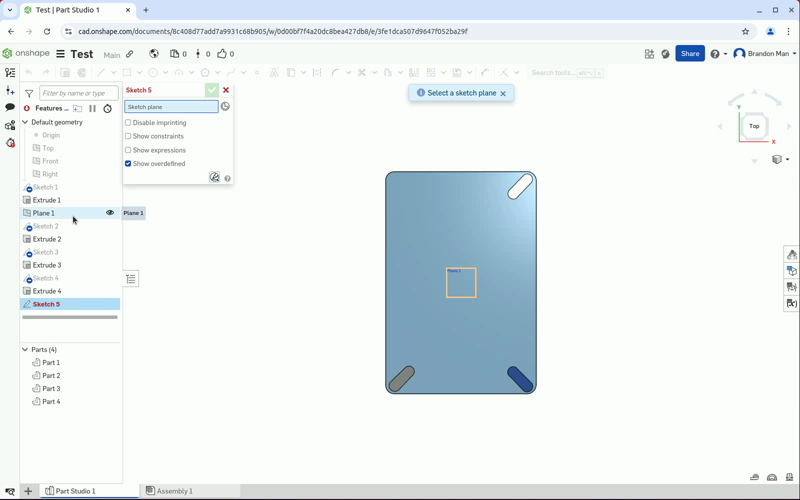
click(73, 215)
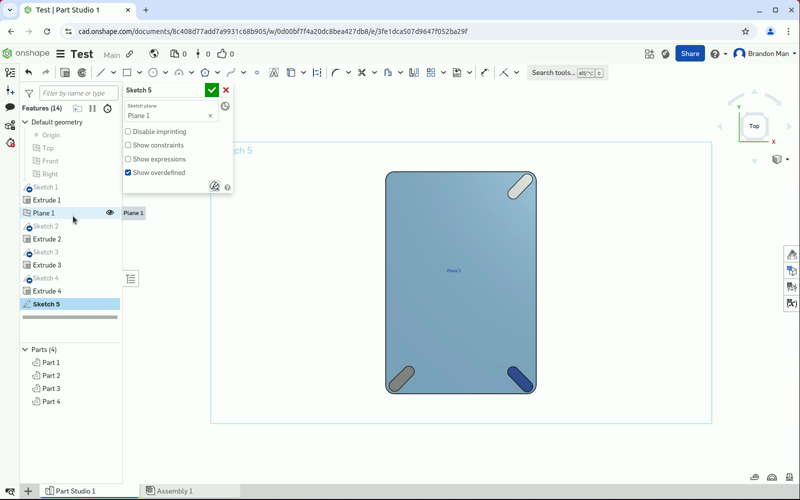
mouse_move(73, 352)
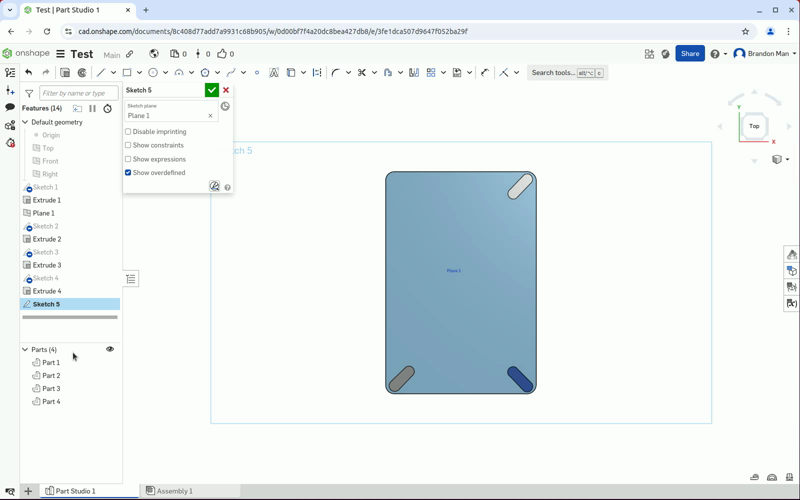
key(y)
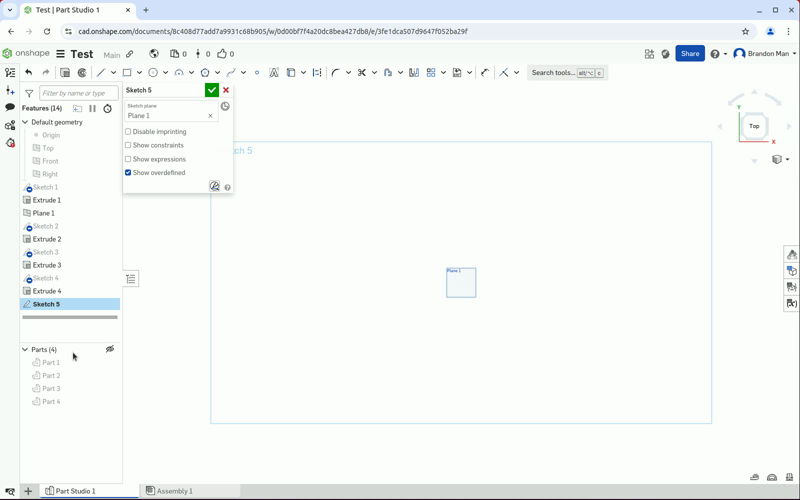
key(l)
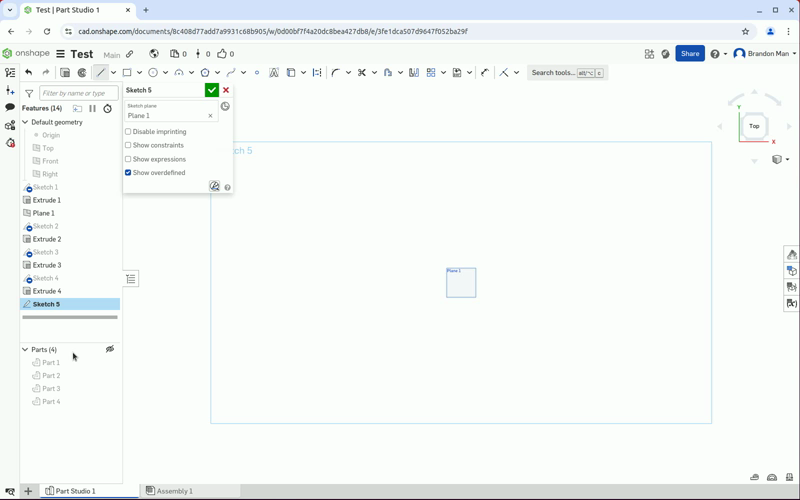
key_down(shift)
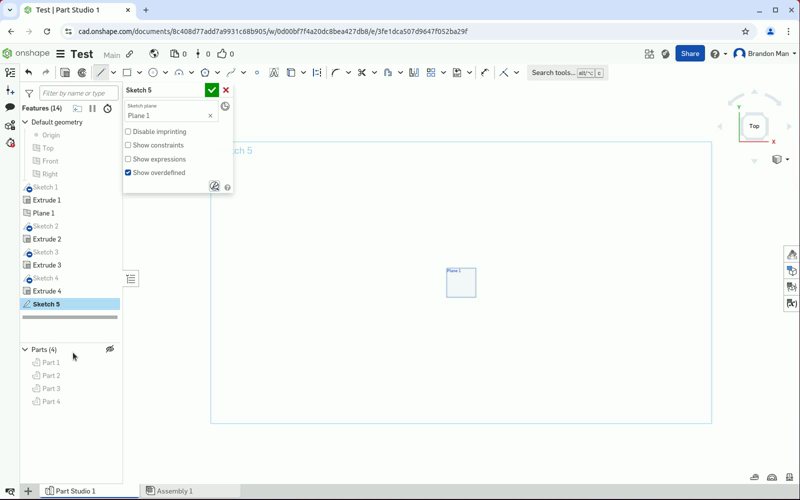
mouse_move(391, 184)
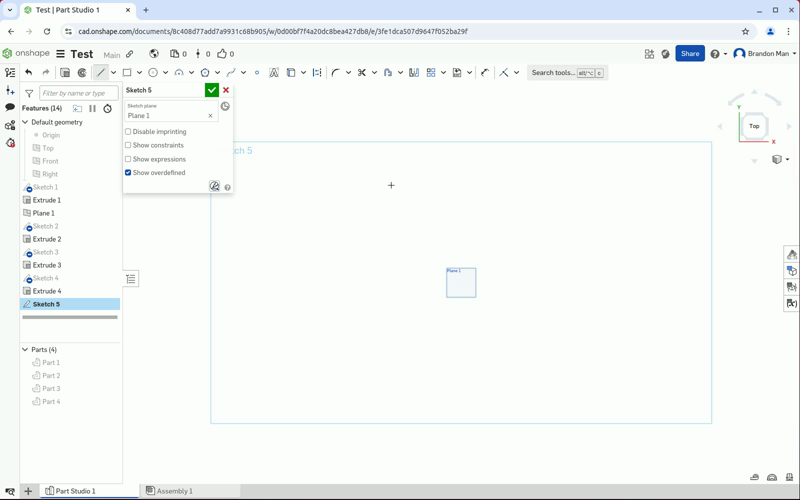
click(391, 184)
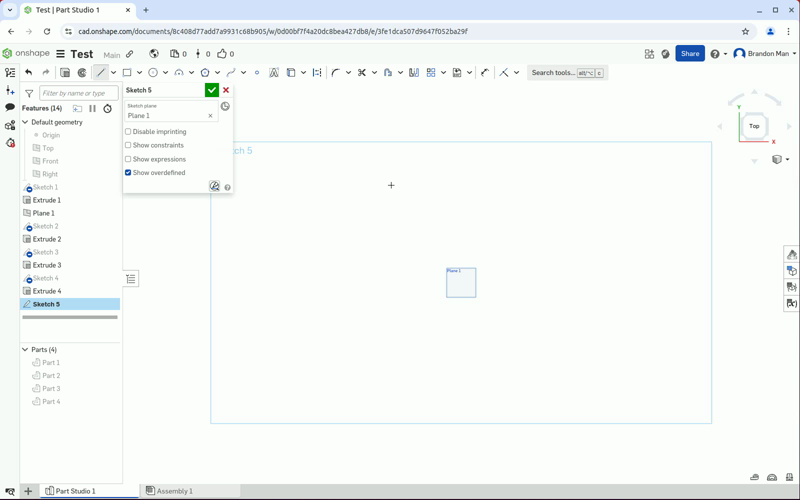
key_up(shift)
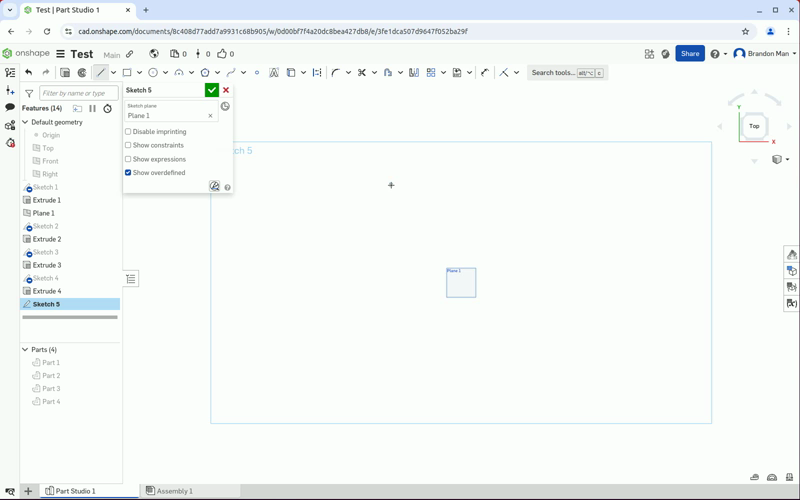
key_down(shift)
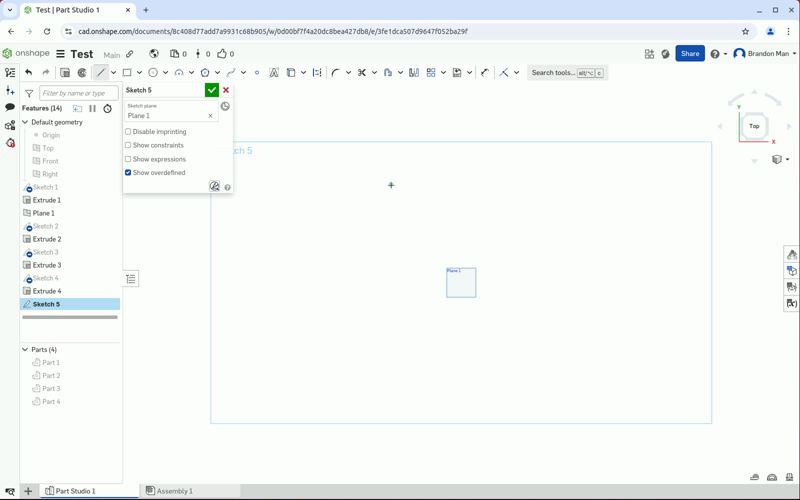
mouse_move(421, 184)
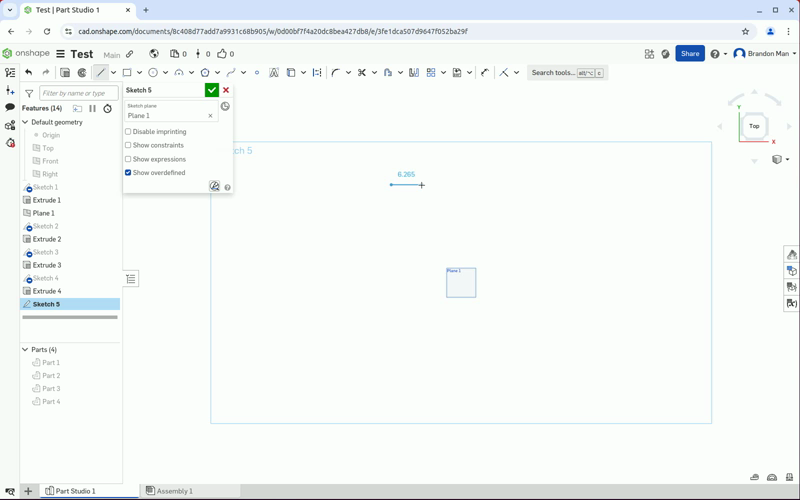
mouse_move(404, 197)
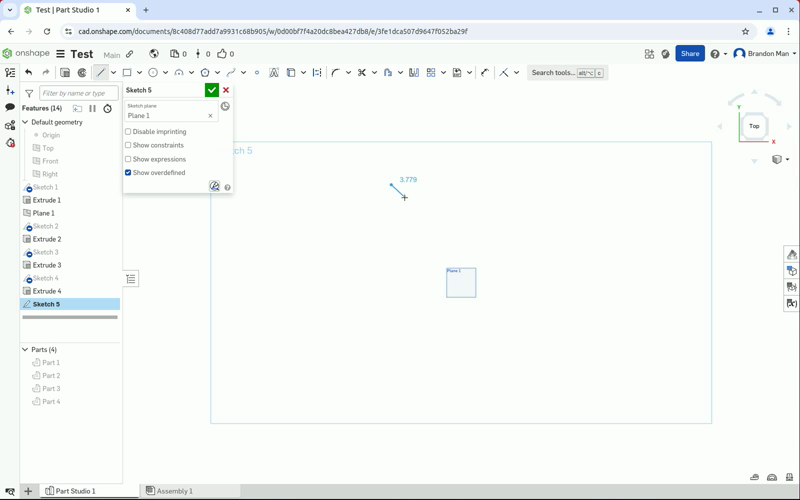
click(404, 197)
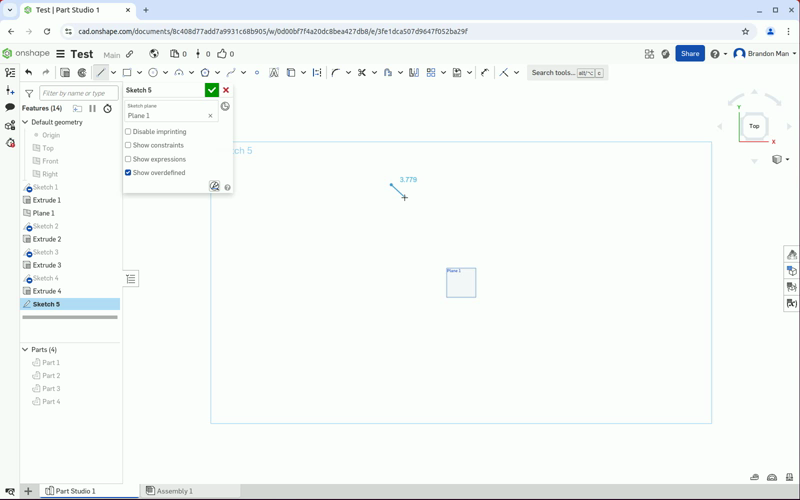
key_up(shift)
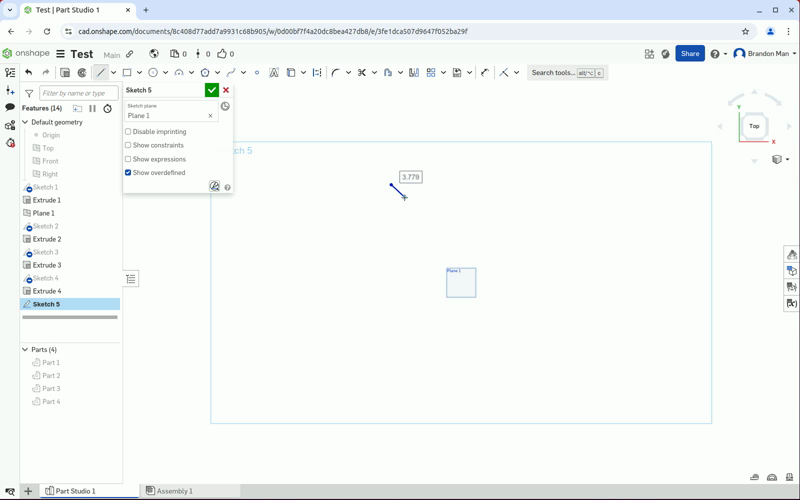
key(esc)
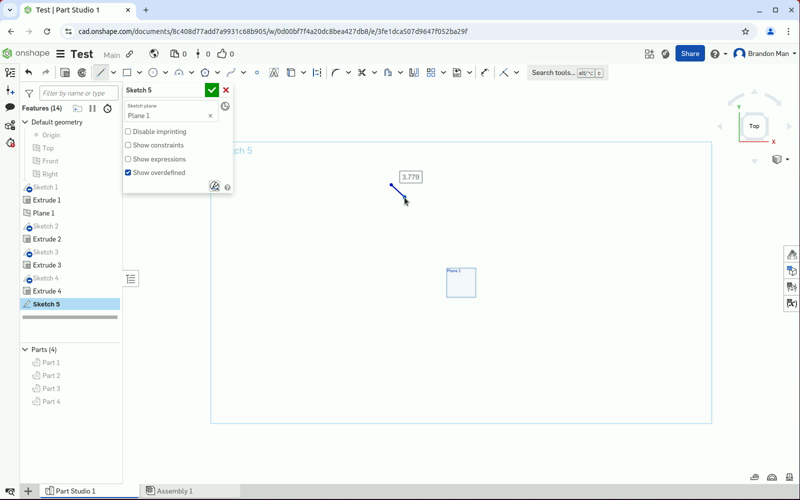
key(a)
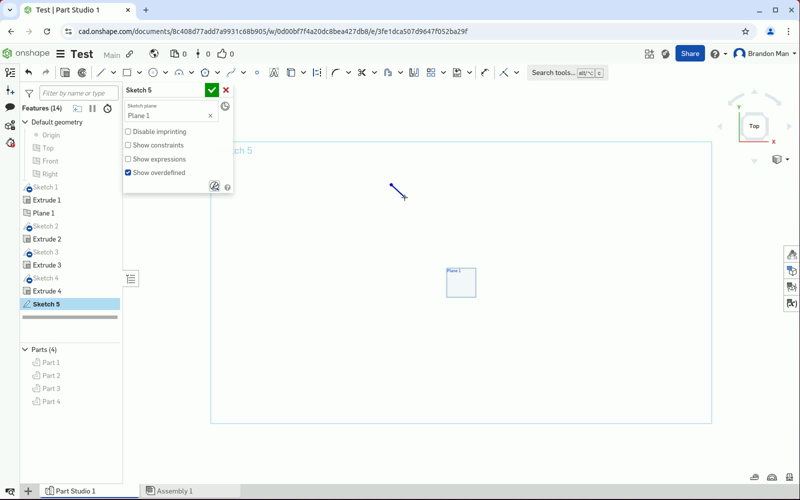
mouse_move(404, 197)
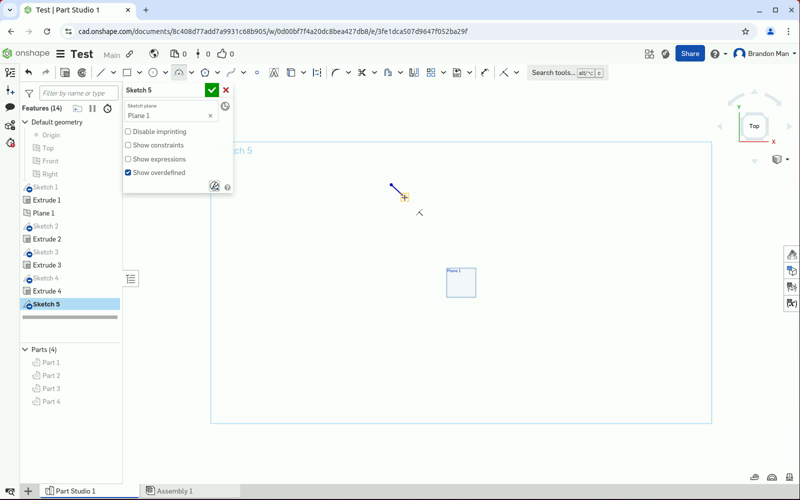
click(404, 197)
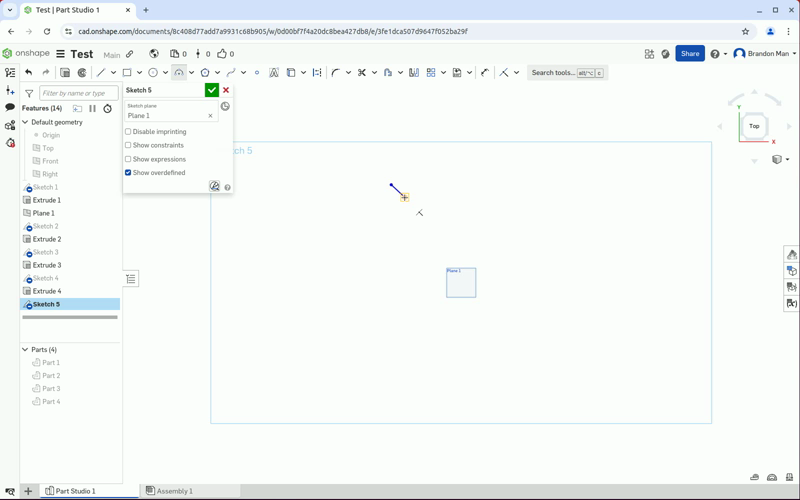
key_down(shift)
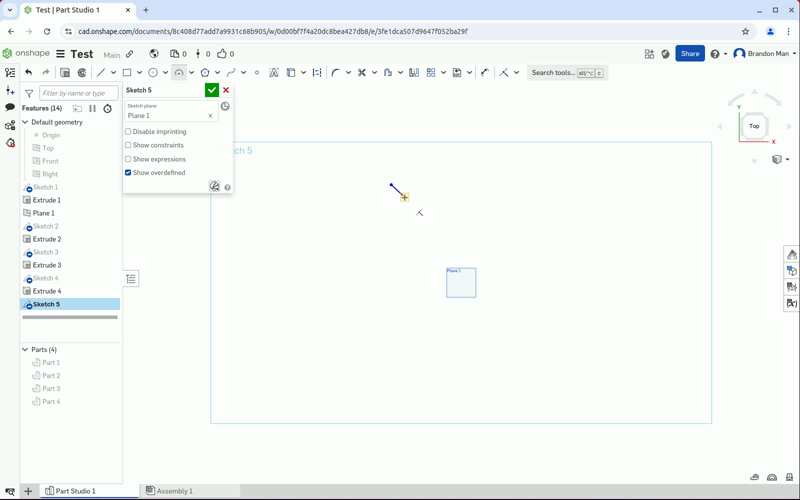
mouse_move(412, 189)
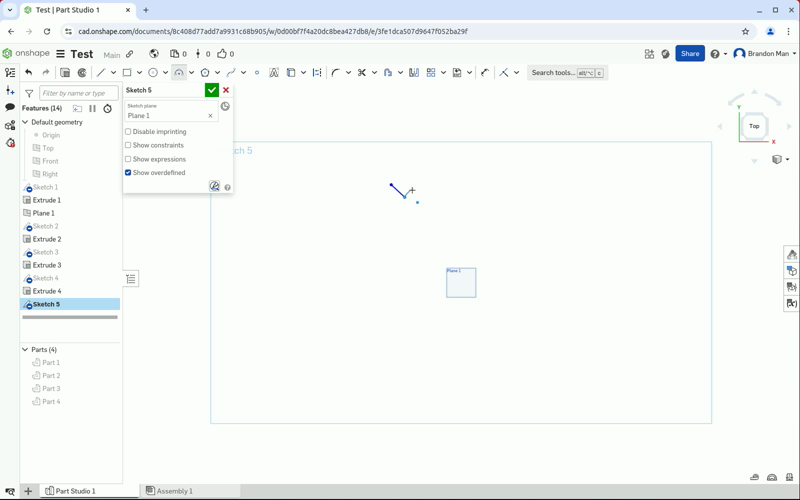
click(412, 189)
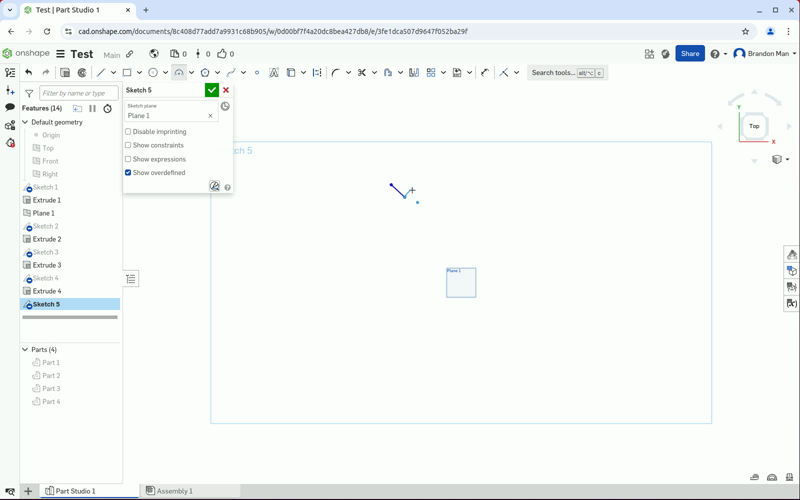
mouse_move(412, 198)
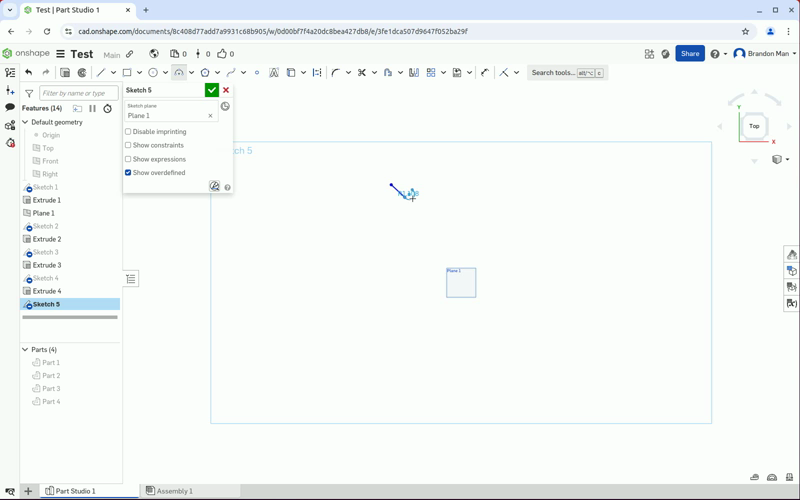
click(412, 198)
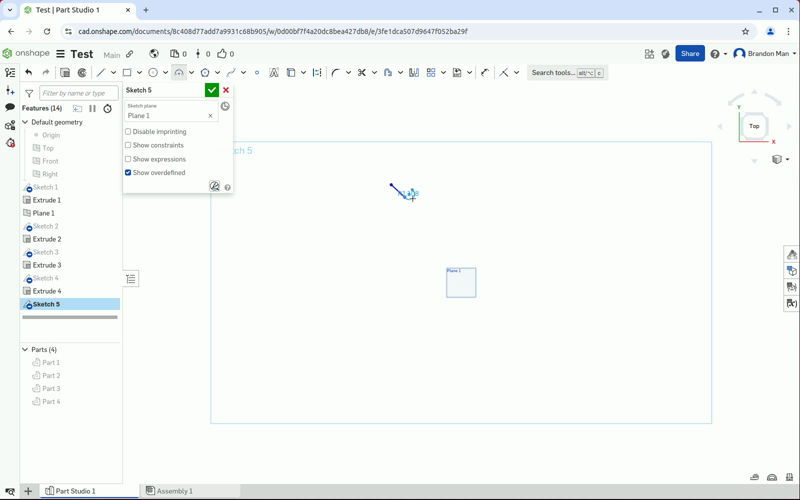
key_up(shift)
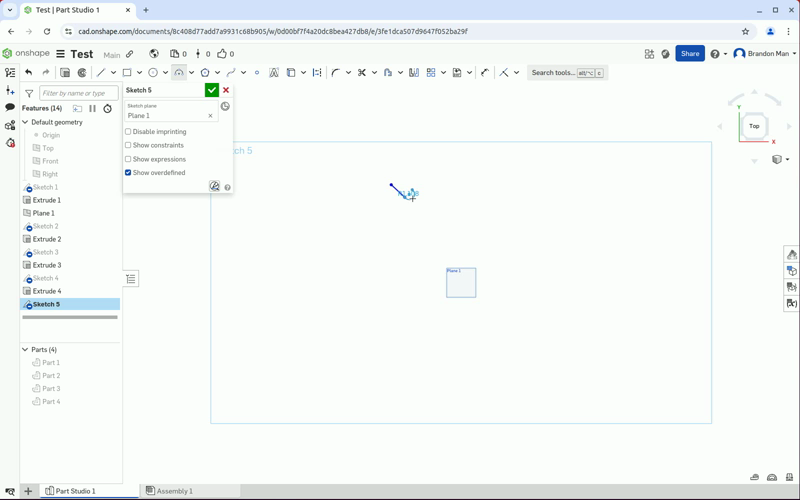
key(esc)
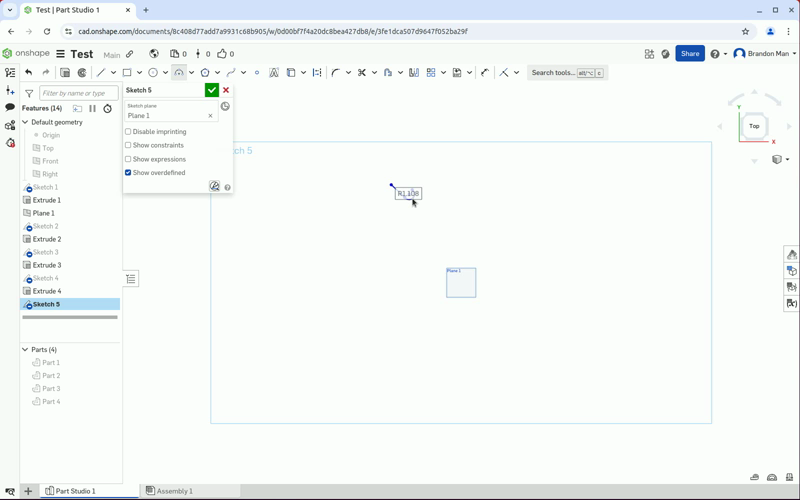
key(l)
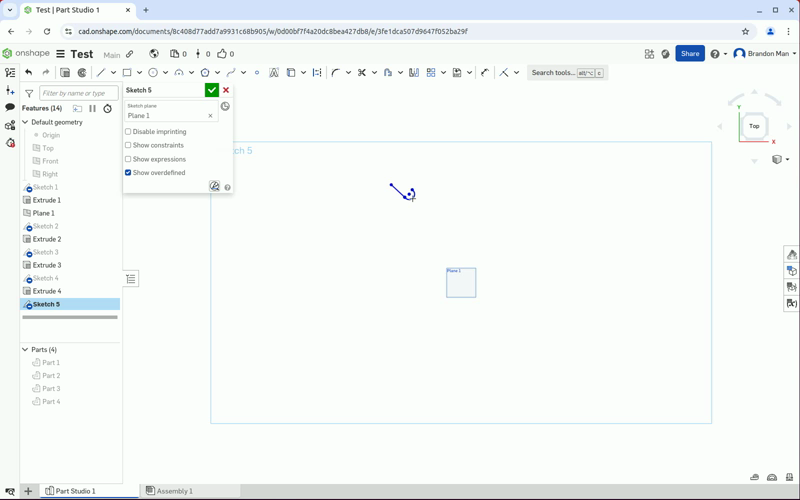
mouse_move(412, 189)
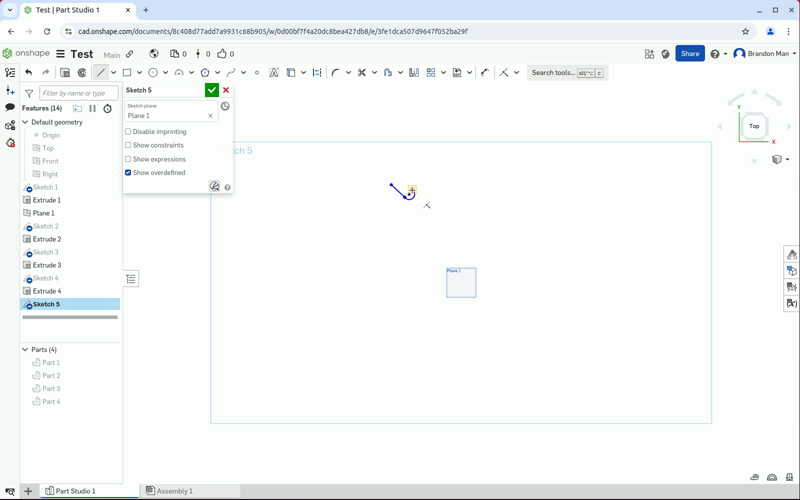
click(412, 189)
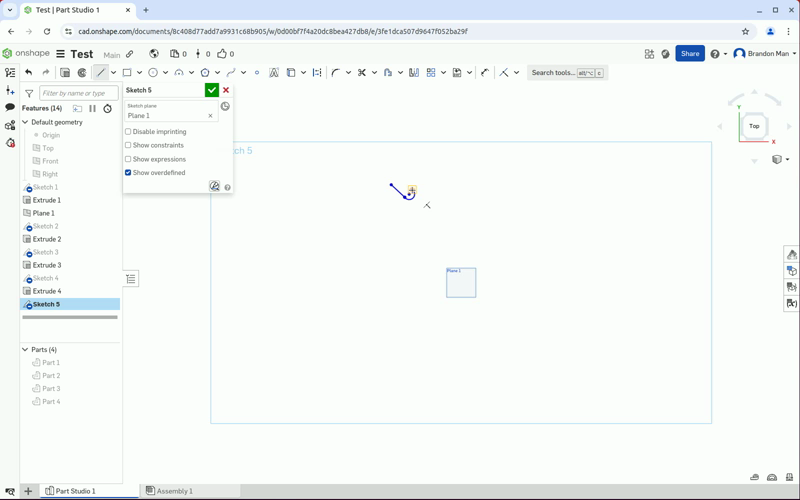
key_down(shift)
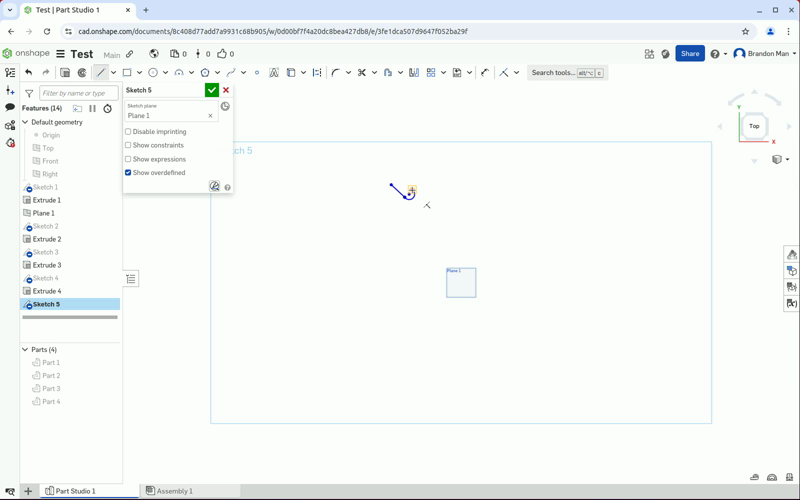
mouse_move(442, 189)
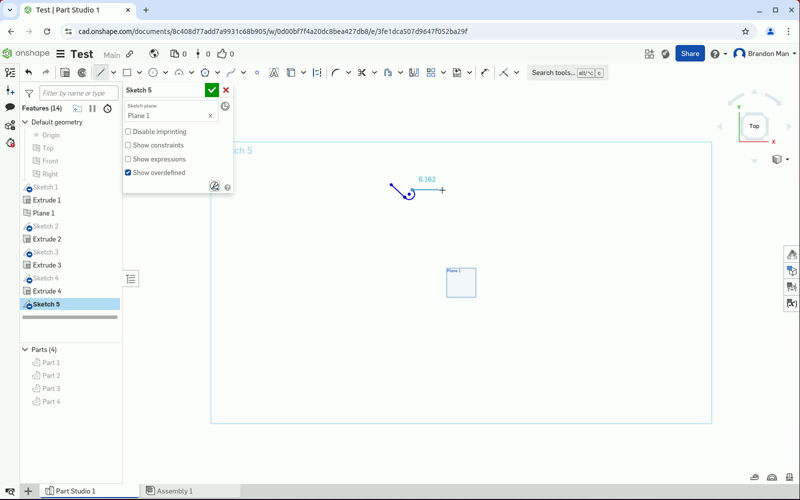
mouse_move(399, 176)
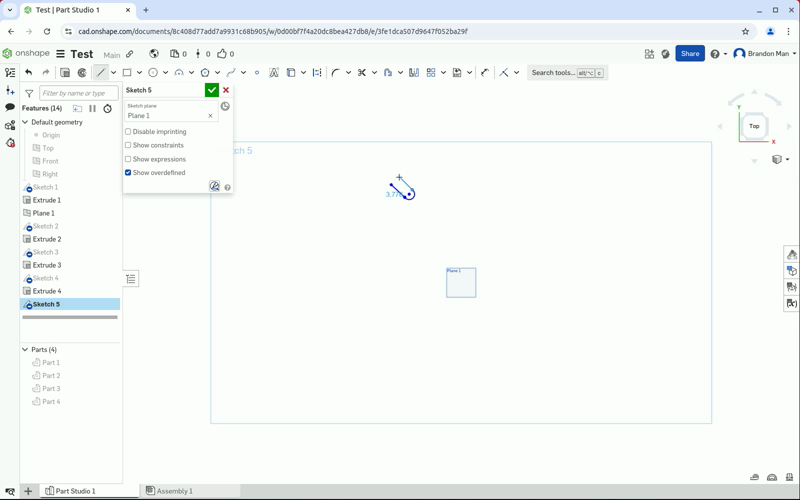
click(399, 176)
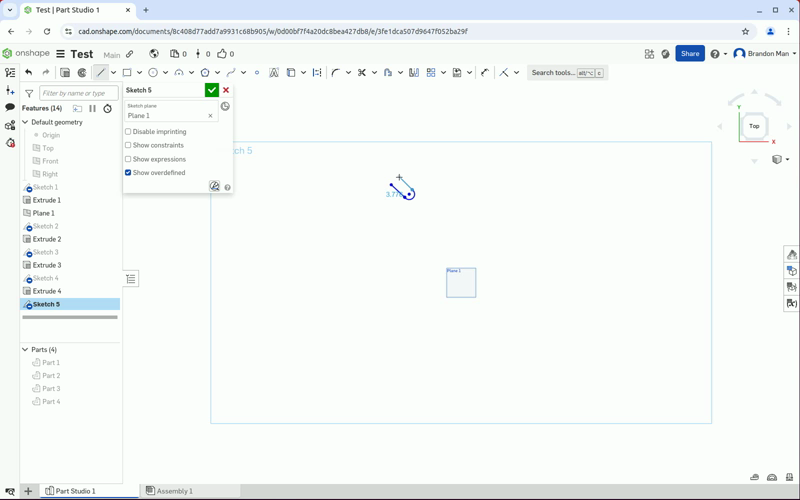
key_up(shift)
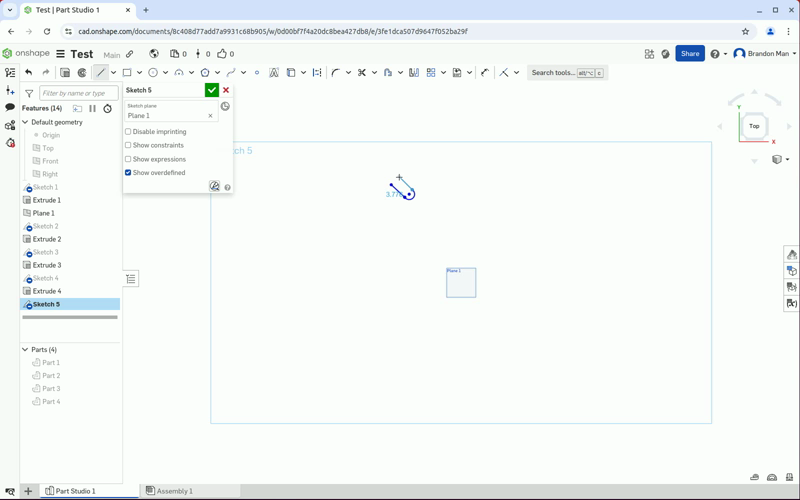
key(esc)
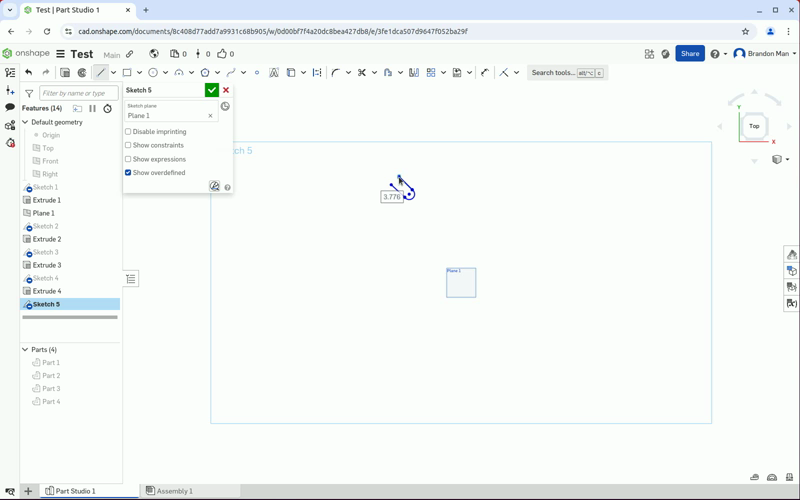
key(a)
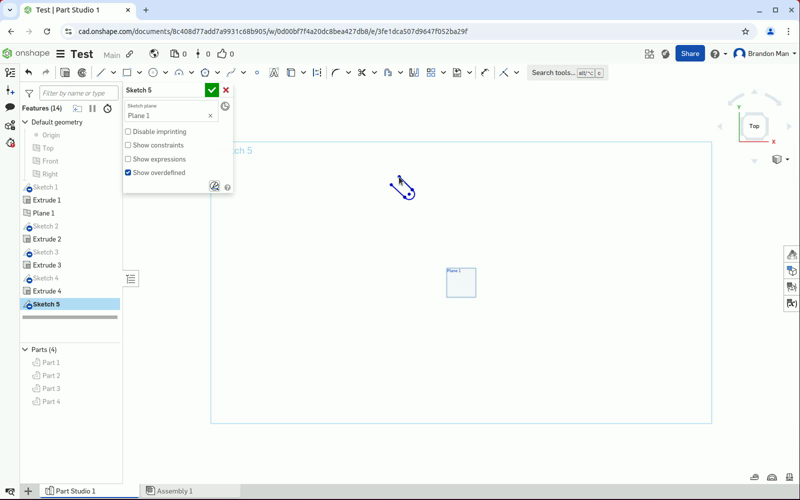
mouse_move(399, 176)
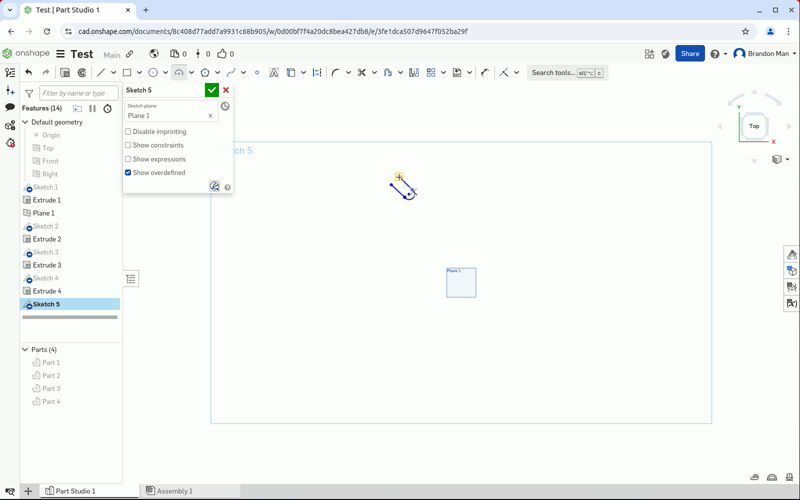
click(399, 176)
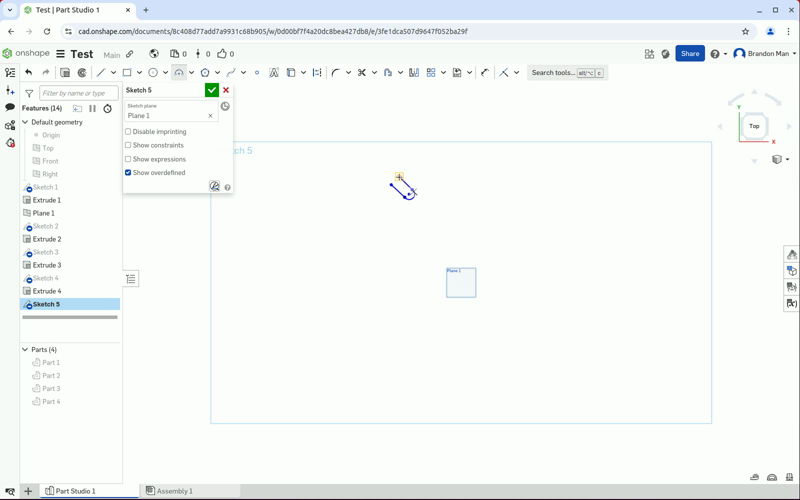
mouse_move(391, 184)
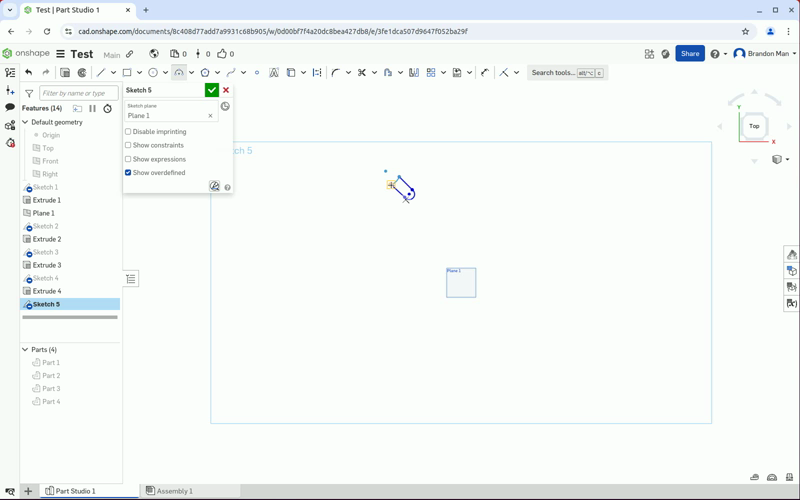
click(391, 184)
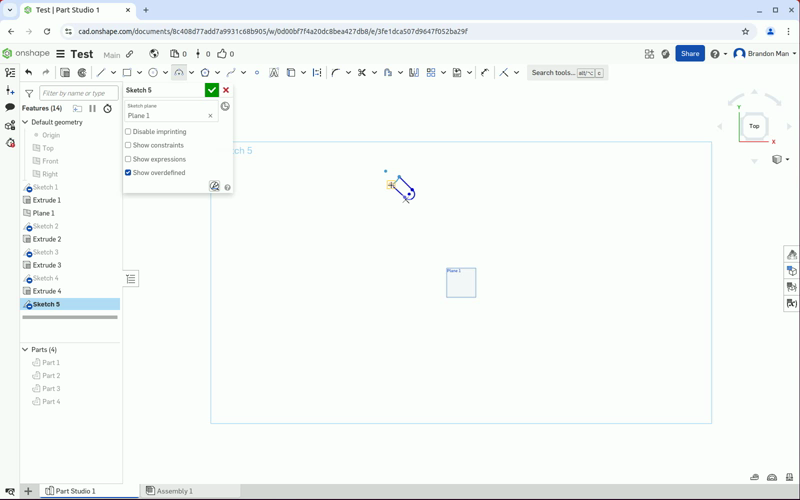
key_down(shift)
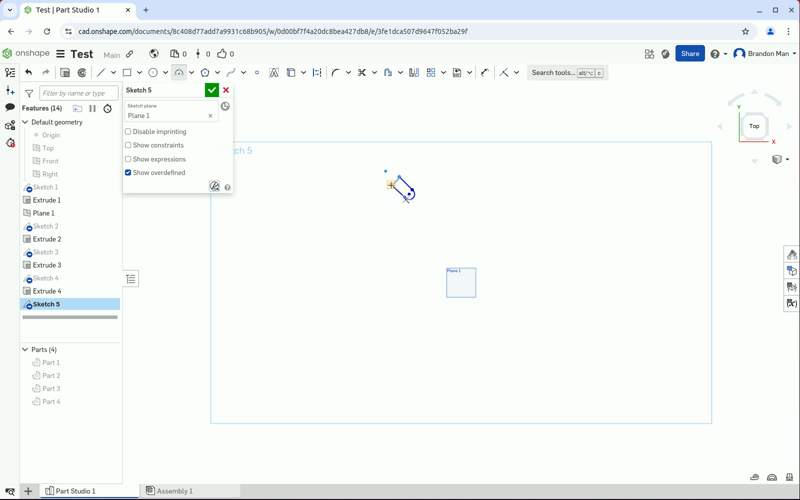
mouse_move(390, 176)
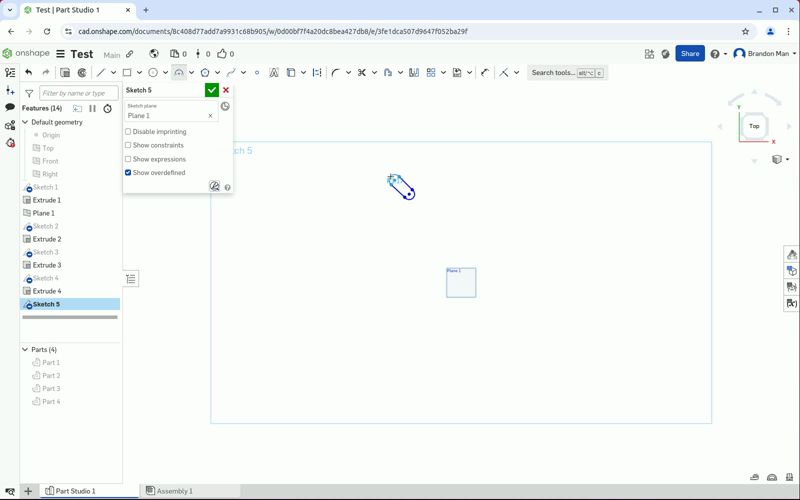
click(390, 176)
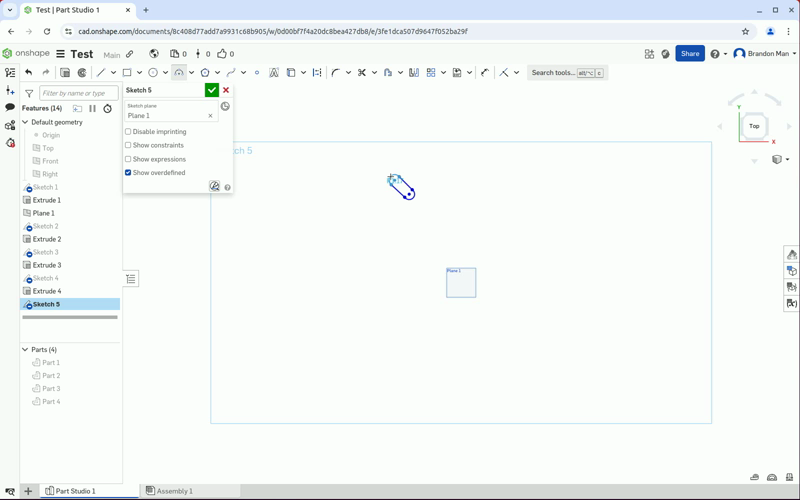
key_up(shift)
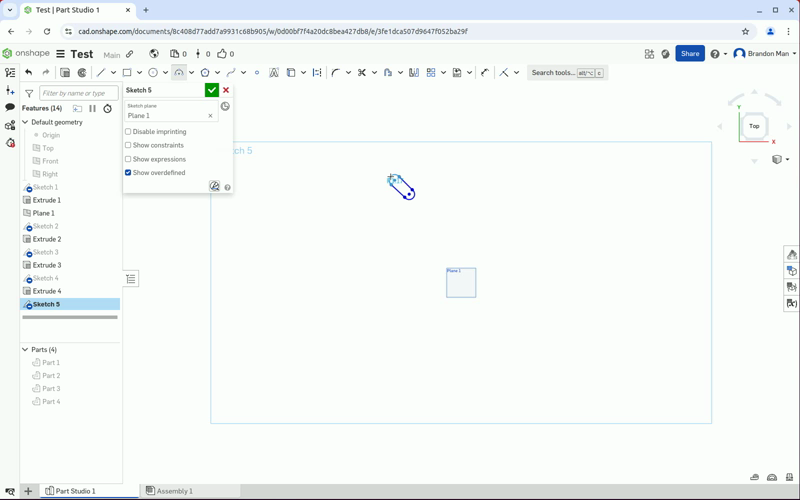
key(esc)
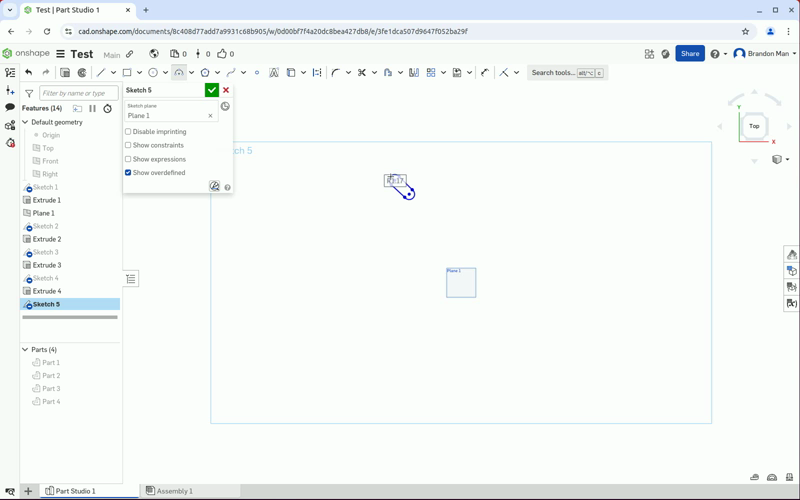
mouse_move(403, 188)
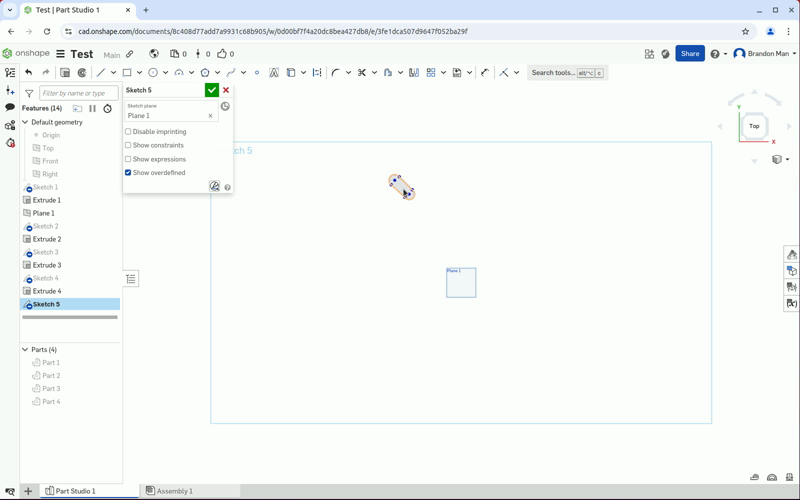
scroll(6)
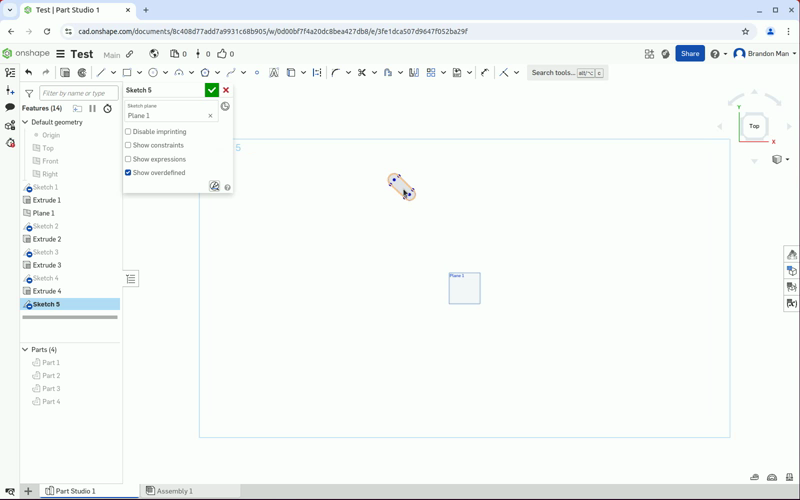
scroll(6)
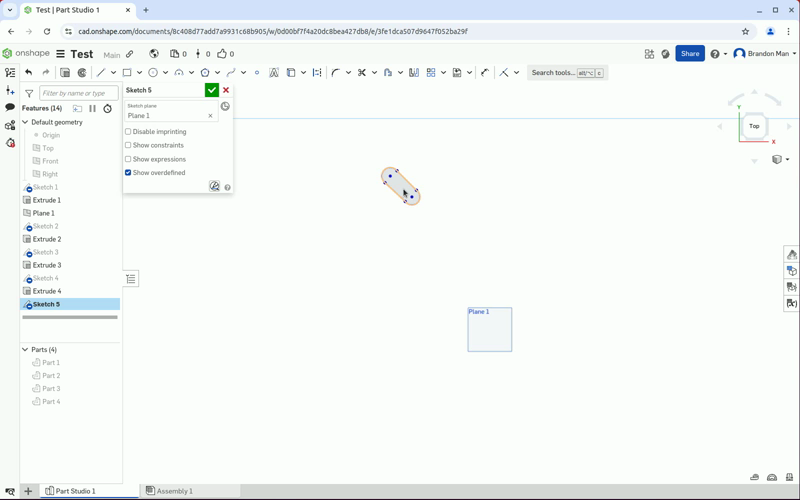
scroll(6)
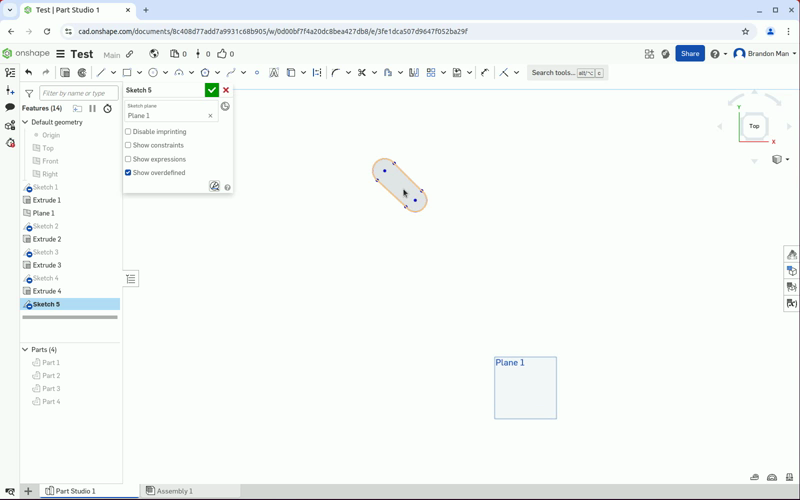
scroll(6)
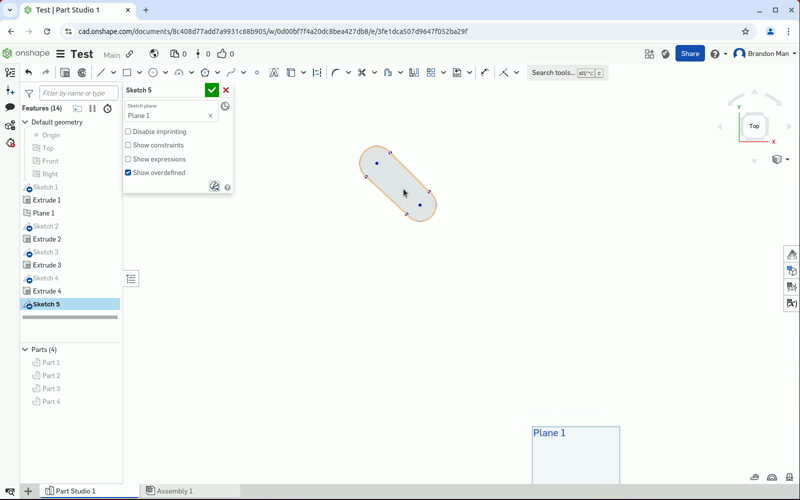
scroll(6)
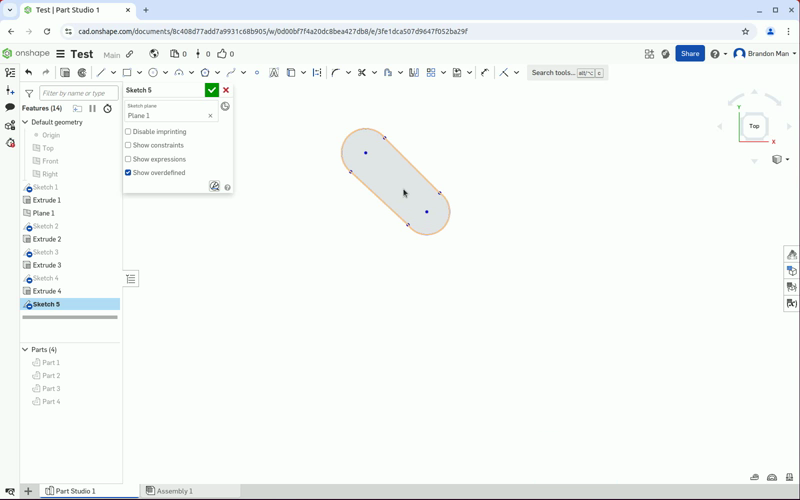
scroll(6)
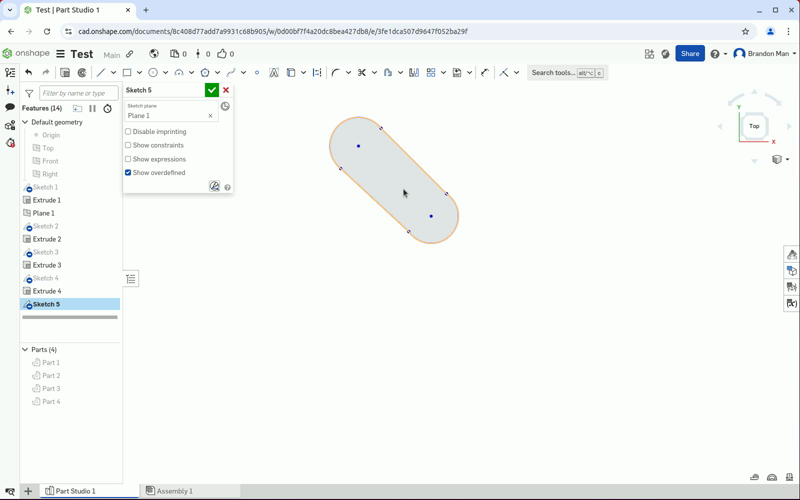
scroll(6)
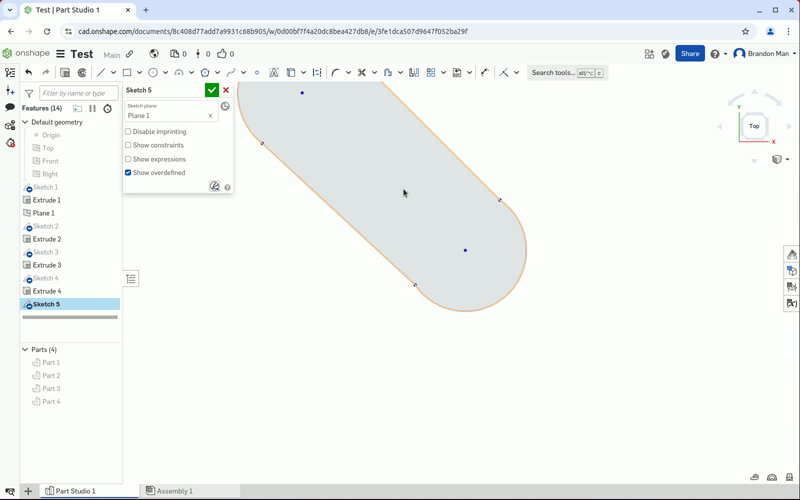
click(403, 188)
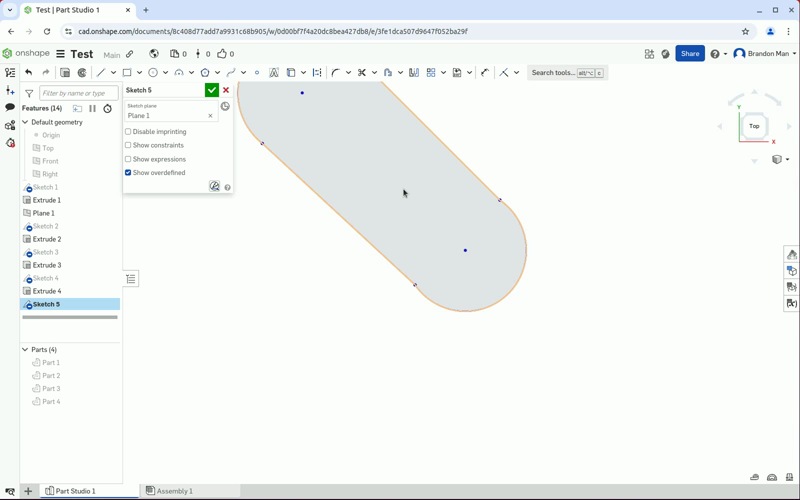
scroll(-6)
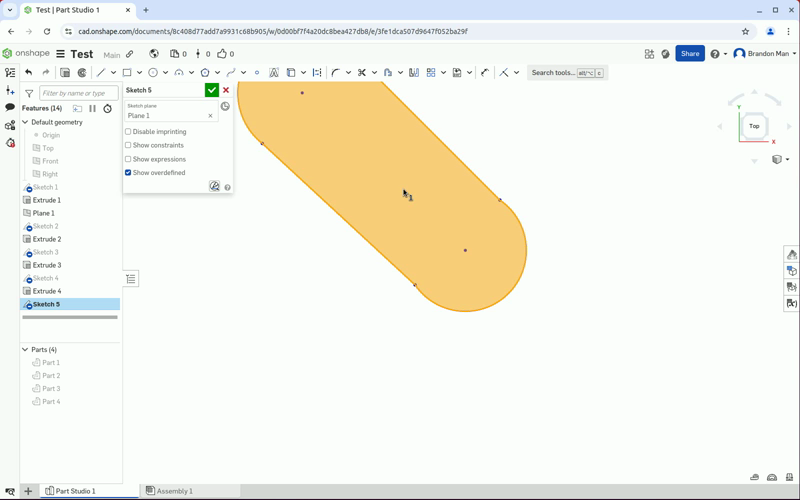
scroll(-6)
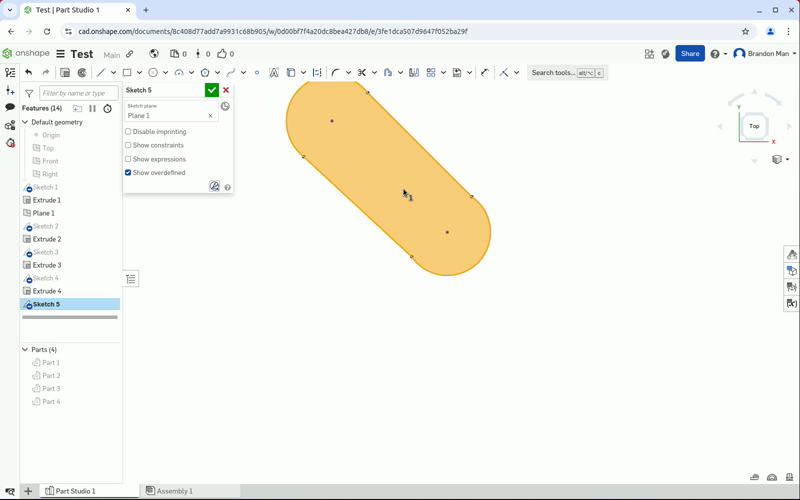
scroll(-6)
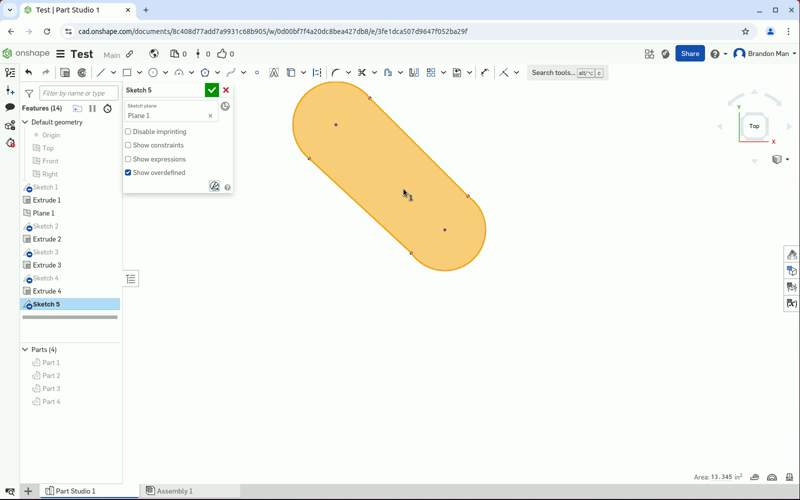
scroll(-6)
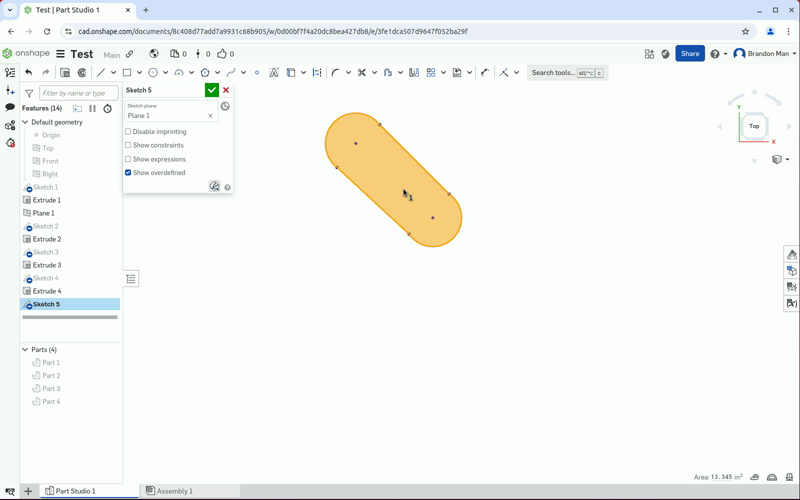
scroll(-6)
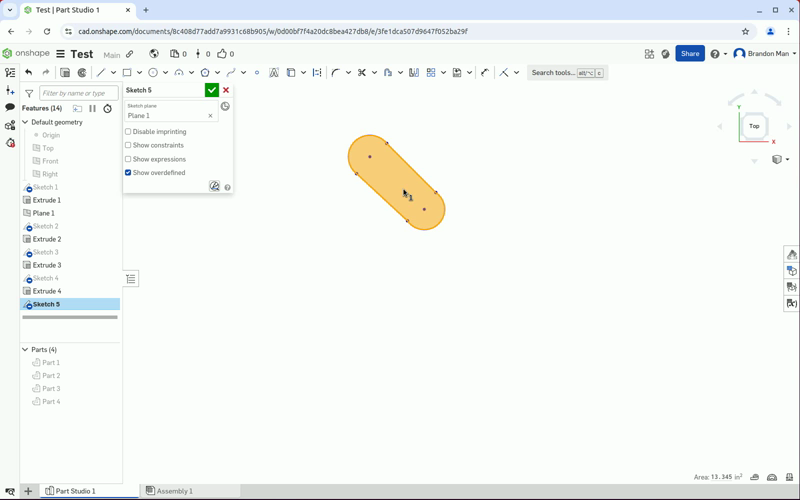
scroll(-6)
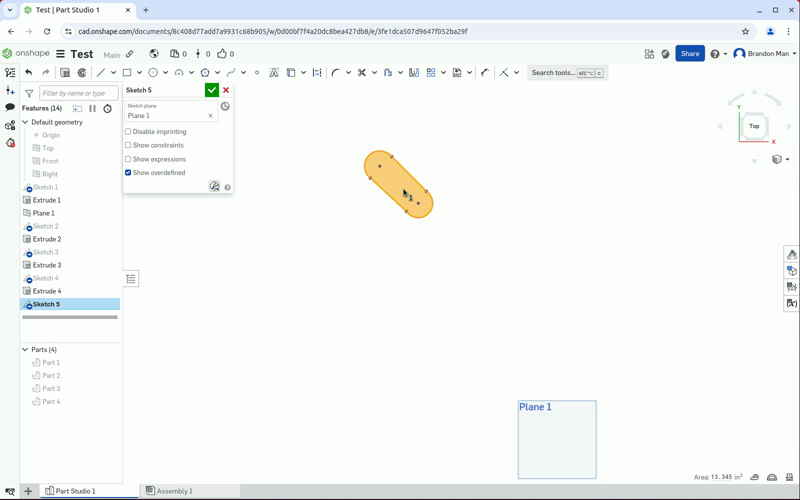
scroll(-6)
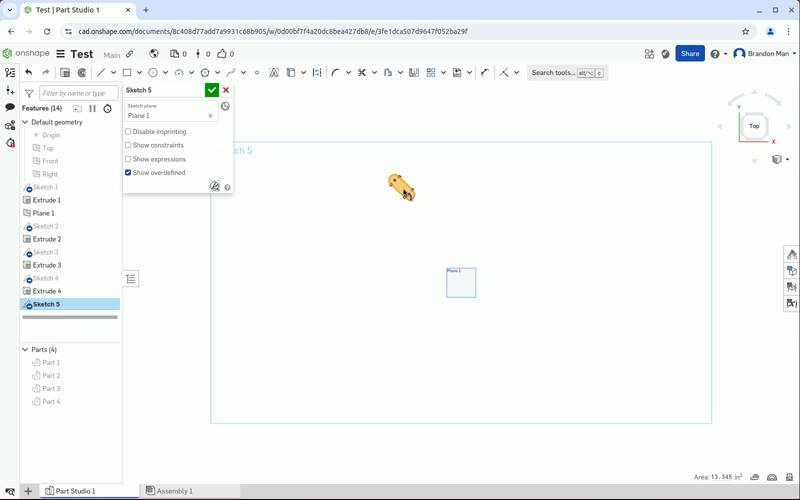
mouse_move(73, 352)
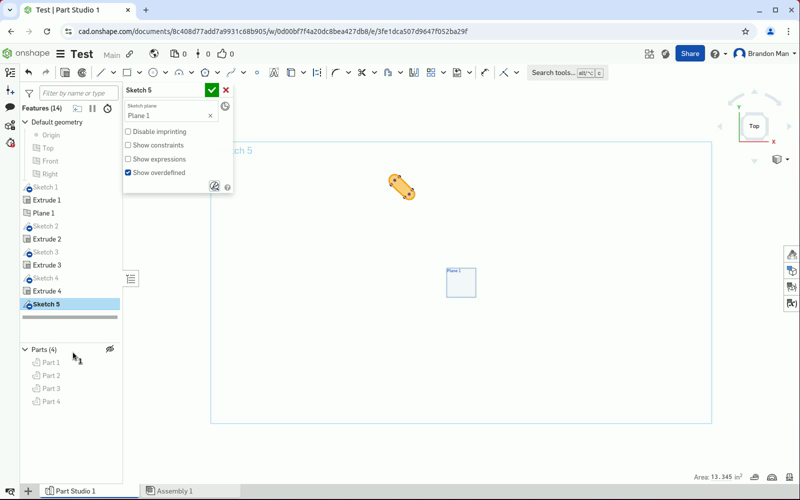
key(shift+y)
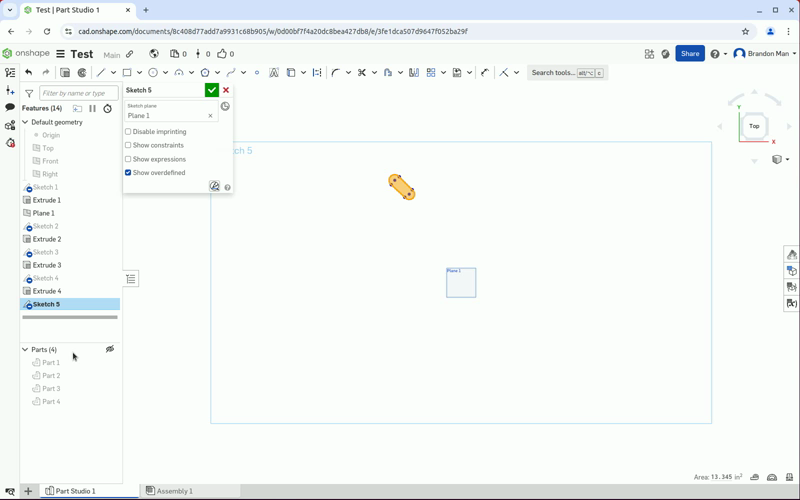
key(shift+e)
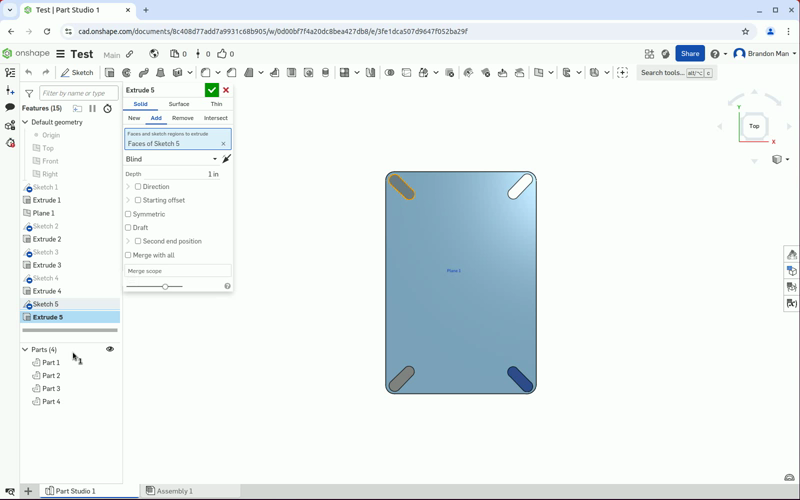
mouse_move(143, 106)
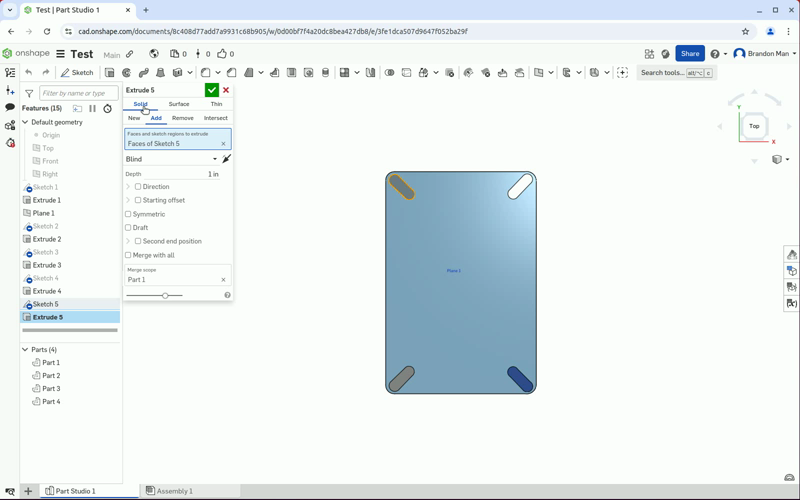
click(143, 106)
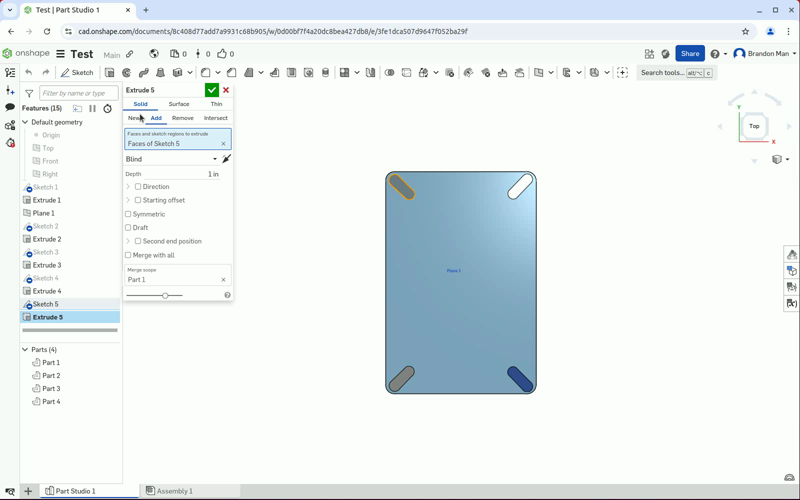
mouse_move(137, 120)
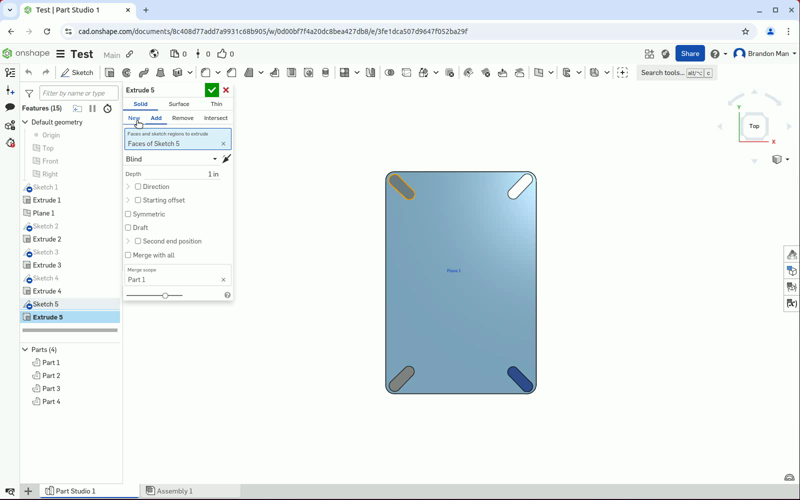
click(137, 120)
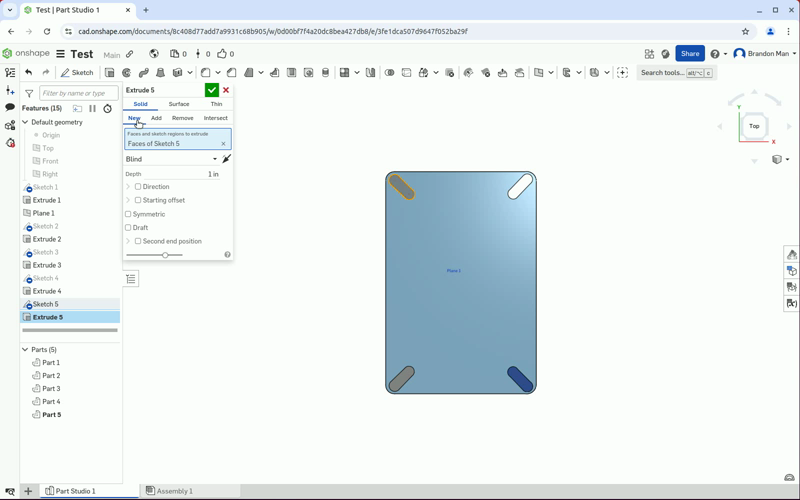
key(tab, 4)
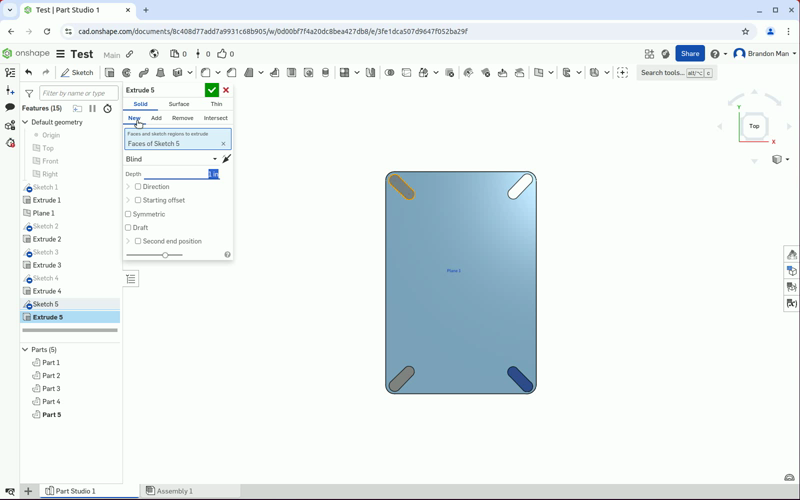
text(14.924)
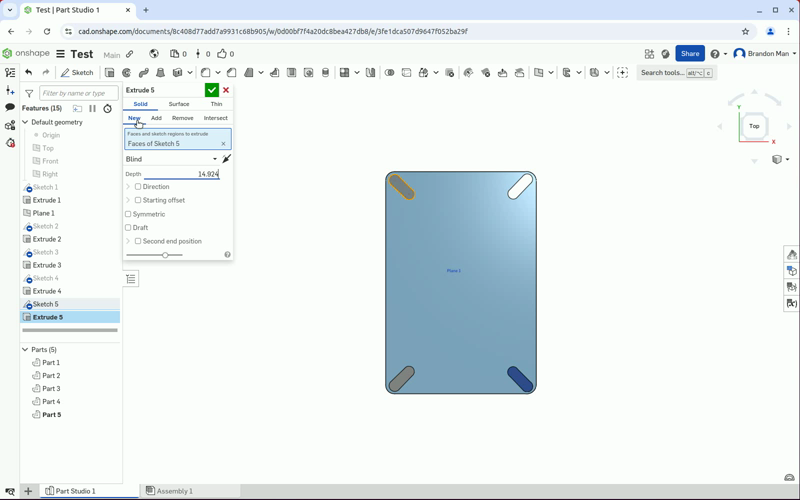
key(enter)
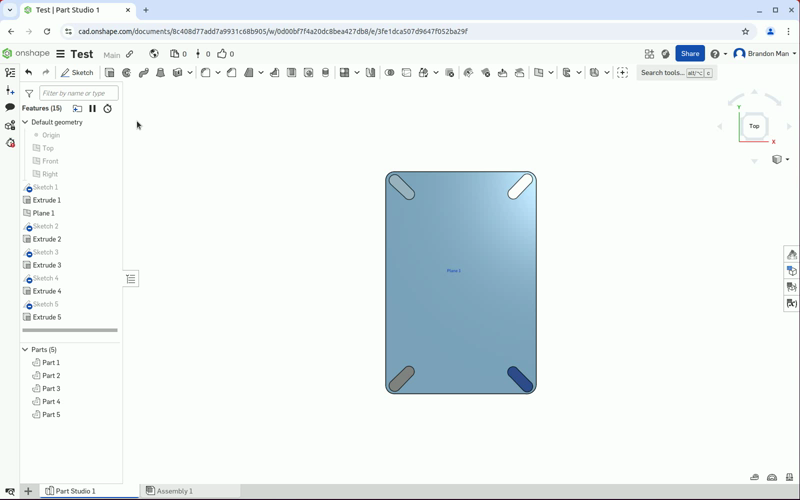
key(shift+h)
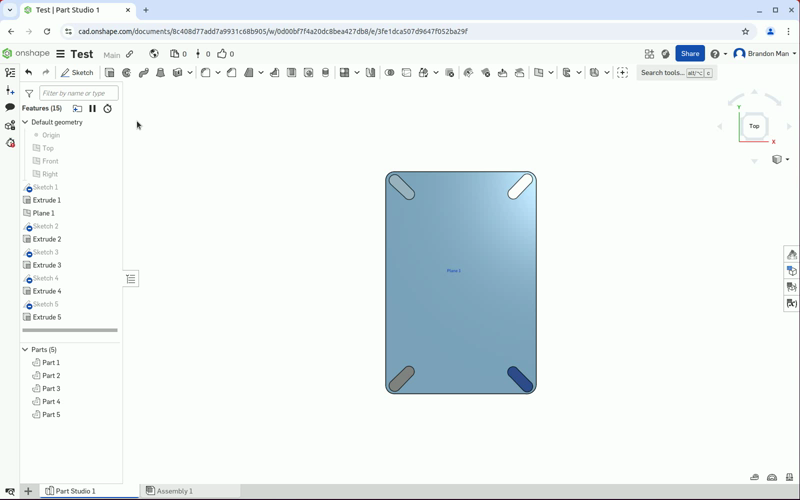
key(shift+h)
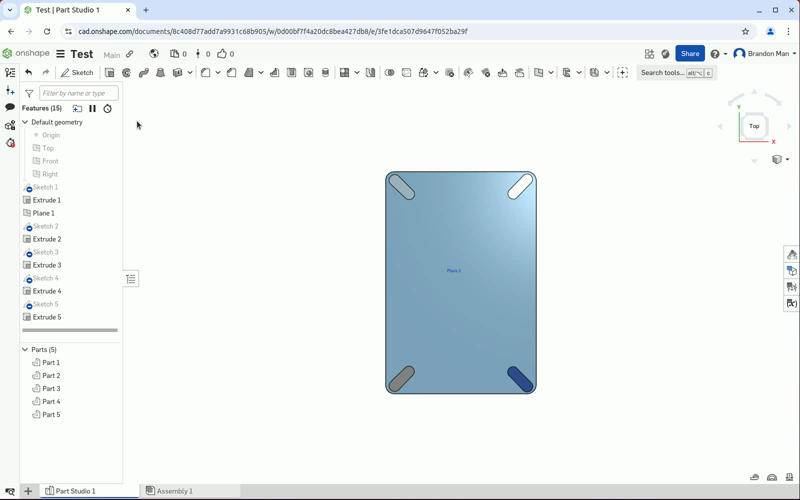
key(shift+7)
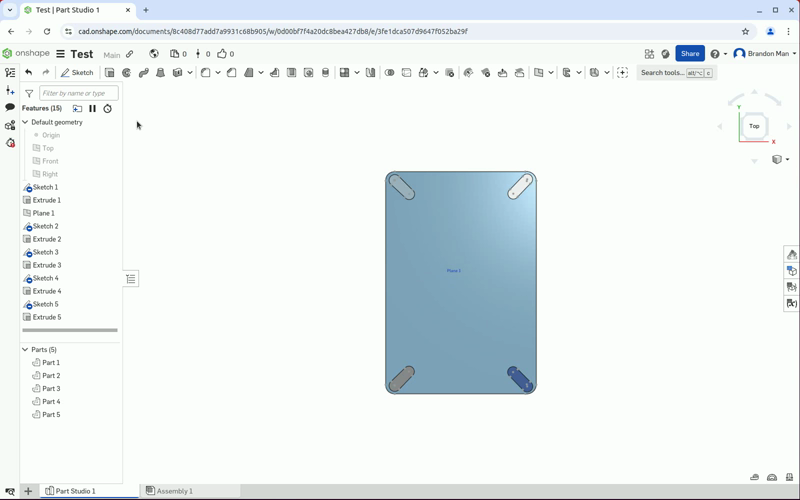
key(up, 3)
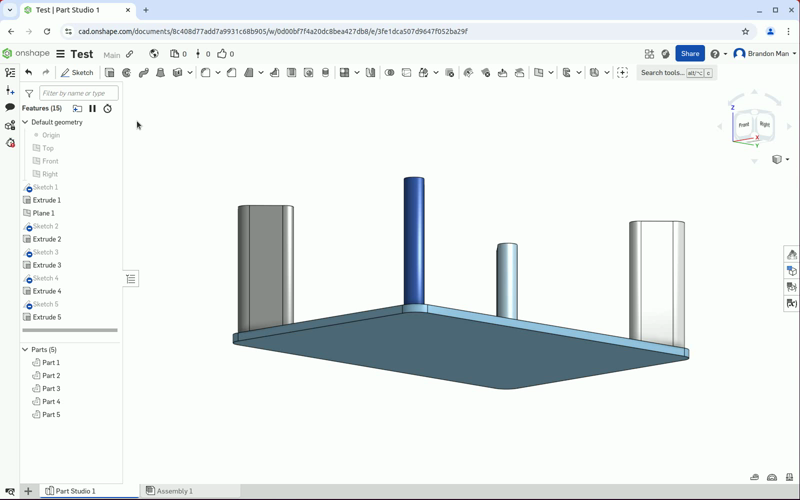
key(left, 3)
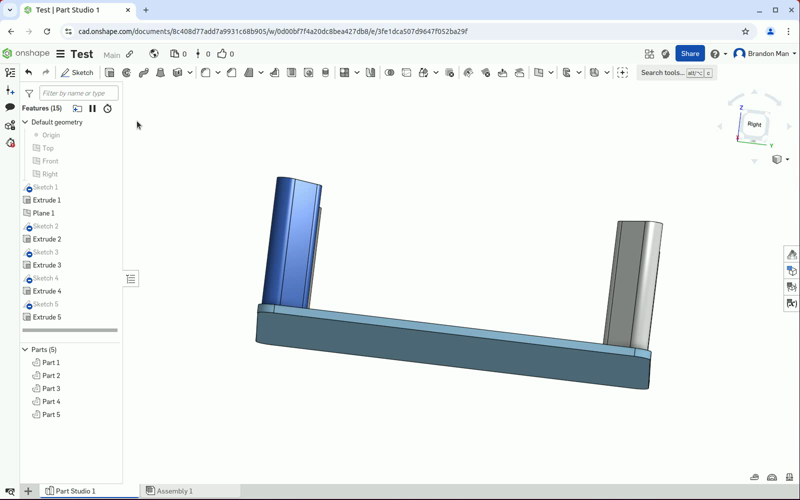
key(right, 3)
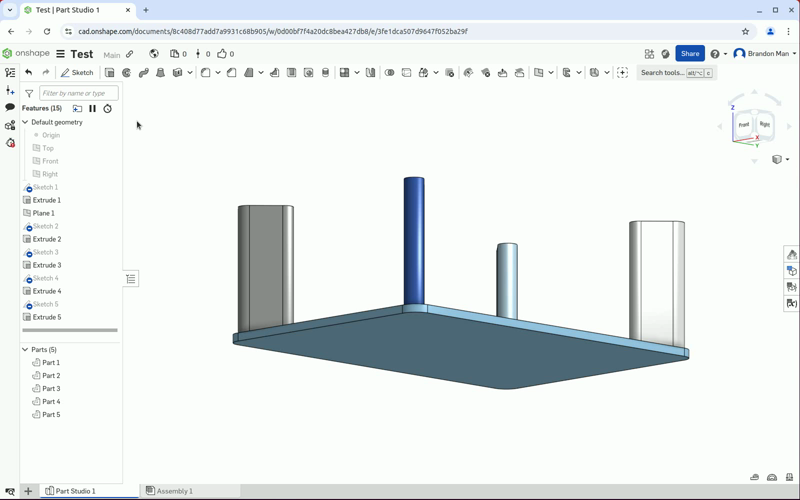
key(down, 3)
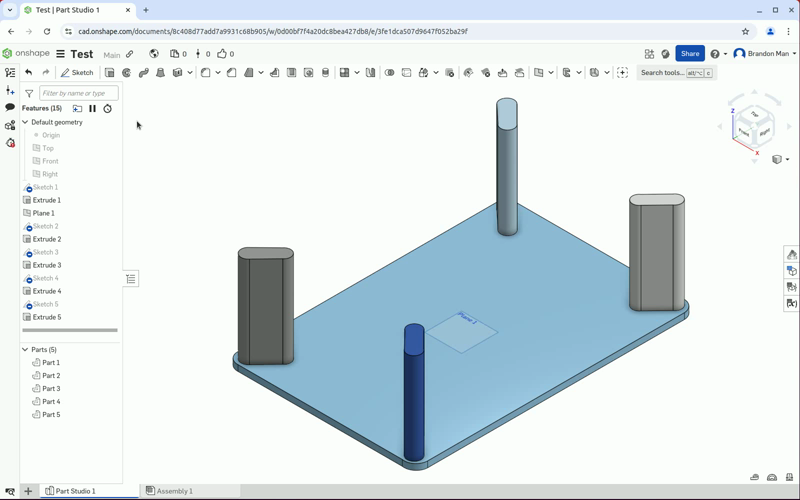
mouse_move(73, 189)
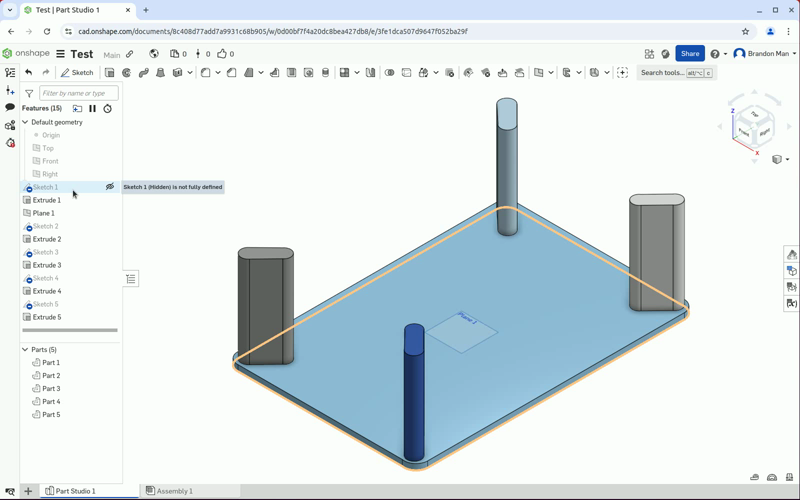
click(73, 189)